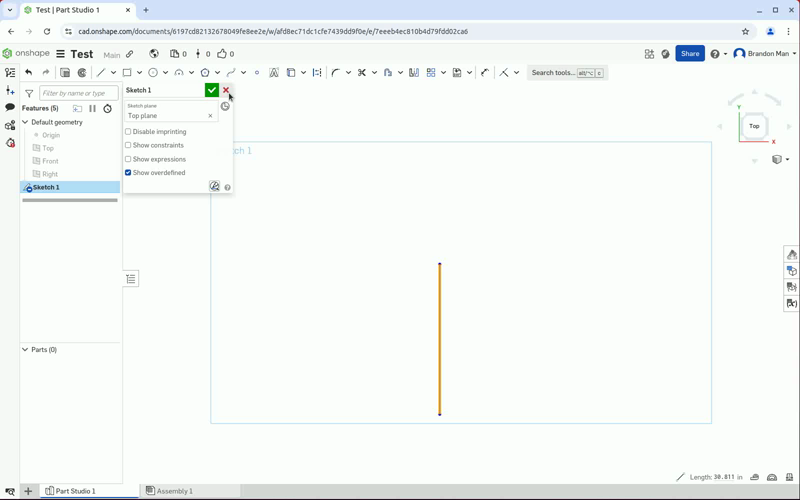
key(shift+h)
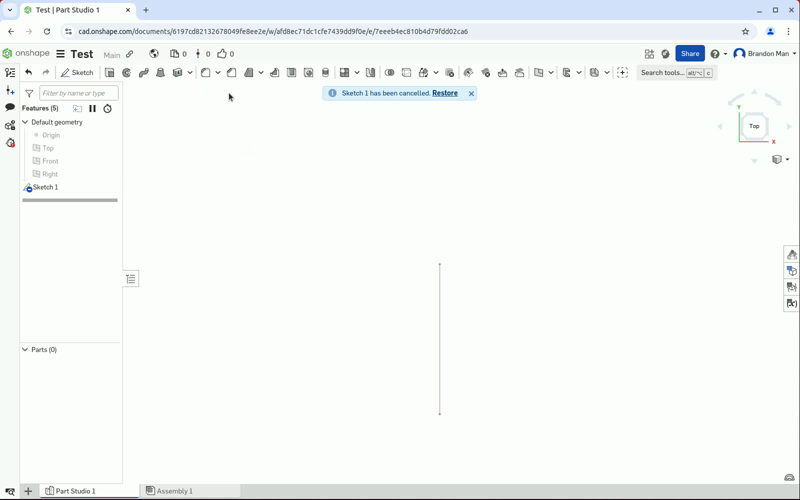
key(shift+s)
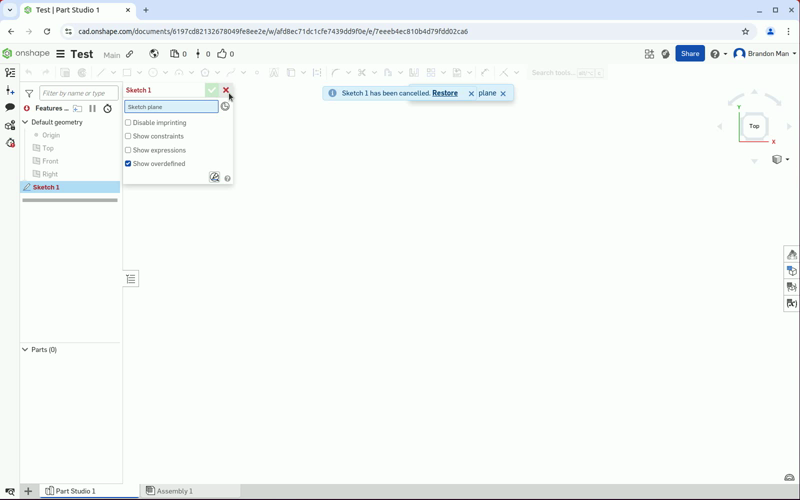
mouse_move(73, 150)
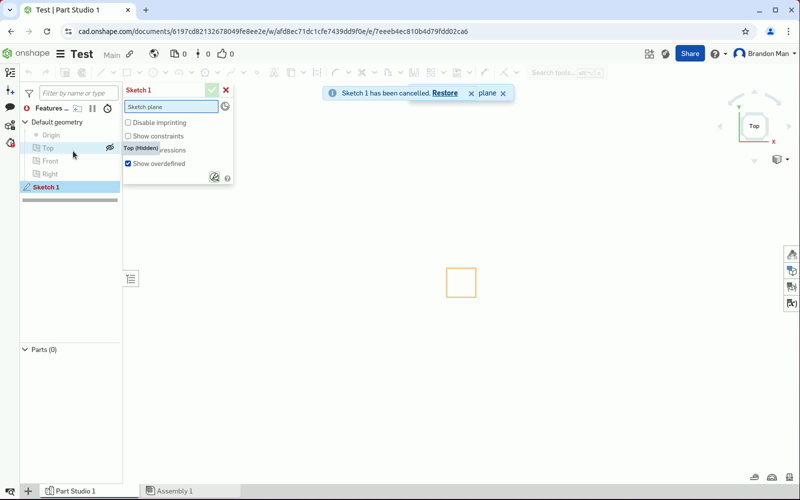
click(73, 150)
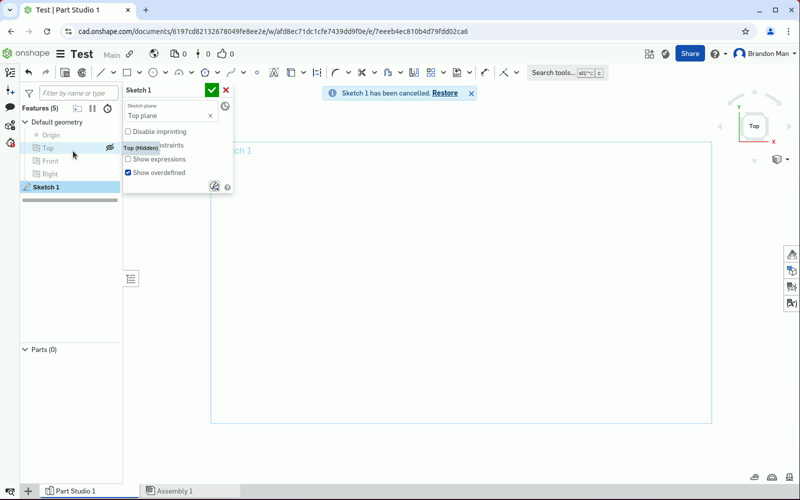
mouse_move(73, 352)
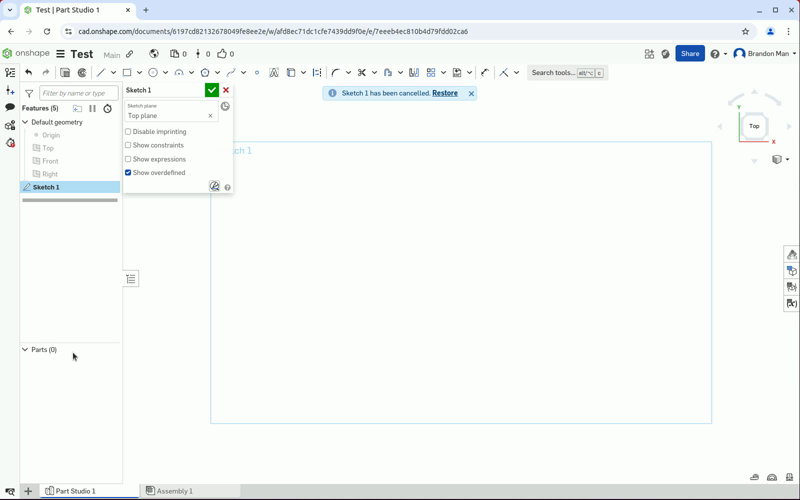
key(y)
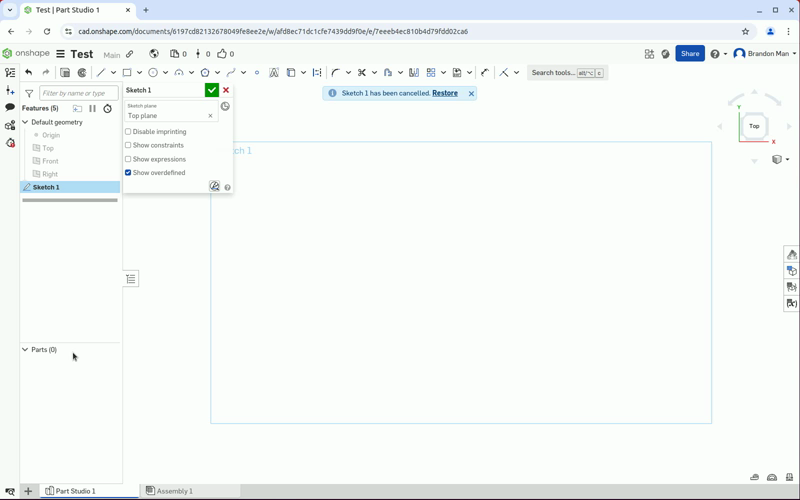
key(l)
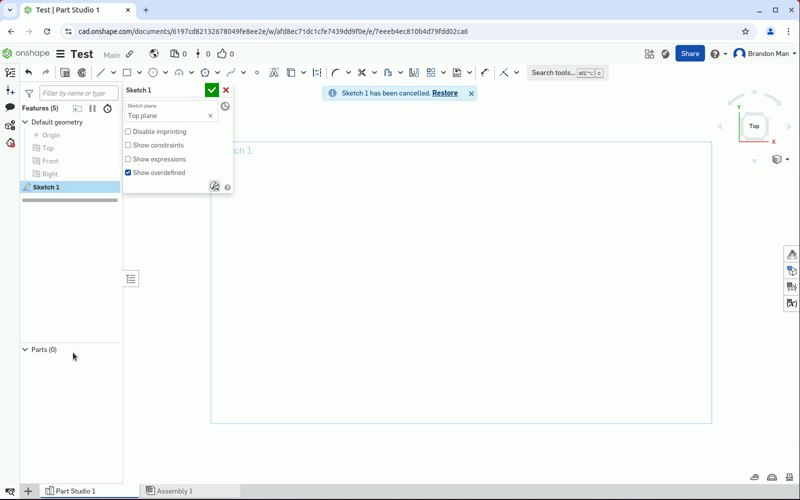
key_down(shift)
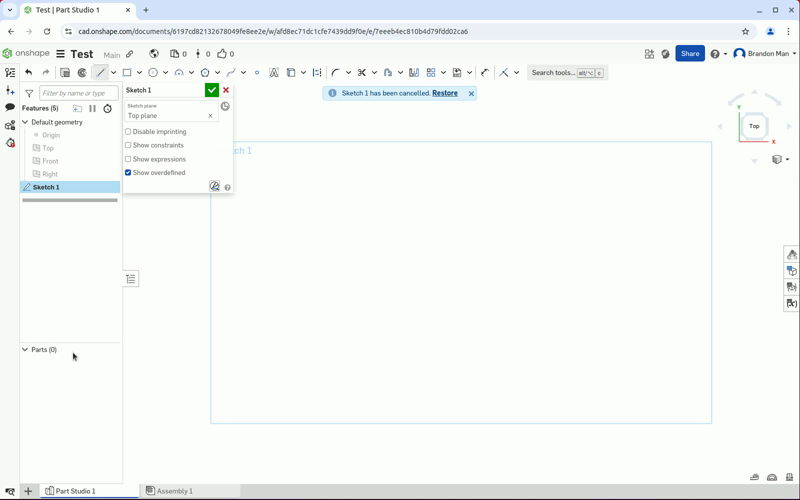
mouse_move(460, 395)
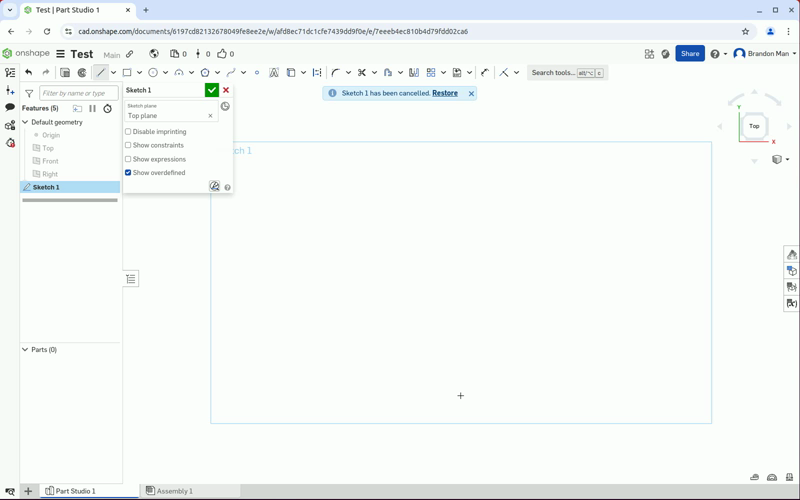
click(460, 395)
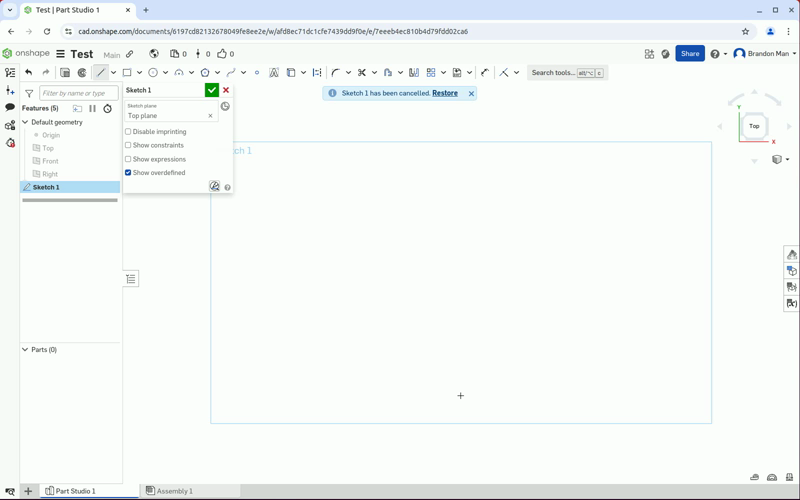
key_up(shift)
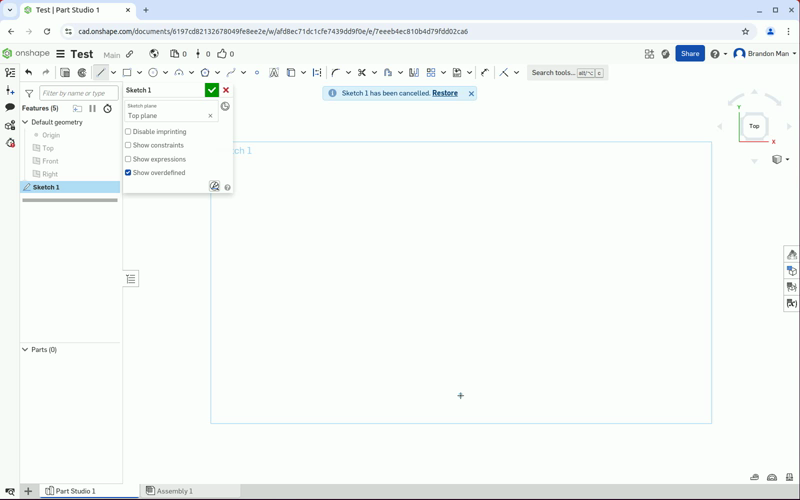
key_down(shift)
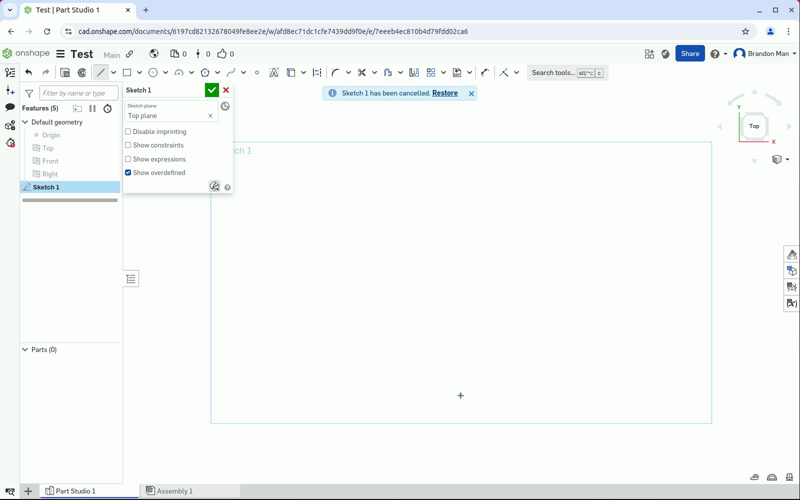
mouse_move(490, 395)
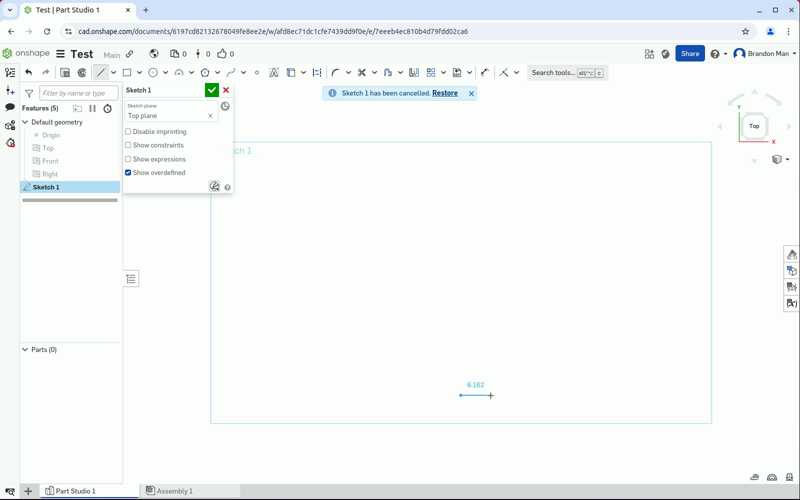
mouse_move(502, 395)
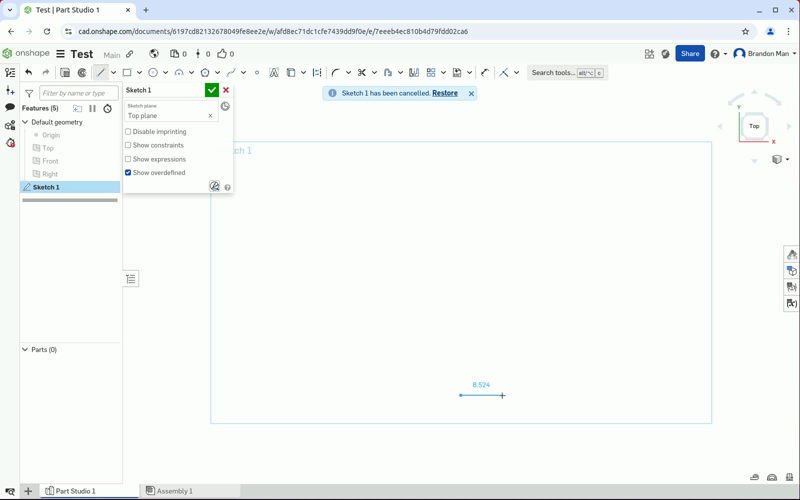
click(502, 395)
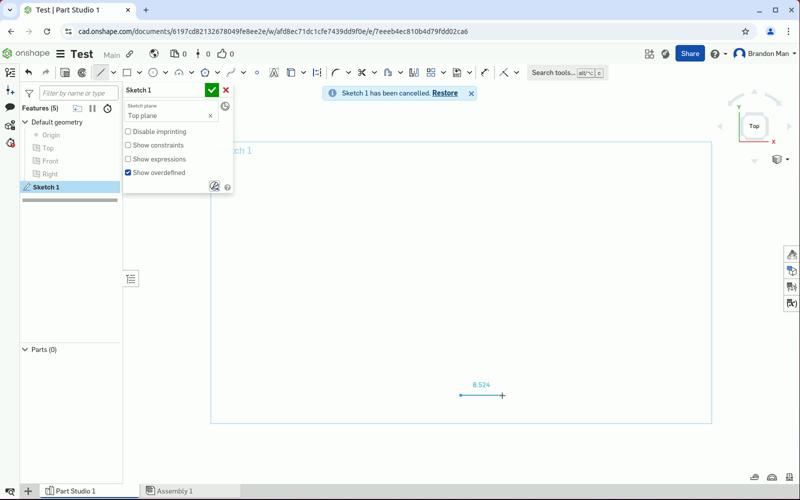
key_up(shift)
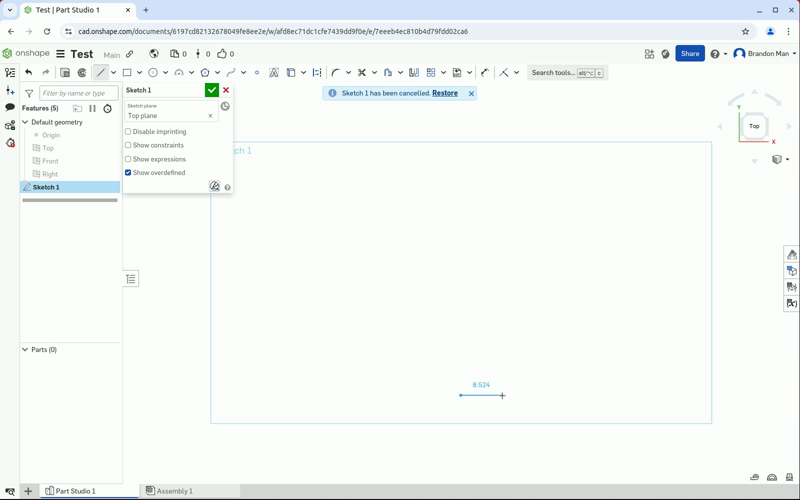
key_down(shift)
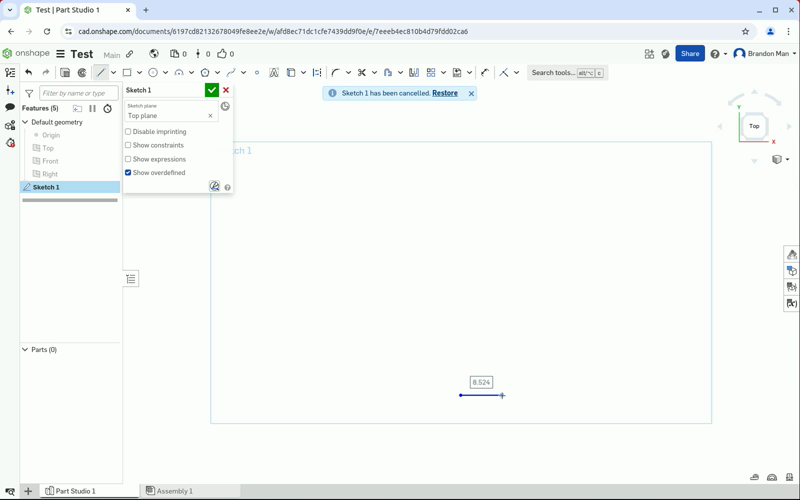
mouse_move(502, 282)
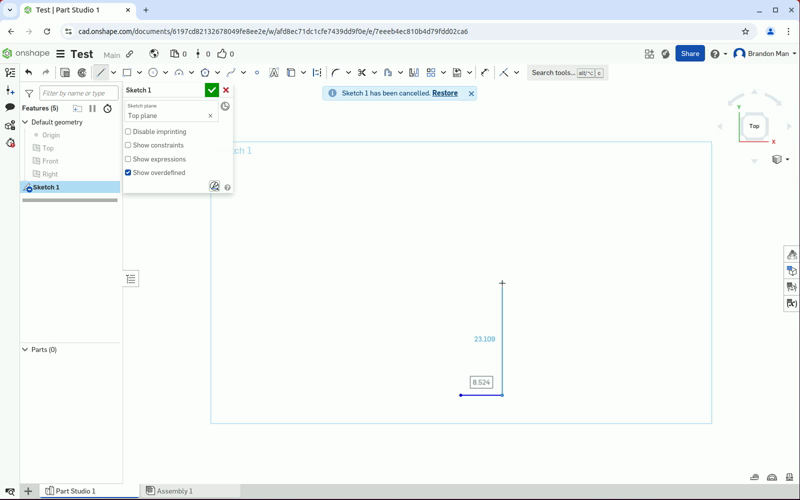
click(502, 282)
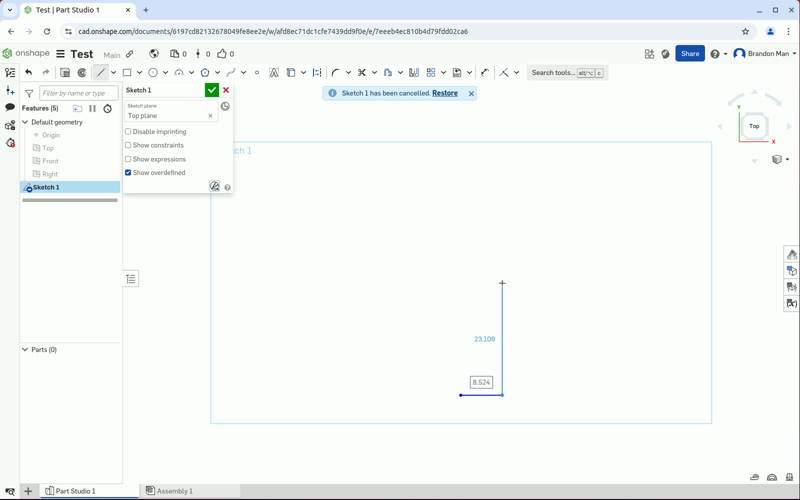
key_up(shift)
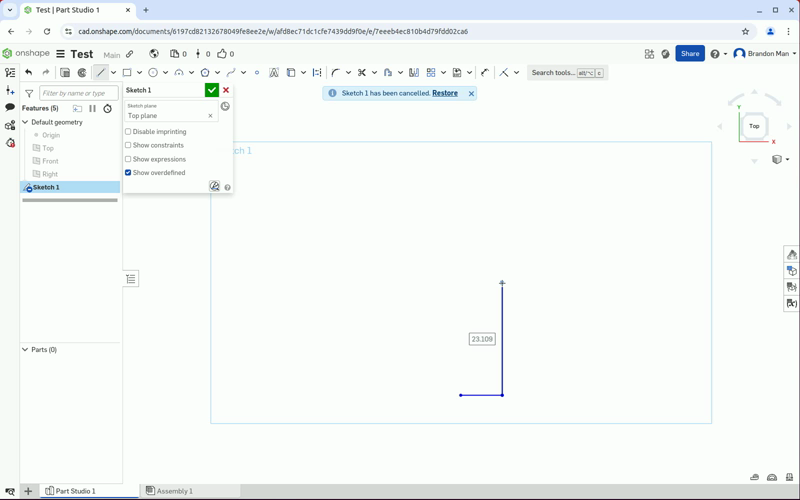
key_down(shift)
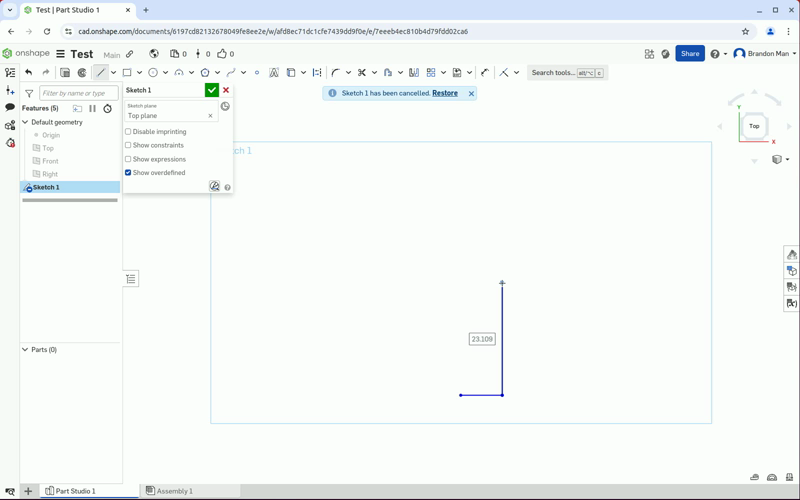
mouse_move(532, 282)
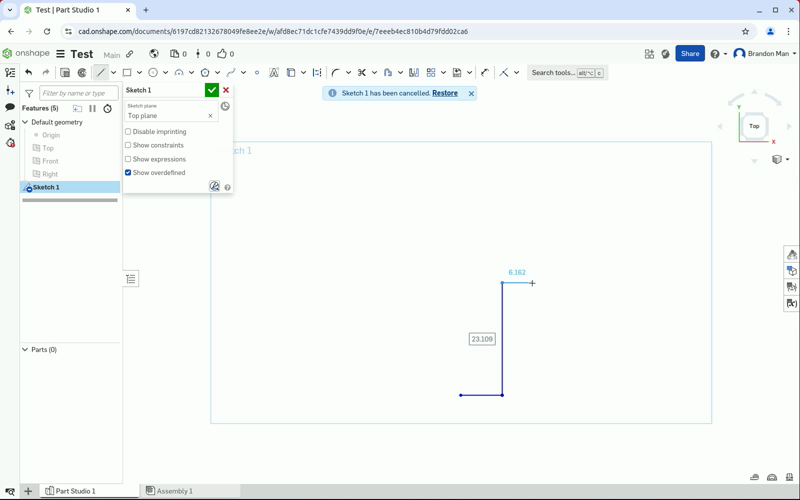
mouse_move(460, 282)
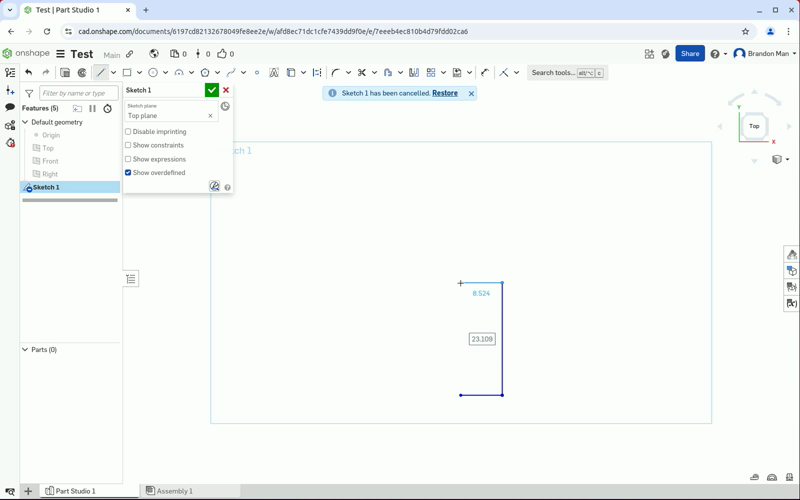
click(460, 282)
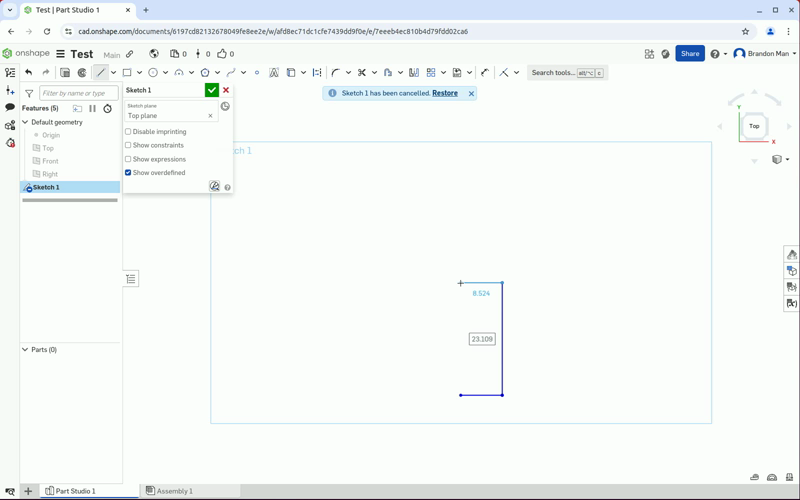
key_up(shift)
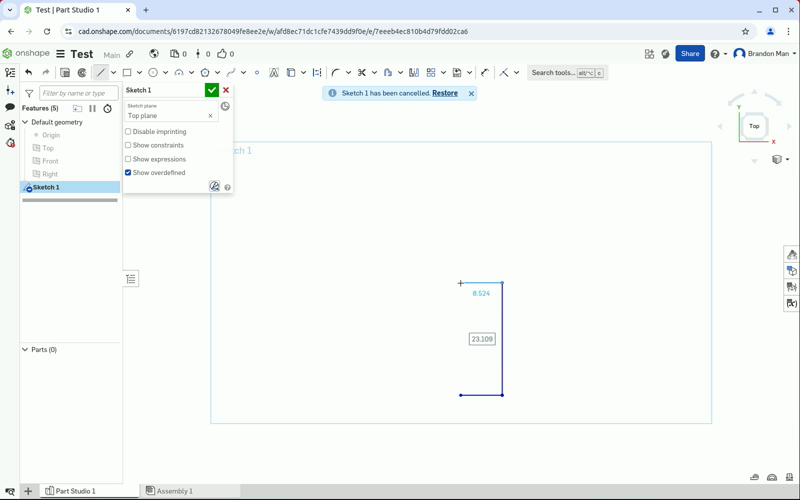
key_down(shift)
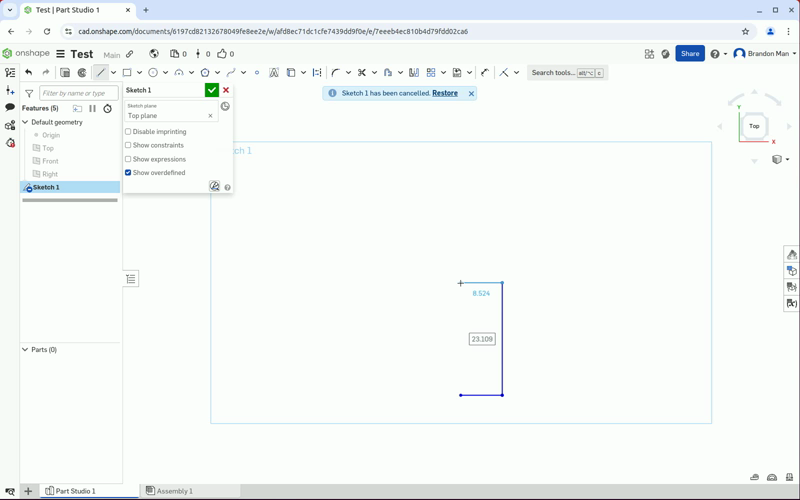
mouse_move(460, 395)
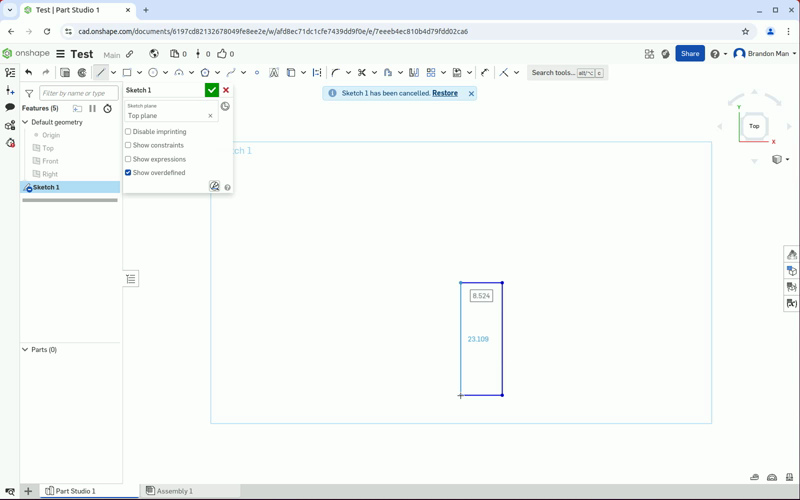
key_up(shift)
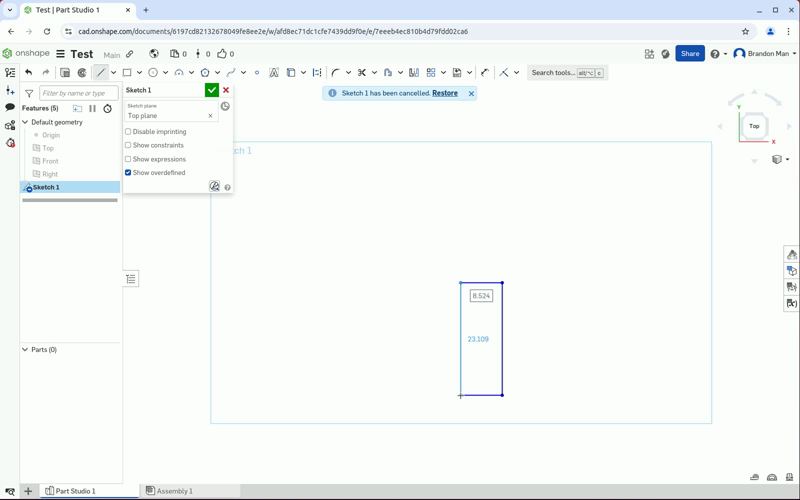
click(460, 395)
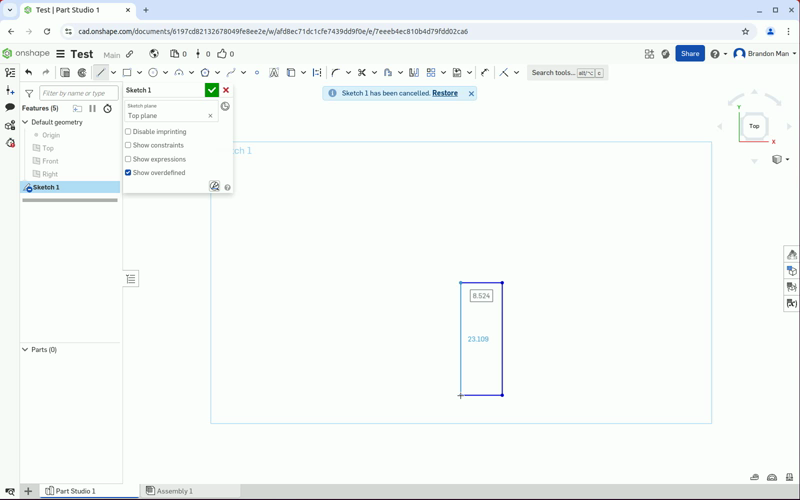
key(esc)
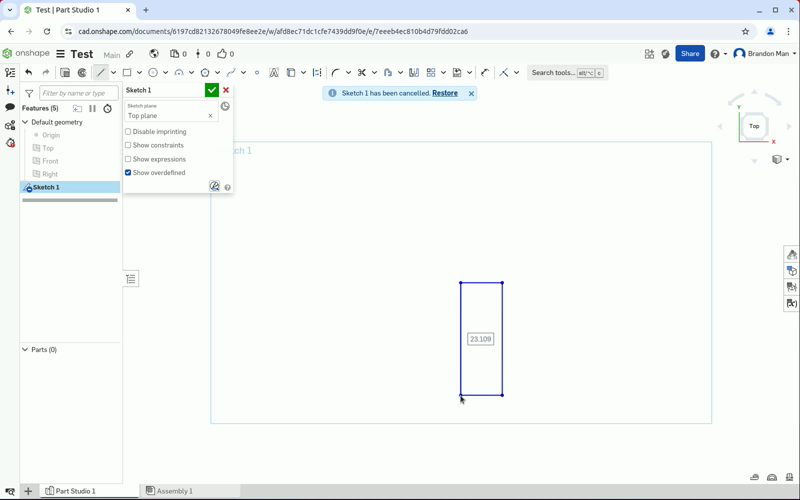
mouse_move(478, 388)
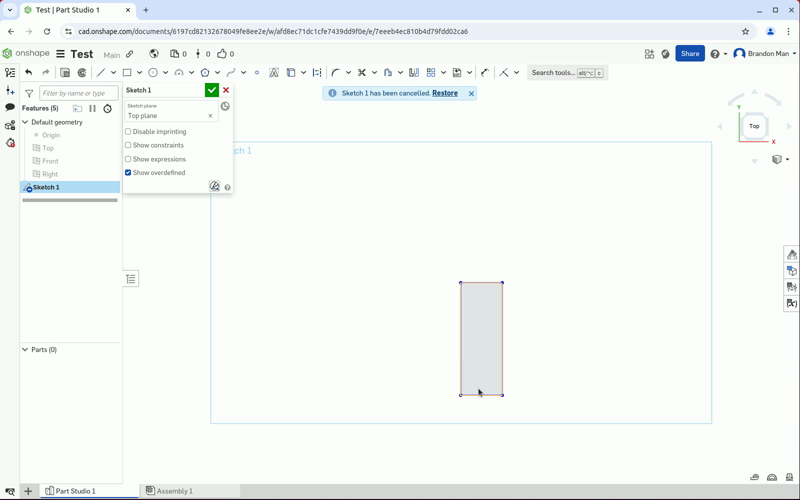
click(478, 388)
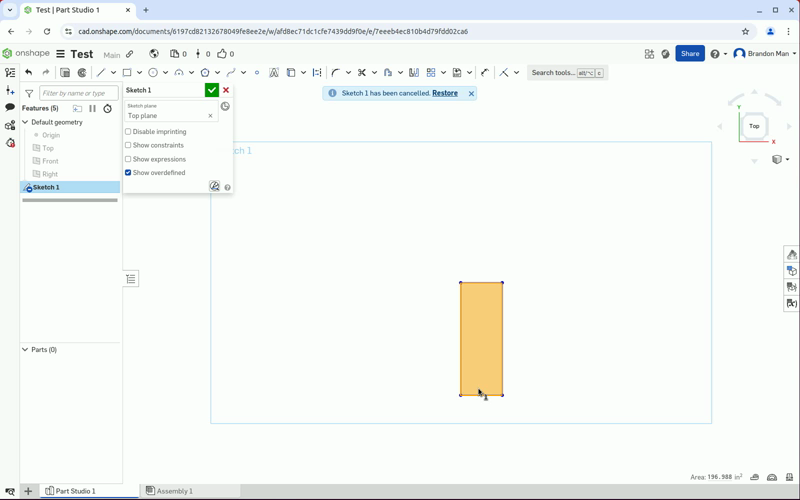
mouse_move(73, 352)
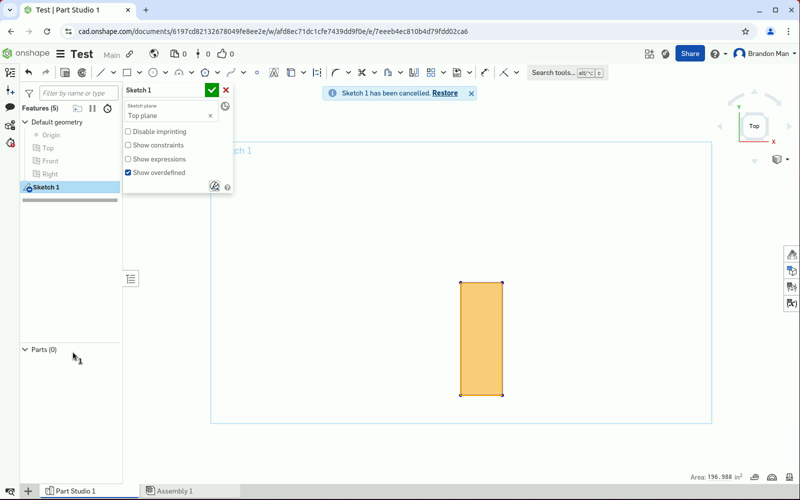
key(shift+y)
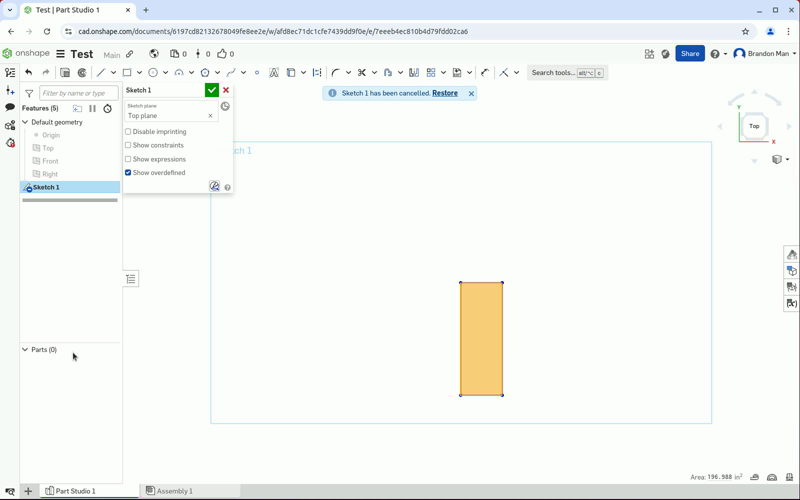
key(shift+e)
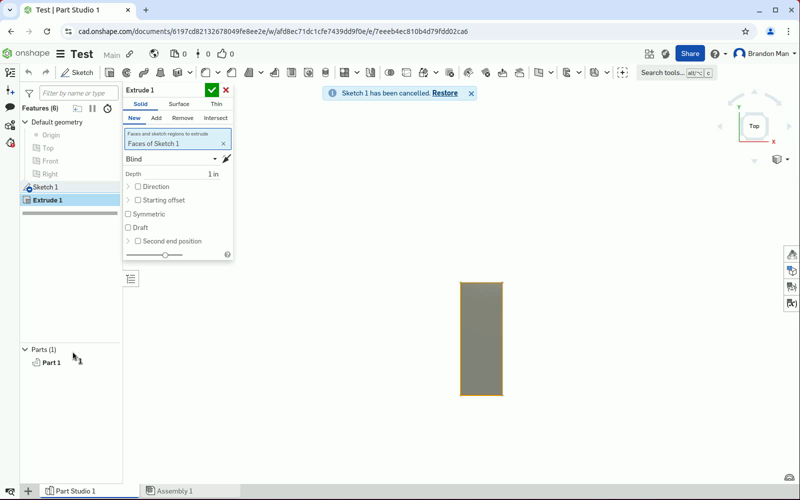
mouse_move(143, 106)
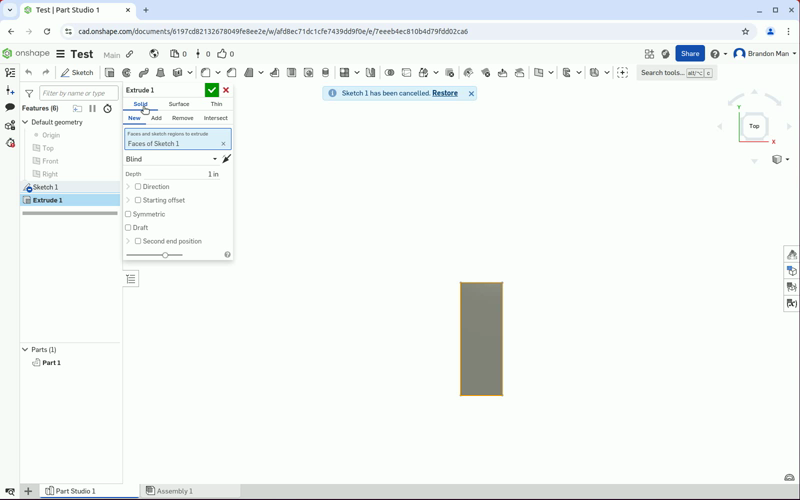
click(143, 106)
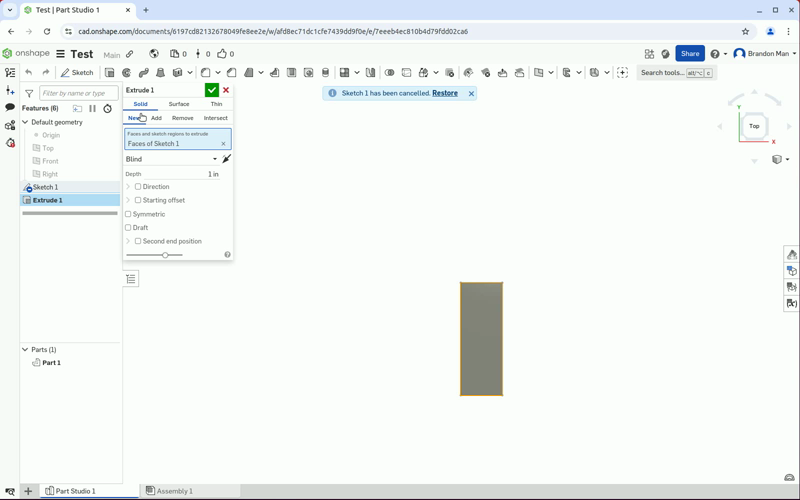
mouse_move(137, 120)
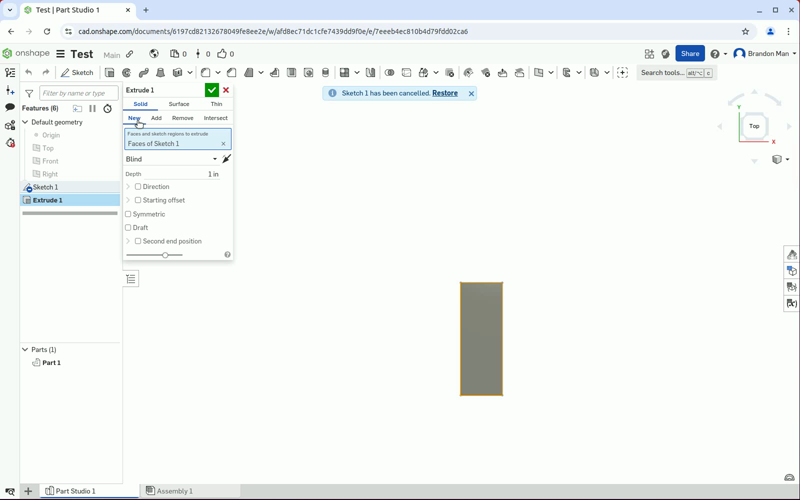
click(137, 120)
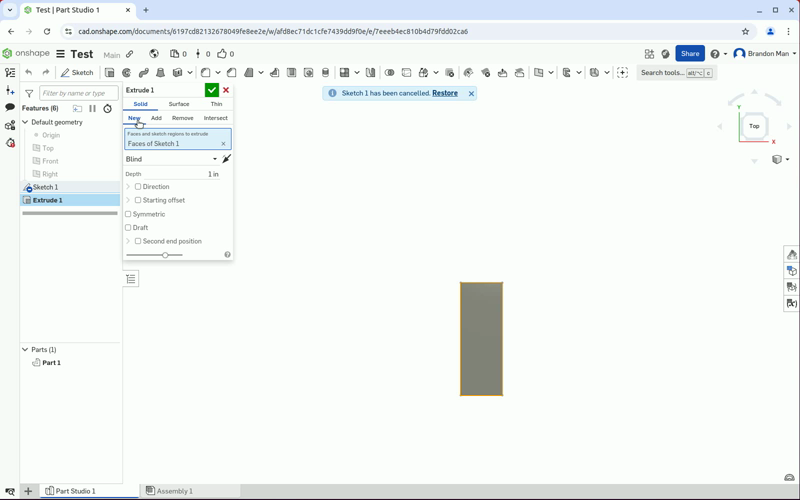
key(tab, 4)
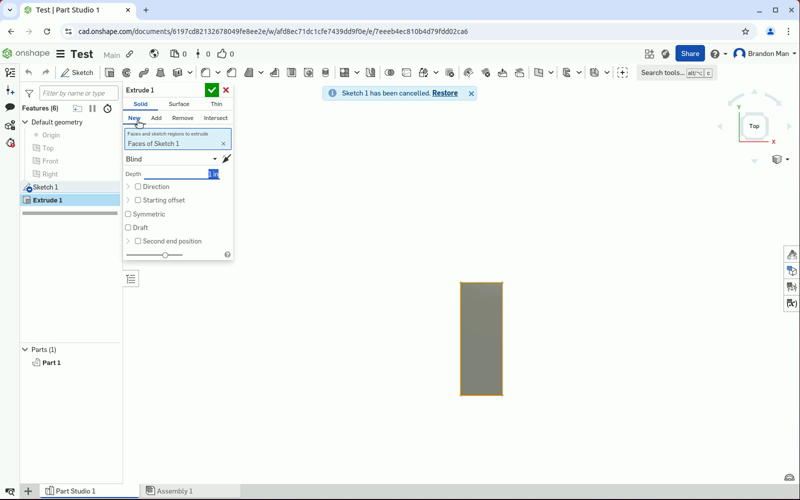
text(0.241)
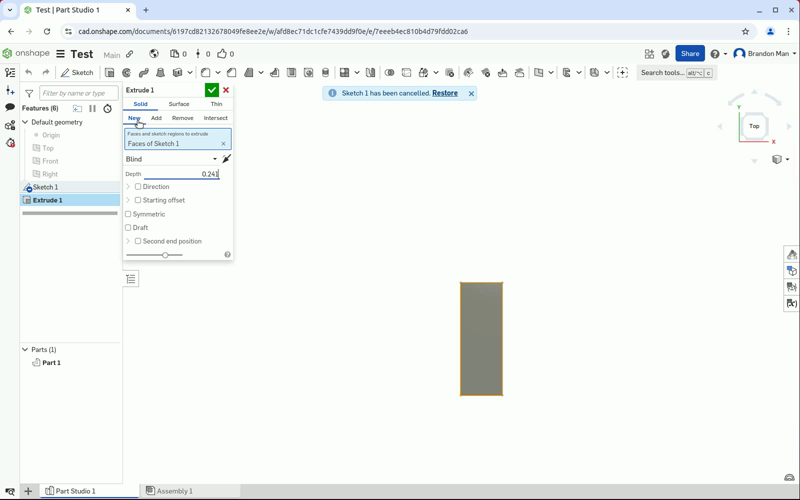
key(enter)
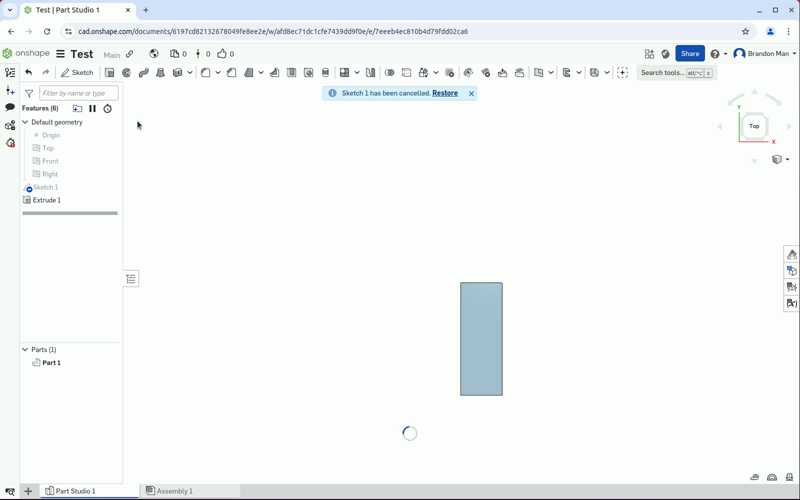
key(shift+h)
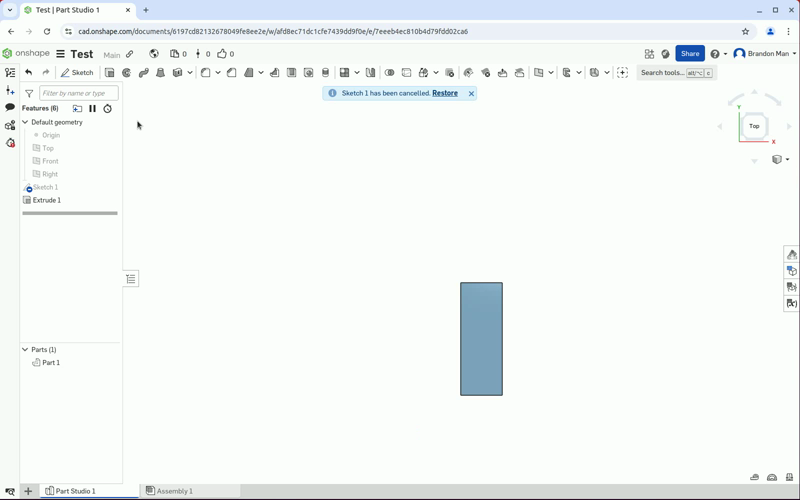
key(shift+h)
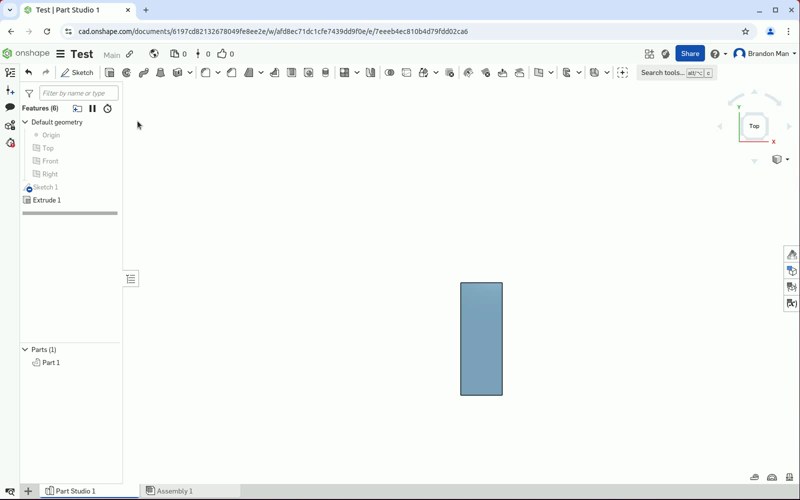
mouse_move(73, 189)
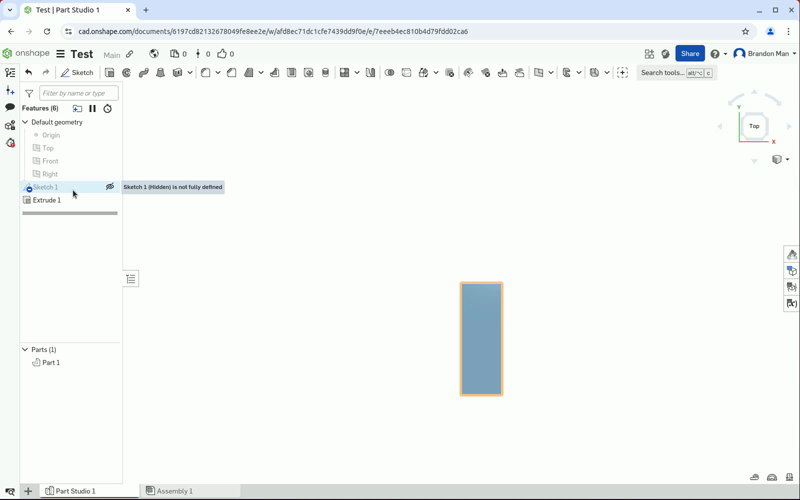
click(73, 189)
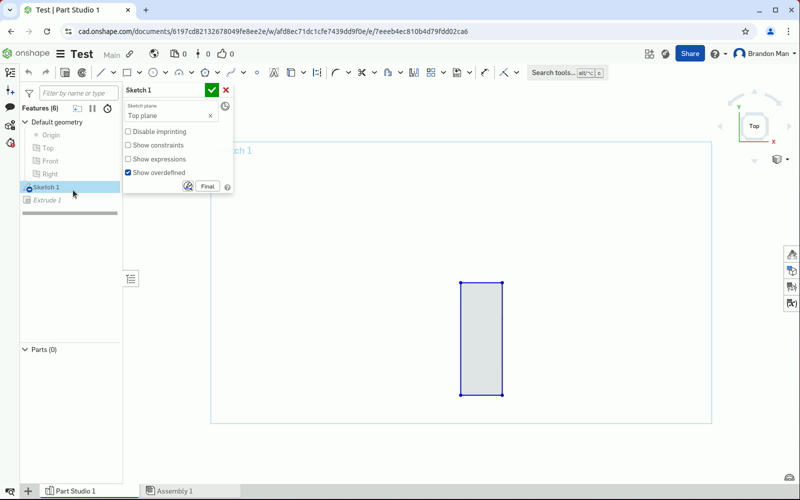
mouse_move(229, 92)
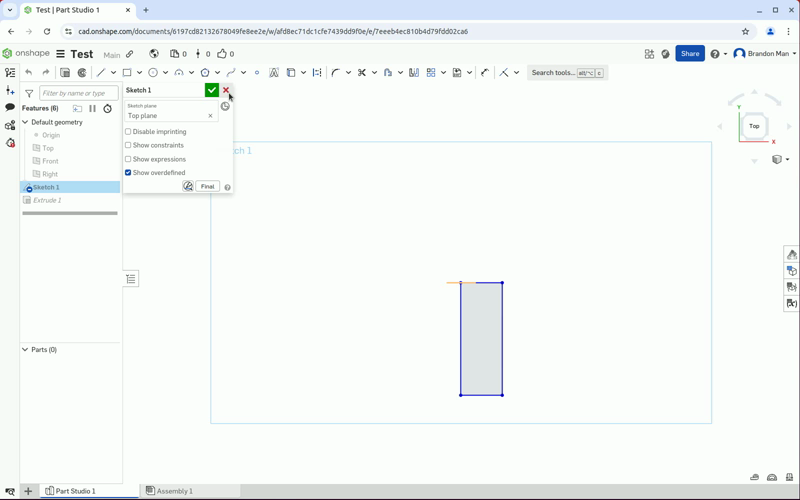
click(229, 92)
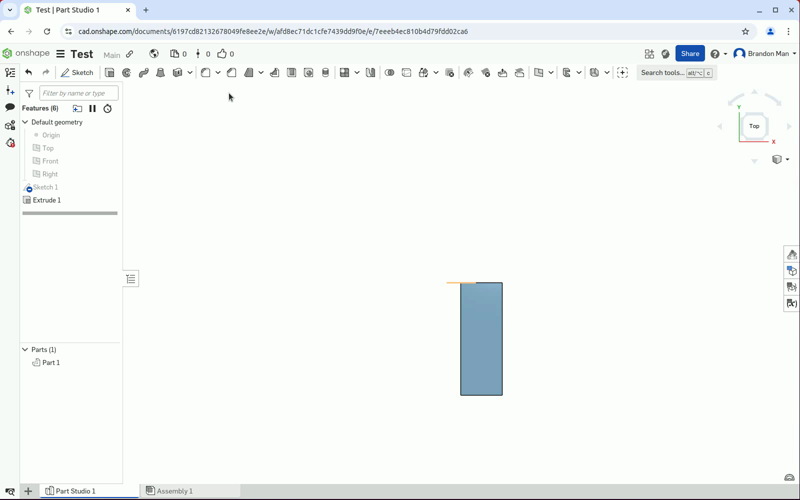
mouse_move(541, 75)
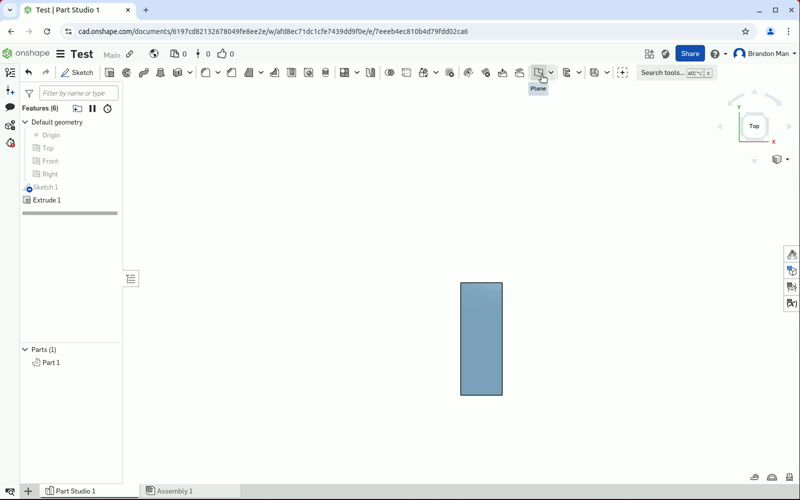
click(541, 75)
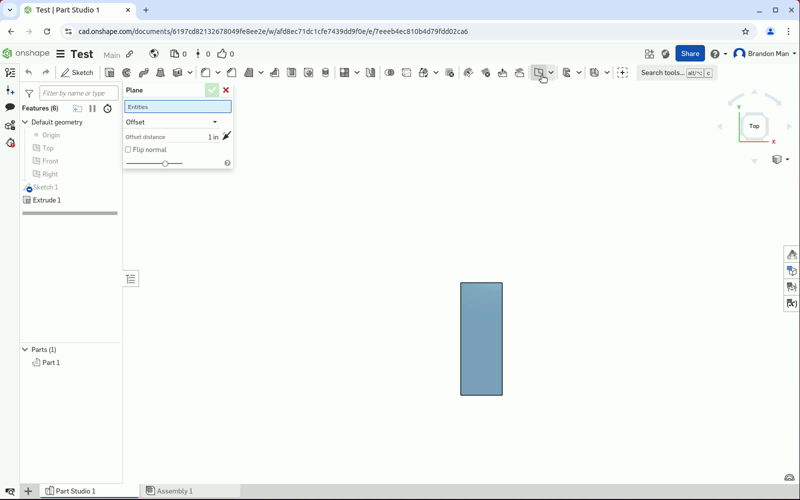
mouse_move(73, 150)
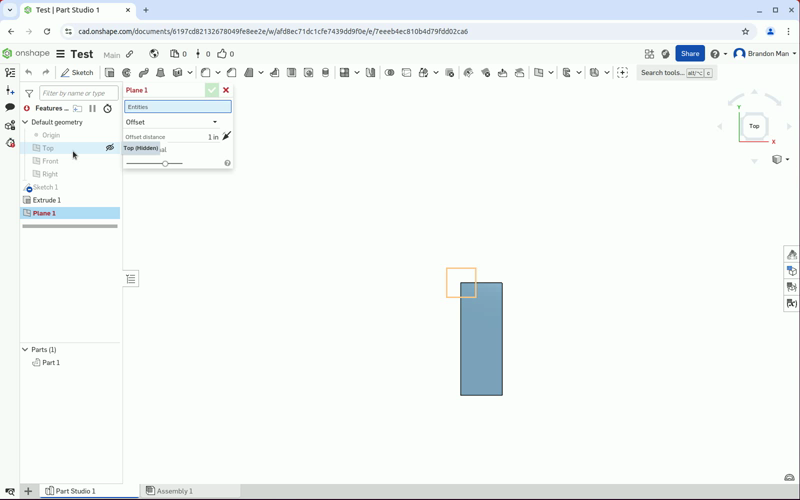
click(73, 150)
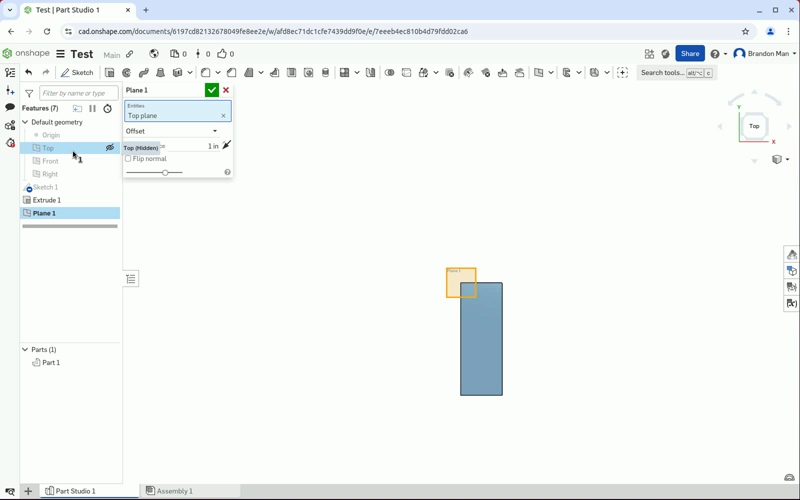
key(tab, 2)
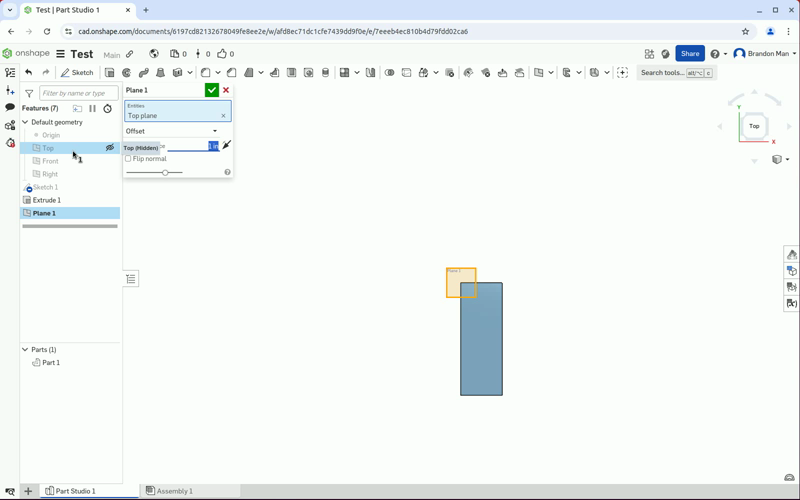
text(0.246)
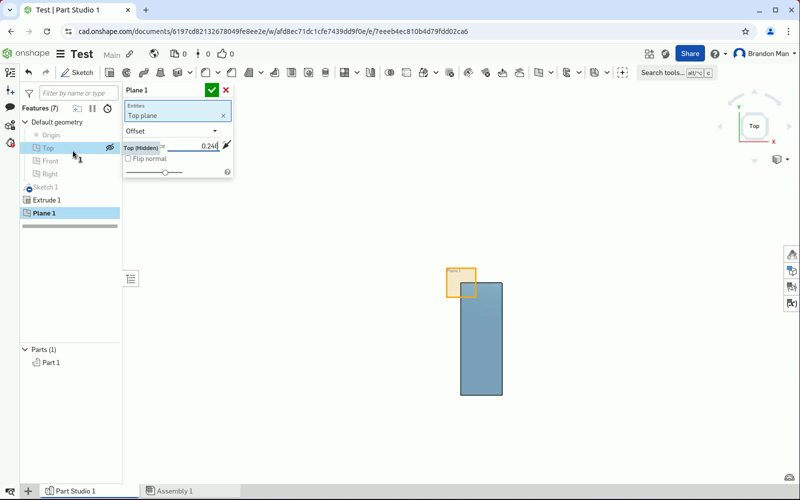
key(enter, 2)
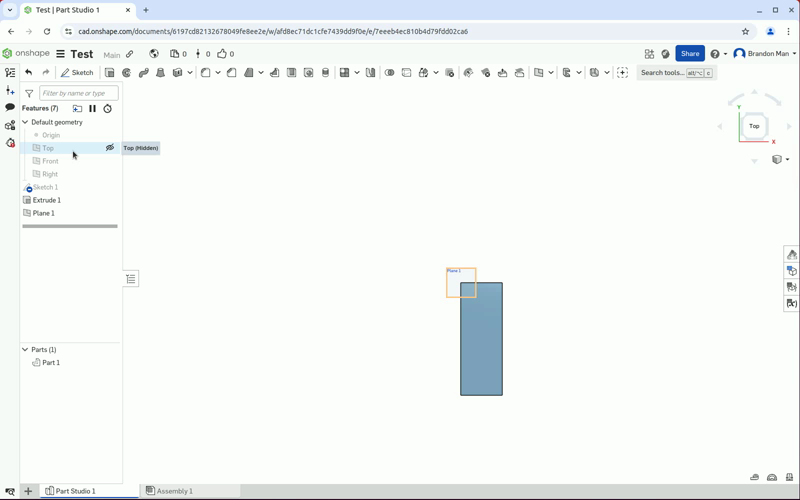
key(shift+s)
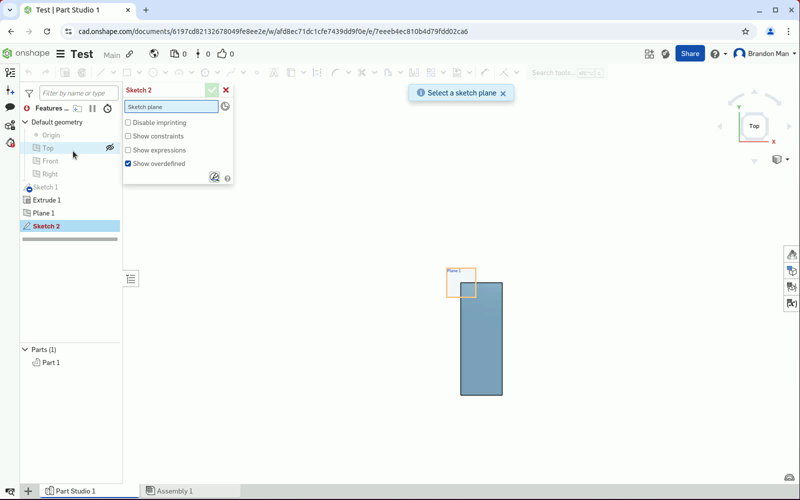
mouse_move(73, 215)
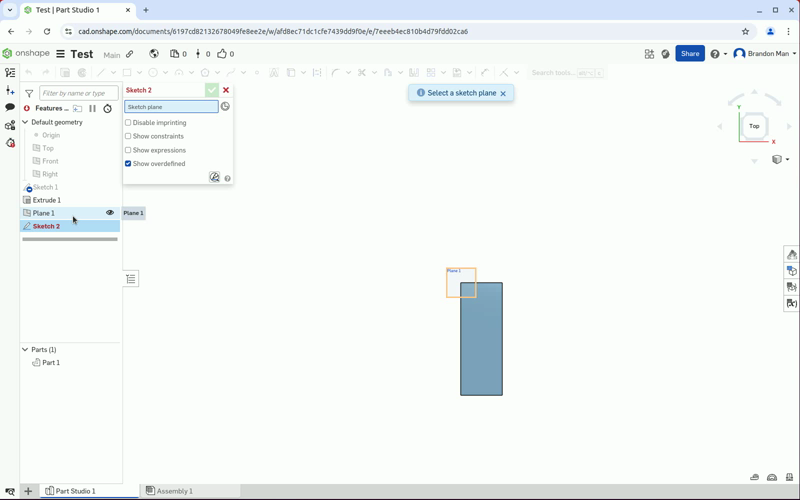
click(73, 215)
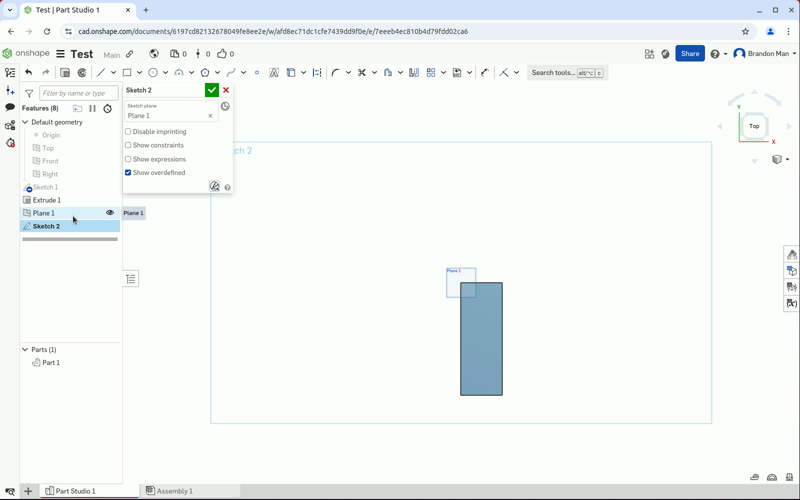
mouse_move(73, 352)
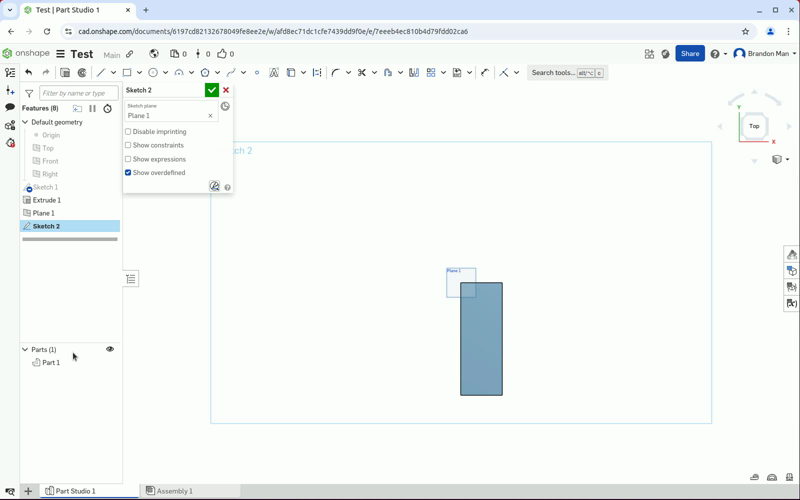
key(y)
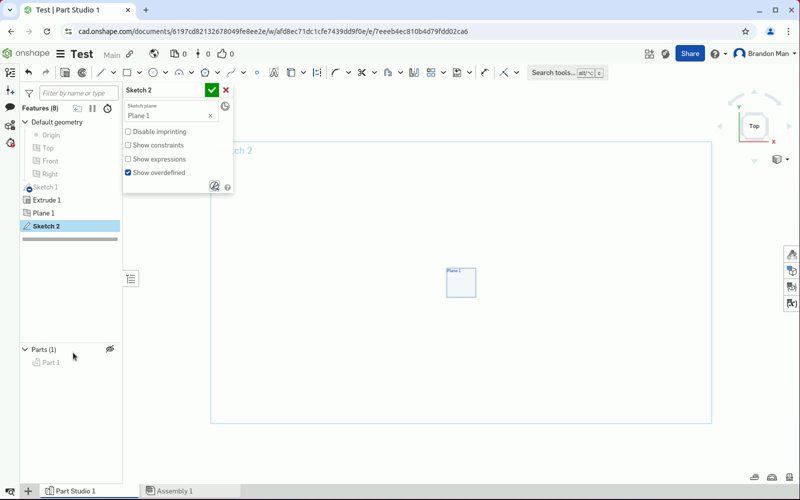
key(l)
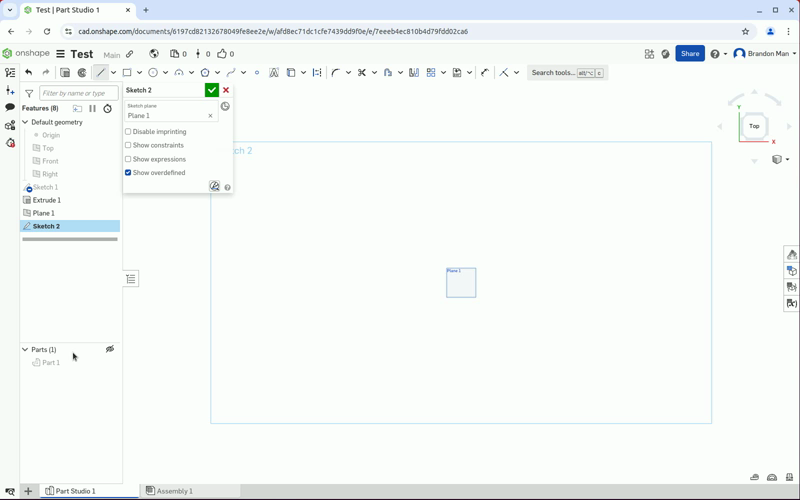
key_down(shift)
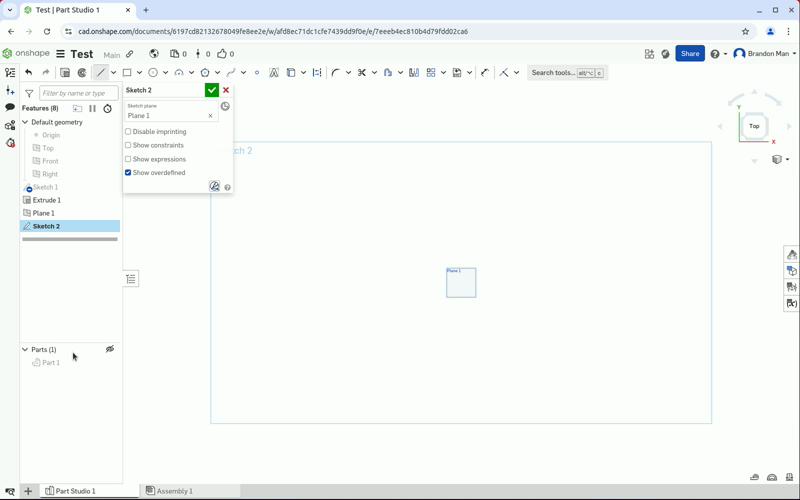
mouse_move(463, 300)
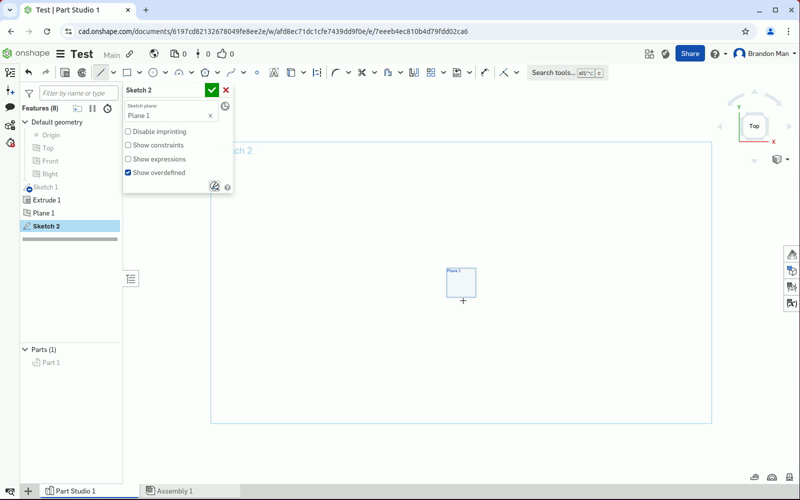
click(463, 300)
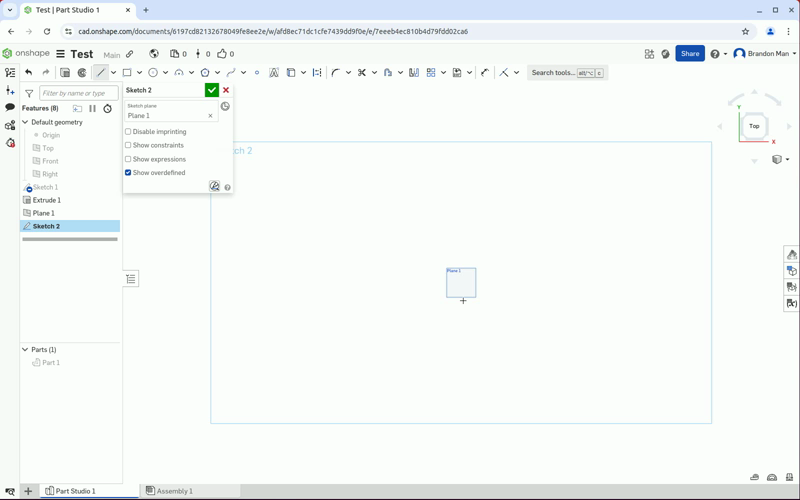
key_up(shift)
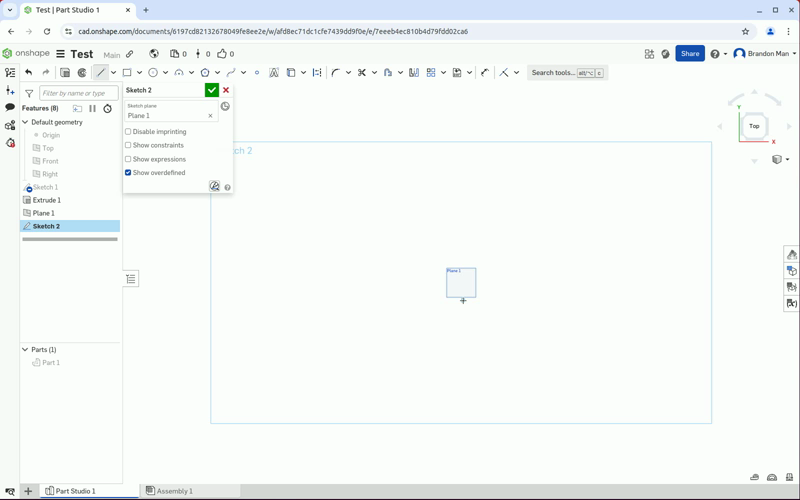
key_down(shift)
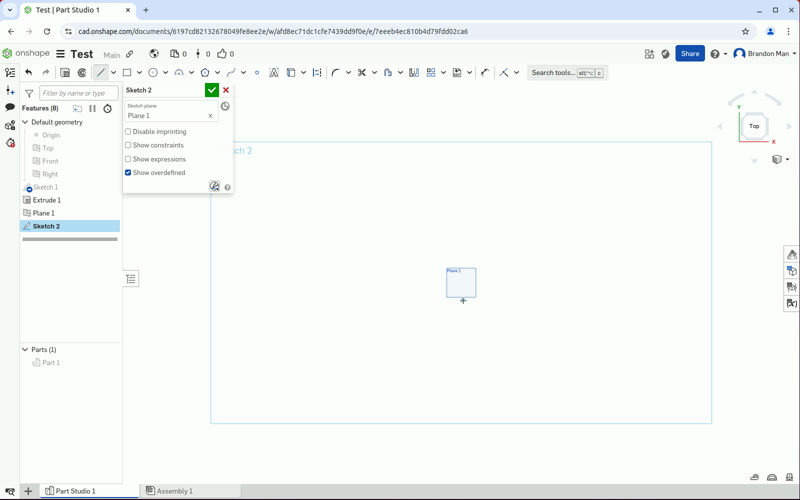
mouse_move(493, 300)
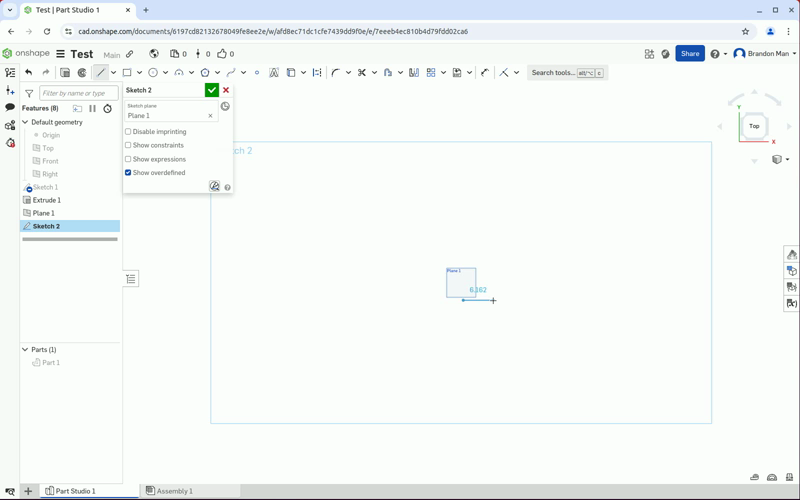
mouse_move(464, 300)
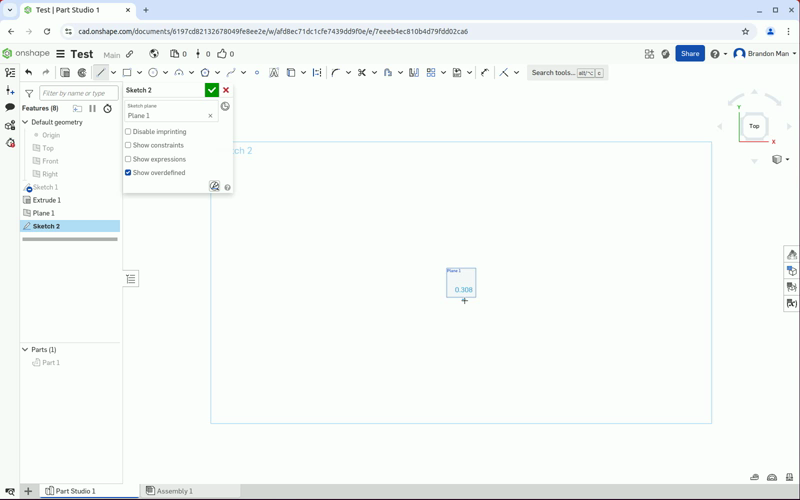
scroll(6)
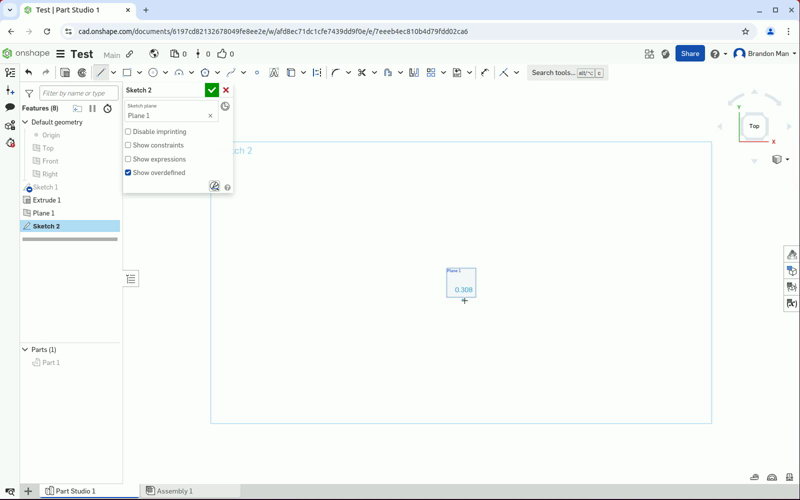
scroll(6)
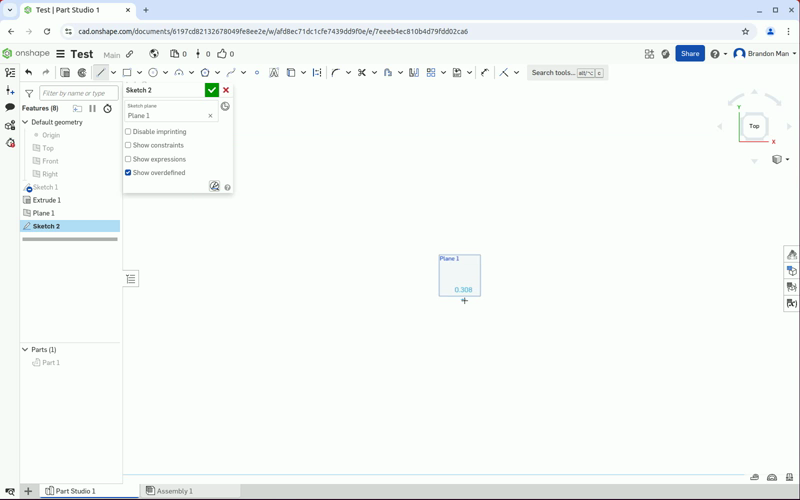
scroll(6)
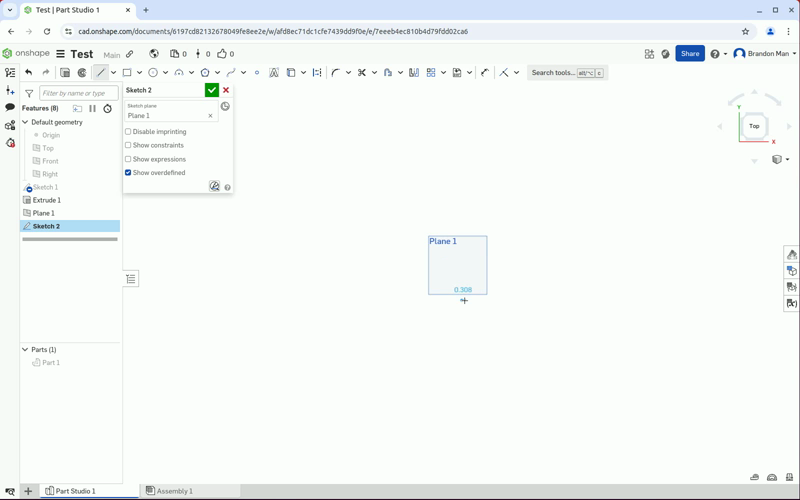
scroll(6)
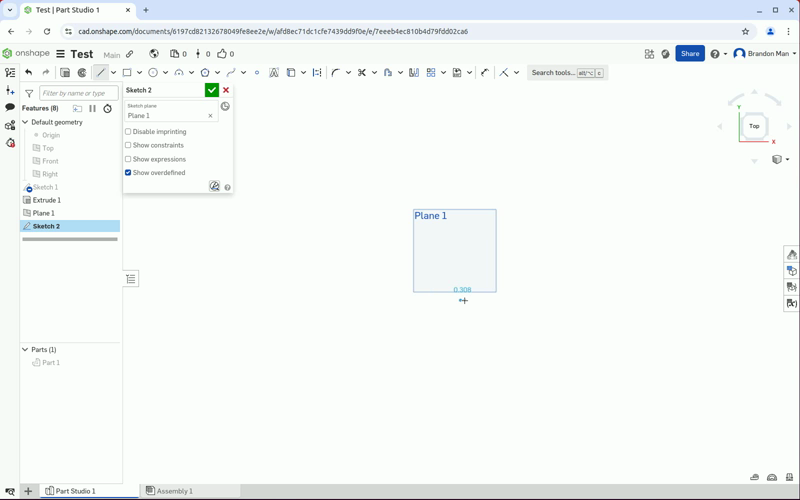
scroll(6)
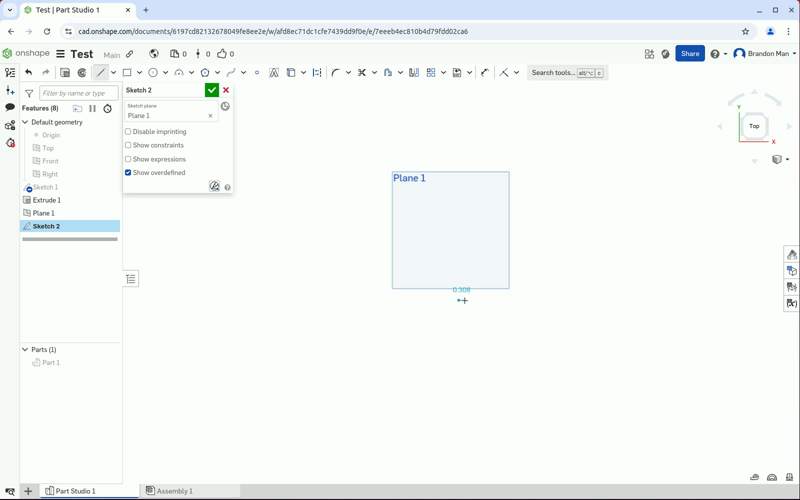
scroll(6)
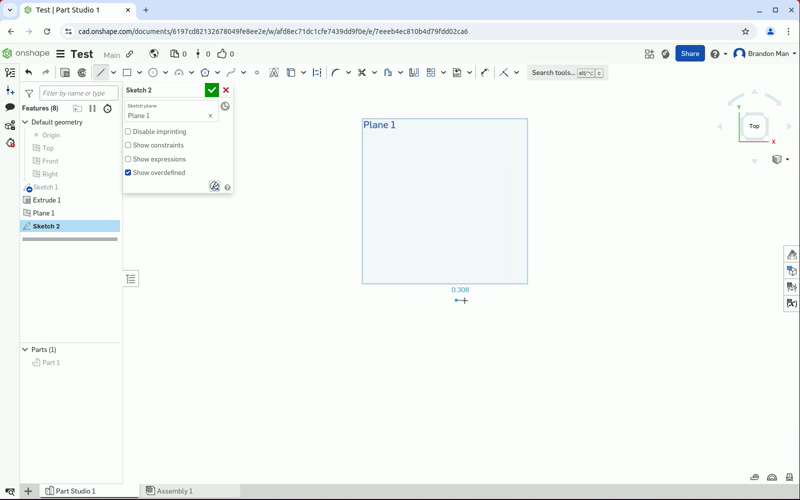
scroll(6)
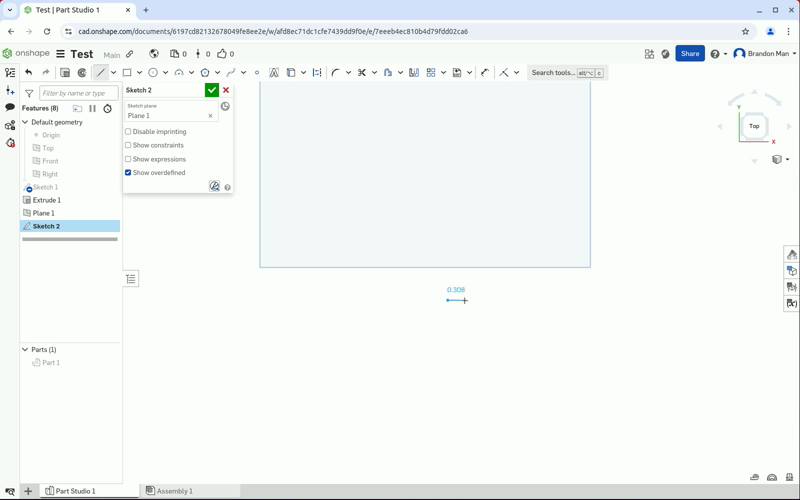
click(464, 300)
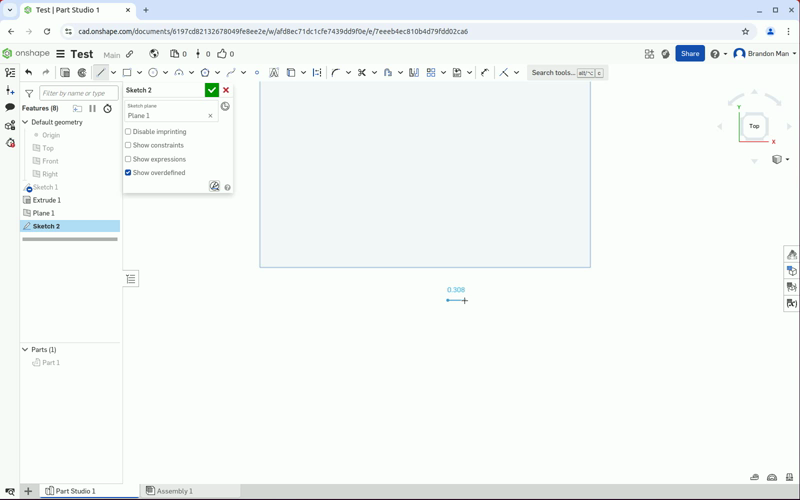
scroll(-6)
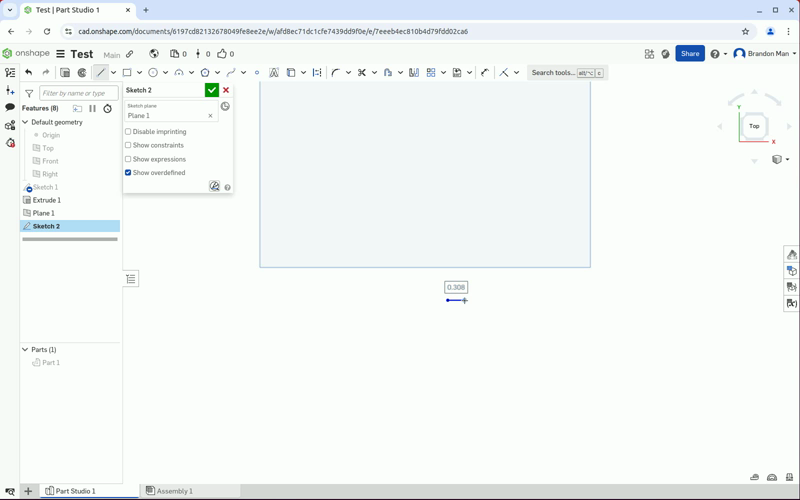
scroll(-6)
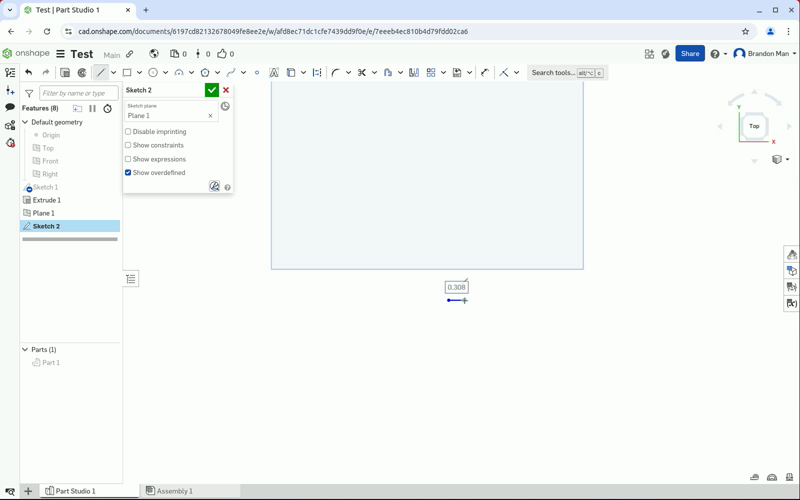
scroll(-6)
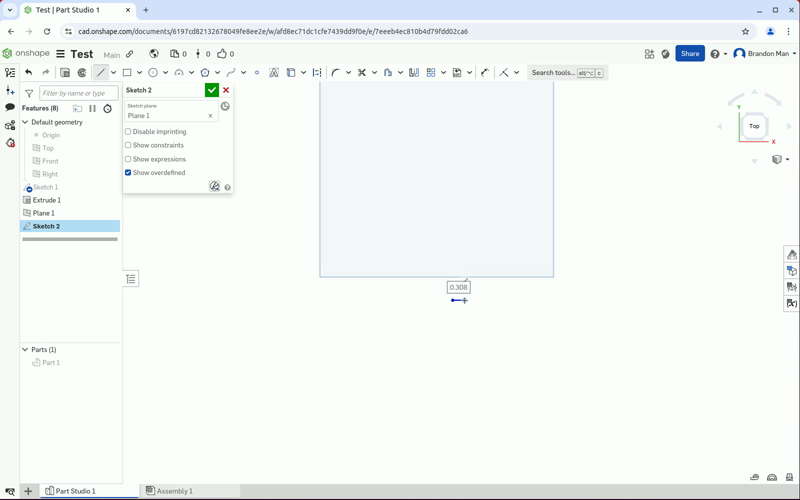
scroll(-6)
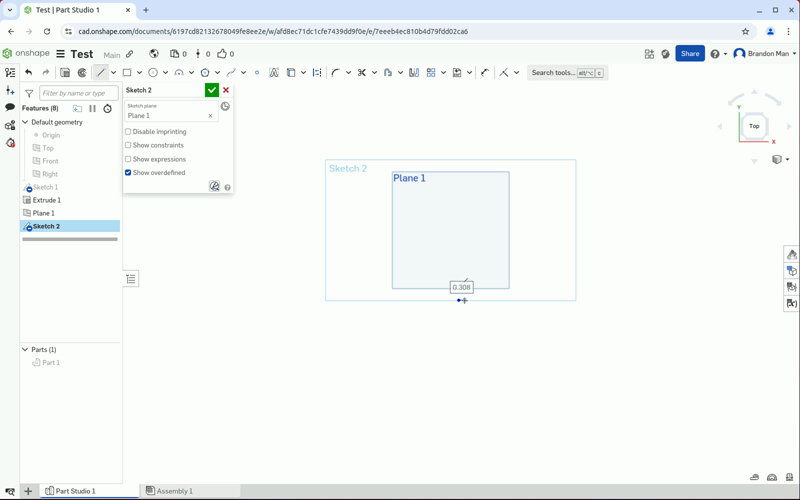
scroll(-6)
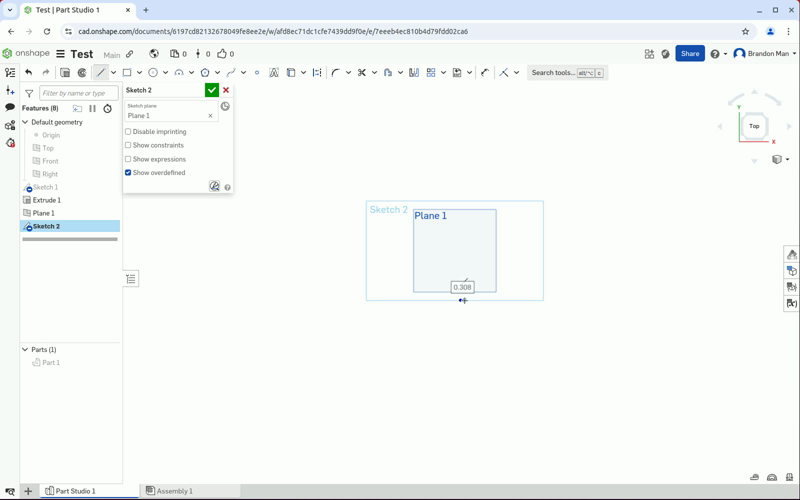
scroll(-6)
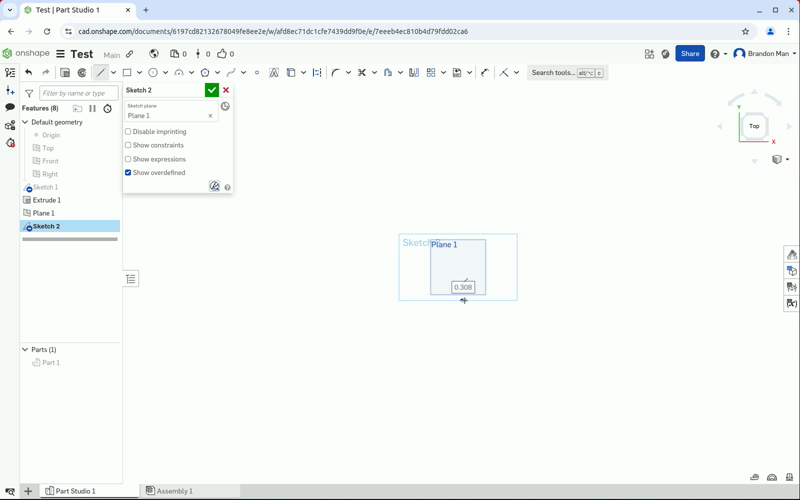
scroll(-6)
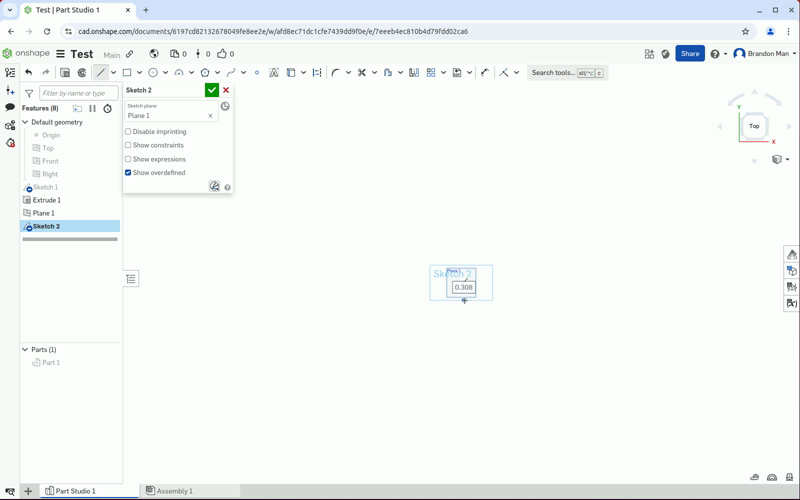
key_up(shift)
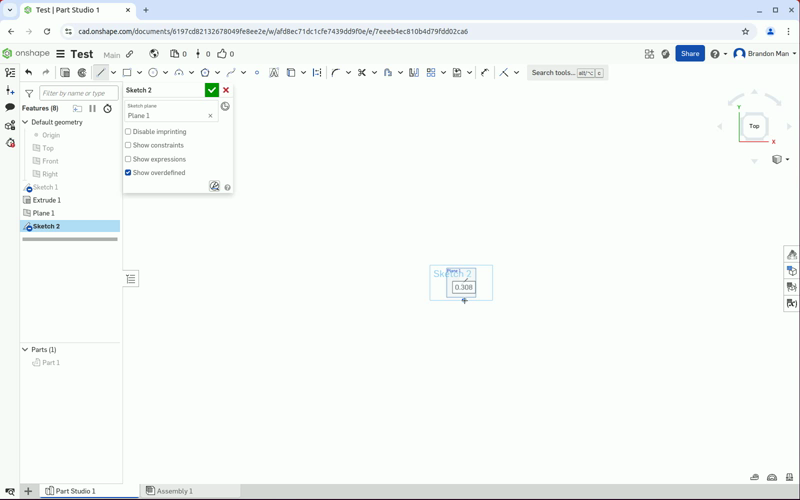
key_down(shift)
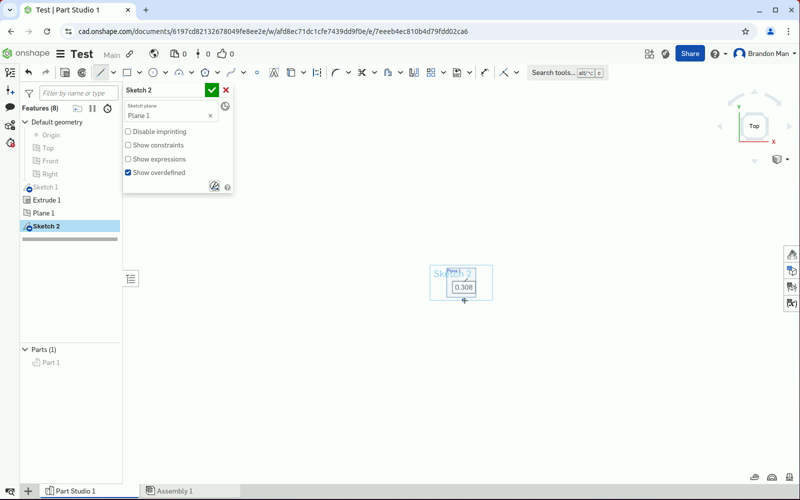
mouse_move(494, 300)
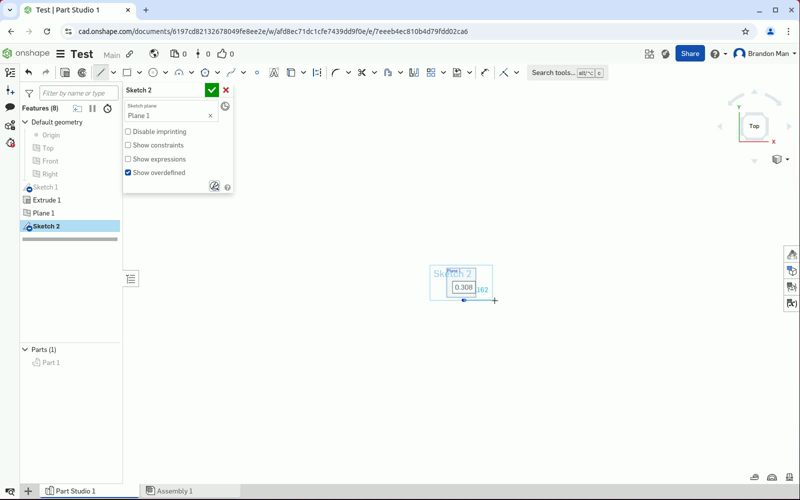
mouse_move(464, 292)
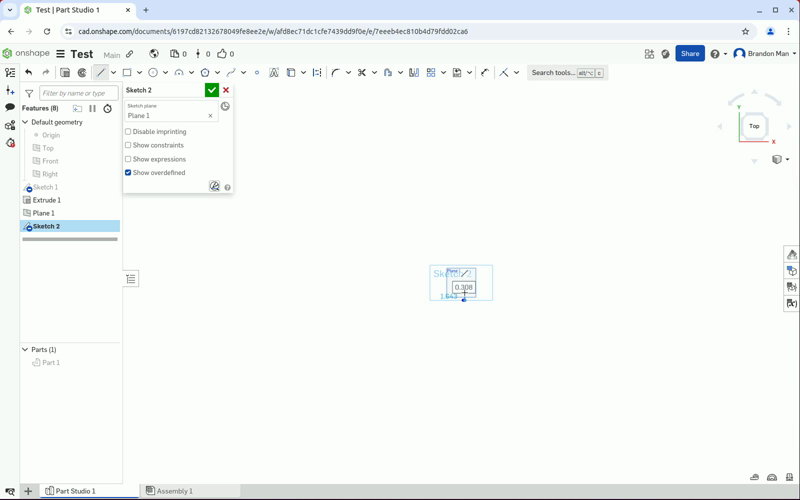
click(464, 292)
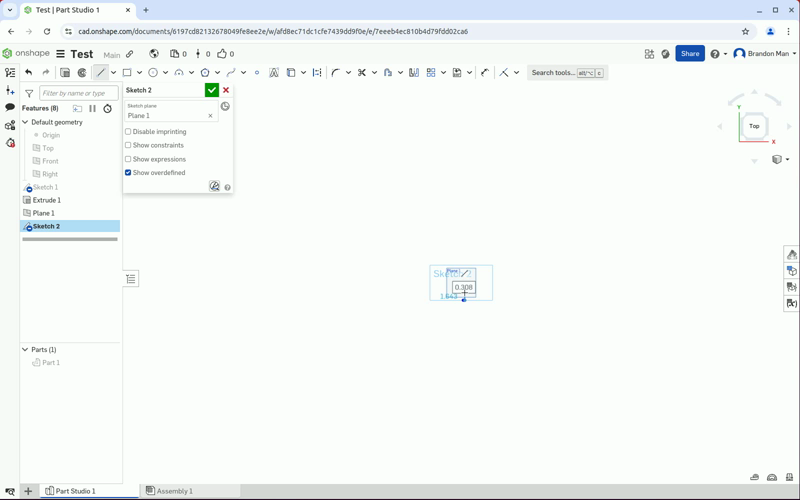
key_up(shift)
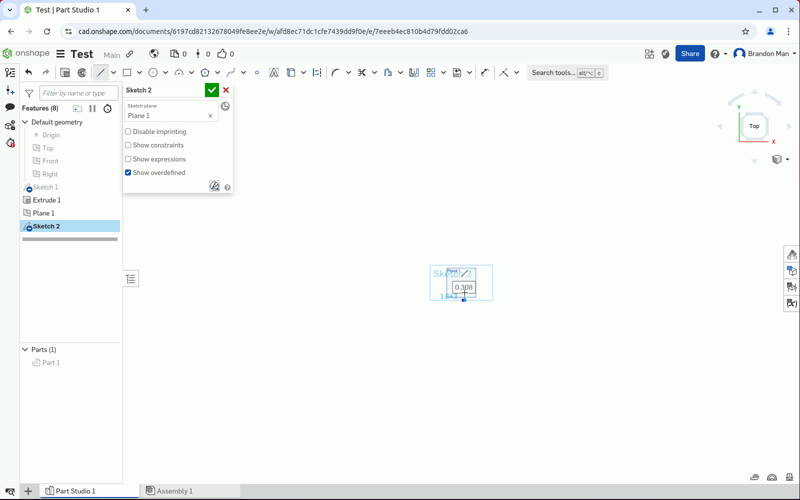
key_down(shift)
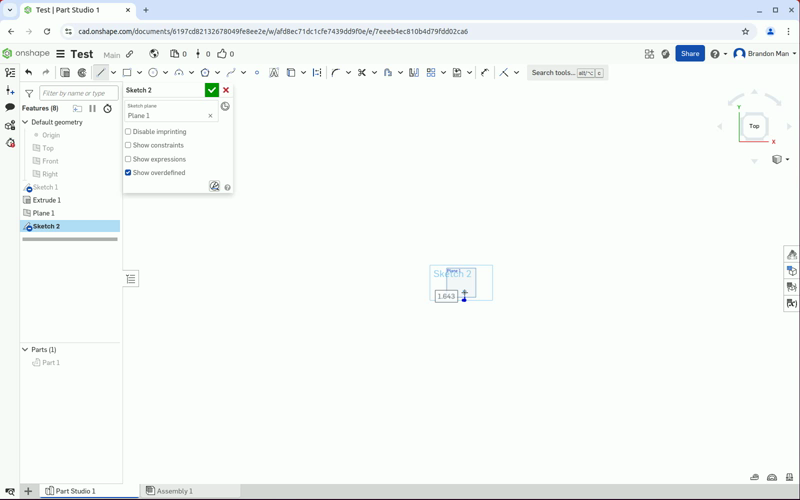
mouse_move(494, 292)
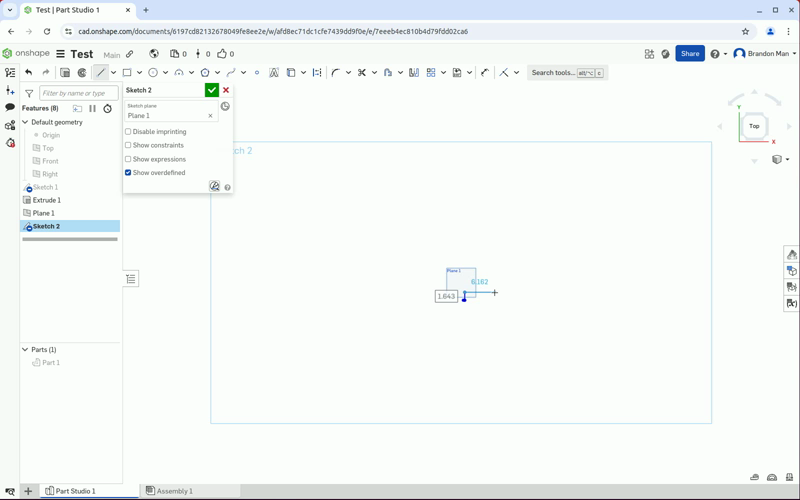
mouse_move(463, 292)
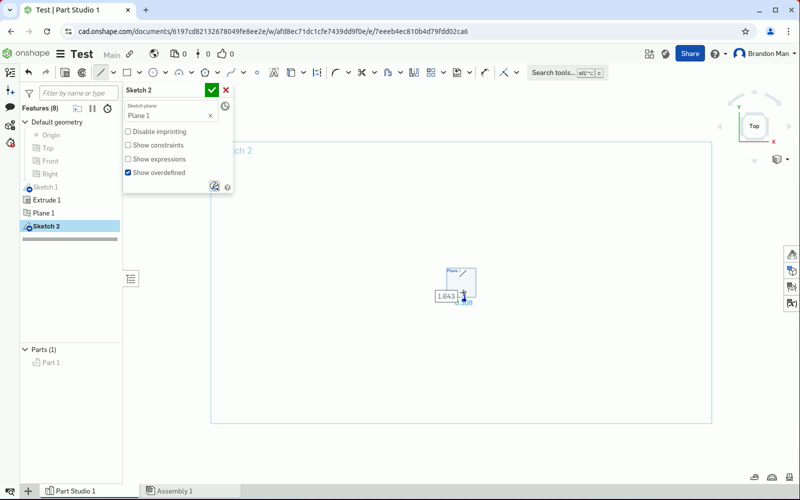
scroll(6)
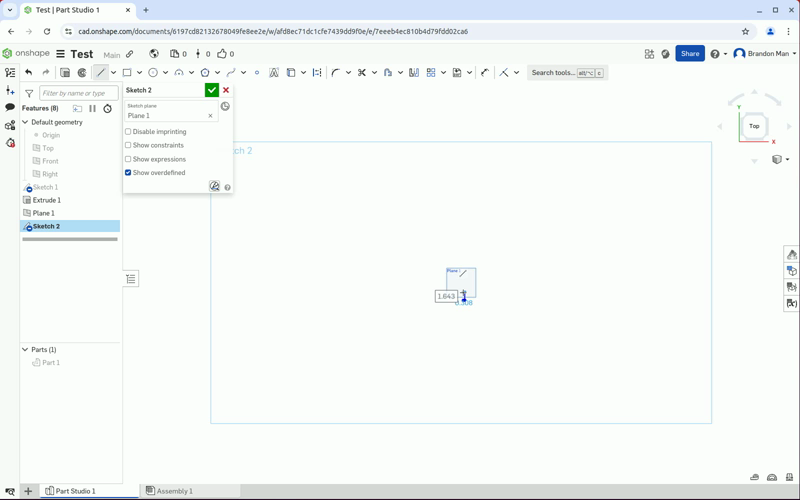
scroll(6)
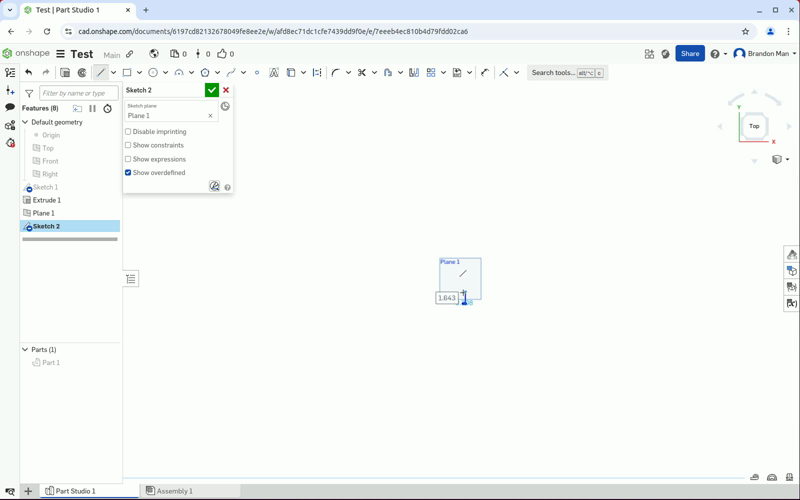
scroll(6)
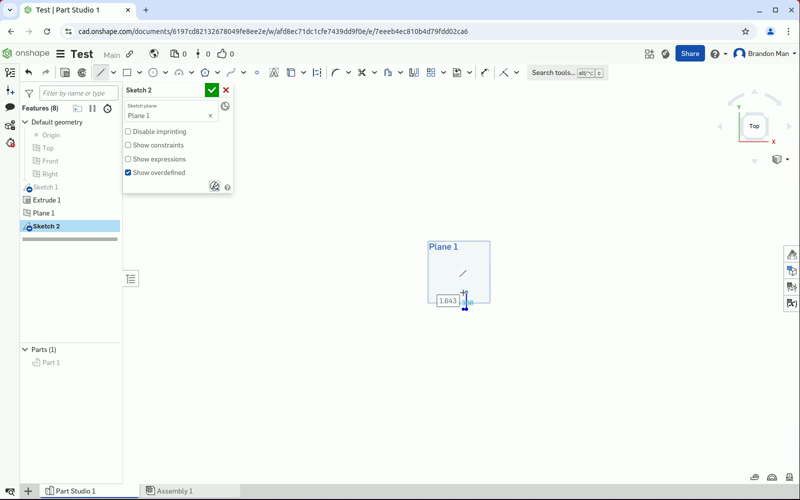
scroll(6)
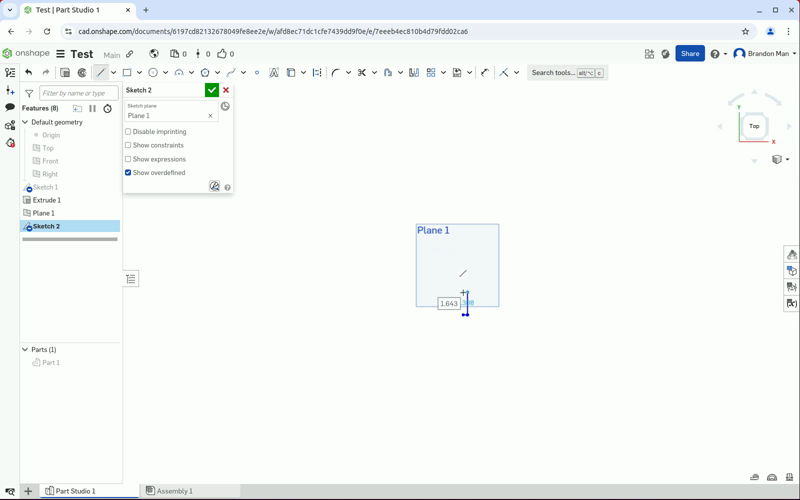
scroll(6)
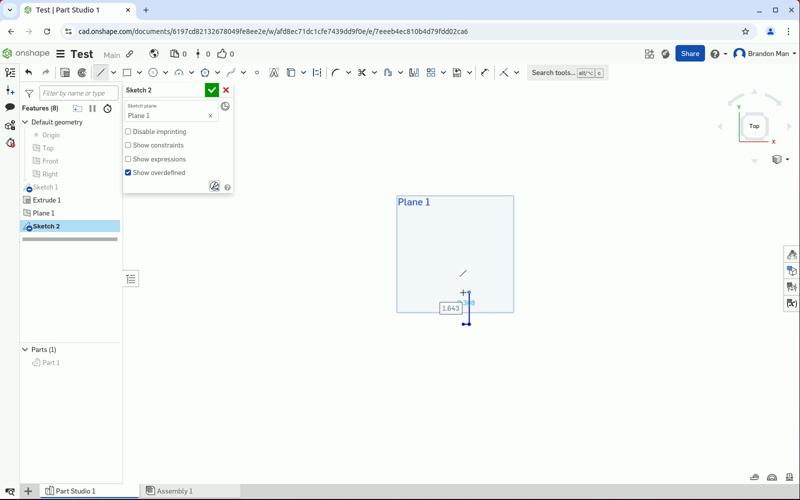
scroll(6)
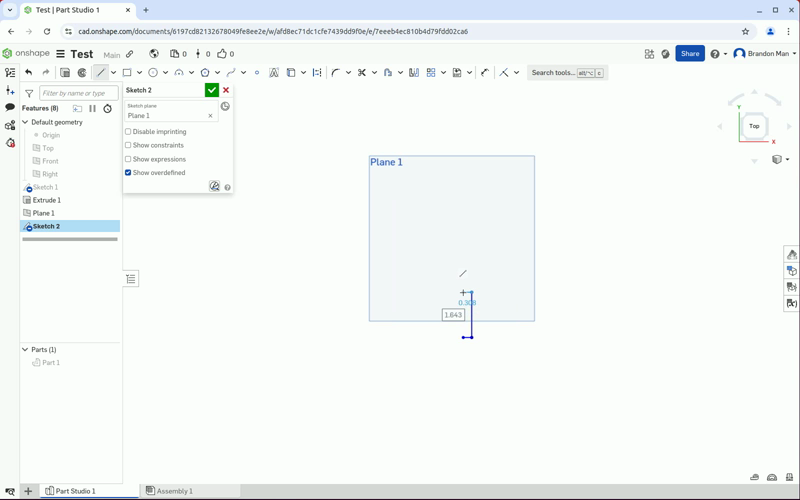
scroll(6)
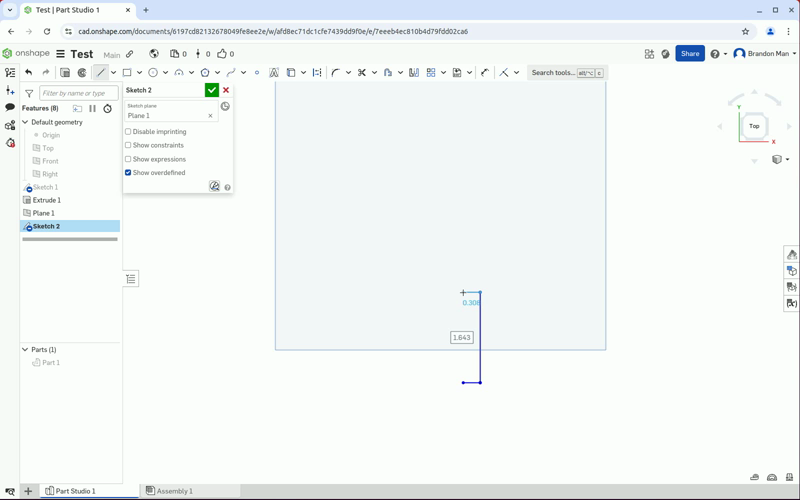
click(463, 292)
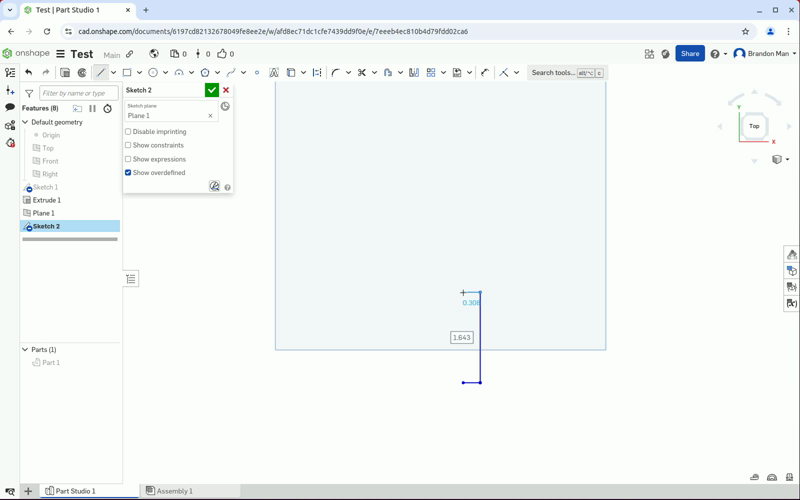
scroll(-6)
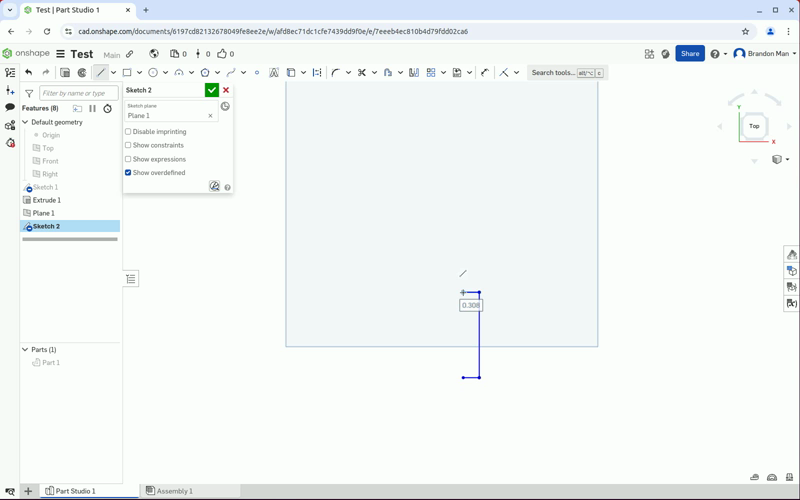
scroll(-6)
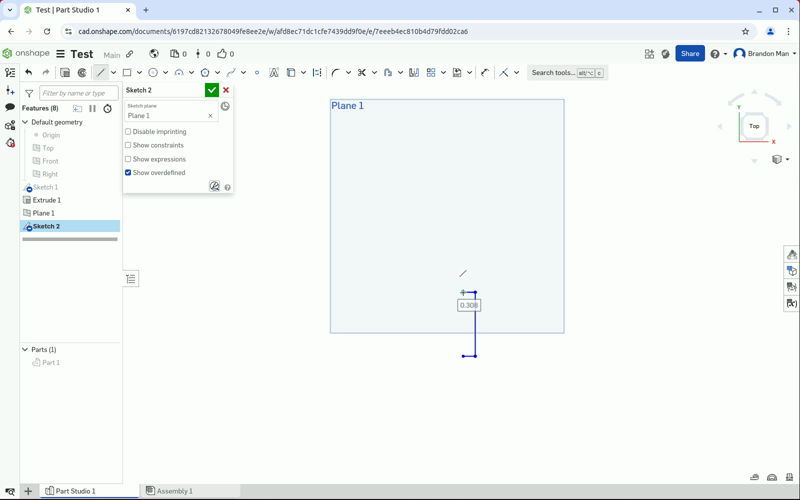
scroll(-6)
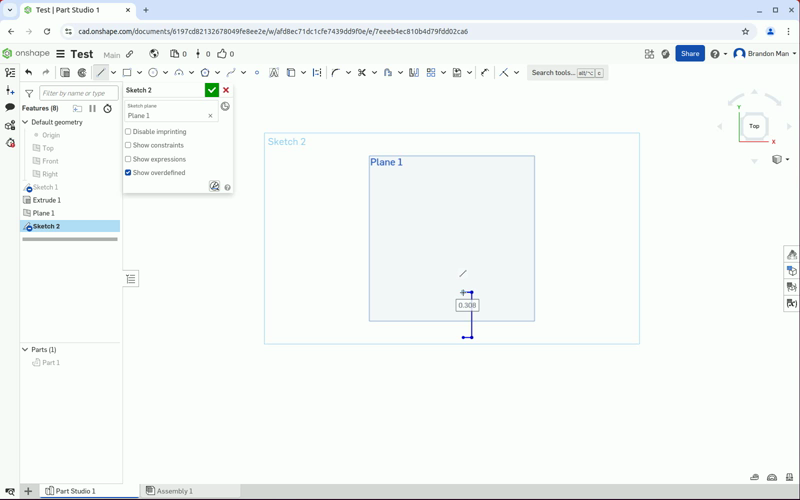
scroll(-6)
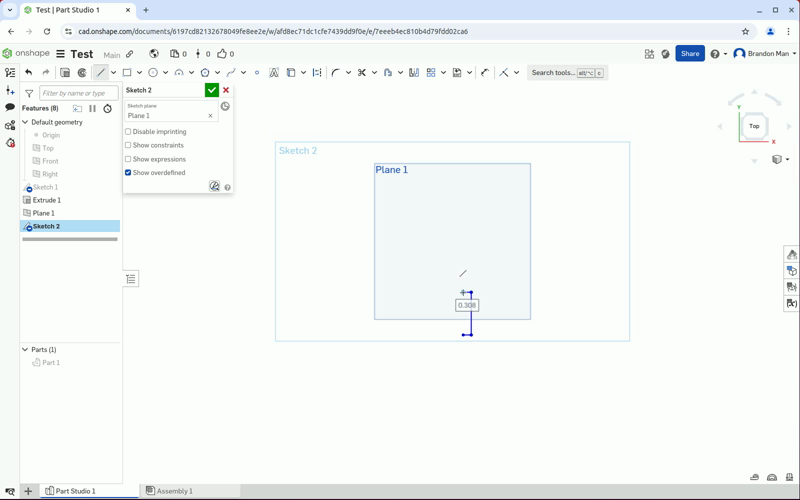
scroll(-6)
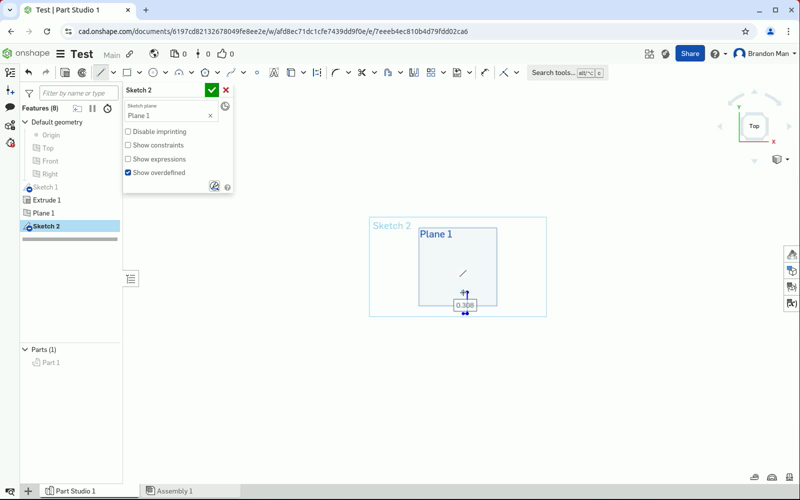
scroll(-6)
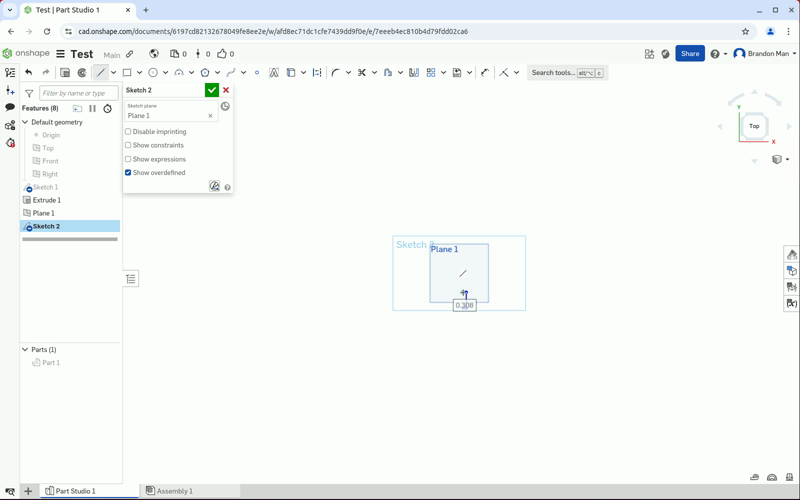
scroll(-6)
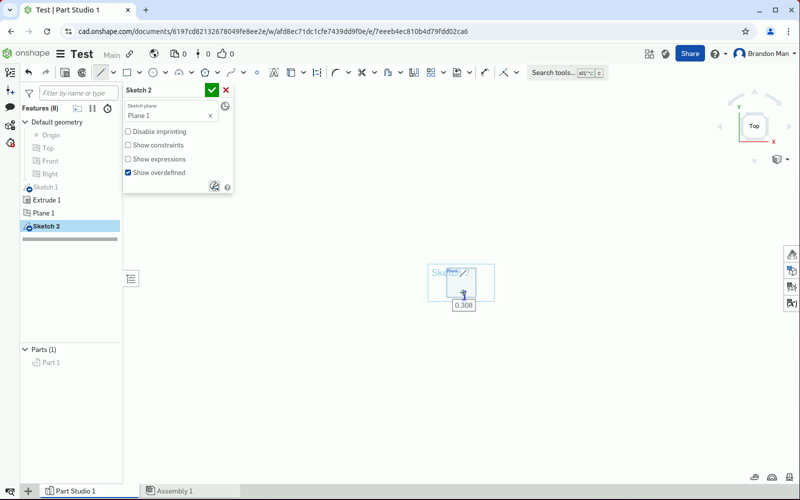
key_up(shift)
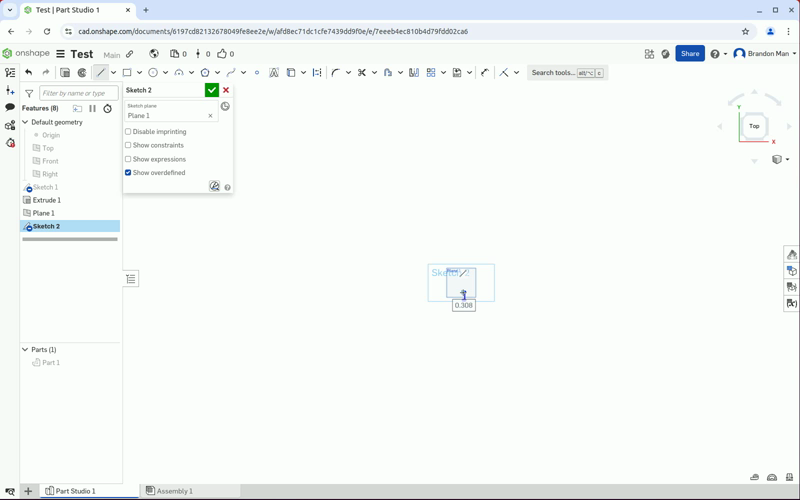
mouse_move(493, 292)
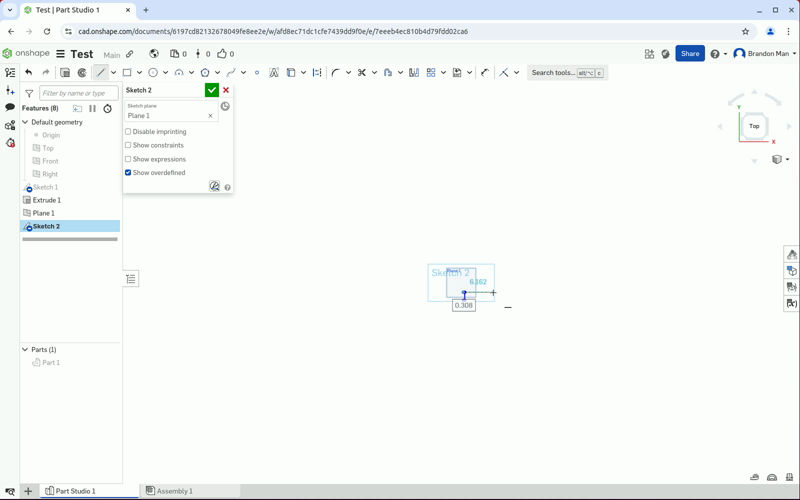
key_down(shift)
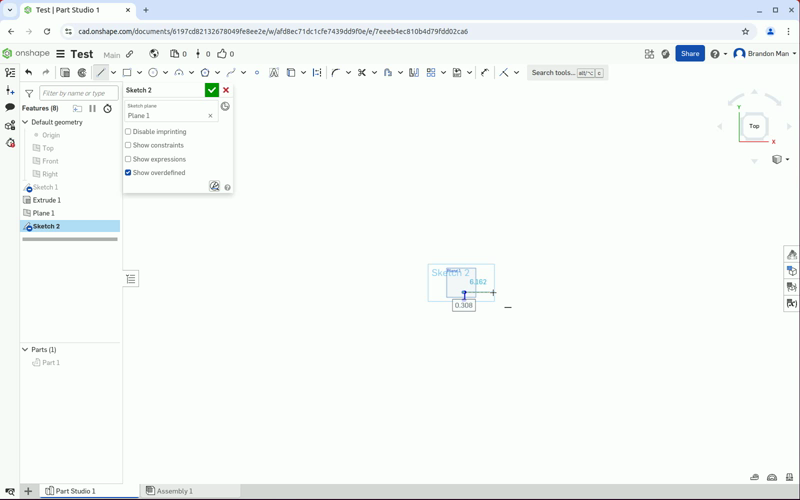
mouse_move(463, 300)
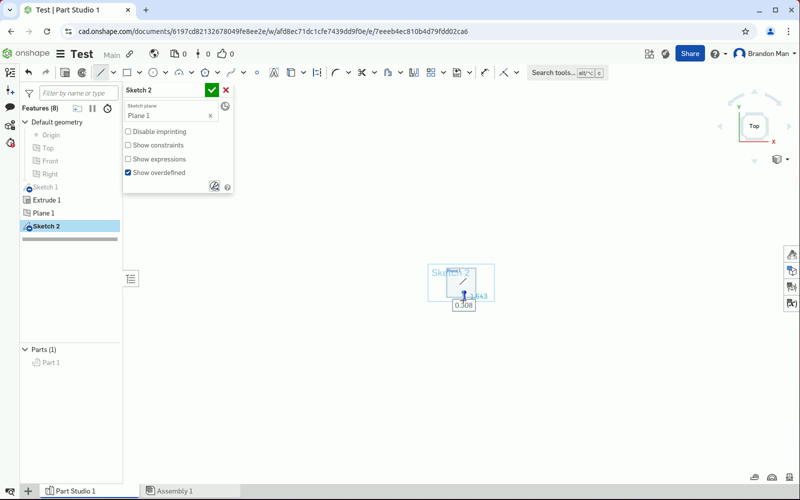
scroll(6)
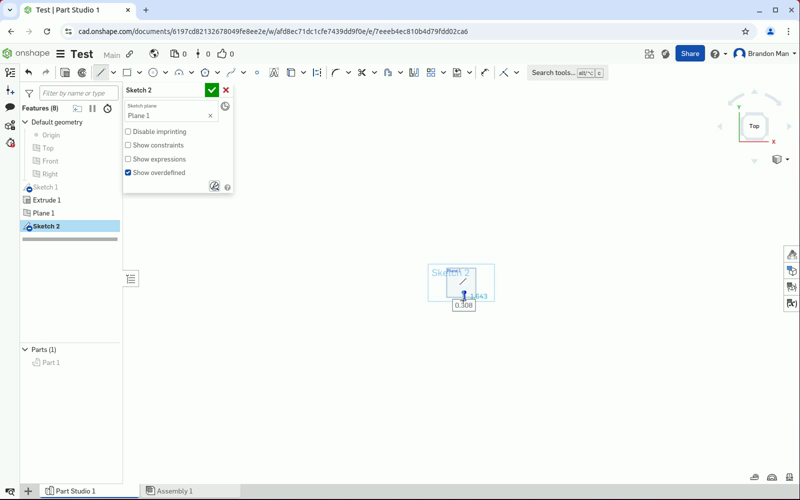
scroll(6)
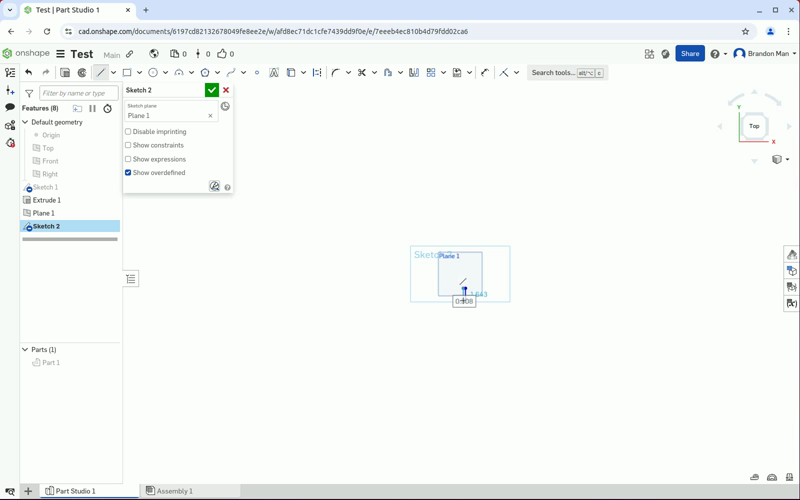
scroll(6)
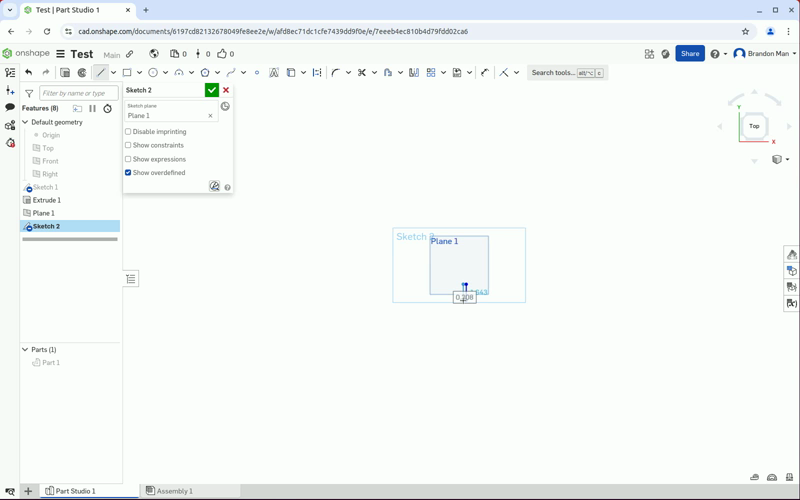
scroll(6)
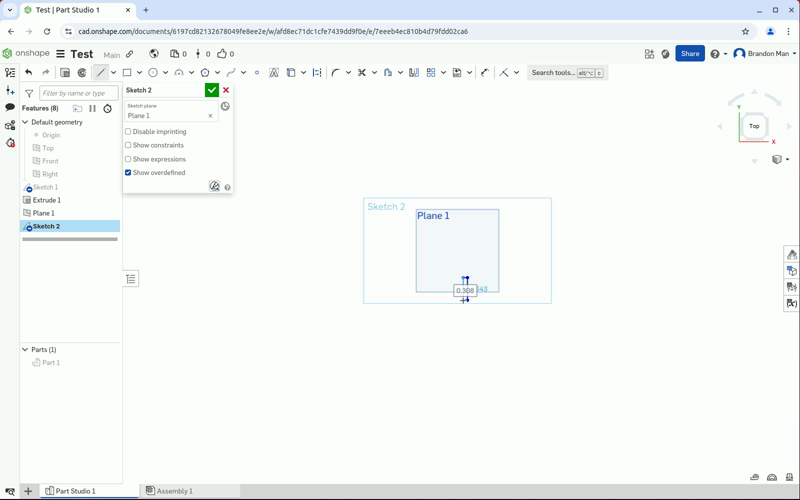
scroll(6)
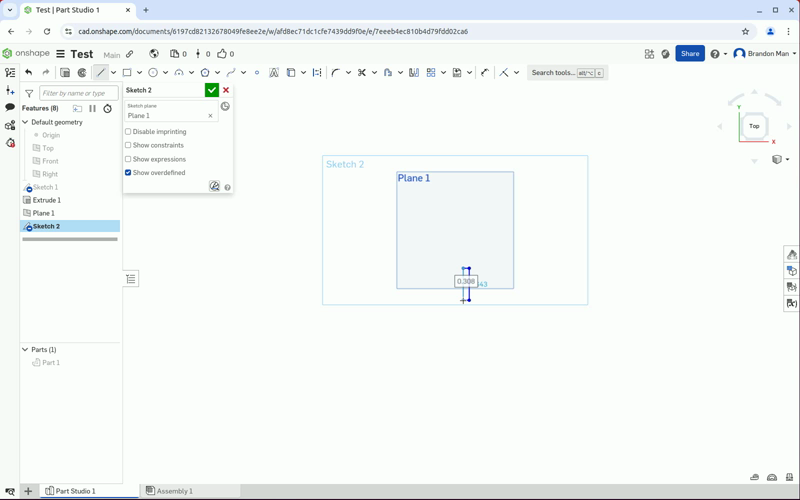
scroll(6)
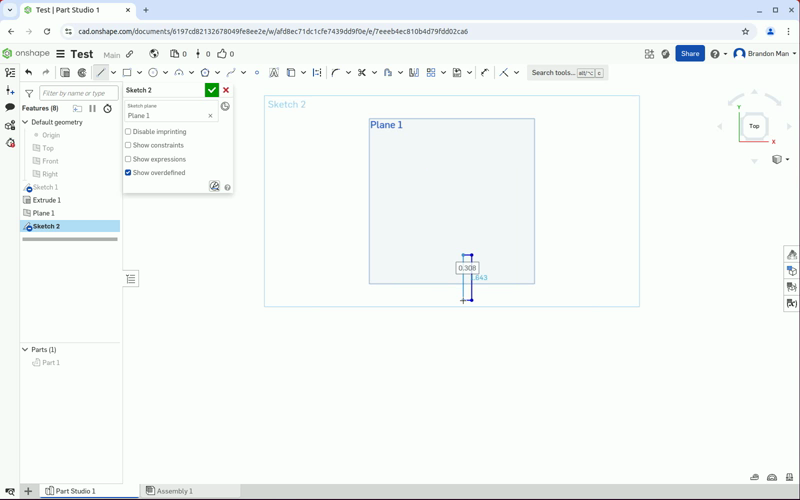
scroll(6)
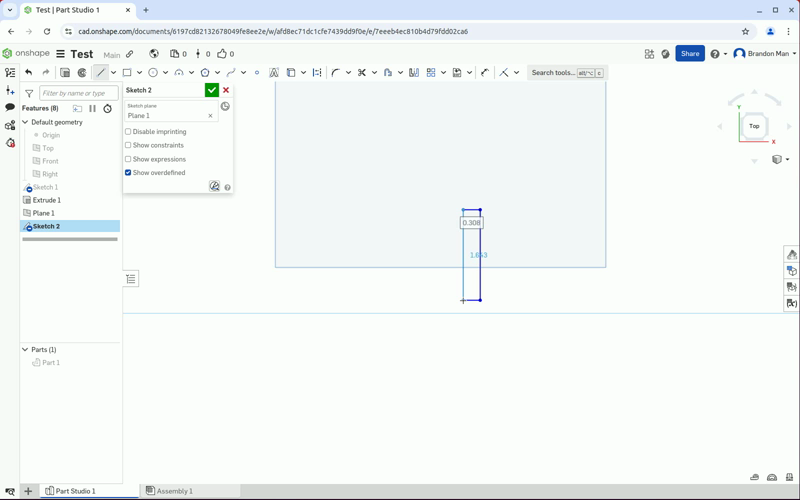
key_up(shift)
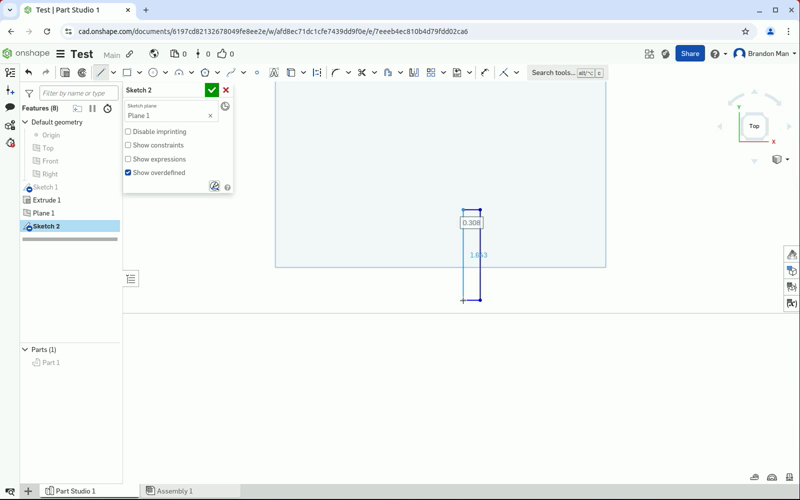
click(463, 300)
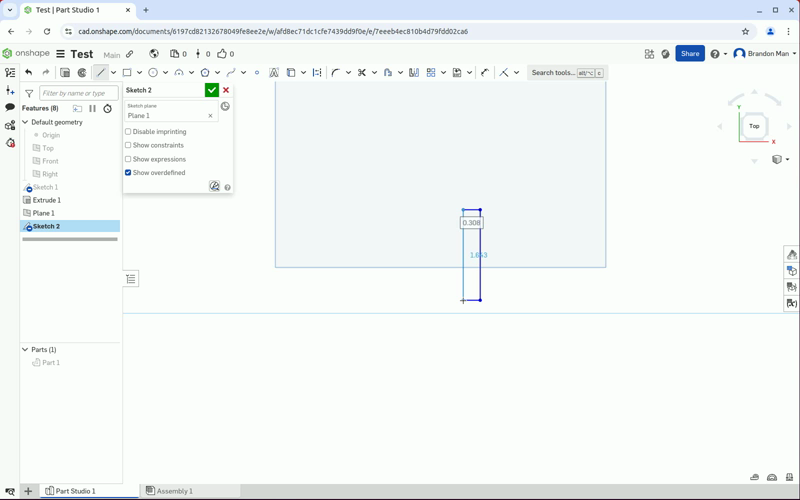
scroll(-6)
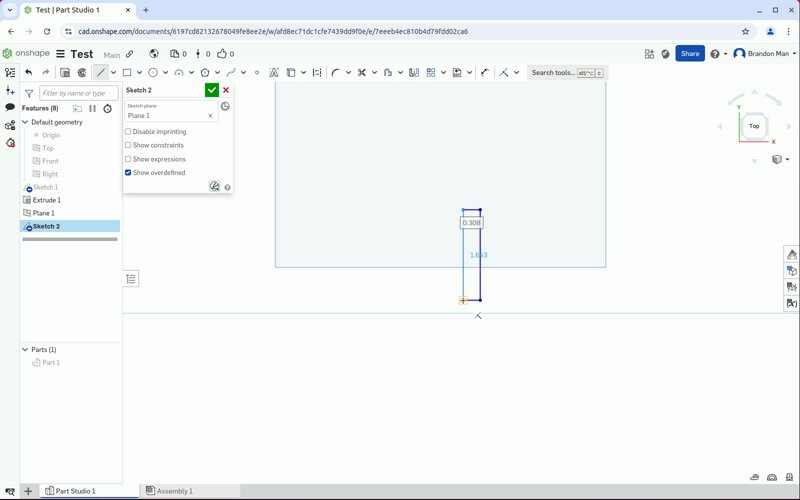
scroll(-6)
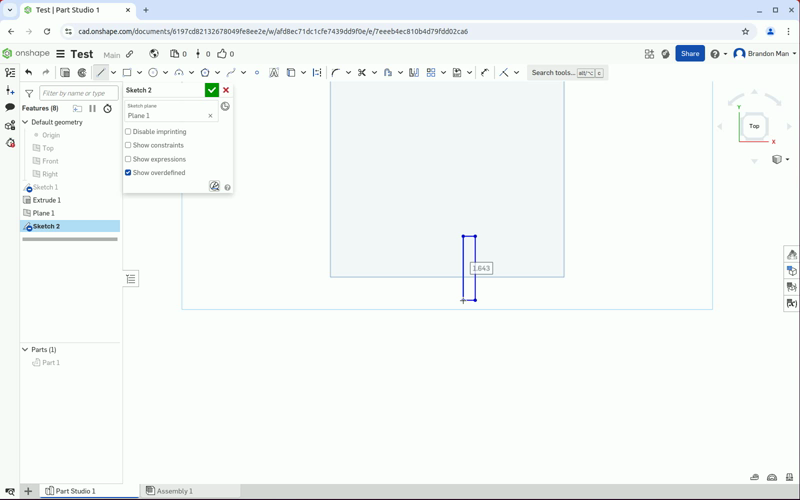
scroll(-6)
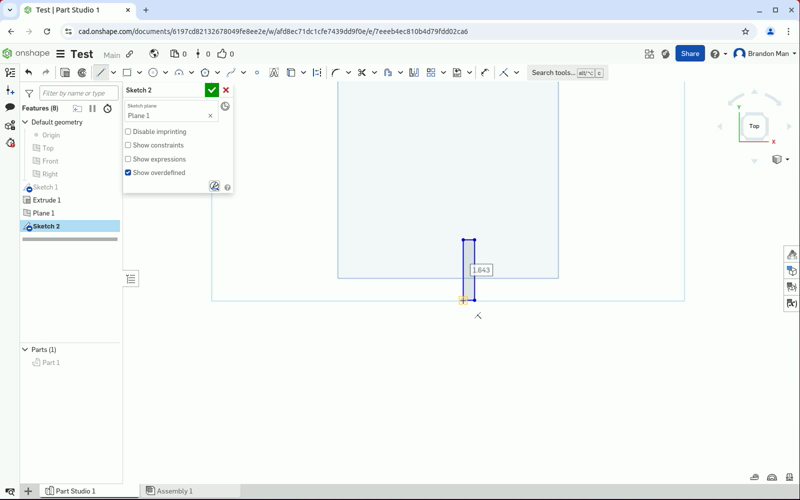
scroll(-6)
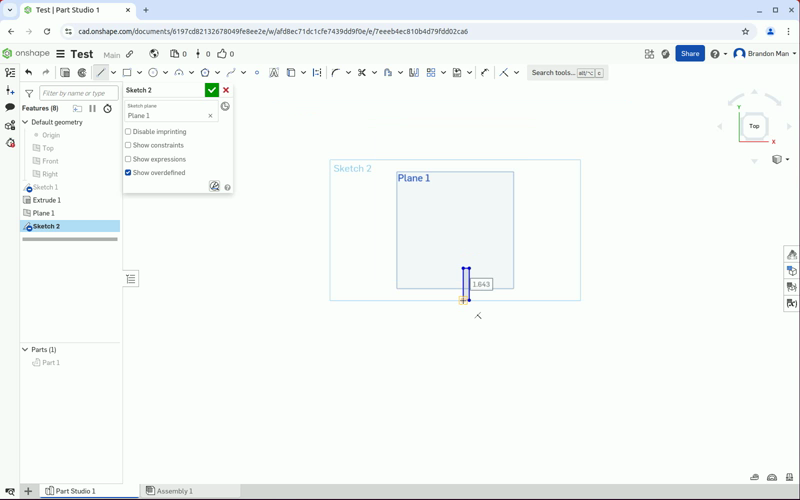
scroll(-6)
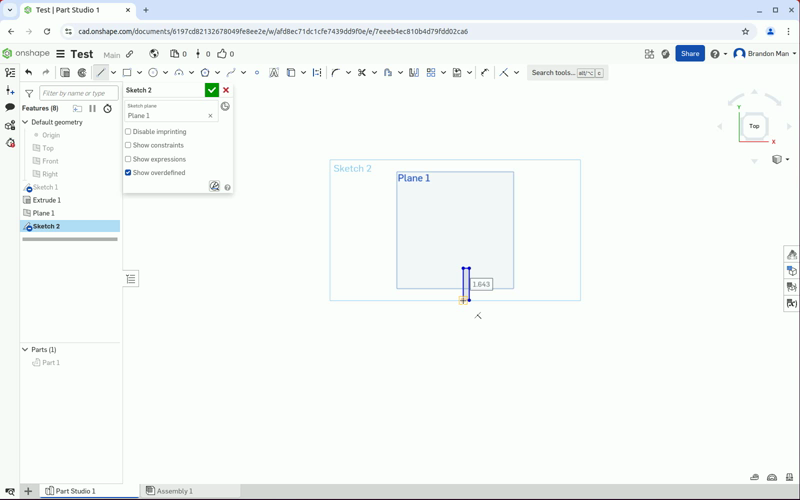
scroll(-6)
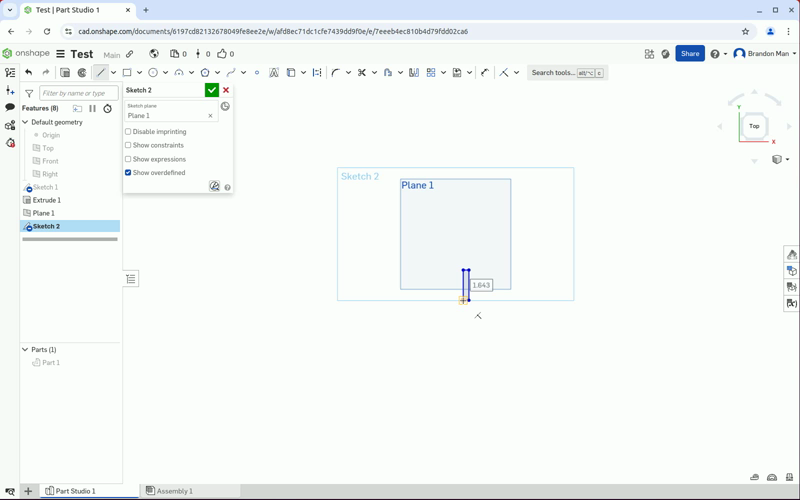
scroll(-6)
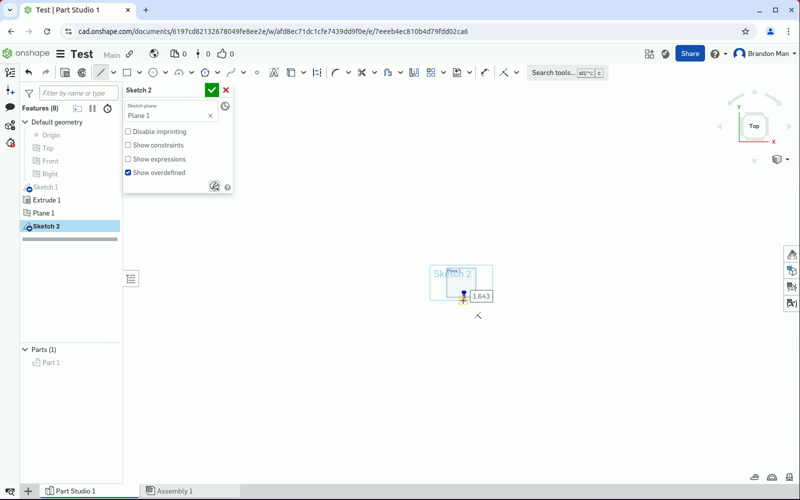
key(esc)
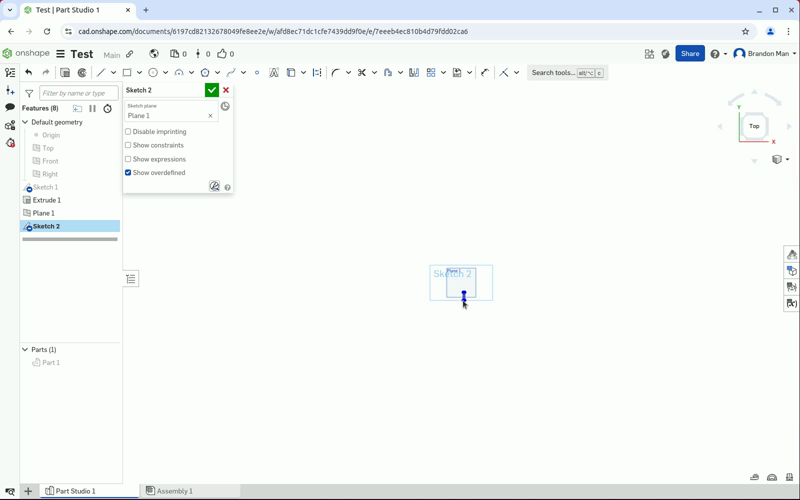
mouse_move(463, 297)
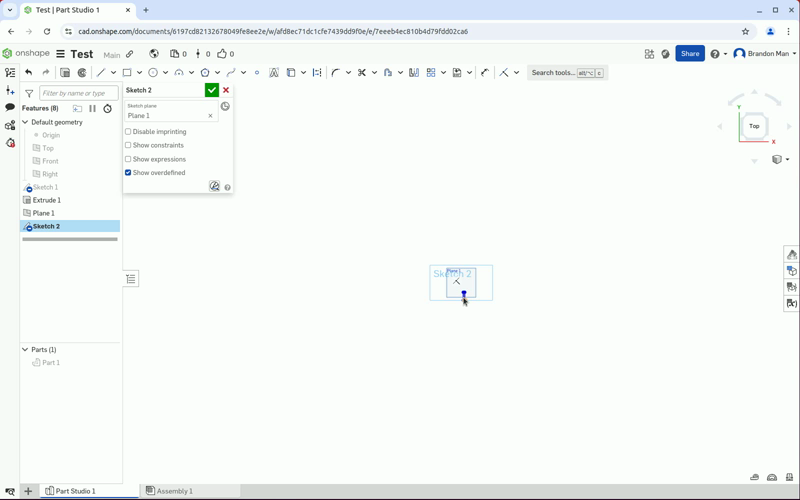
scroll(6)
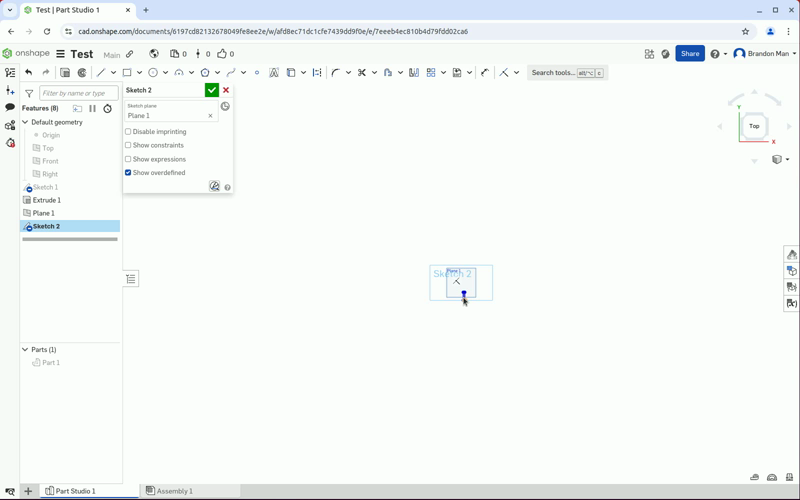
scroll(6)
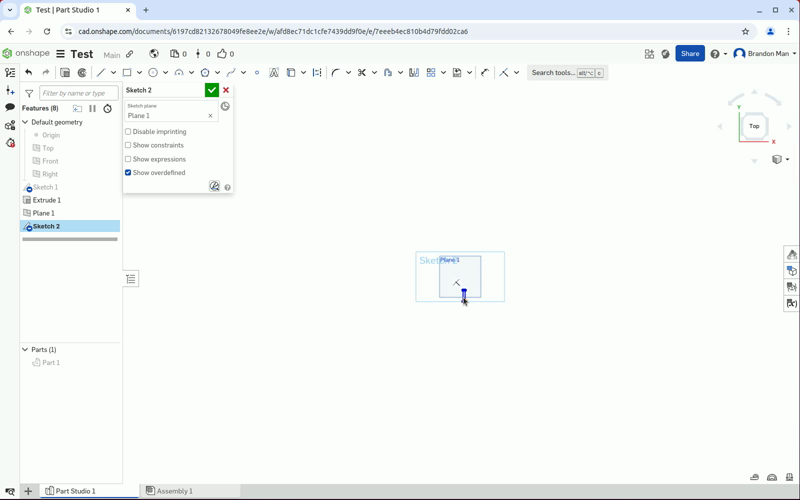
scroll(6)
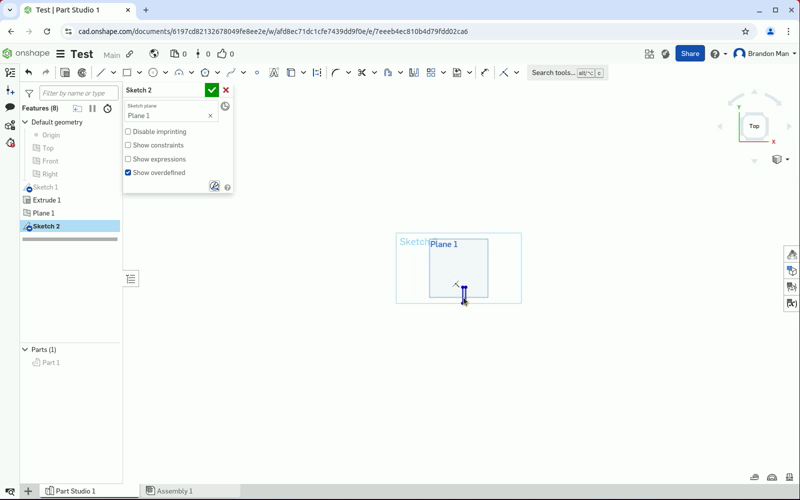
scroll(6)
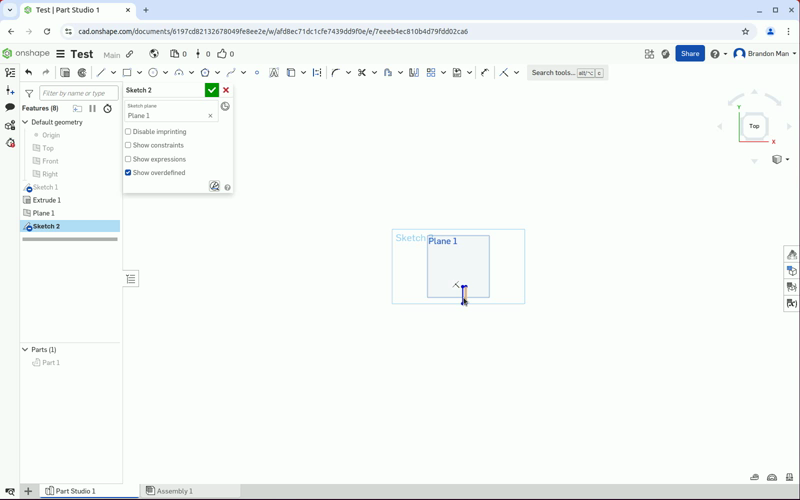
scroll(6)
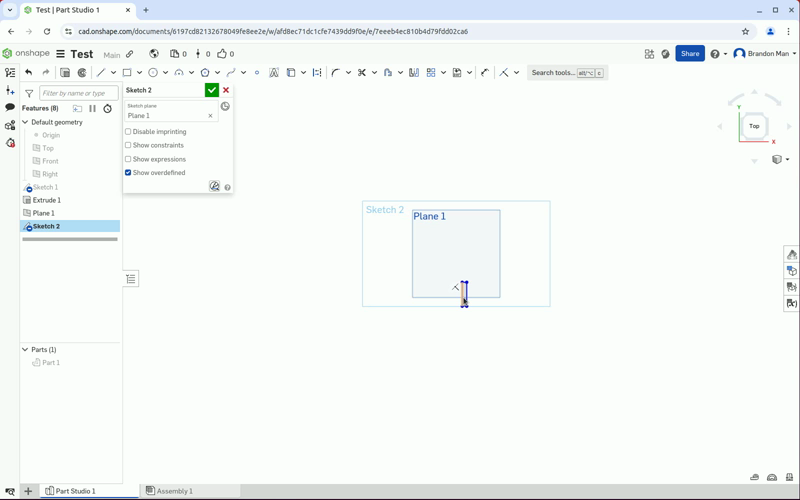
scroll(6)
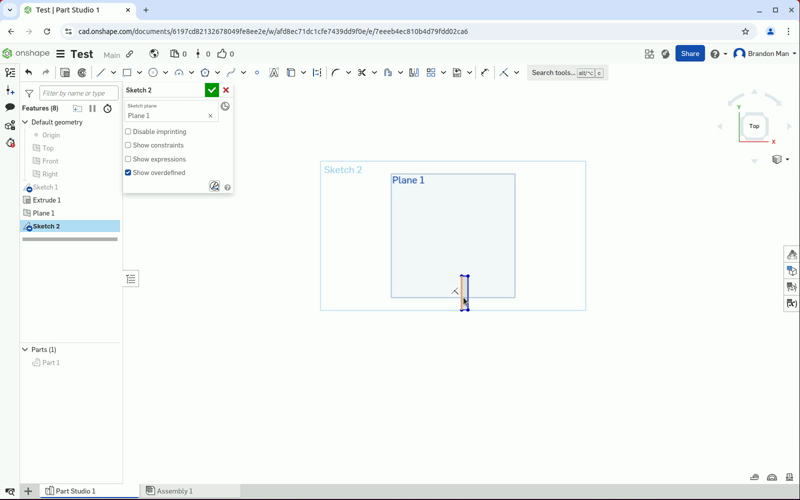
scroll(6)
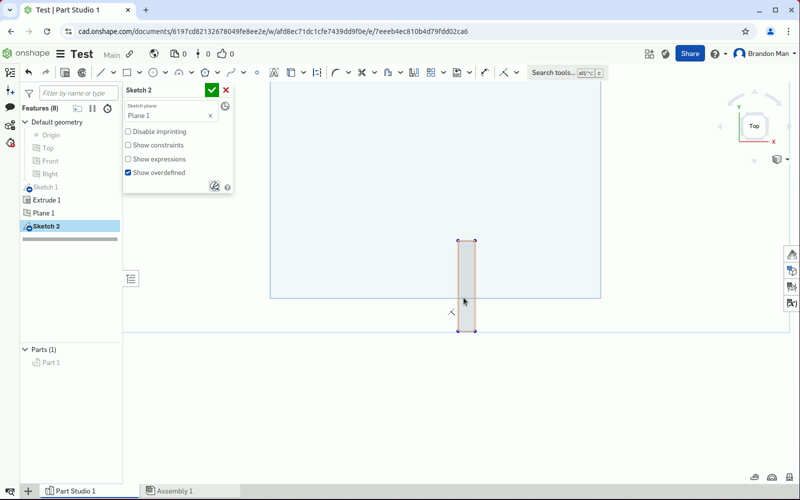
click(463, 297)
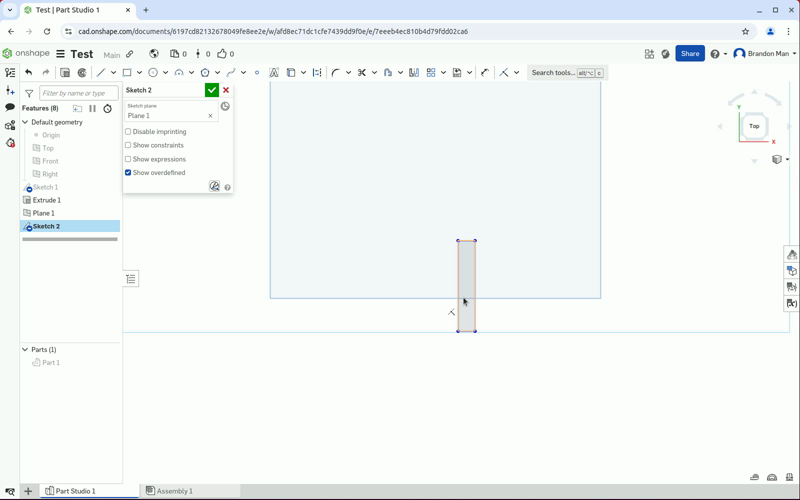
scroll(-6)
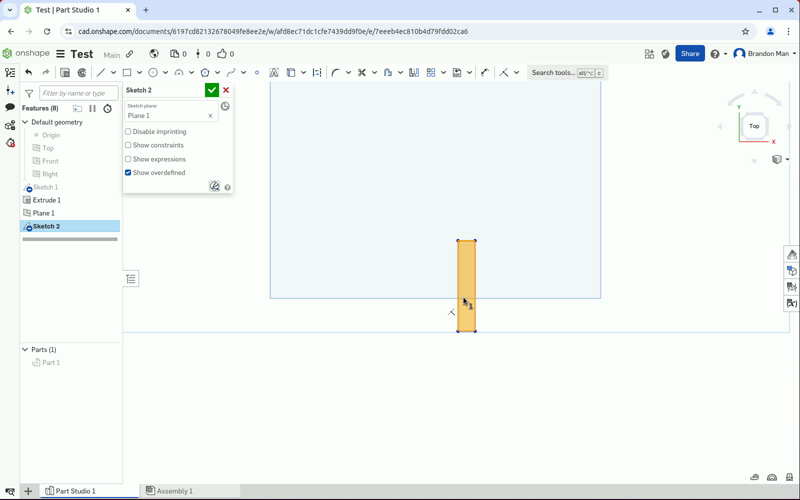
scroll(-6)
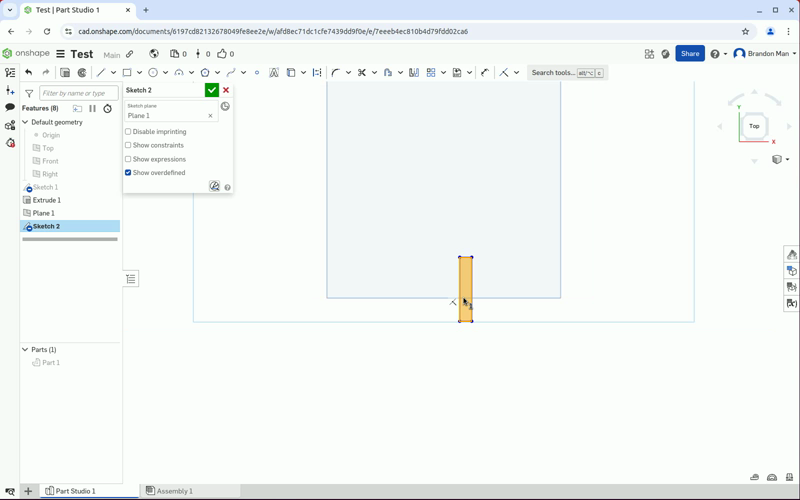
scroll(-6)
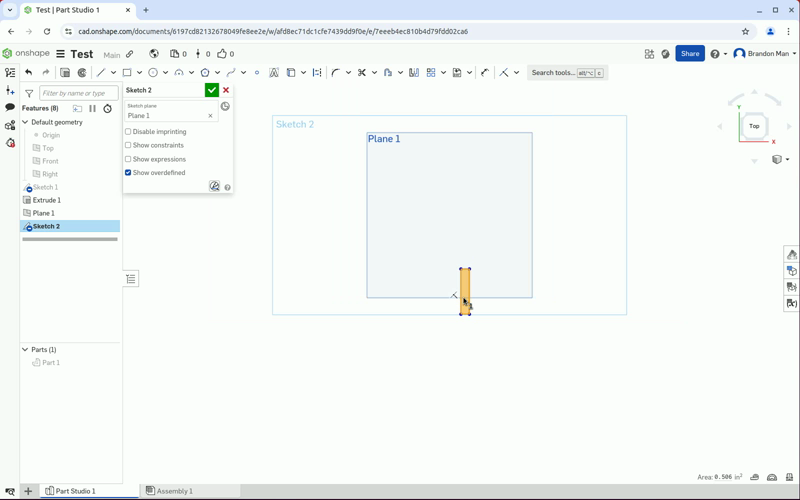
scroll(-6)
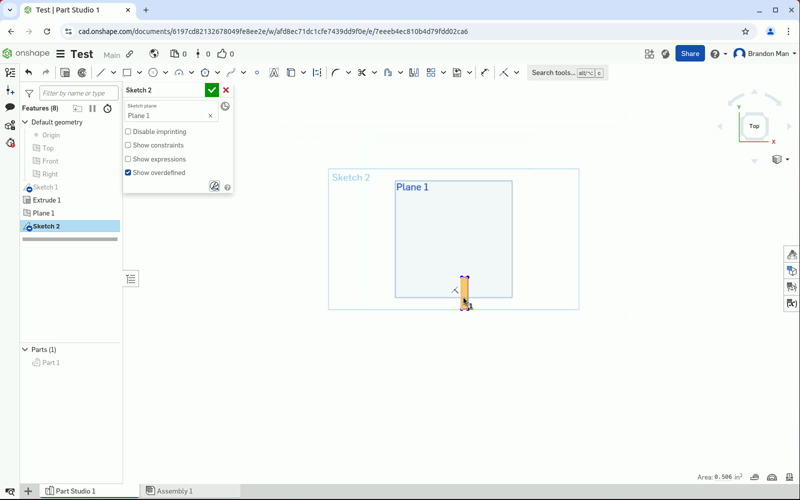
scroll(-6)
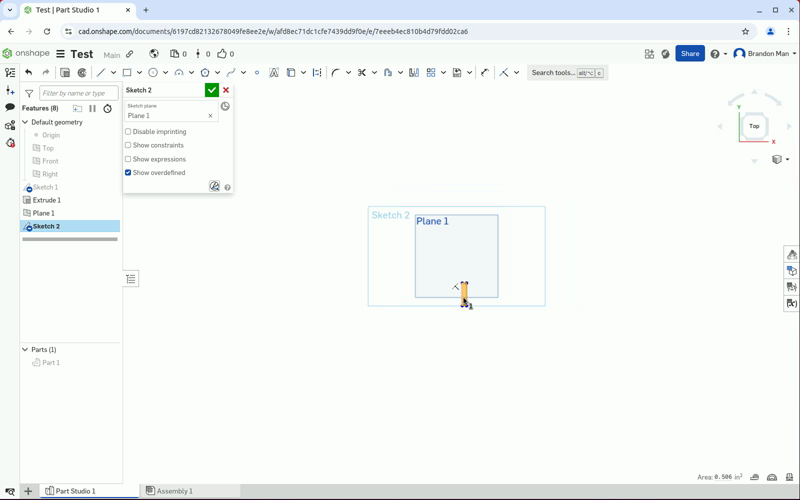
scroll(-6)
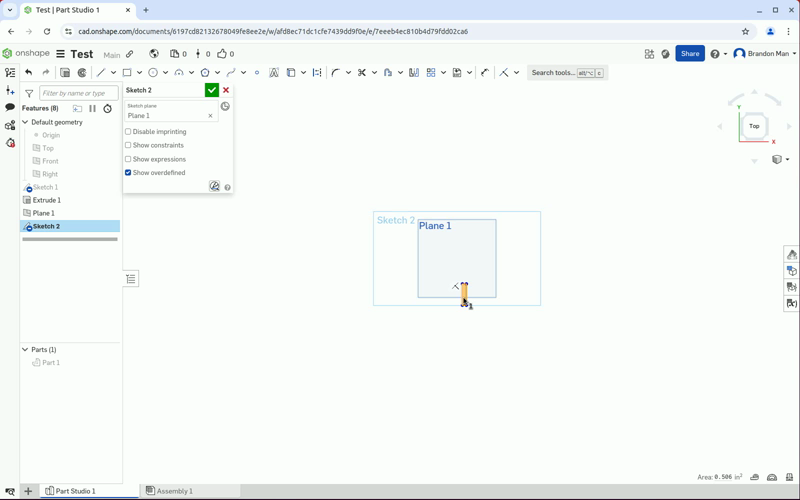
scroll(-6)
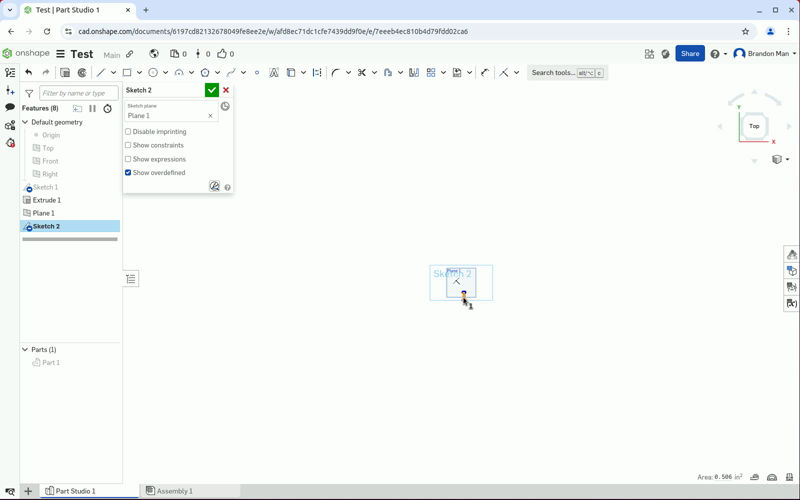
mouse_move(73, 352)
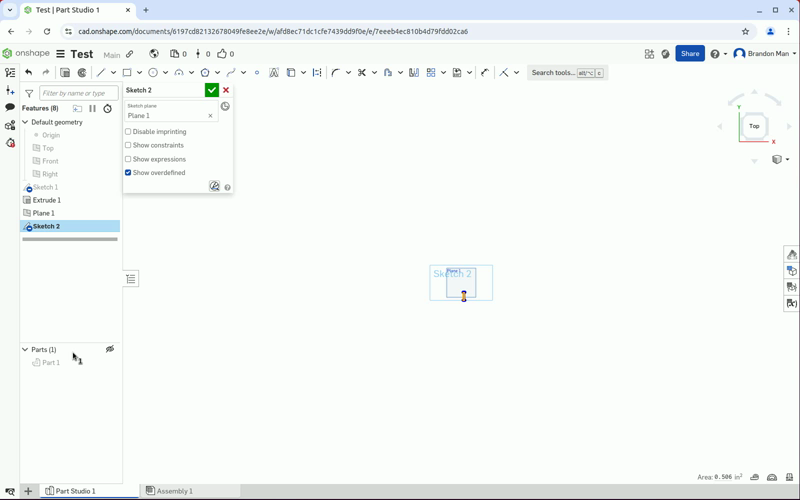
key(shift+y)
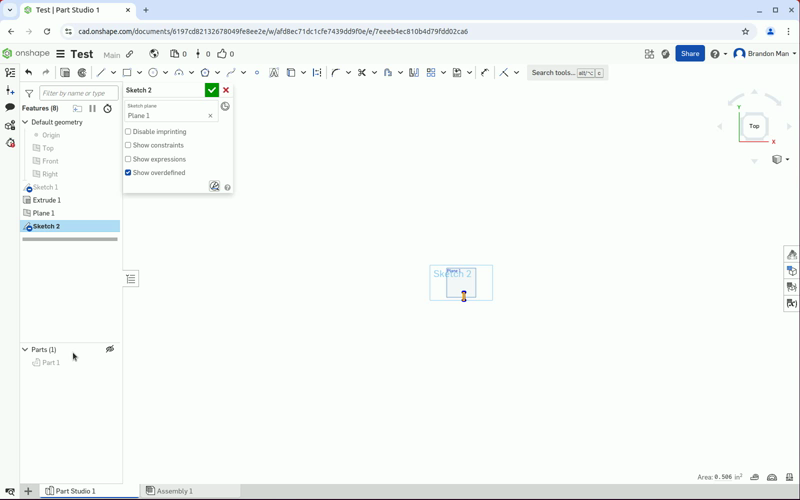
key(shift+e)
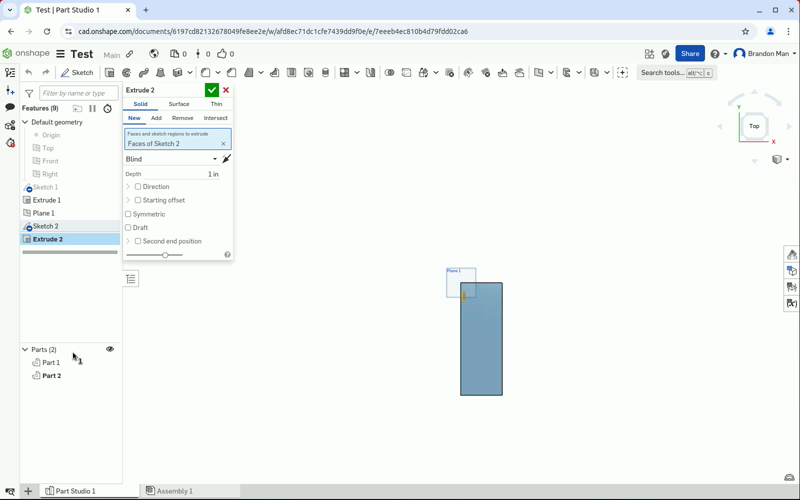
mouse_move(143, 106)
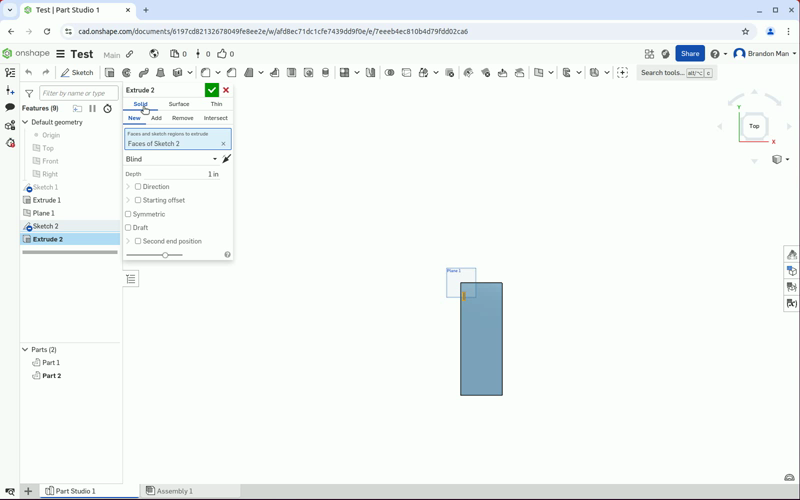
click(143, 106)
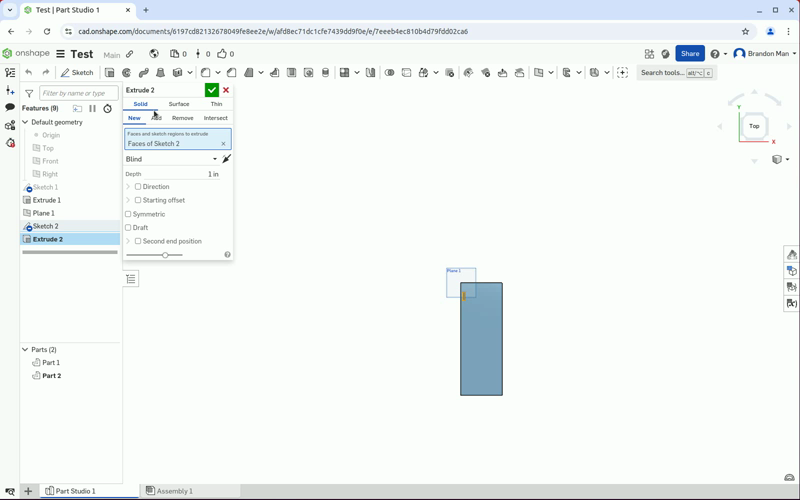
mouse_move(186, 120)
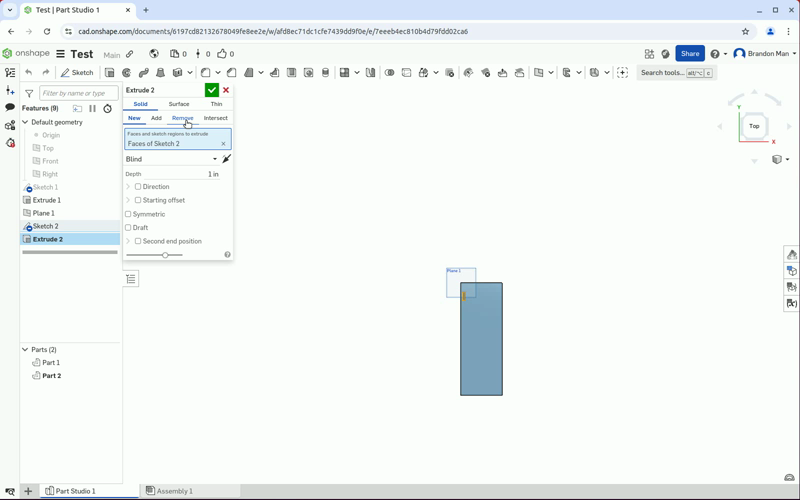
click(186, 120)
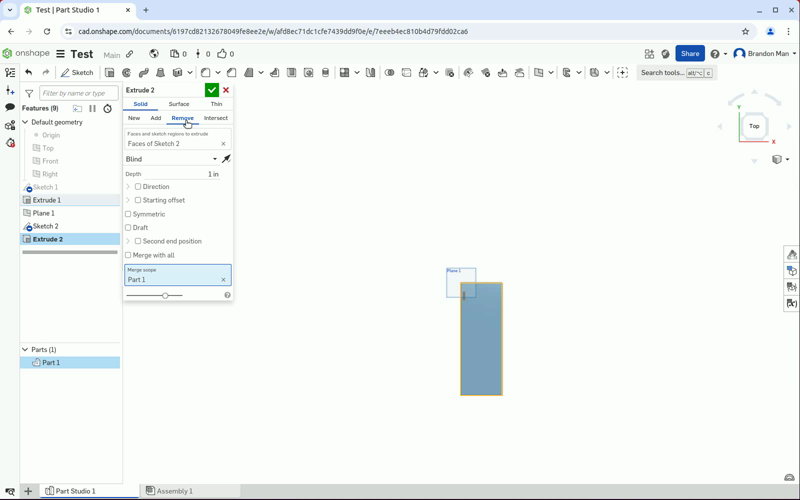
key(tab, 4)
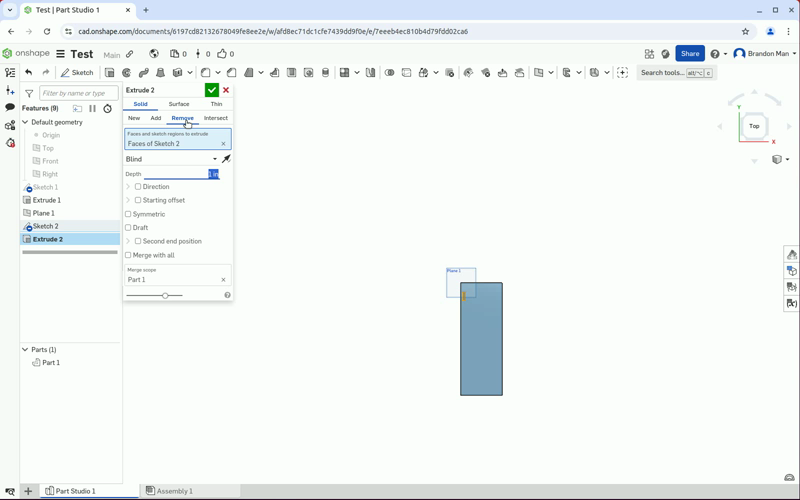
text(0.241)
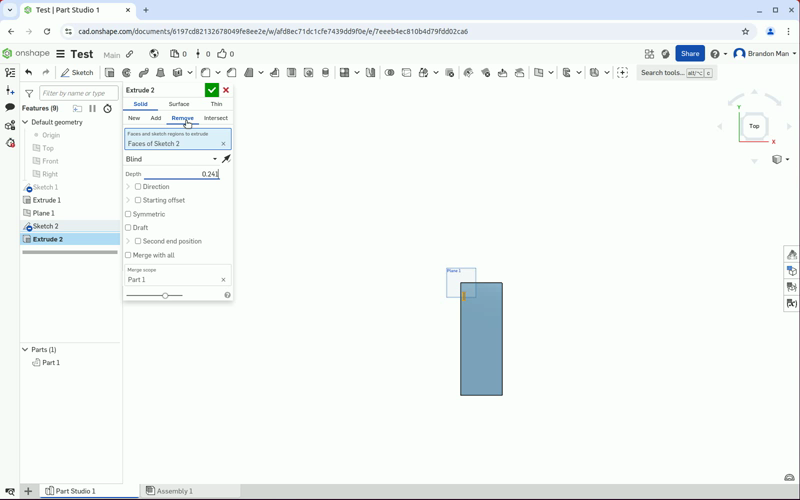
key(tab, 6)
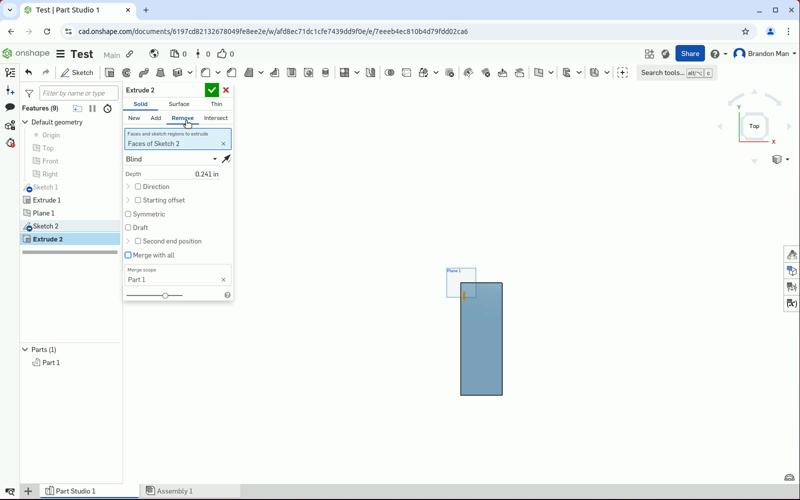
key(space)
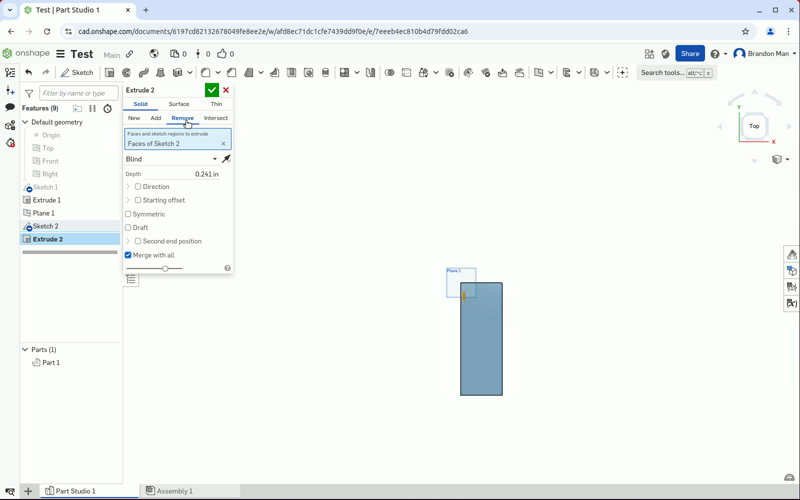
key(enter)
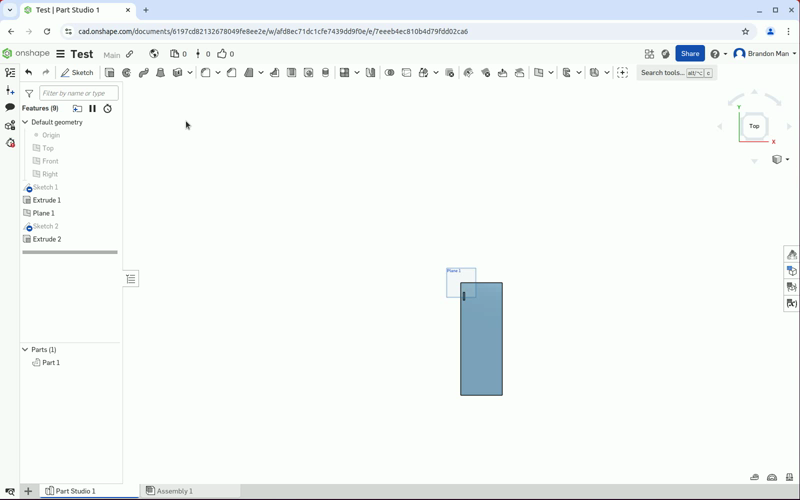
key(shift+h)
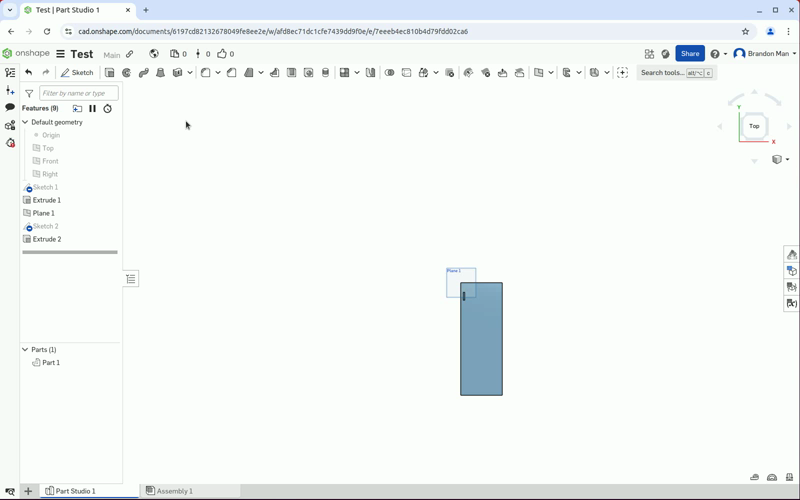
key(shift+h)
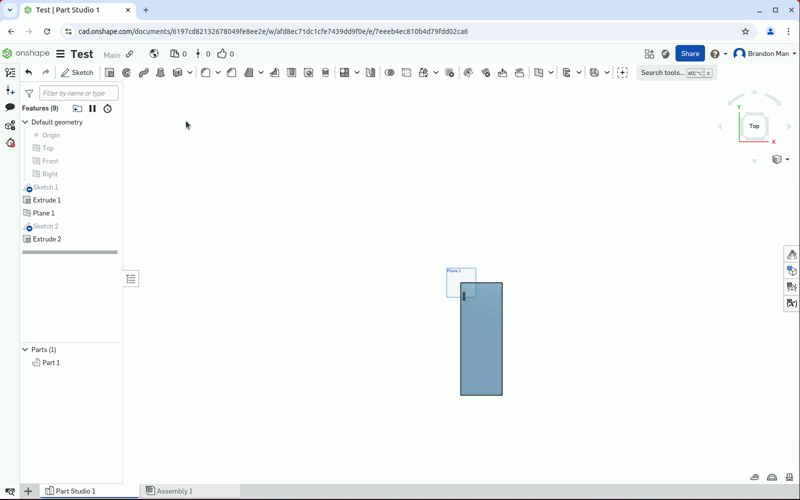
mouse_move(73, 189)
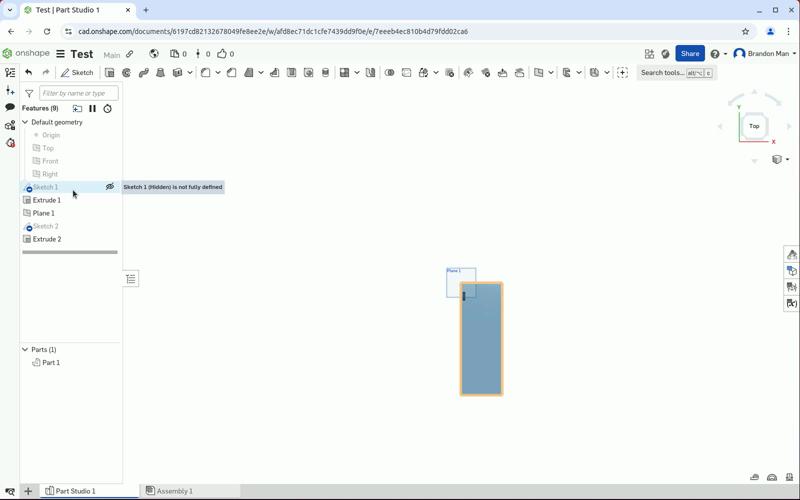
click(73, 189)
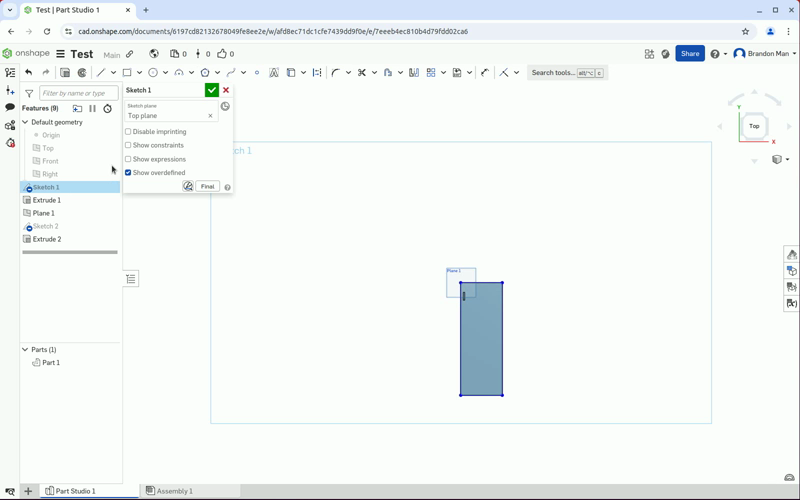
mouse_move(229, 92)
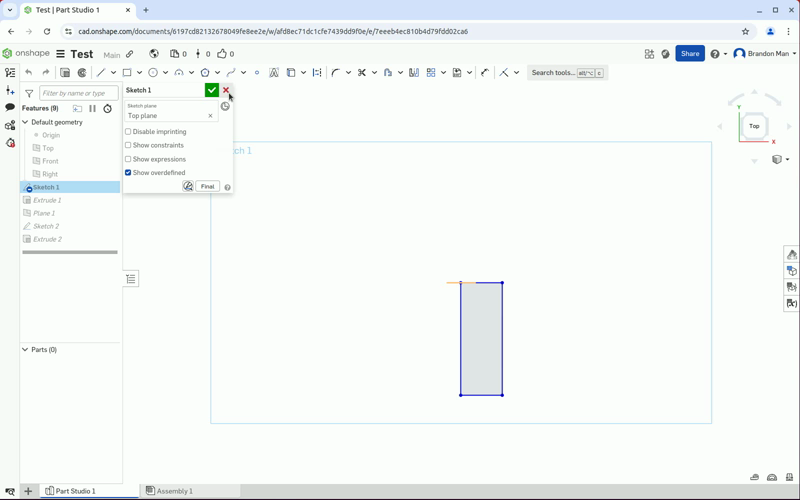
click(229, 92)
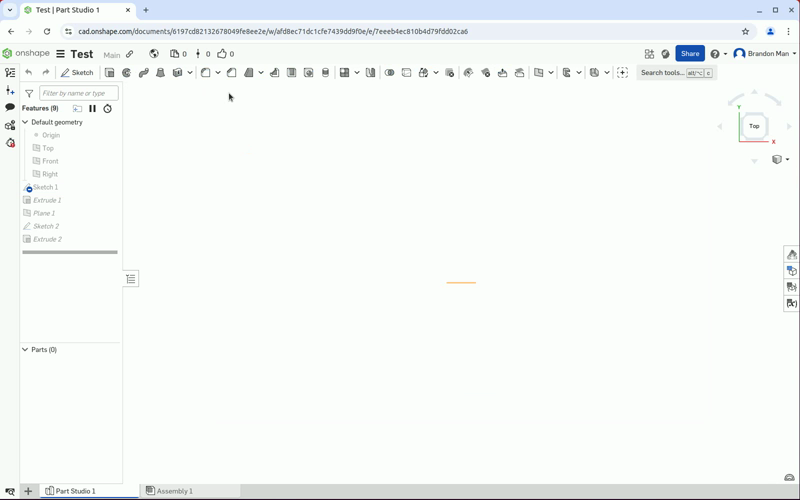
key(shift+s)
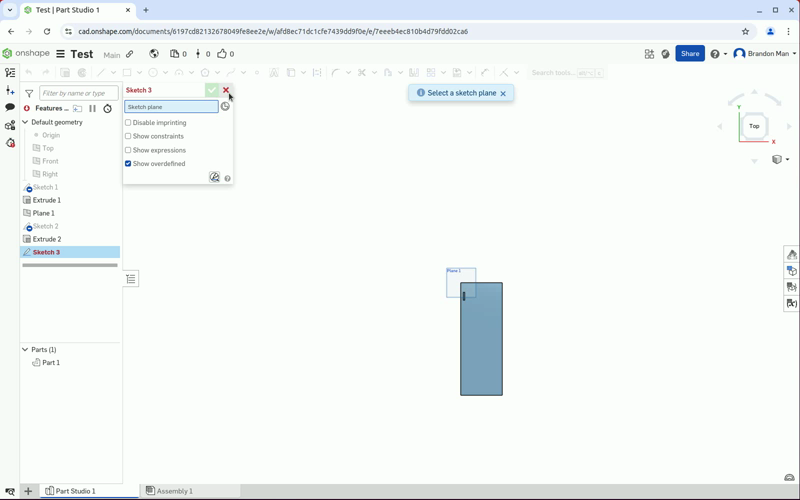
mouse_move(73, 215)
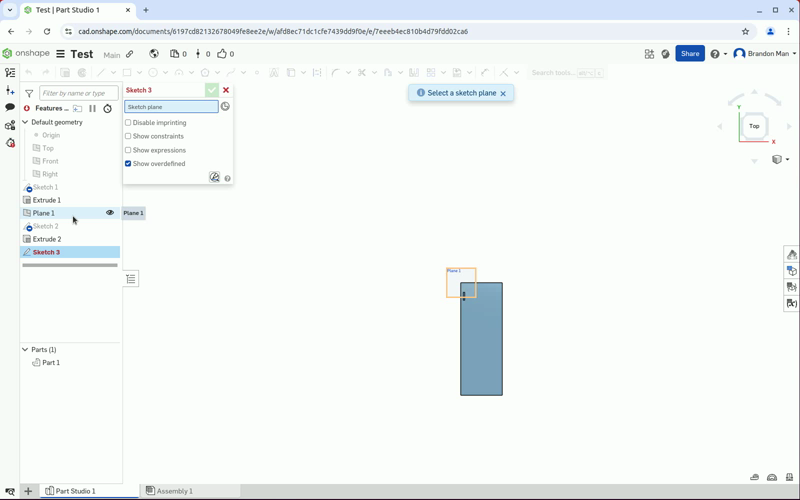
click(73, 215)
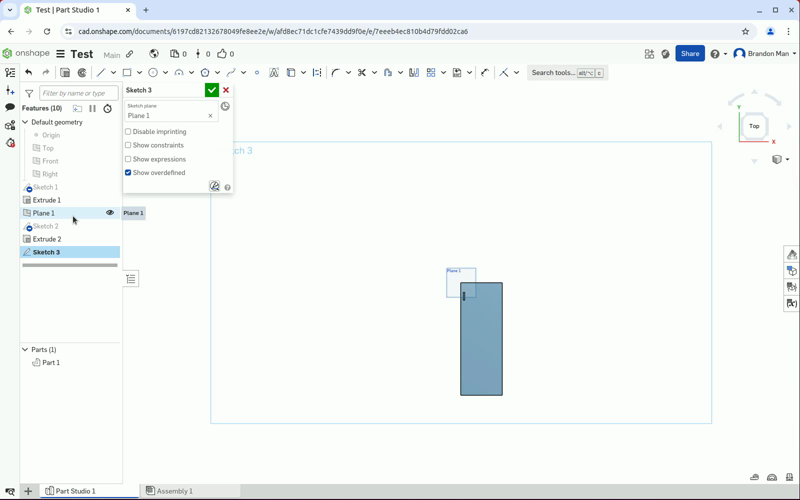
mouse_move(73, 352)
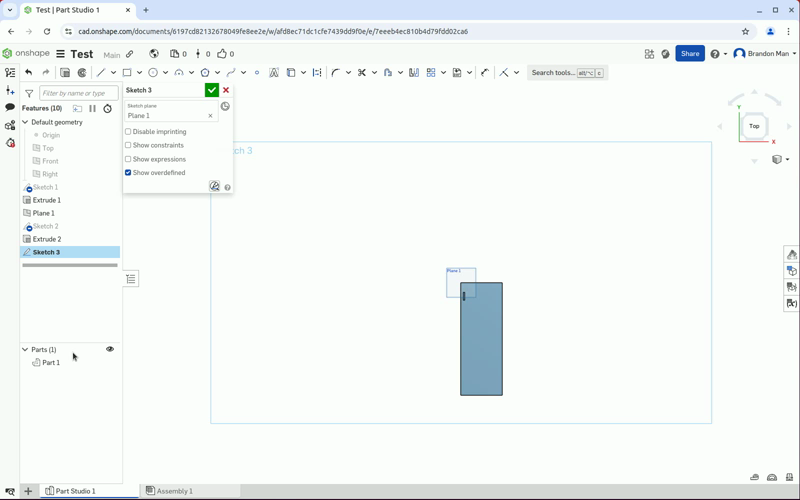
key(y)
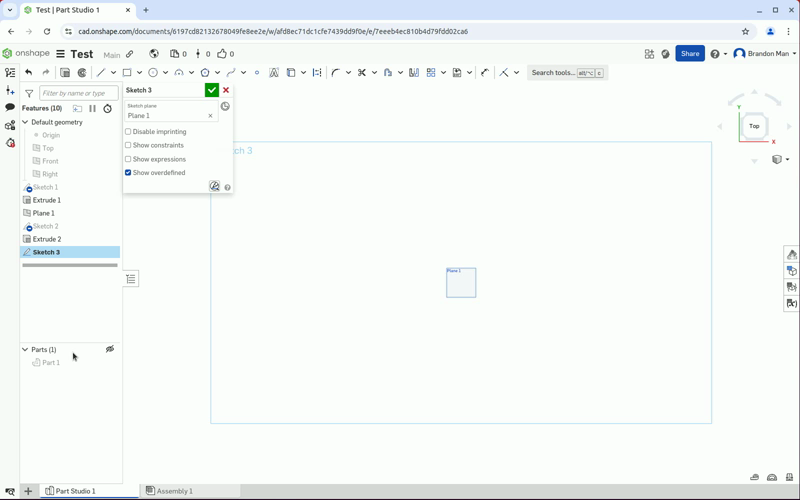
key(l)
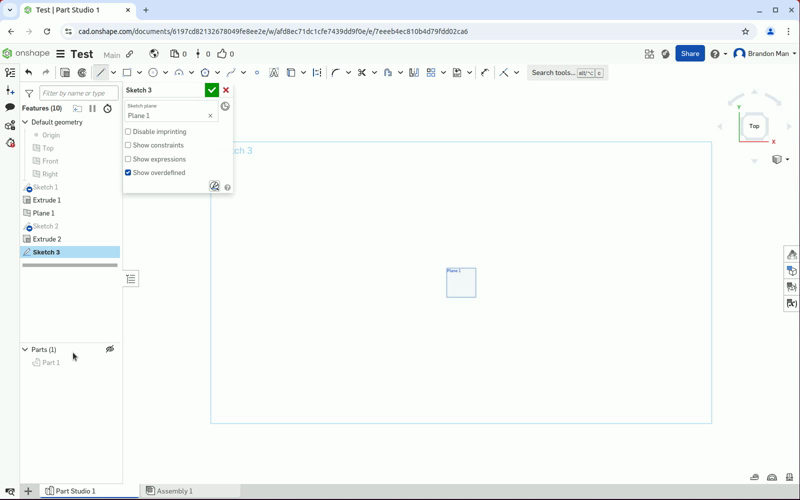
key_down(shift)
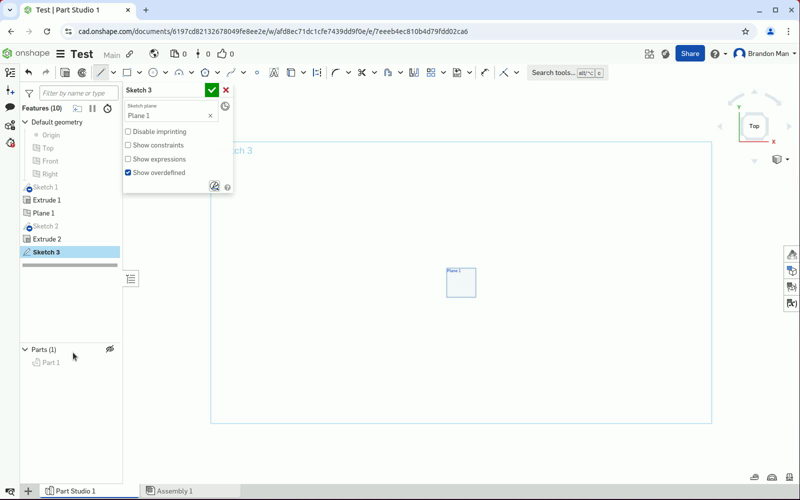
mouse_move(498, 300)
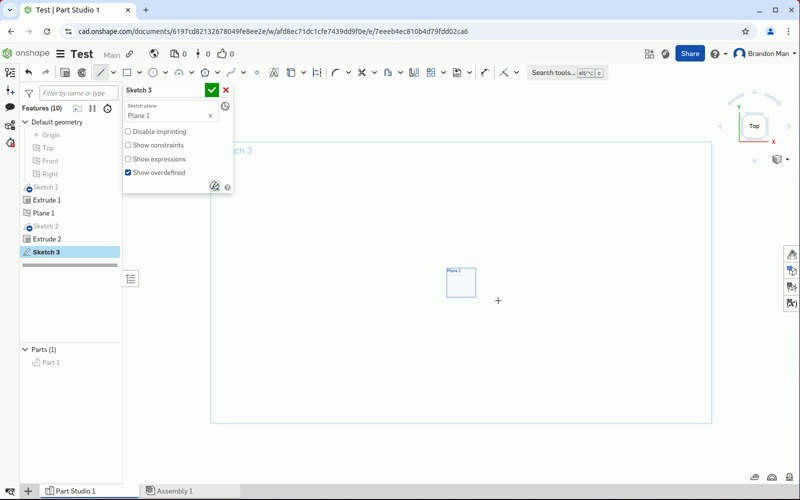
click(498, 300)
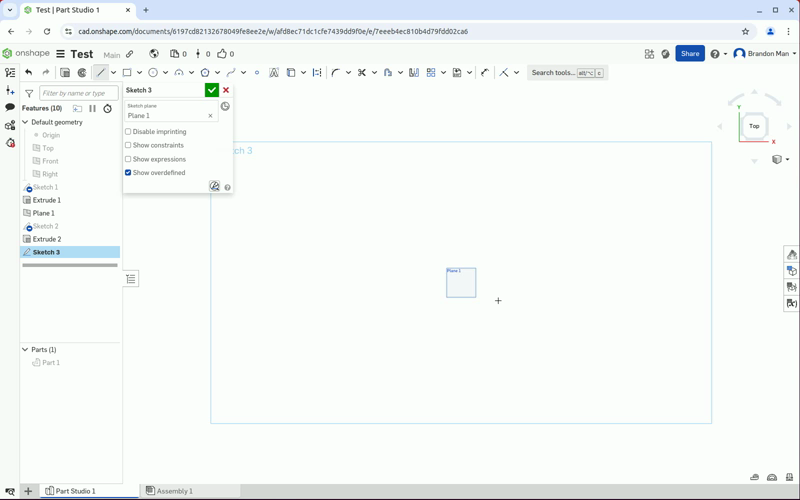
key_up(shift)
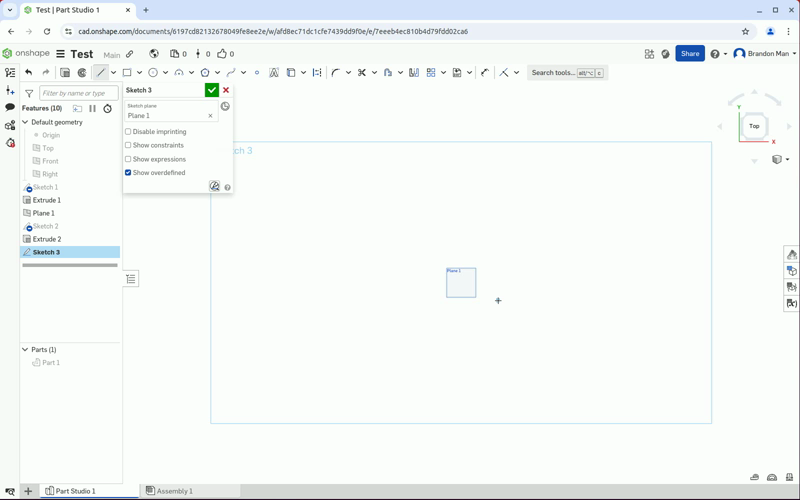
key_down(shift)
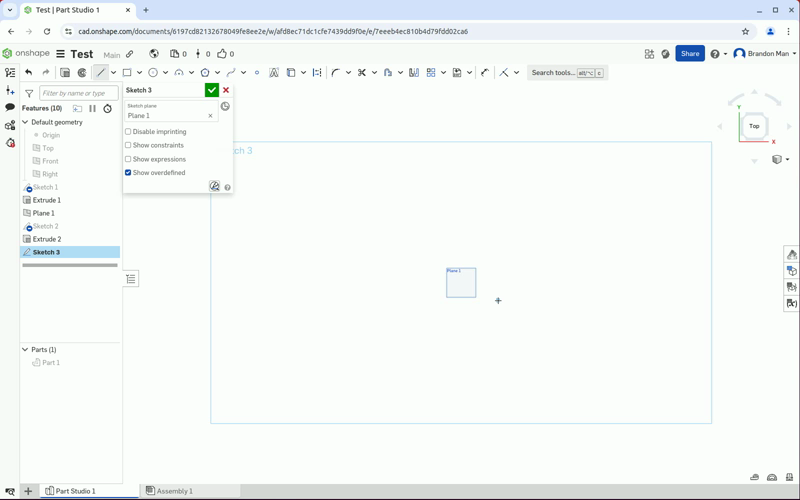
mouse_move(528, 300)
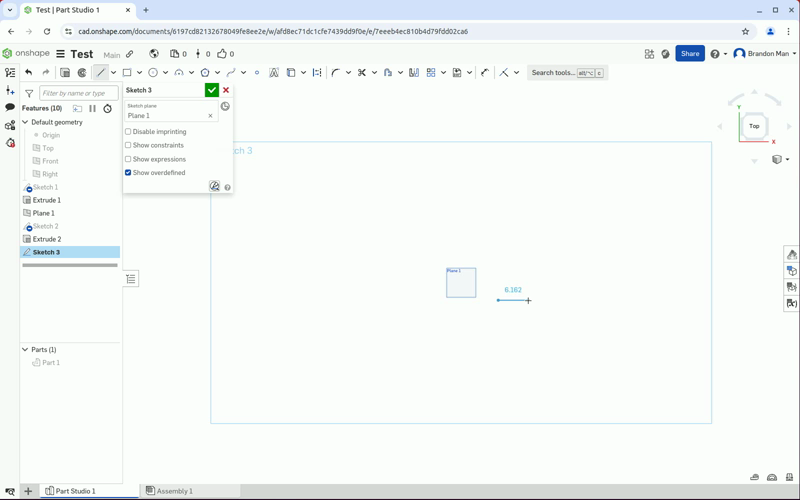
mouse_move(499, 300)
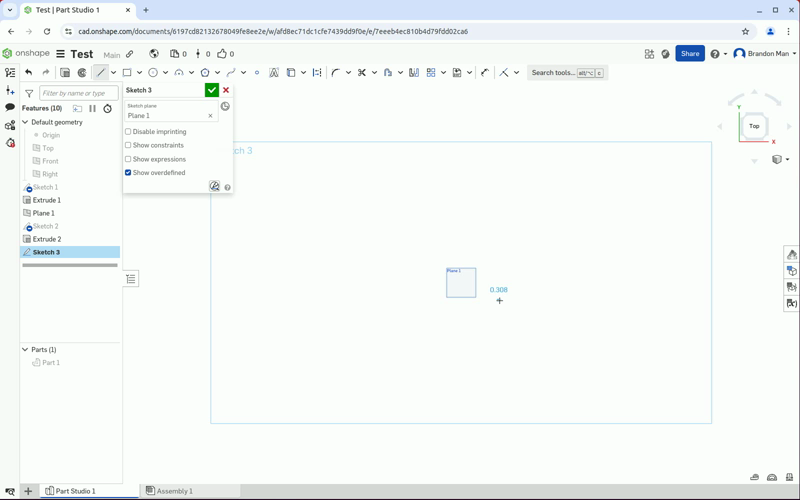
scroll(6)
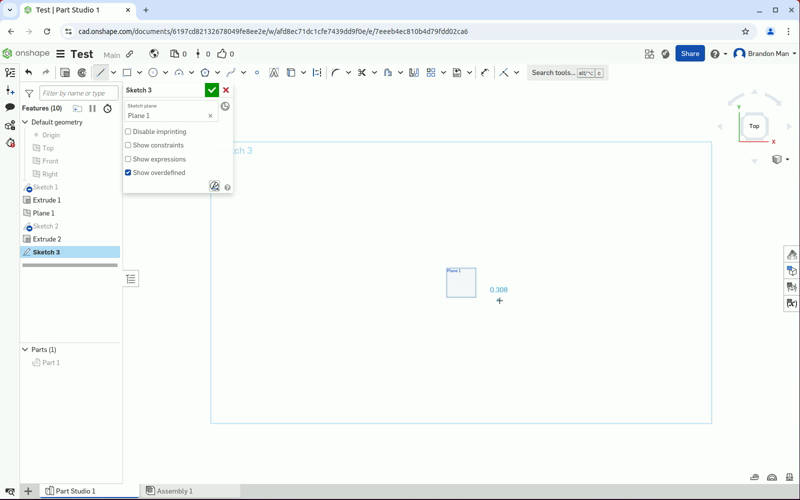
scroll(6)
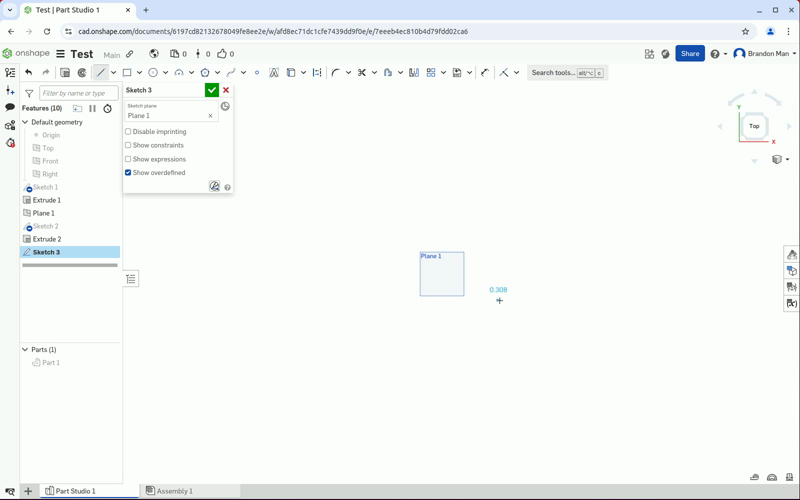
scroll(6)
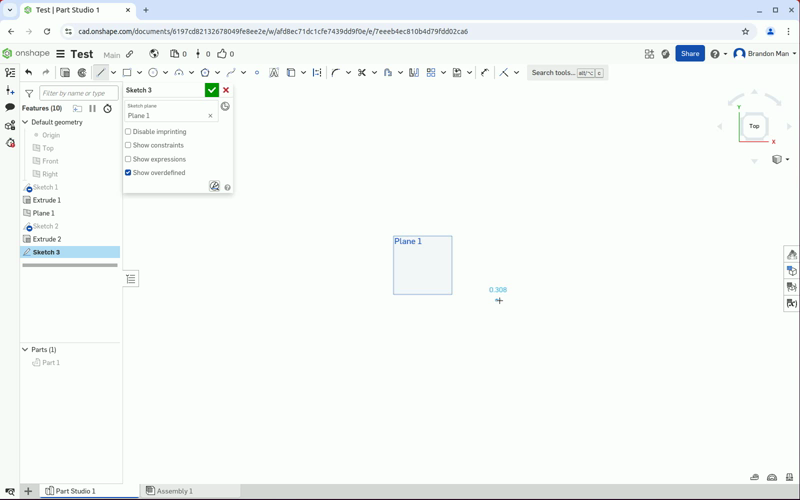
scroll(6)
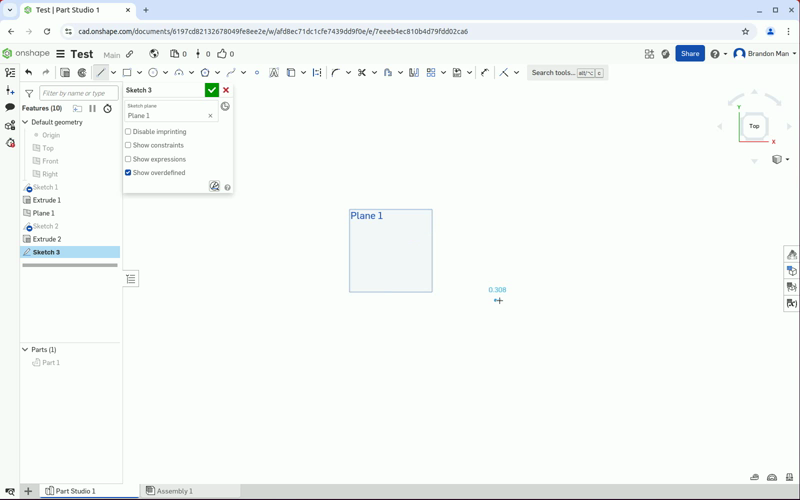
scroll(6)
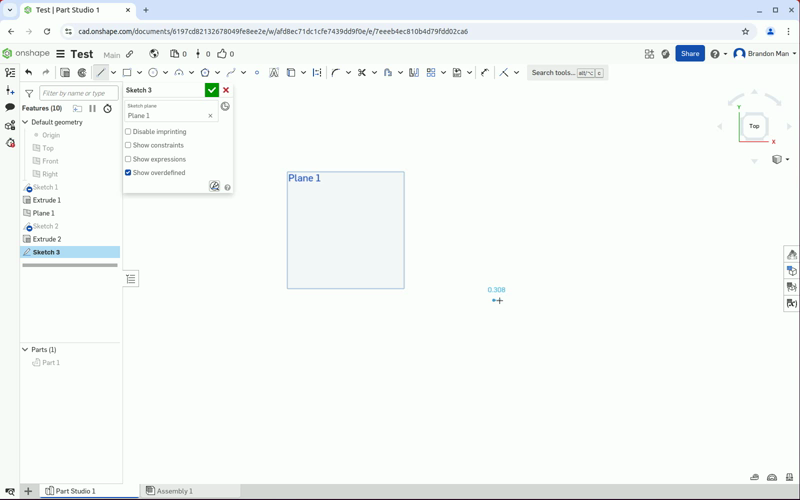
scroll(6)
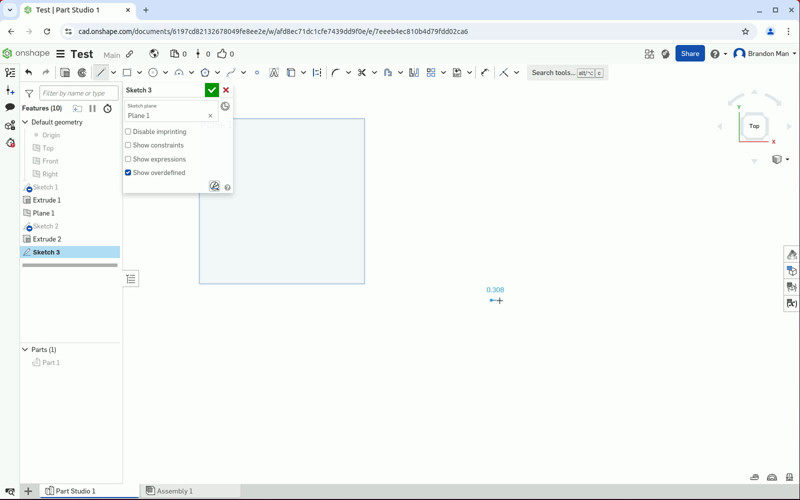
scroll(6)
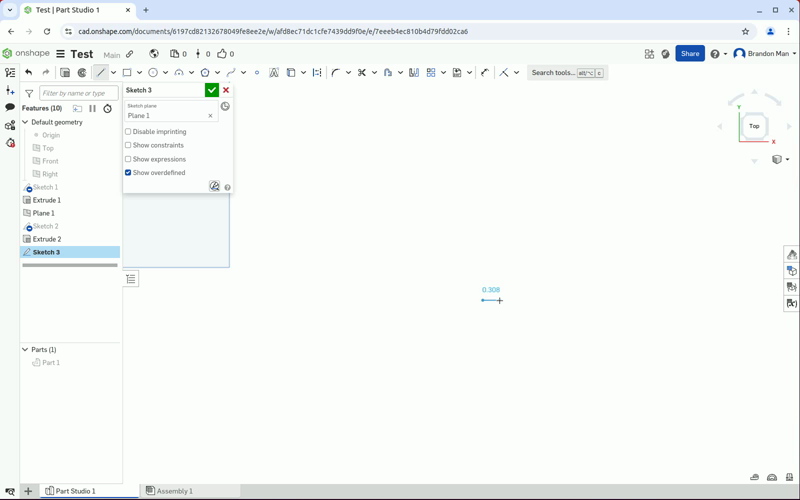
click(499, 300)
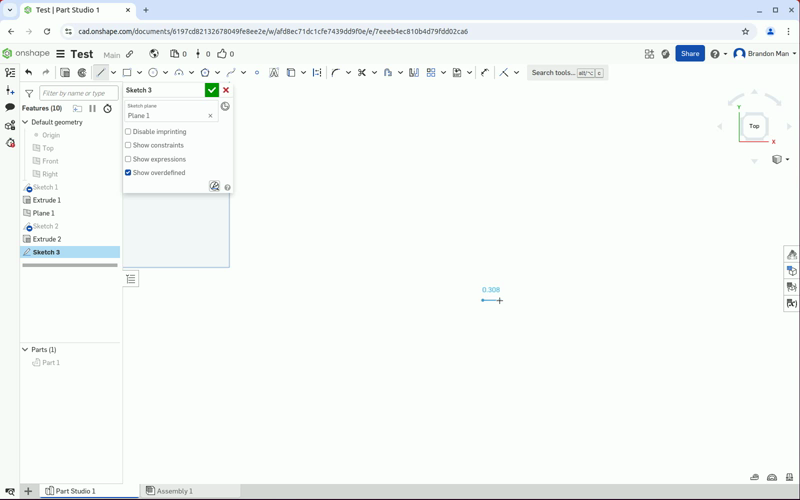
scroll(-6)
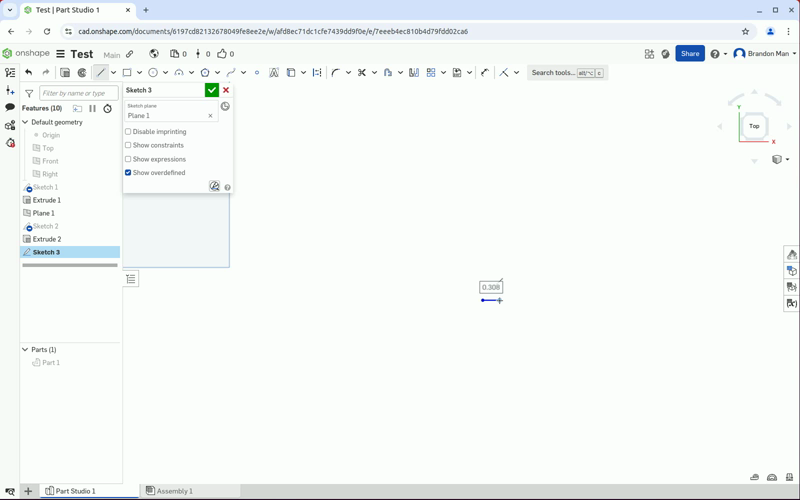
scroll(-6)
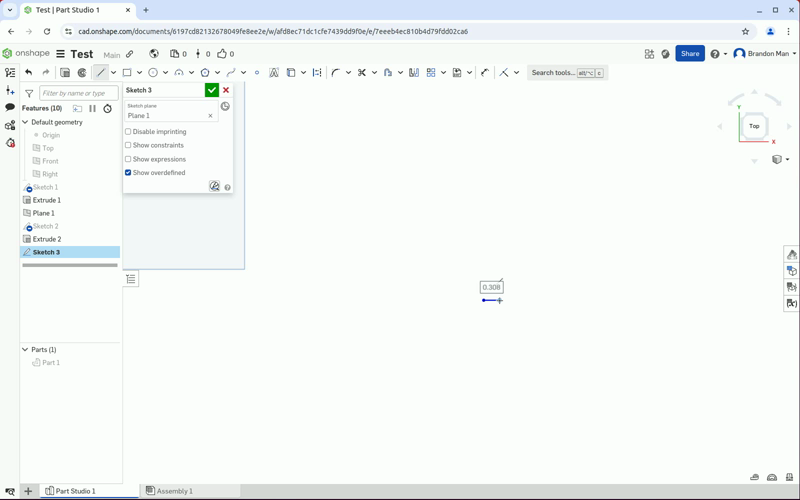
scroll(-6)
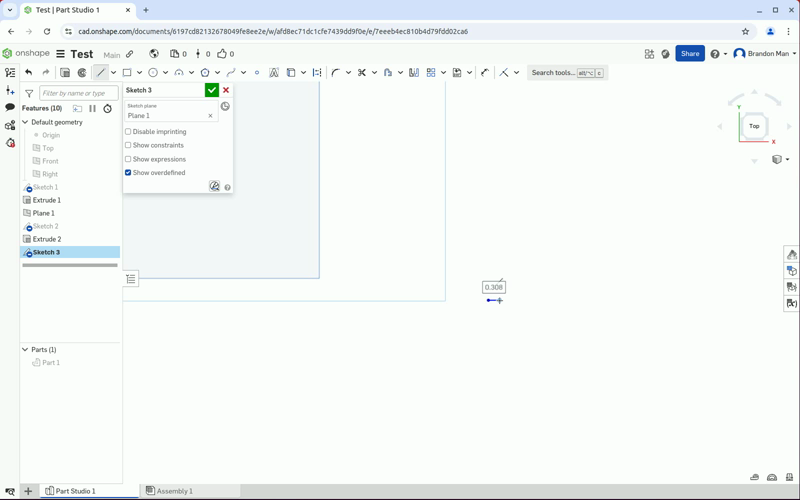
scroll(-6)
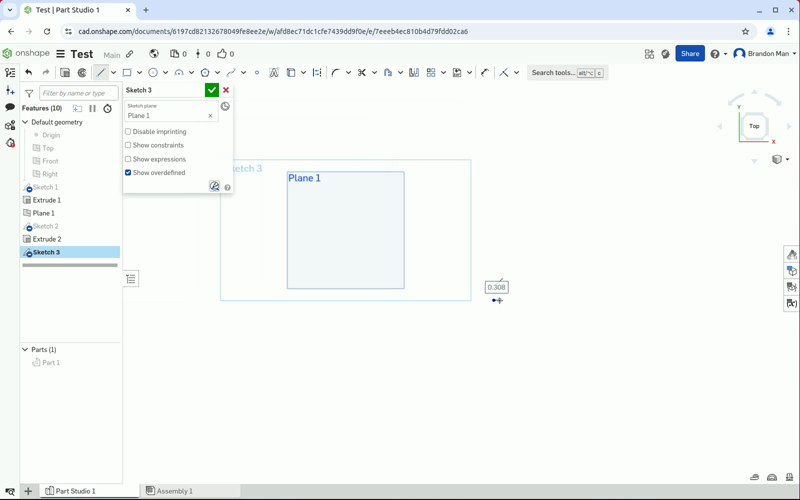
scroll(-6)
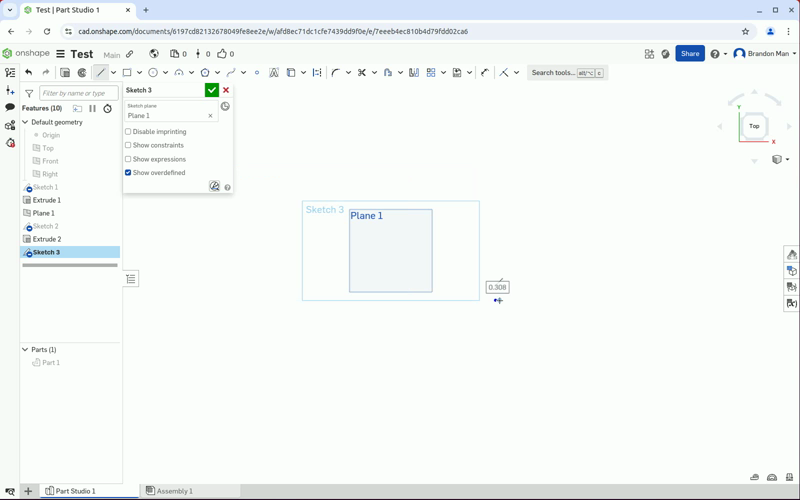
scroll(-6)
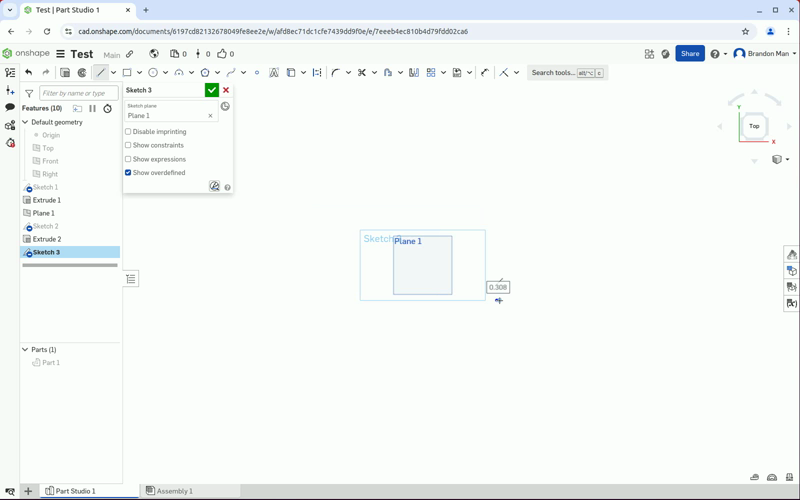
scroll(-6)
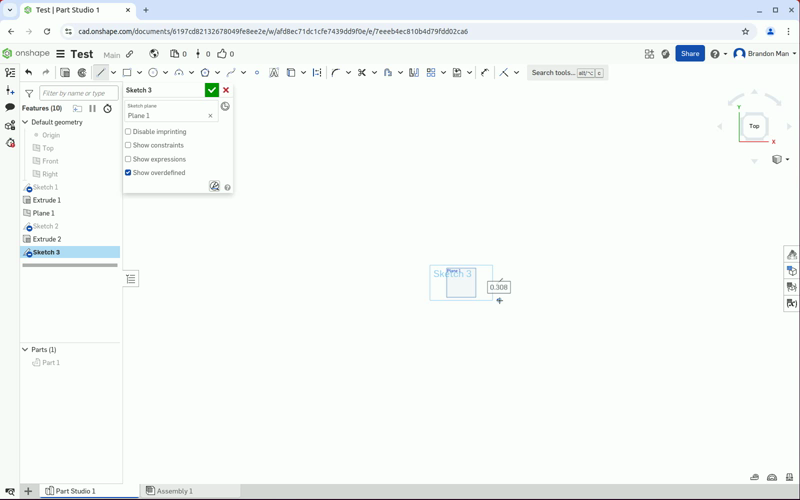
key_up(shift)
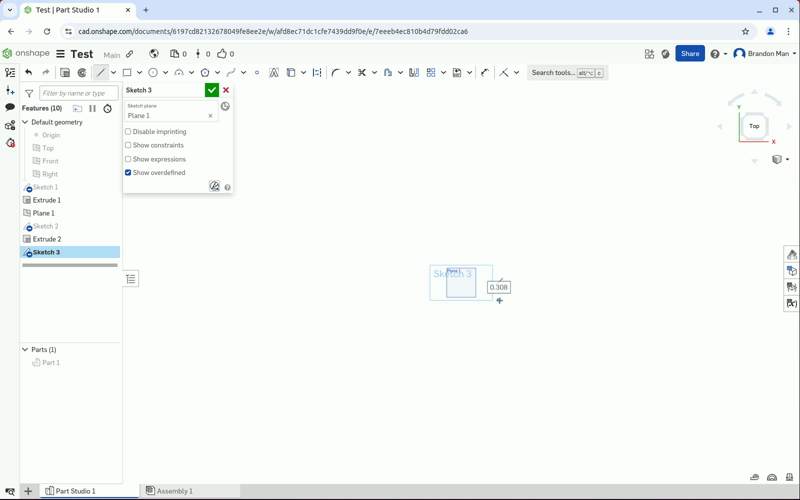
key_down(shift)
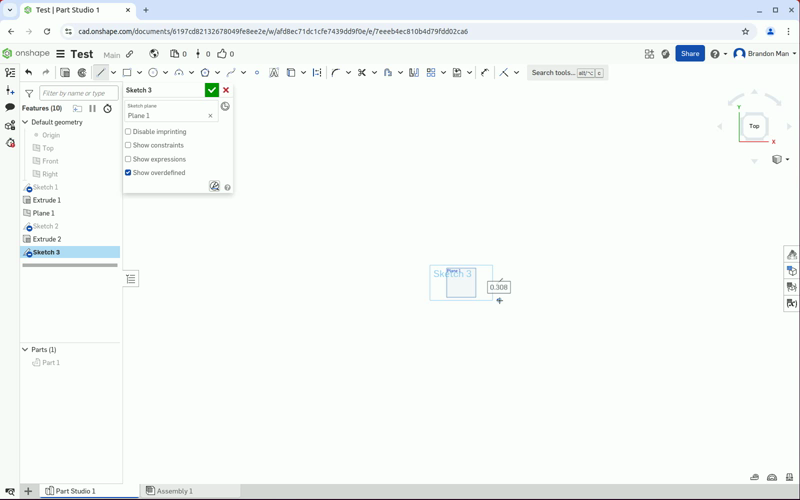
mouse_move(529, 300)
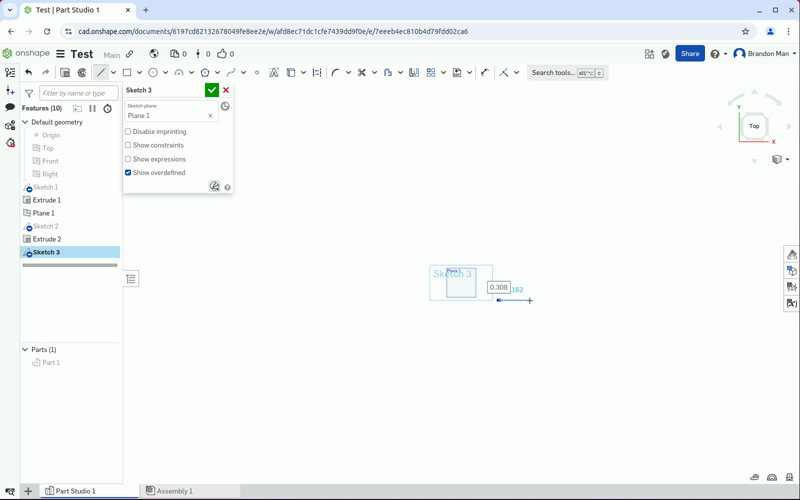
mouse_move(499, 292)
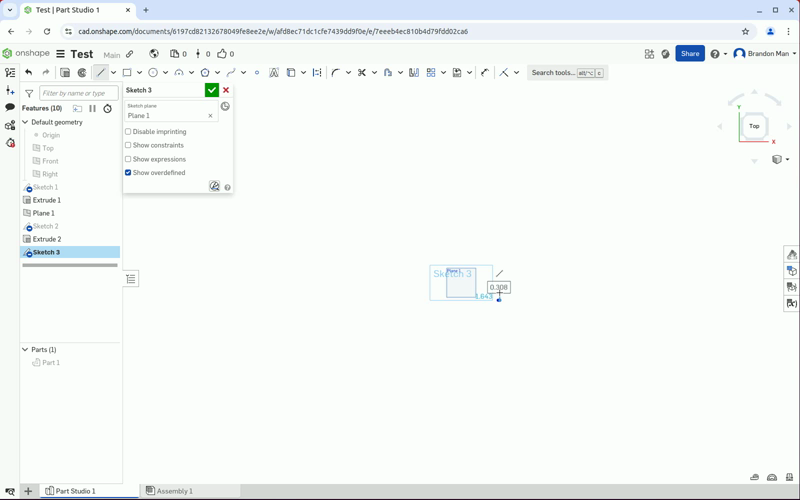
click(499, 292)
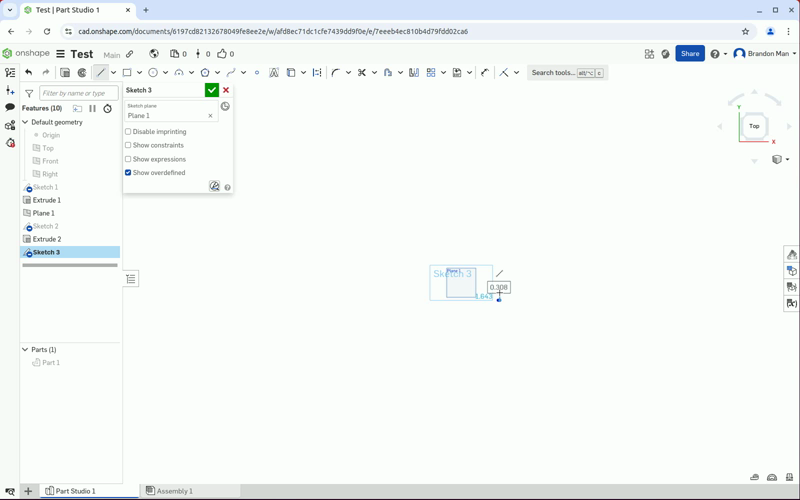
key_up(shift)
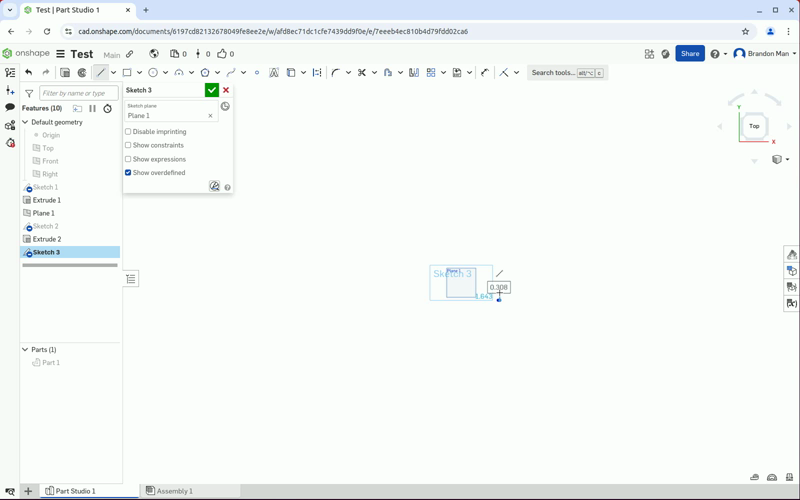
key_down(shift)
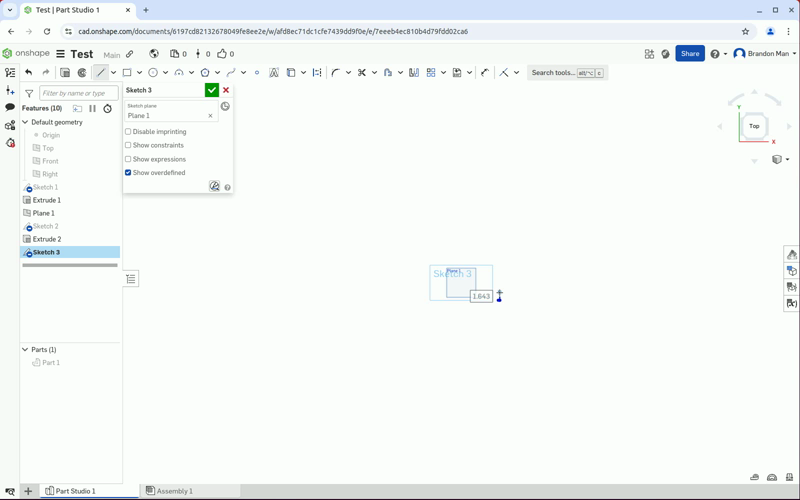
mouse_move(529, 292)
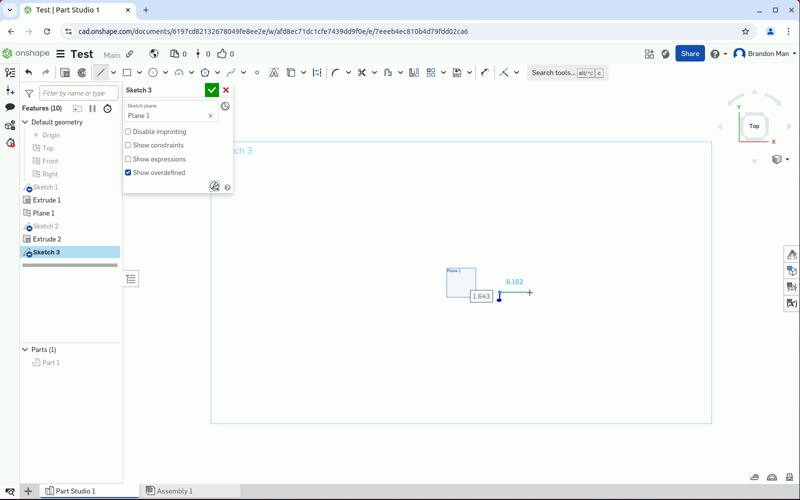
mouse_move(498, 292)
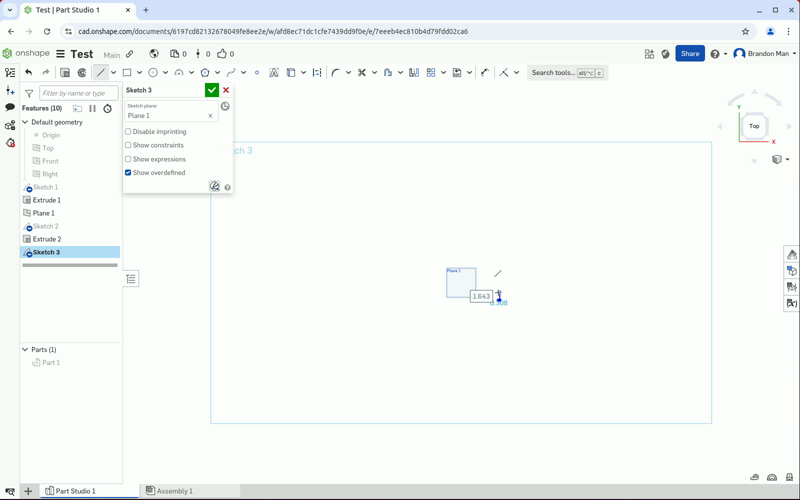
scroll(6)
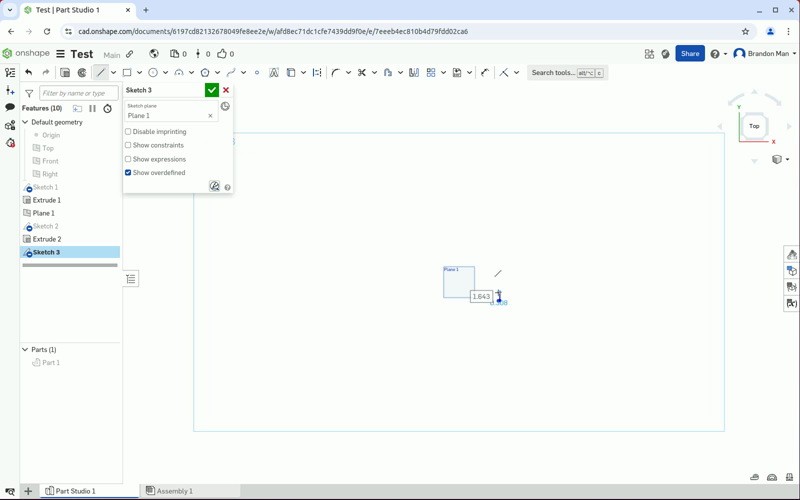
scroll(6)
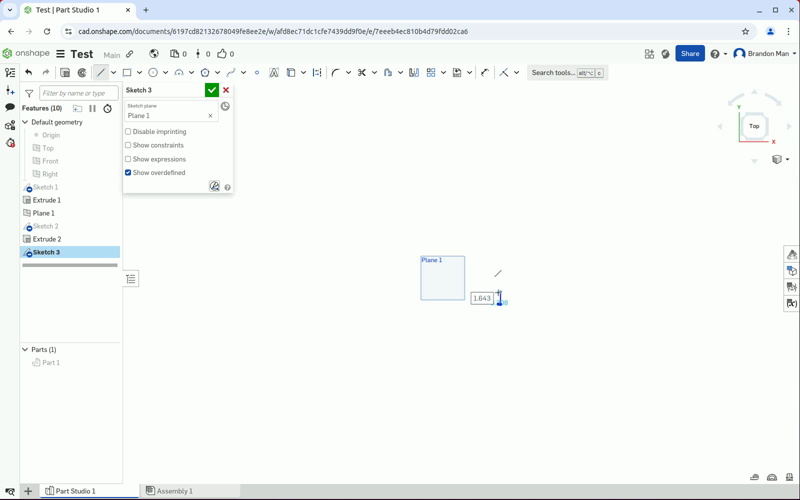
scroll(6)
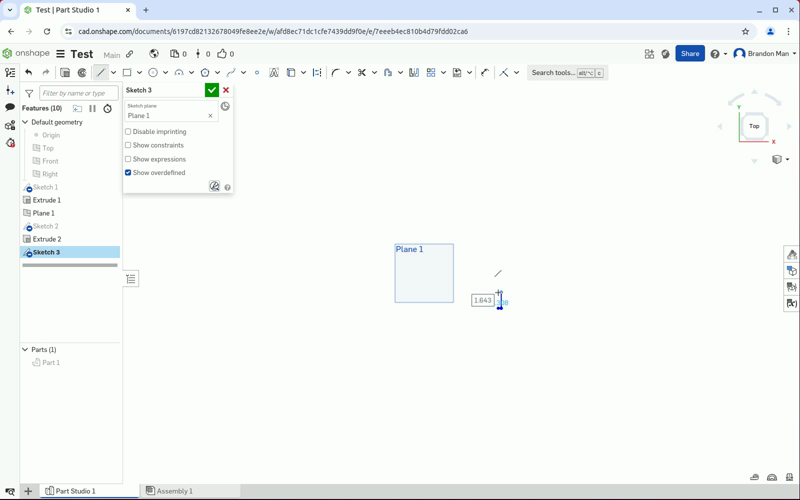
scroll(6)
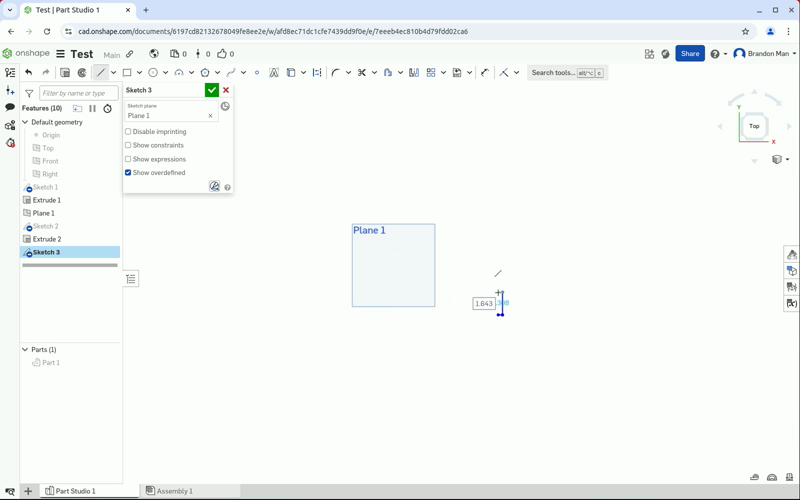
scroll(6)
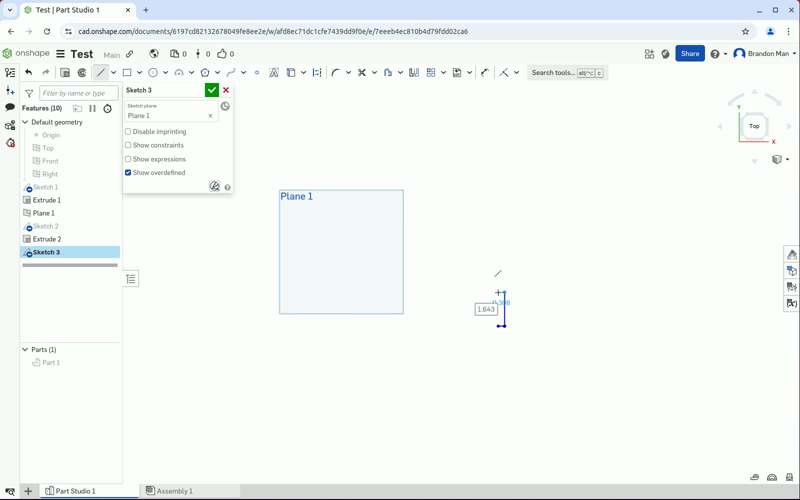
scroll(6)
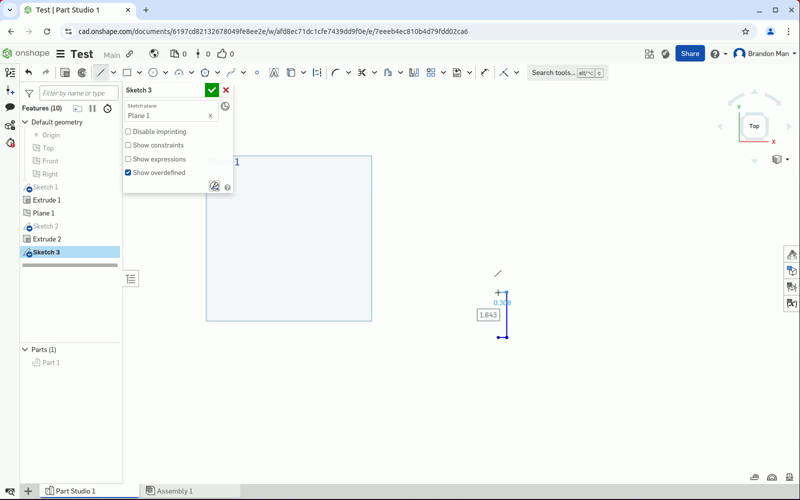
scroll(6)
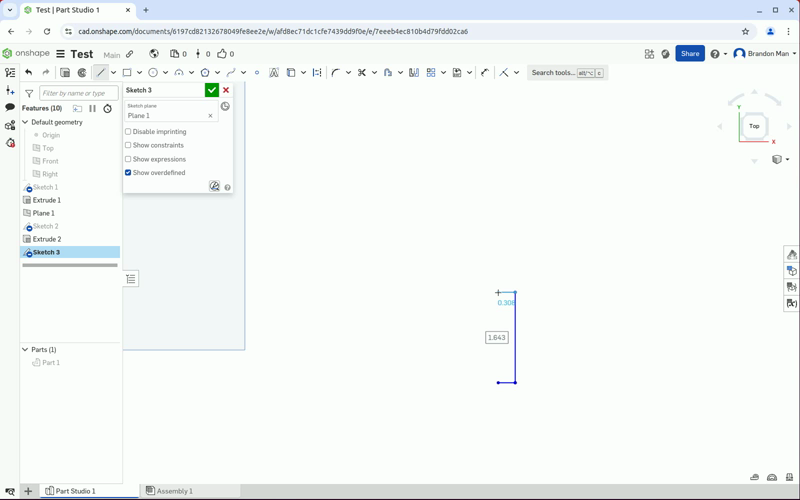
click(498, 292)
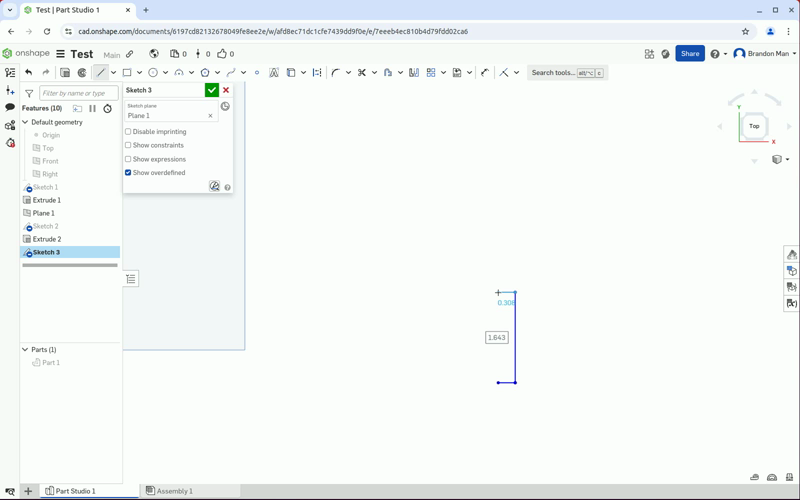
scroll(-6)
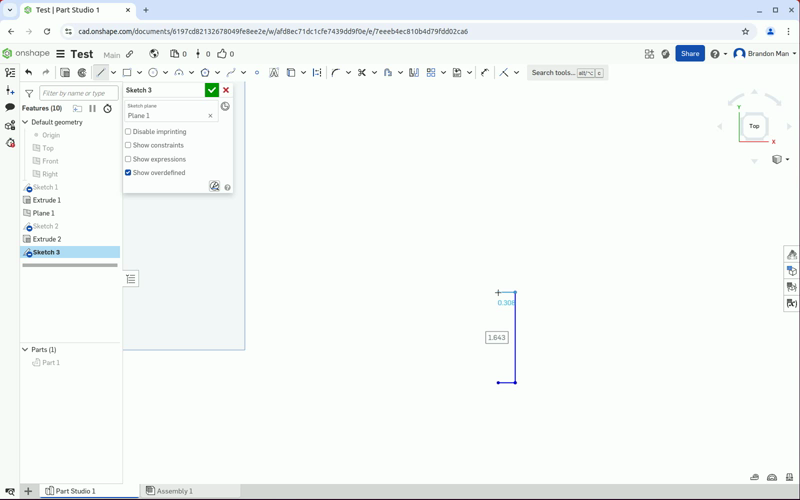
scroll(-6)
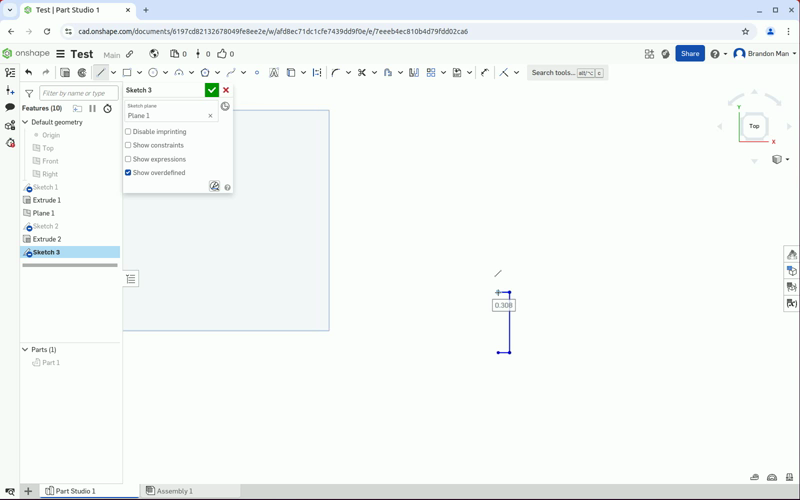
scroll(-6)
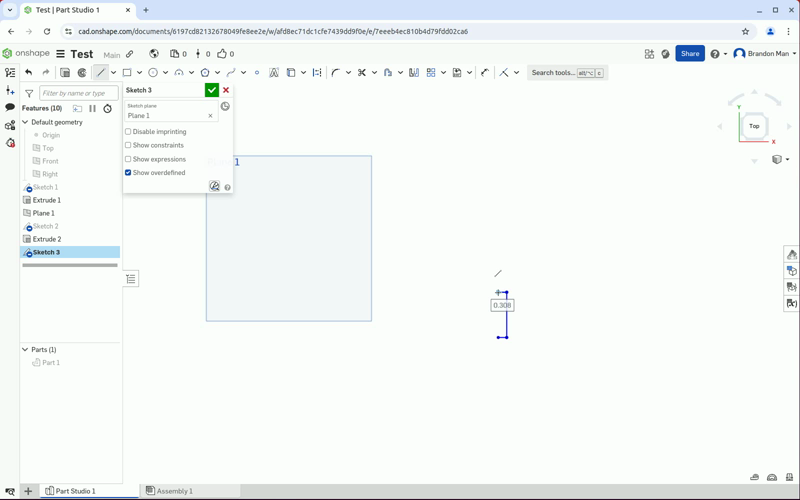
scroll(-6)
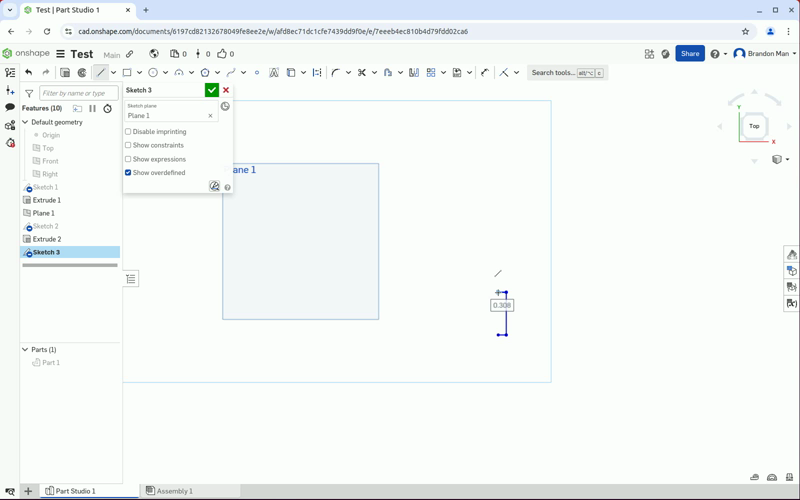
scroll(-6)
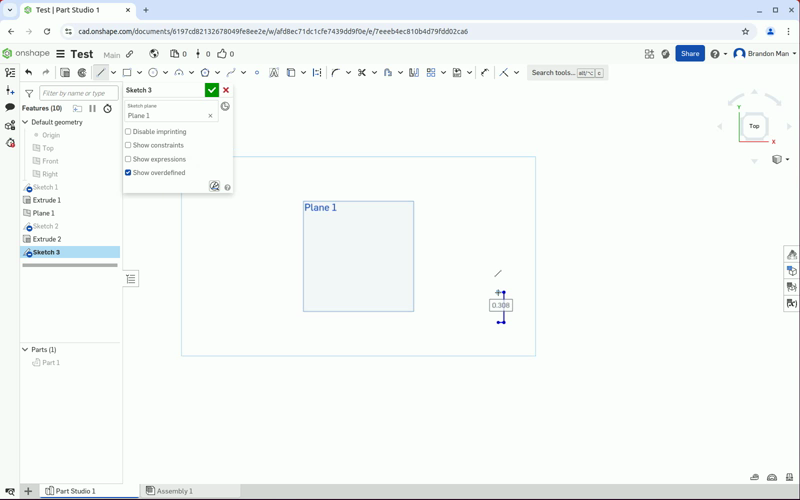
scroll(-6)
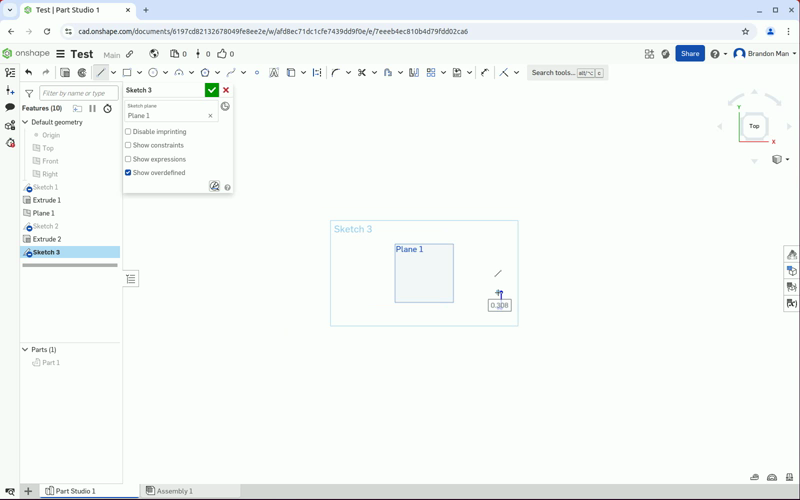
scroll(-6)
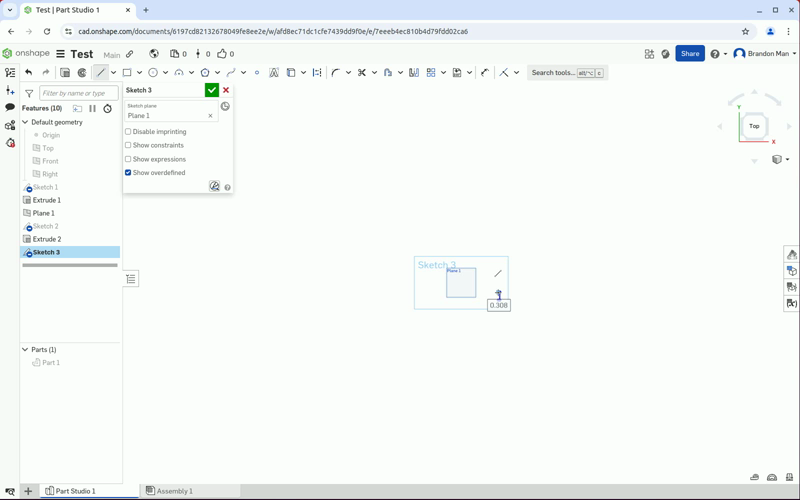
key_up(shift)
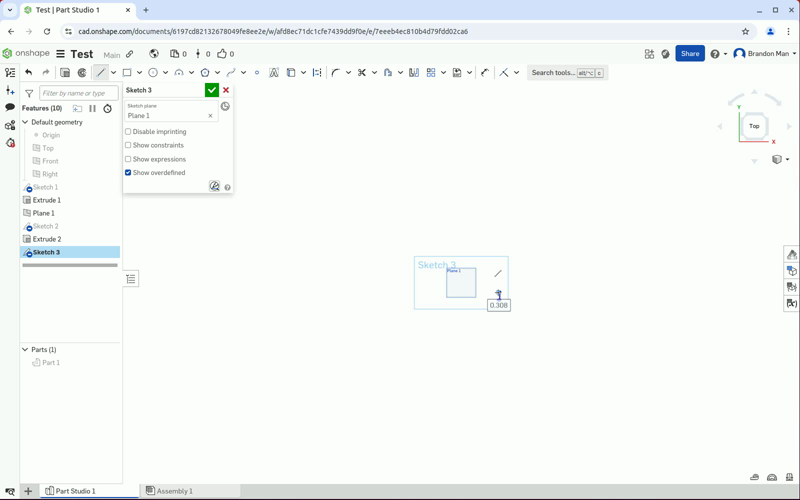
mouse_move(528, 292)
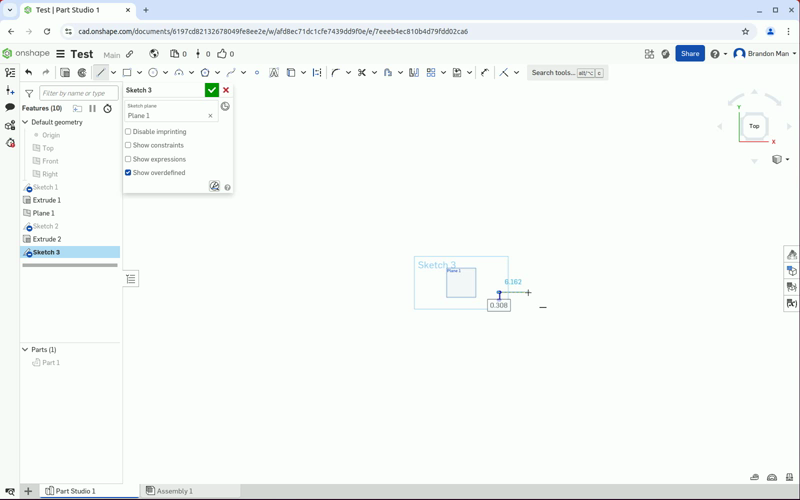
key_down(shift)
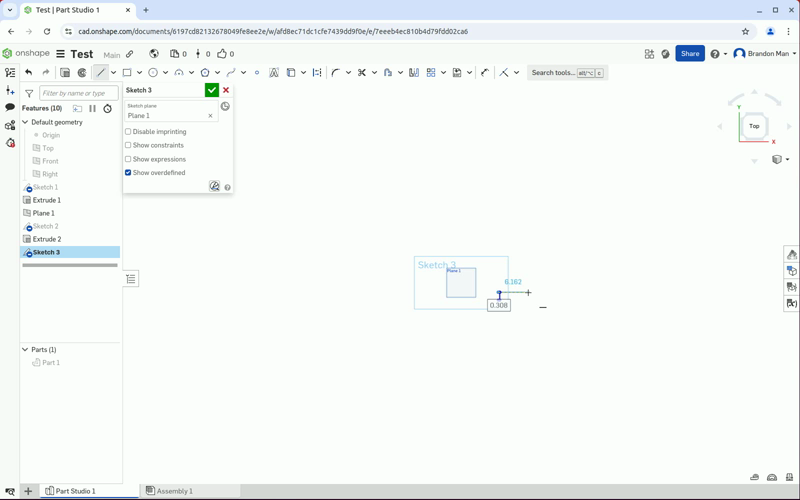
mouse_move(498, 300)
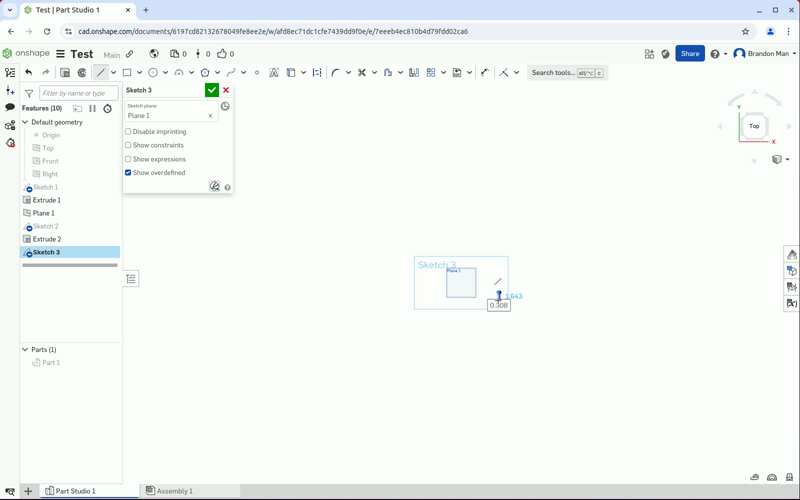
scroll(6)
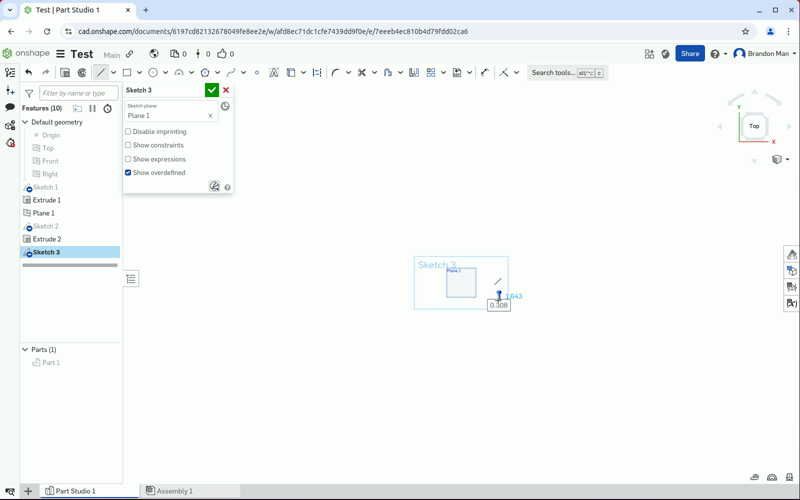
scroll(6)
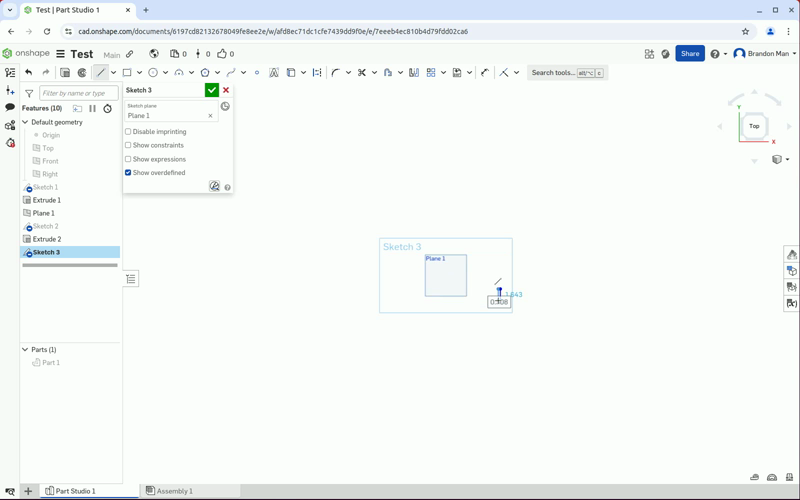
scroll(6)
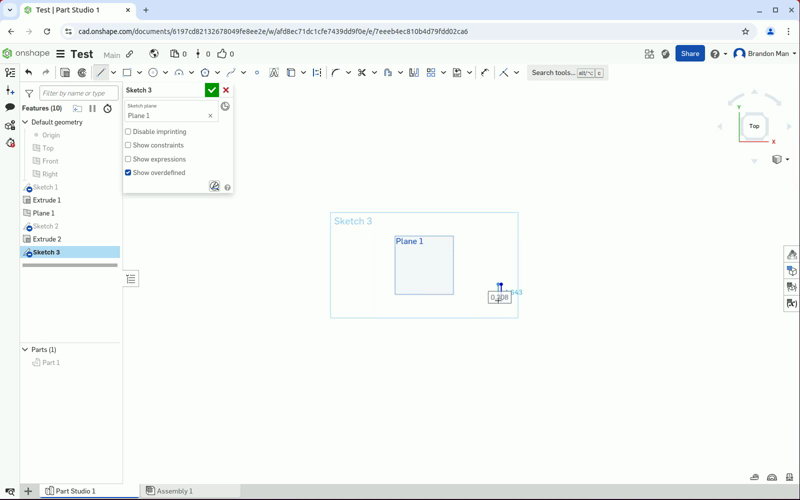
scroll(6)
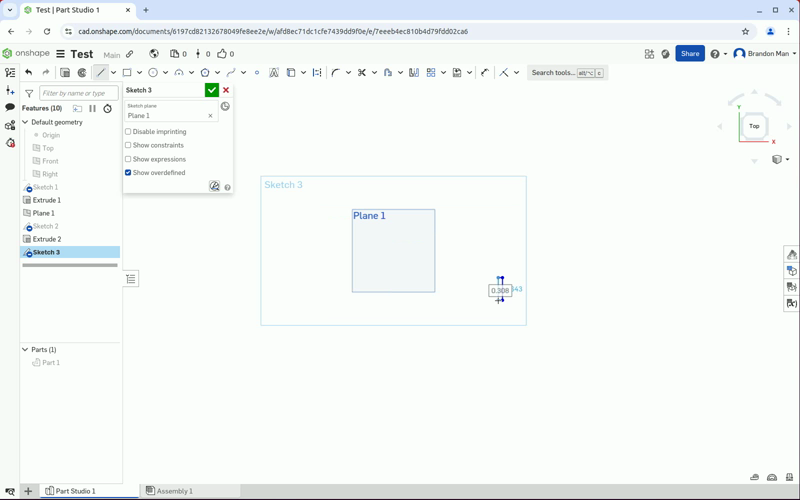
scroll(6)
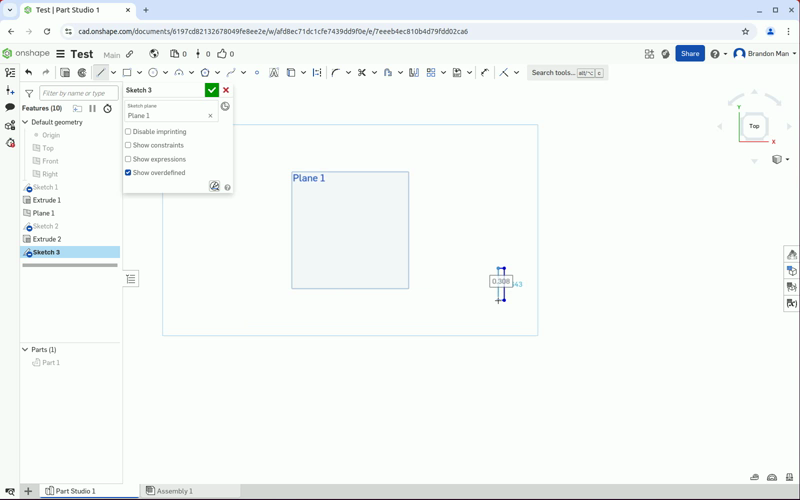
scroll(6)
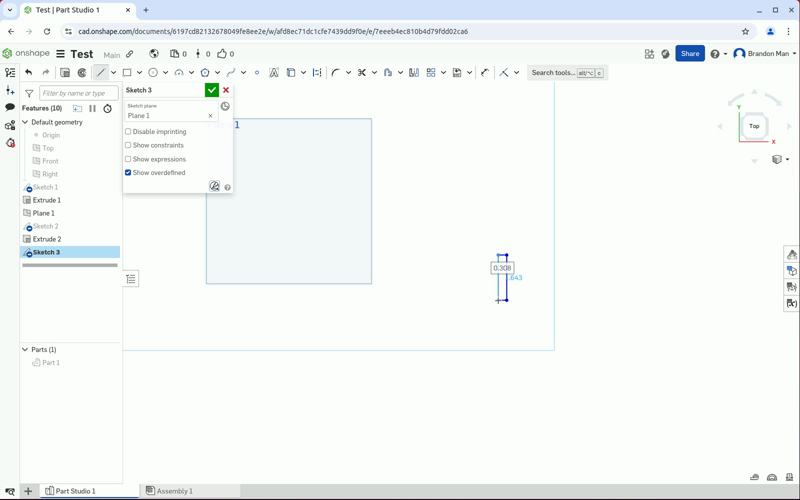
scroll(6)
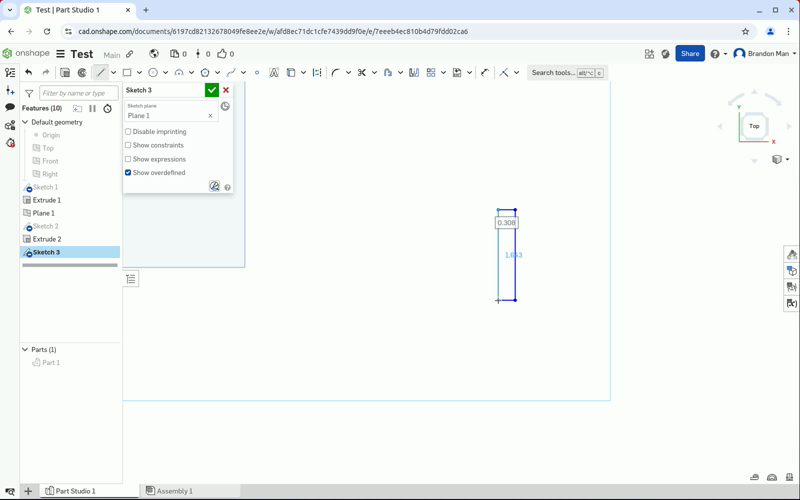
key_up(shift)
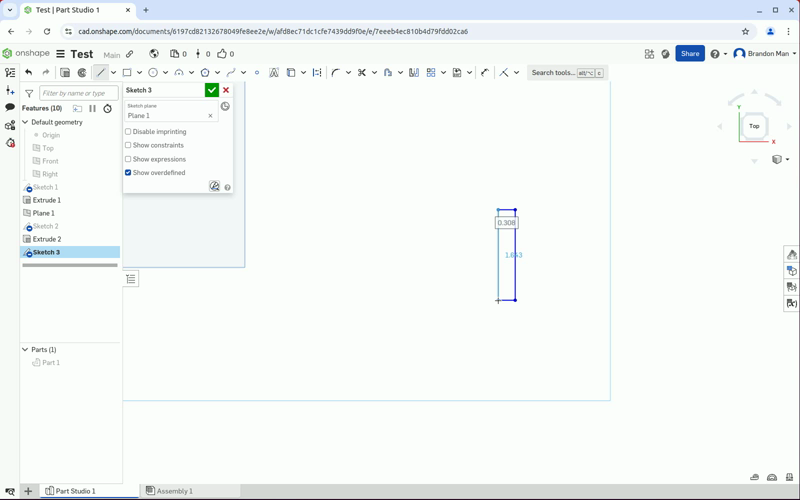
click(498, 300)
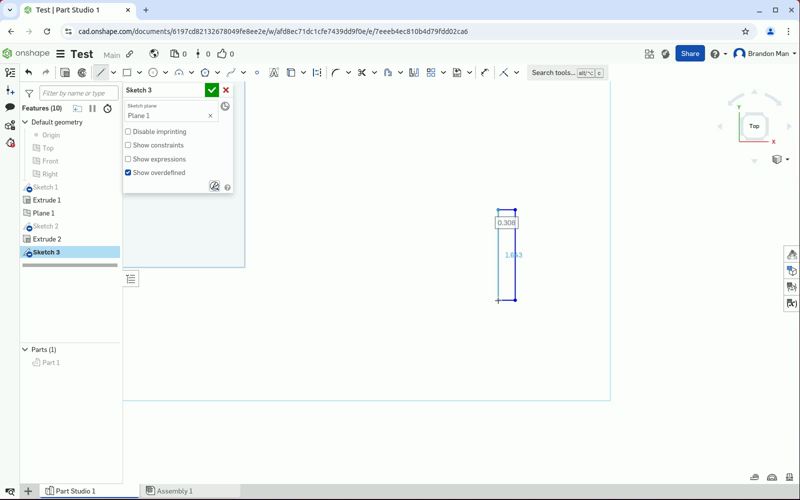
scroll(-6)
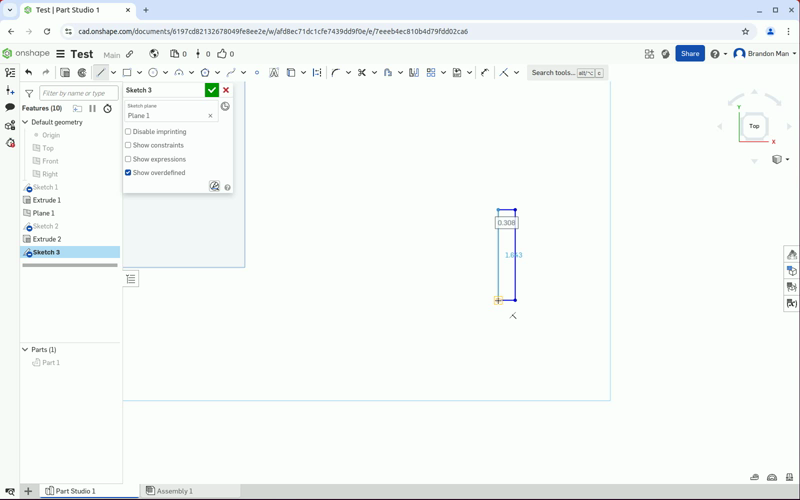
scroll(-6)
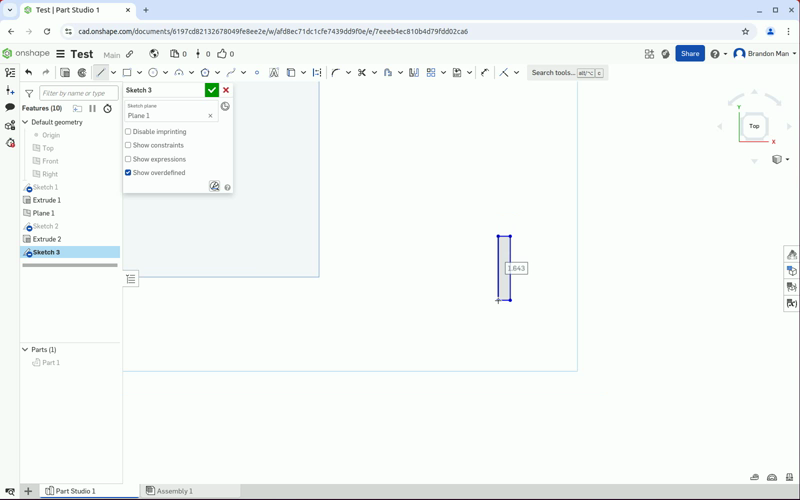
scroll(-6)
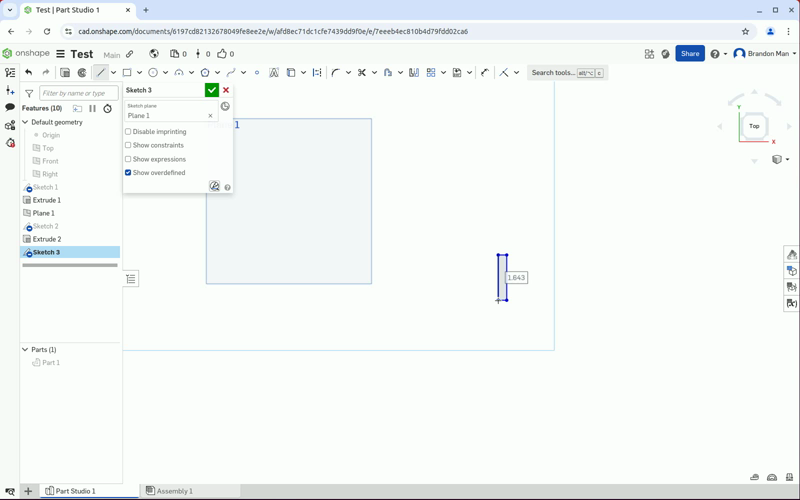
scroll(-6)
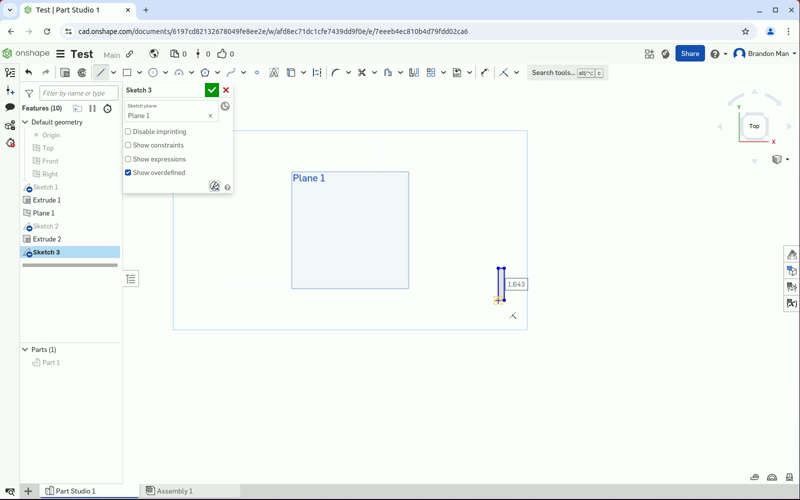
scroll(-6)
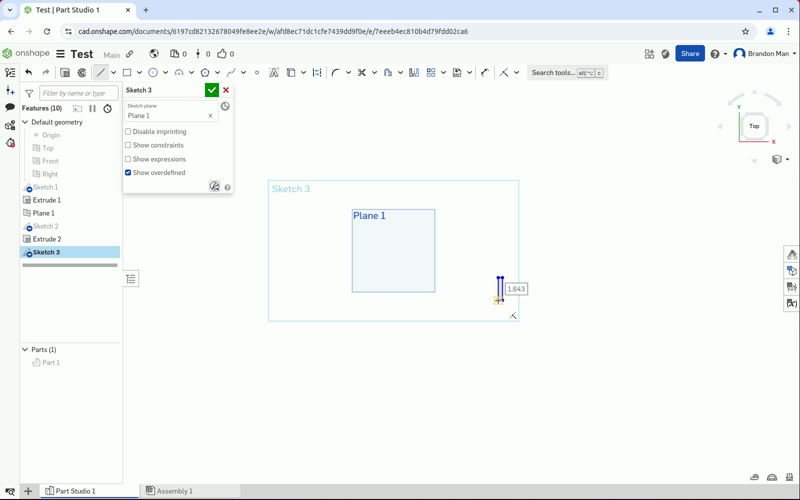
scroll(-6)
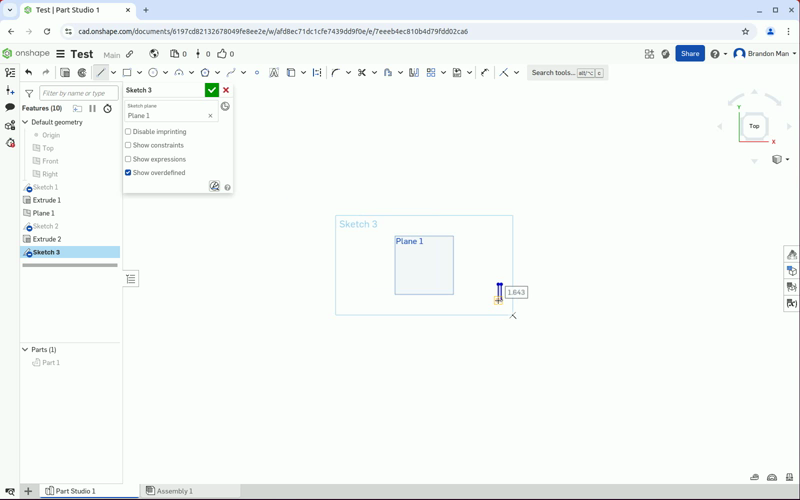
scroll(-6)
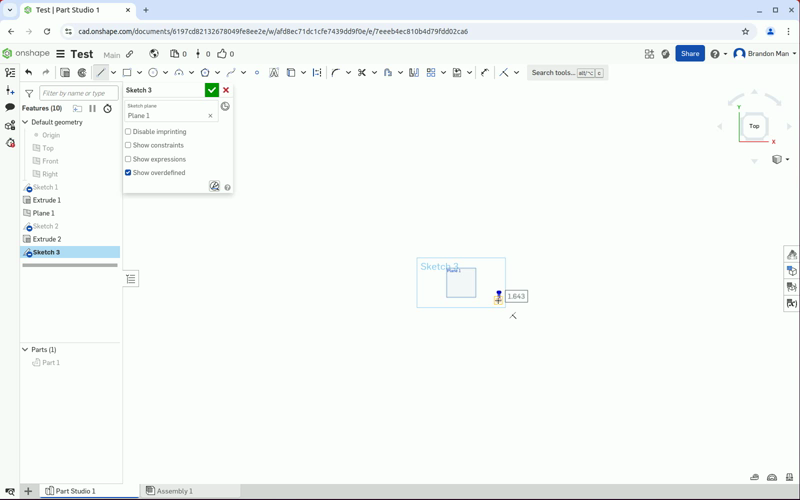
key(esc)
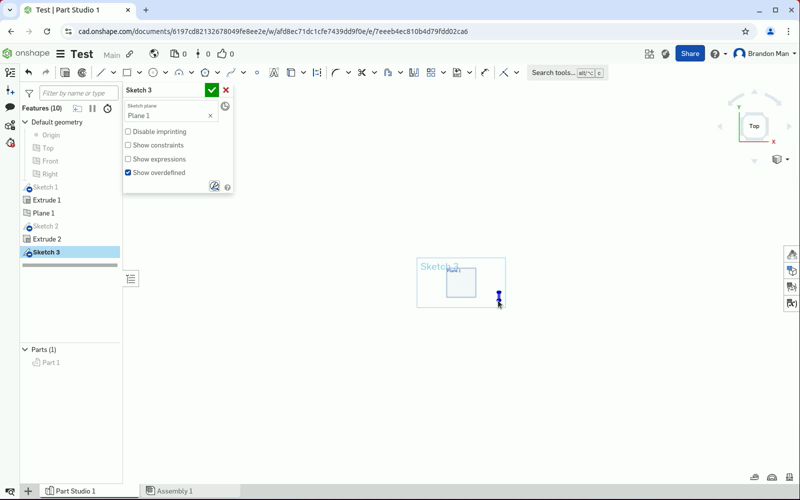
mouse_move(499, 300)
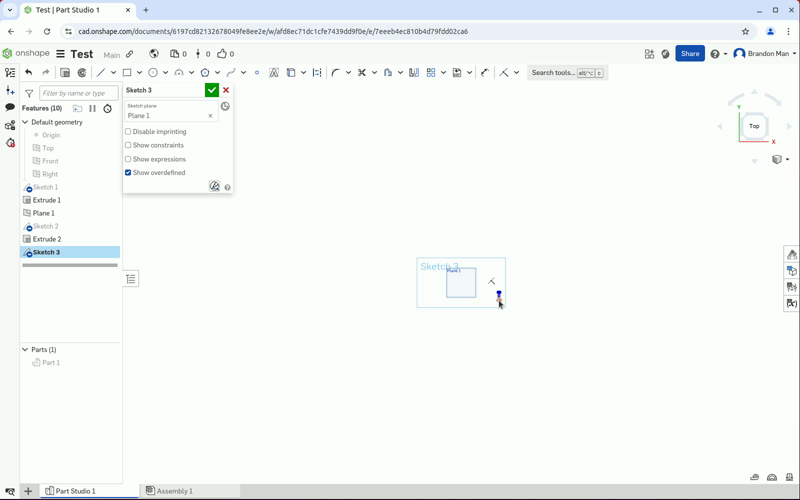
scroll(6)
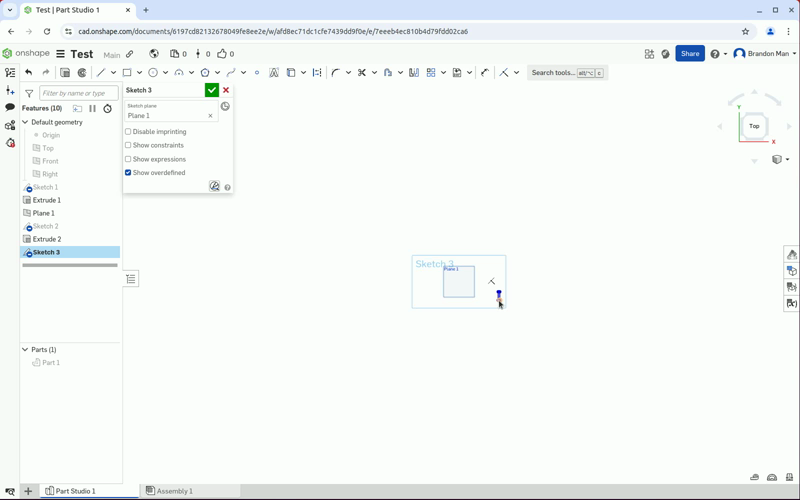
scroll(6)
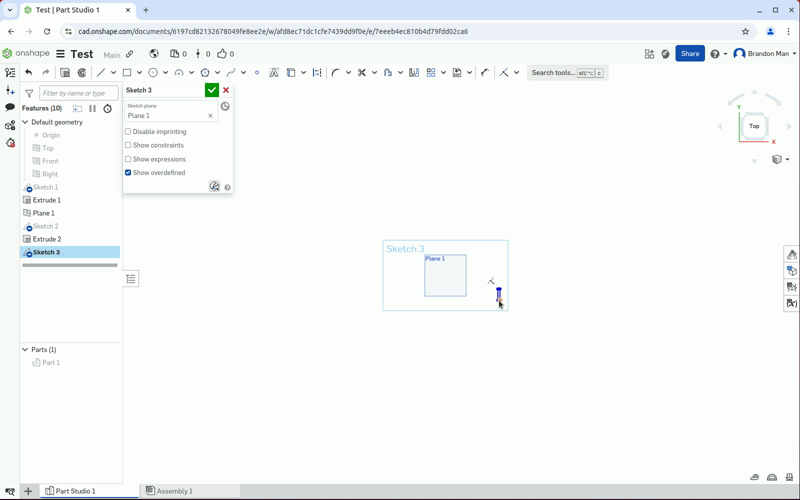
scroll(6)
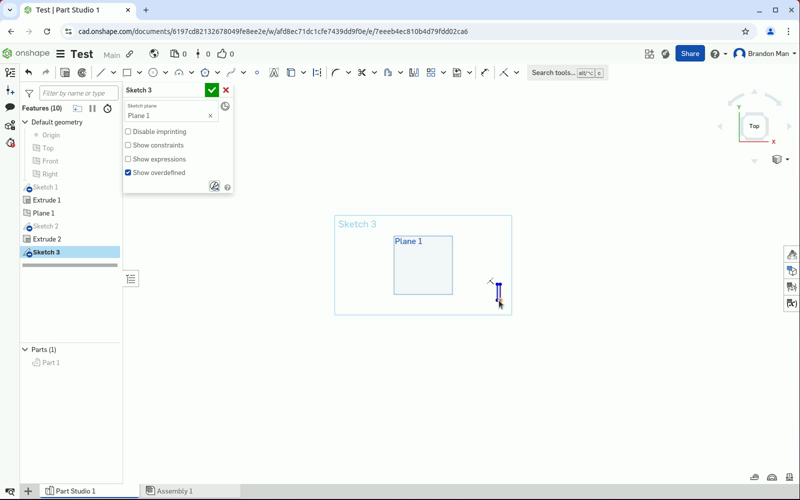
scroll(6)
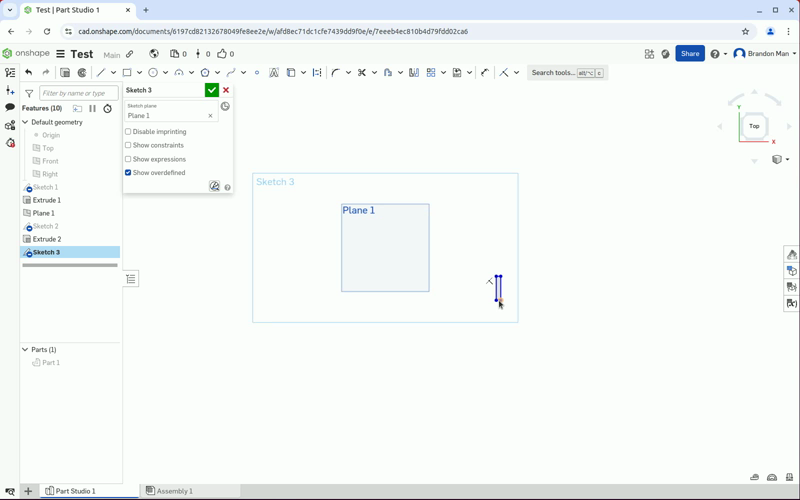
scroll(6)
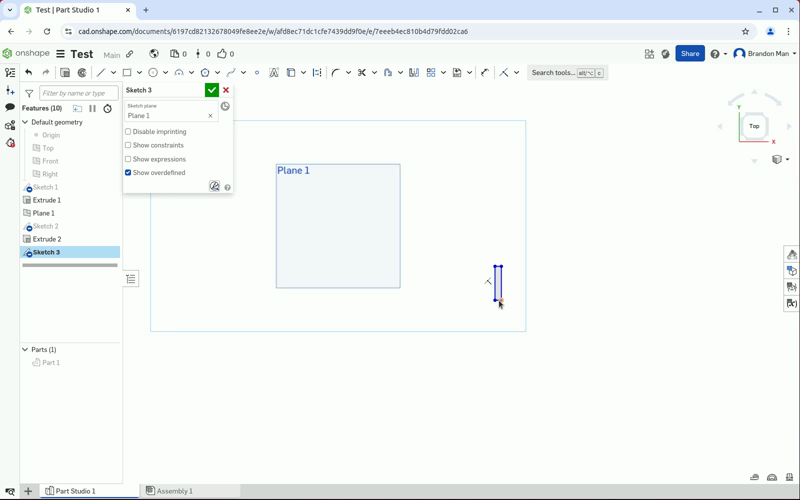
scroll(6)
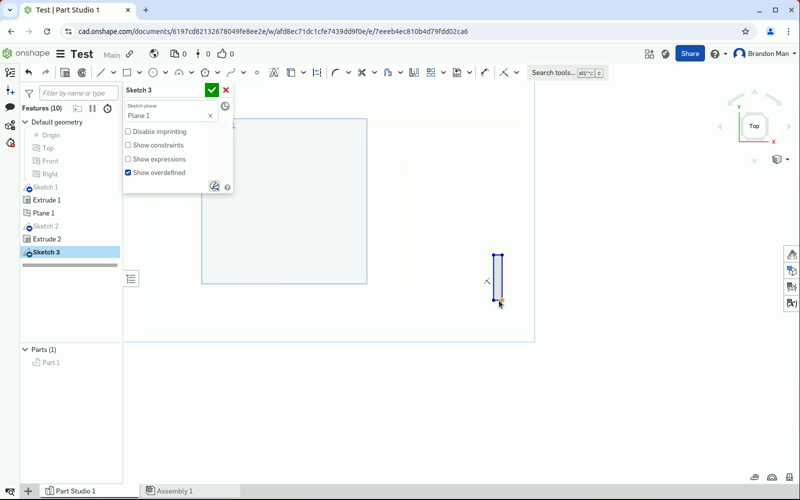
scroll(6)
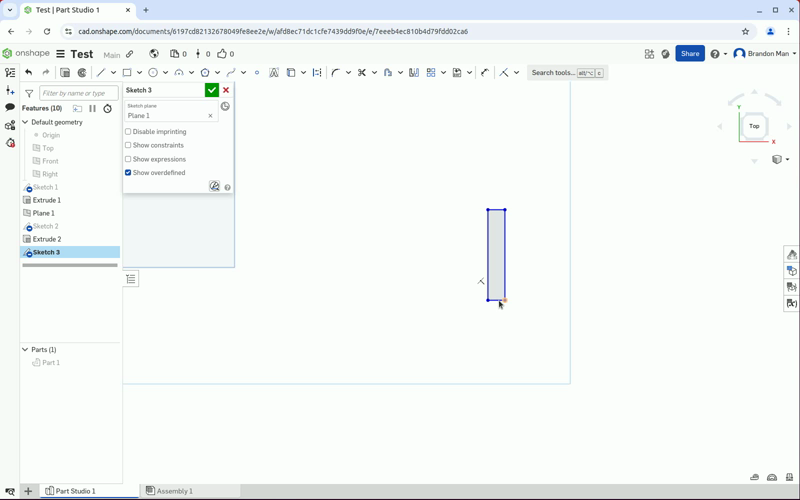
click(499, 300)
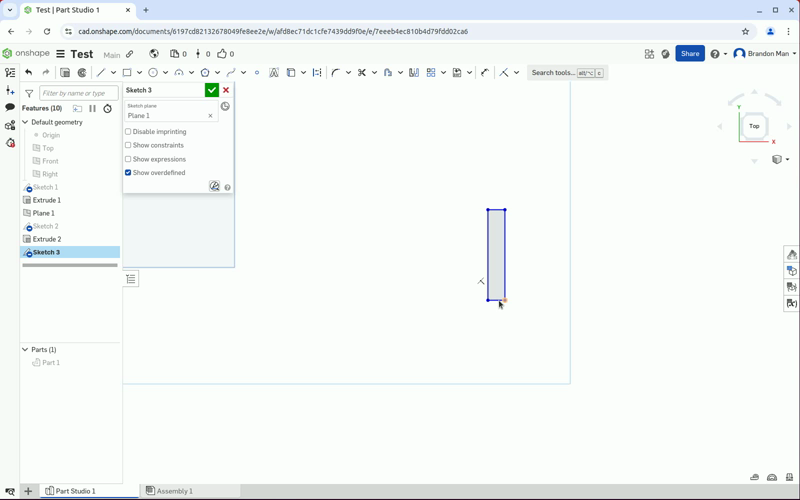
scroll(-6)
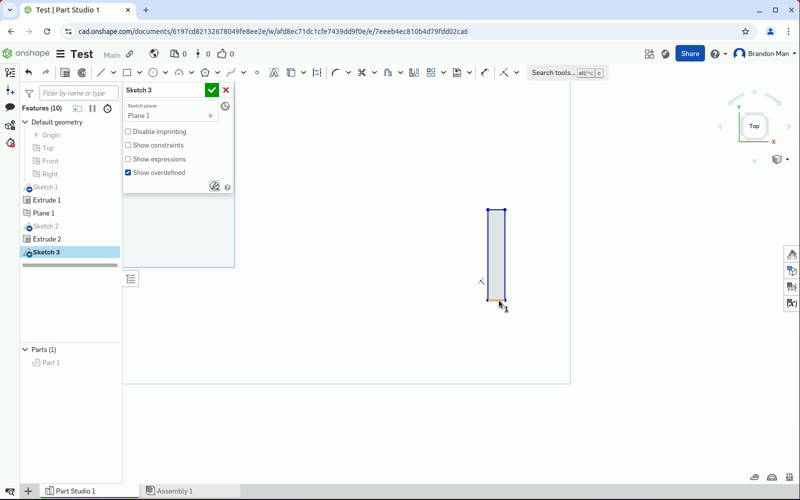
scroll(-6)
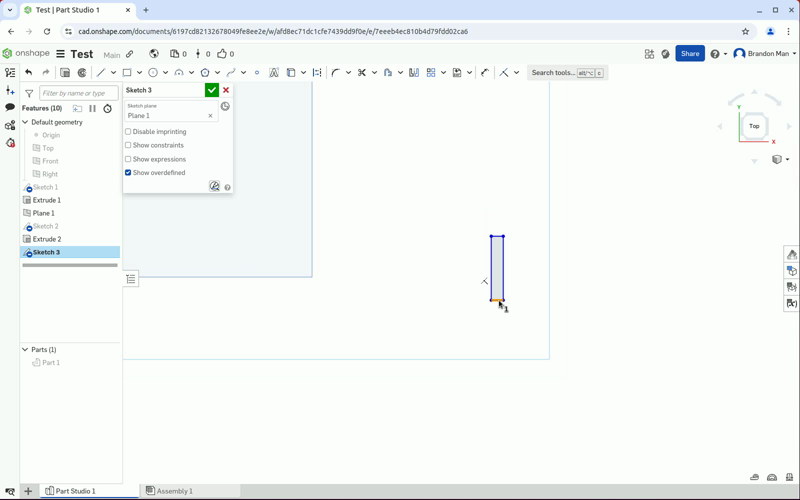
scroll(-6)
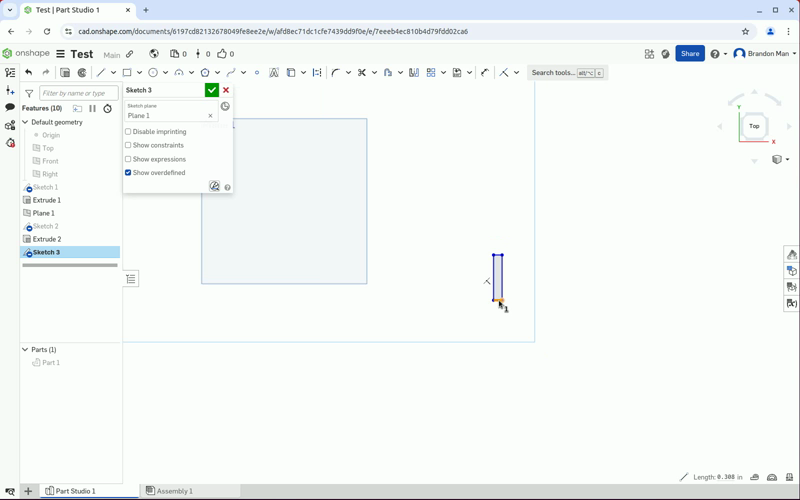
scroll(-6)
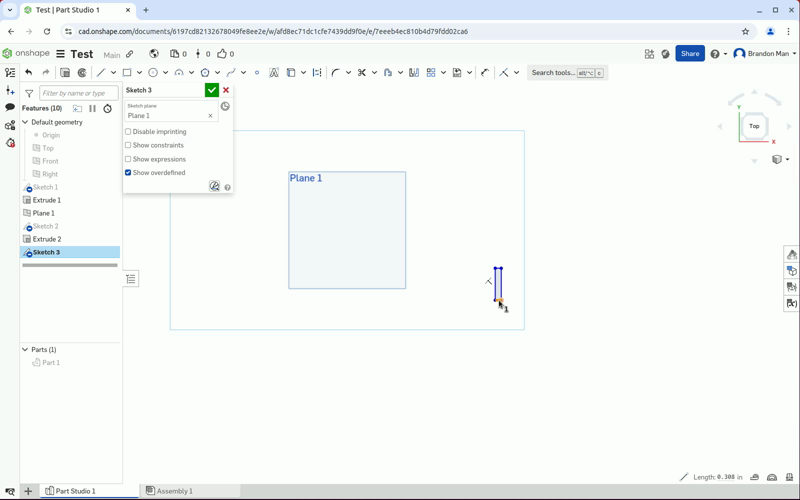
scroll(-6)
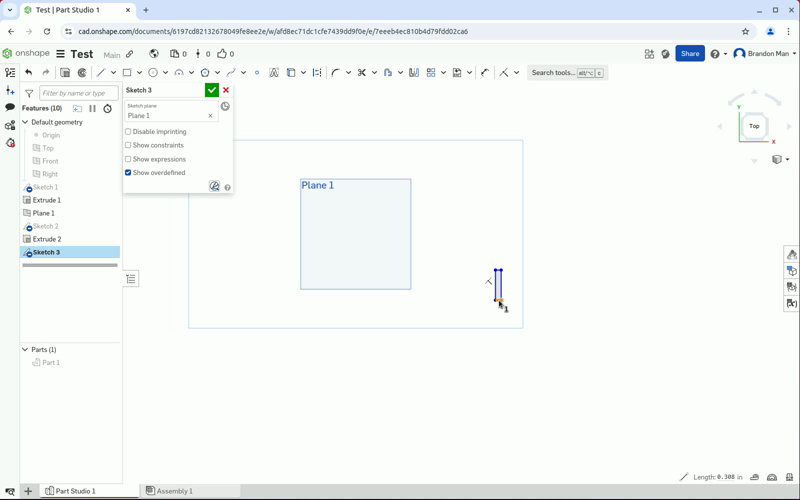
scroll(-6)
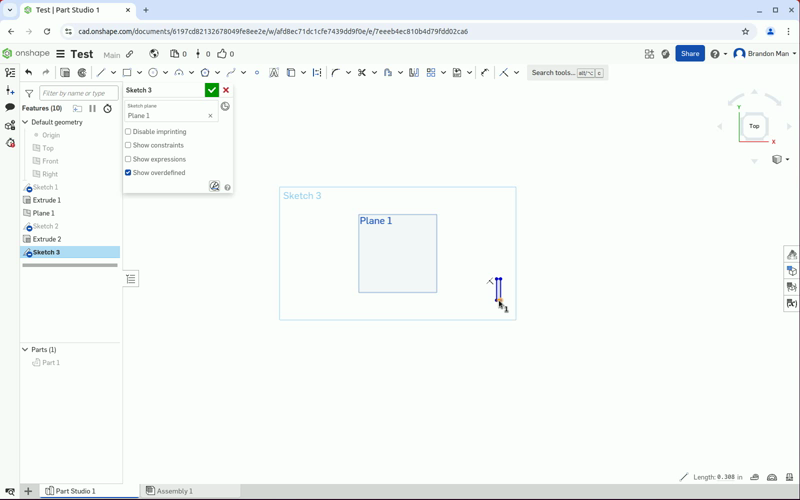
scroll(-6)
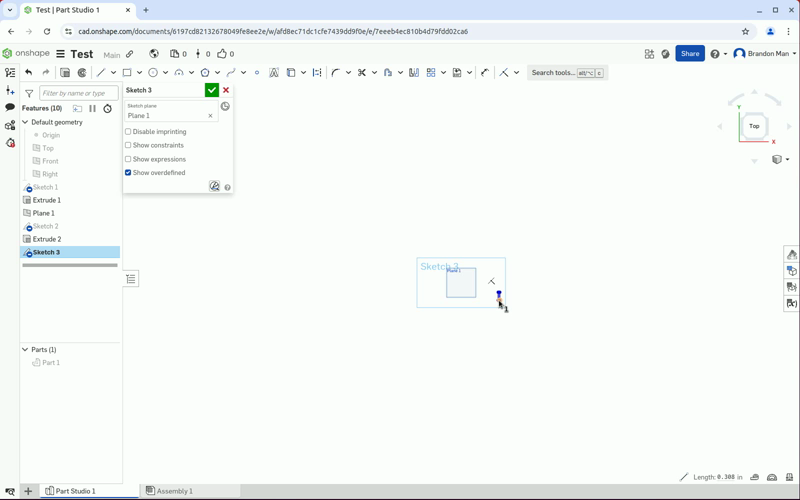
mouse_move(73, 352)
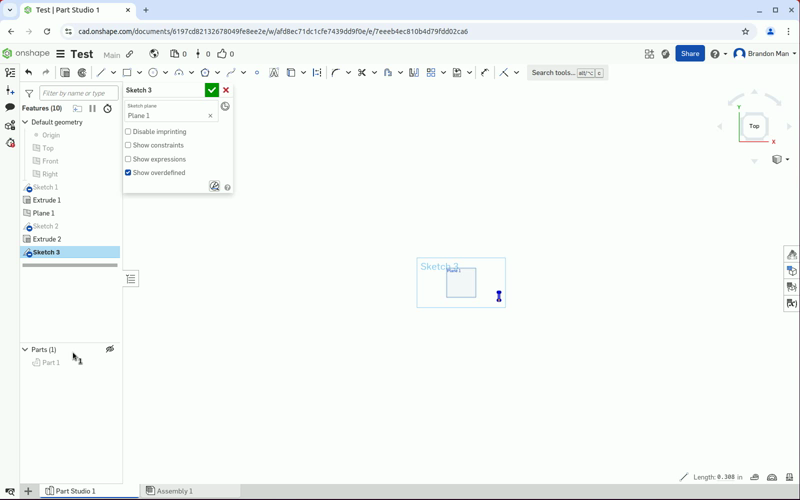
key(shift+y)
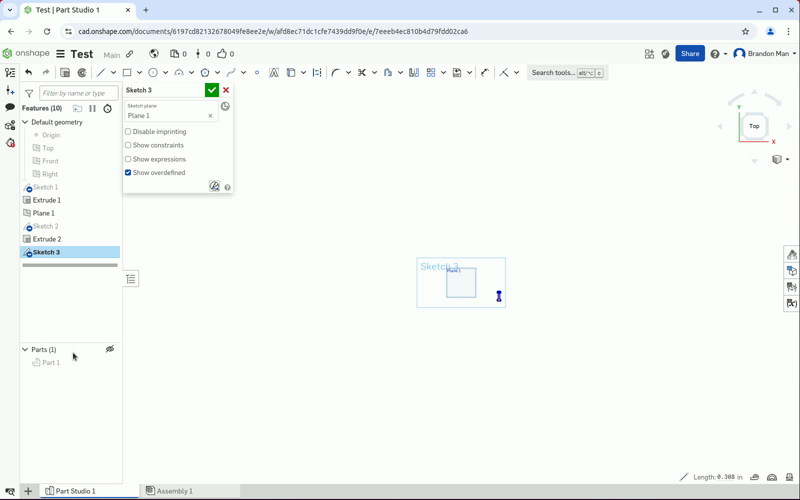
key(shift+e)
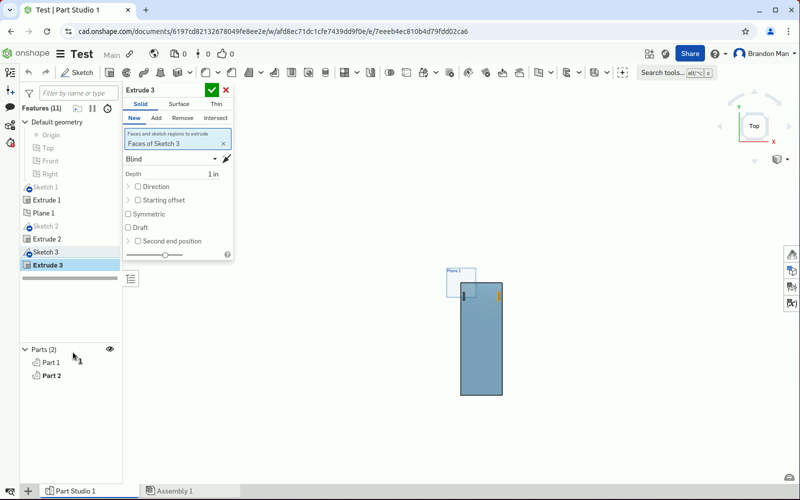
mouse_move(143, 106)
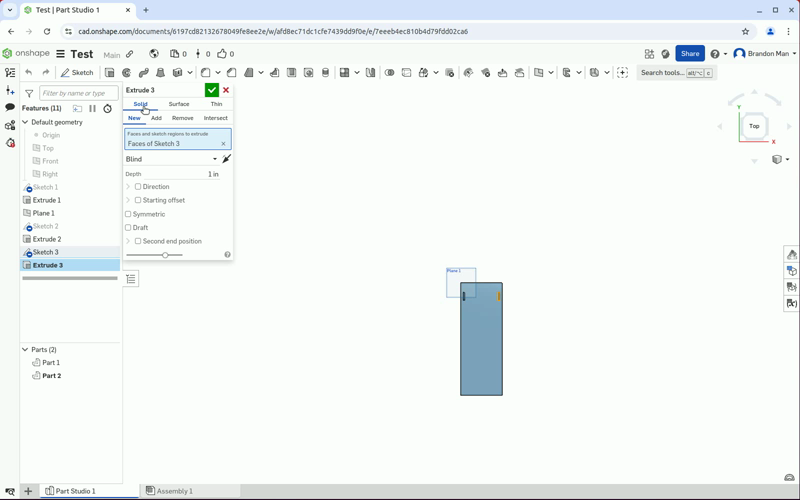
click(143, 106)
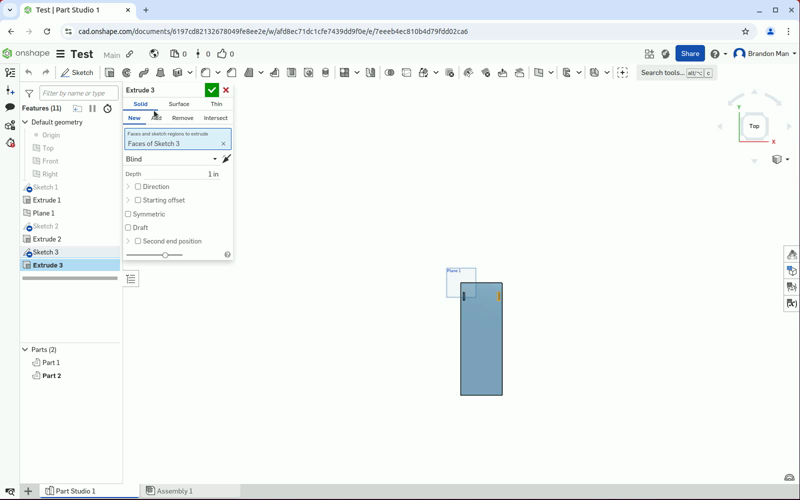
mouse_move(186, 120)
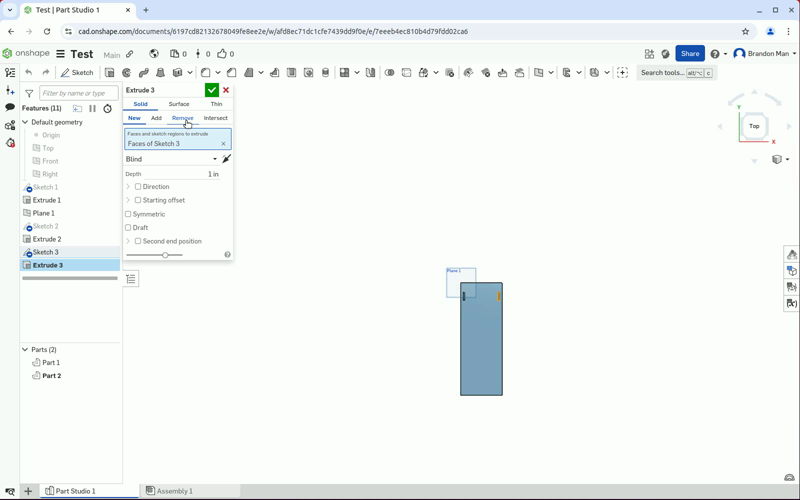
click(186, 120)
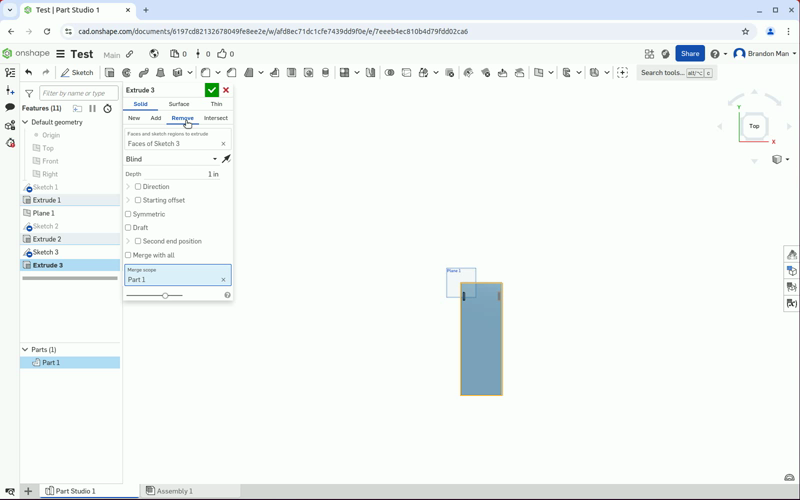
key(tab, 4)
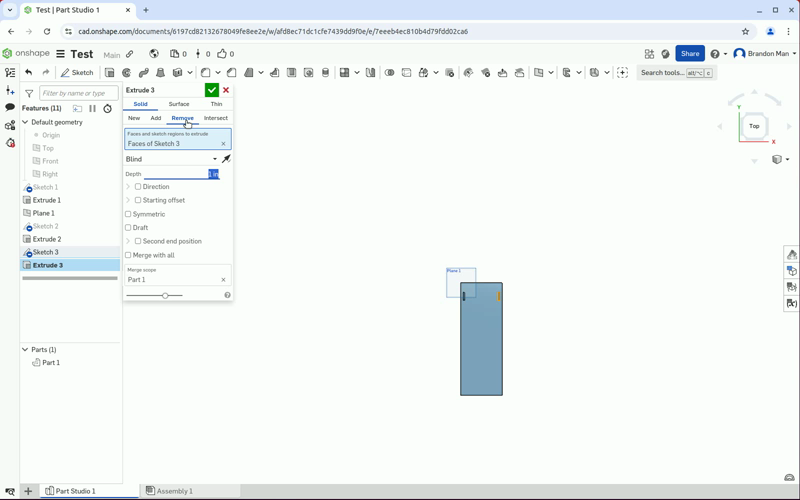
text(0.241)
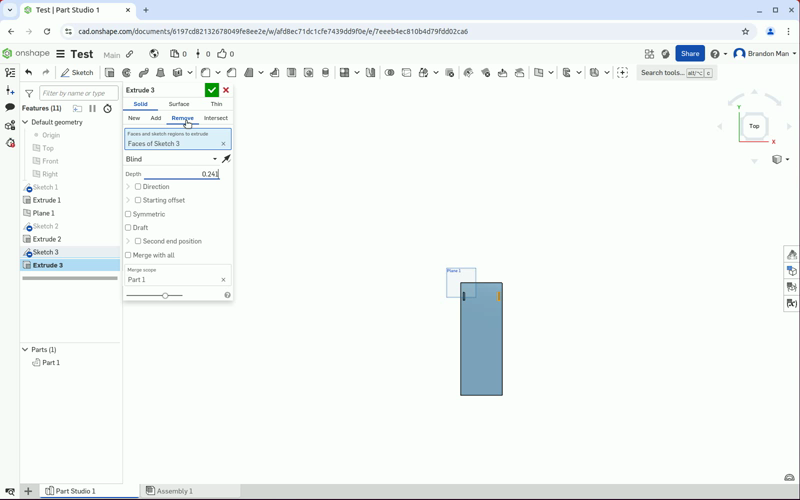
key(tab, 6)
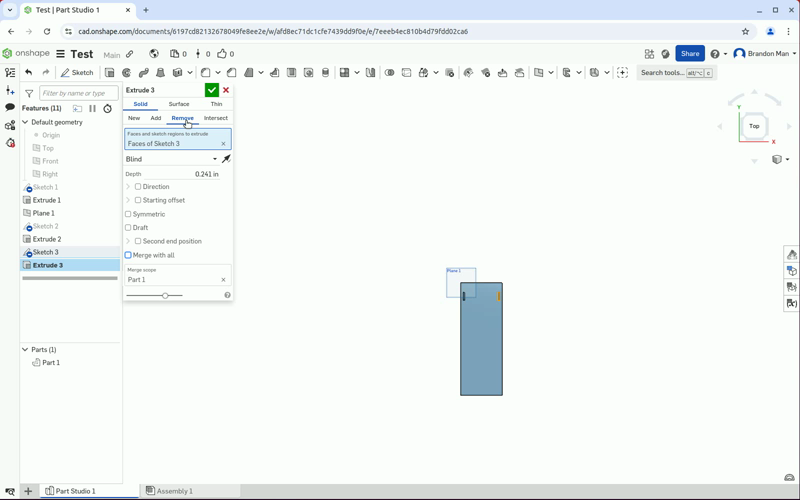
key(space)
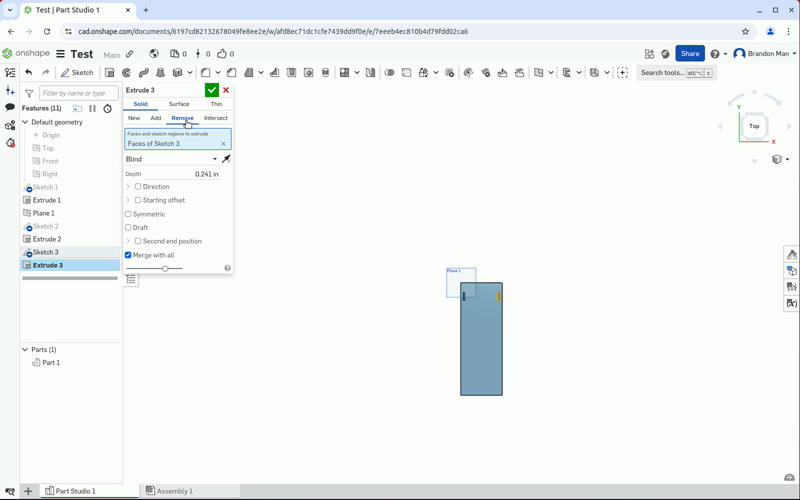
key(enter)
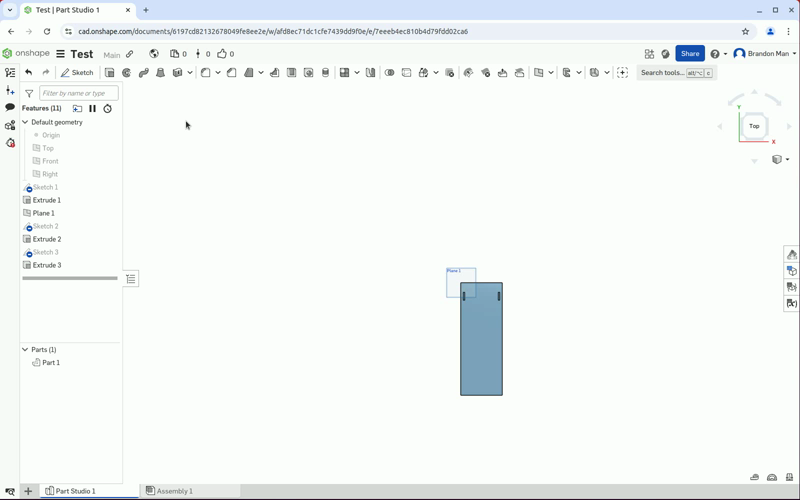
key(shift+h)
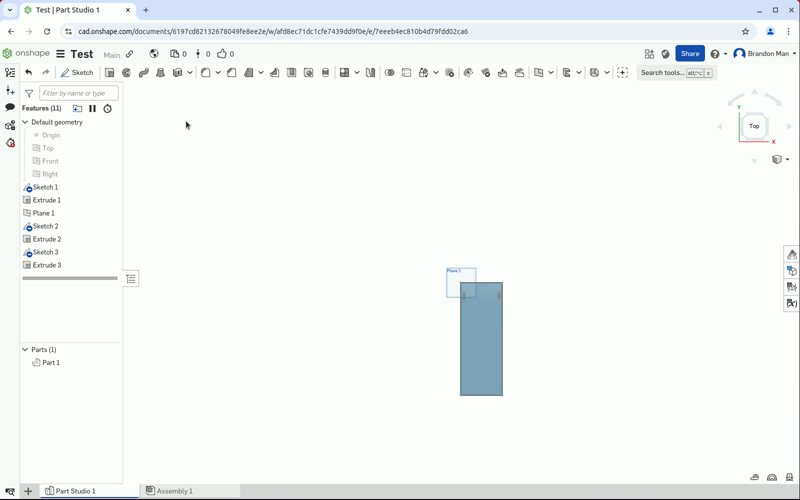
key(shift+h)
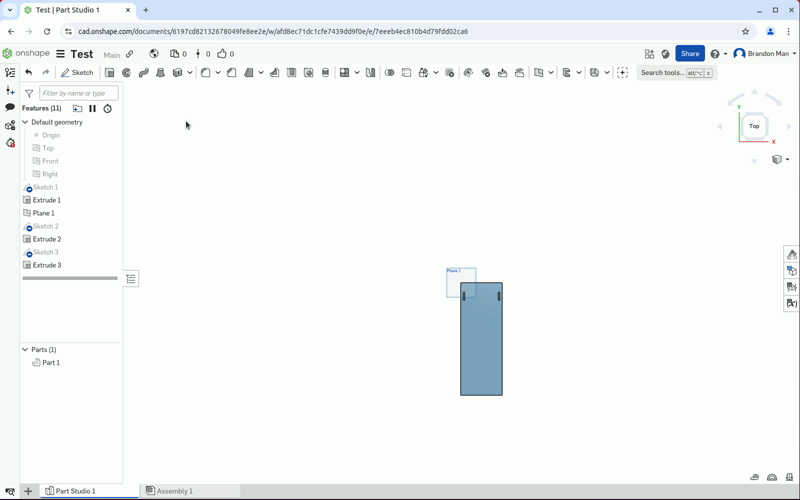
mouse_move(73, 189)
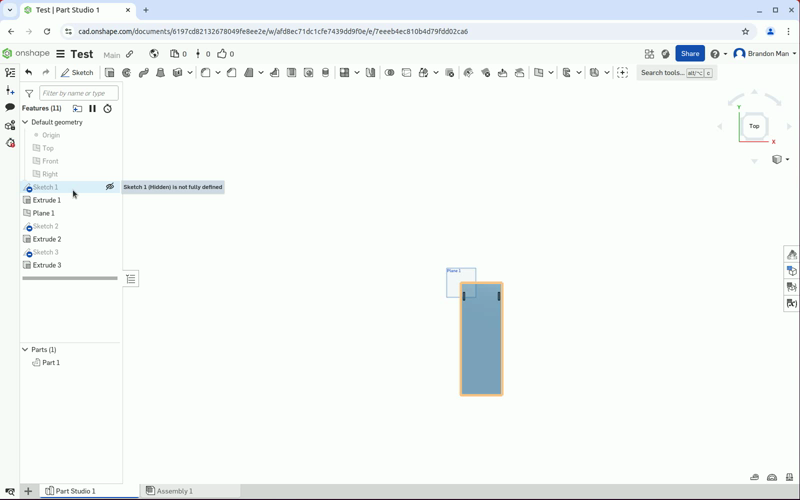
click(73, 189)
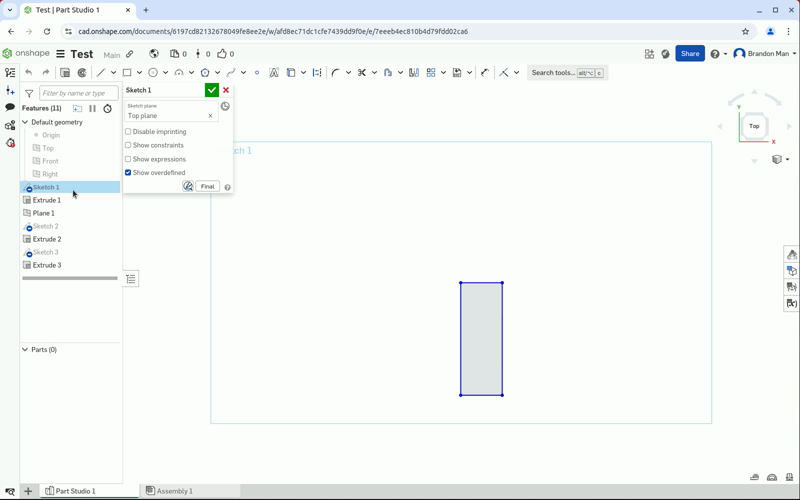
mouse_move(229, 92)
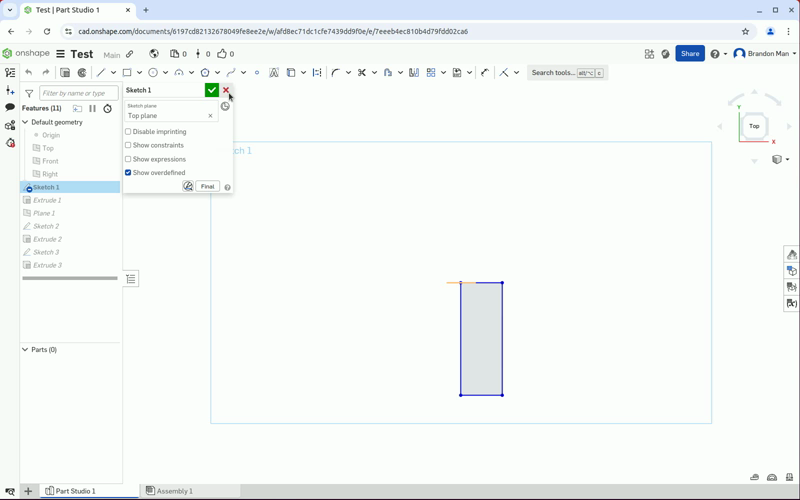
click(229, 92)
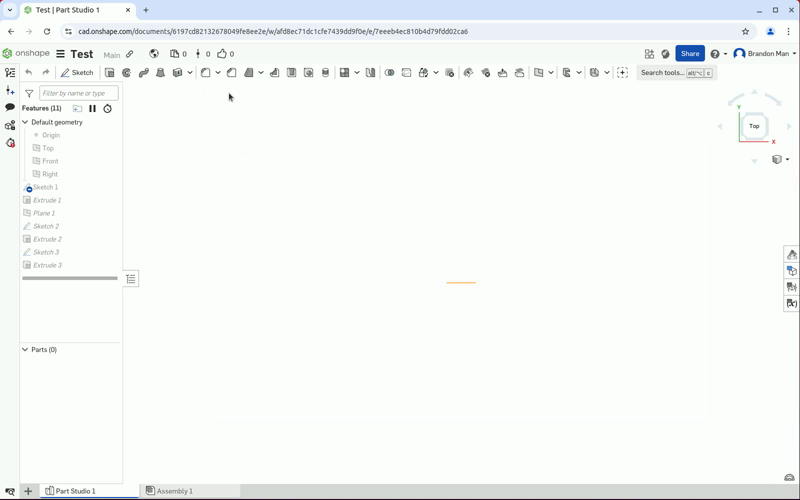
key(shift+s)
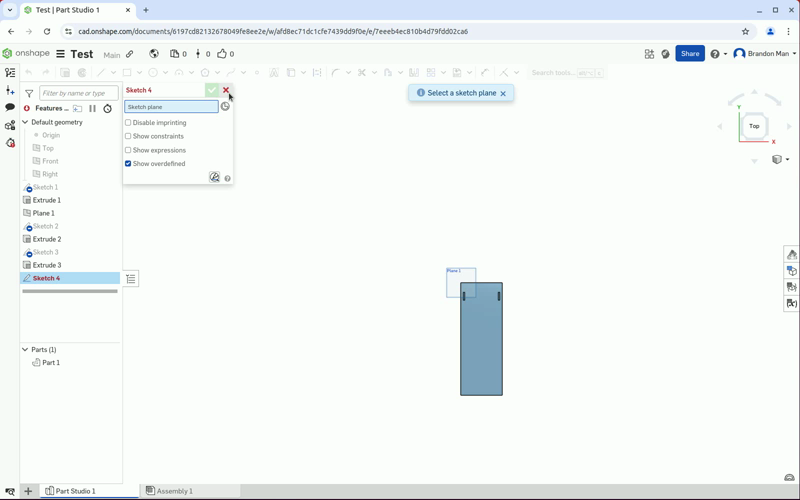
mouse_move(73, 215)
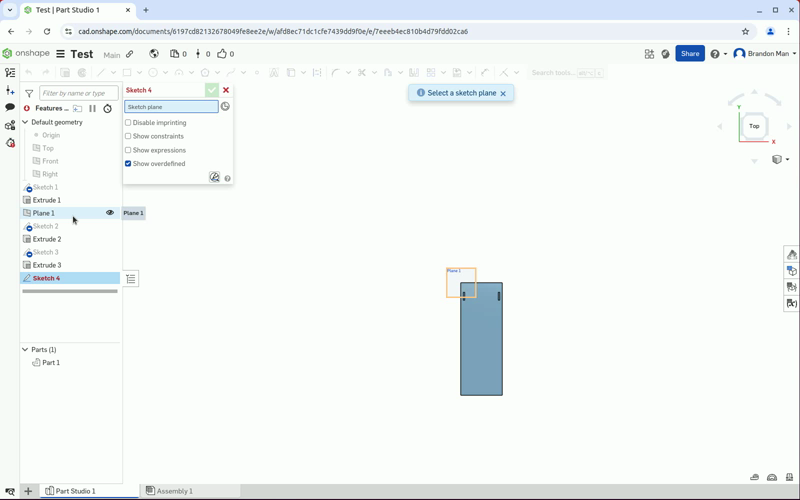
click(73, 215)
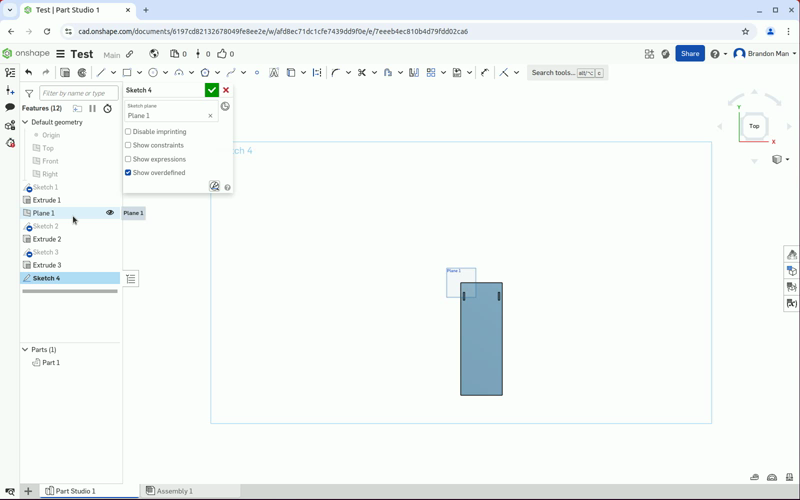
mouse_move(73, 352)
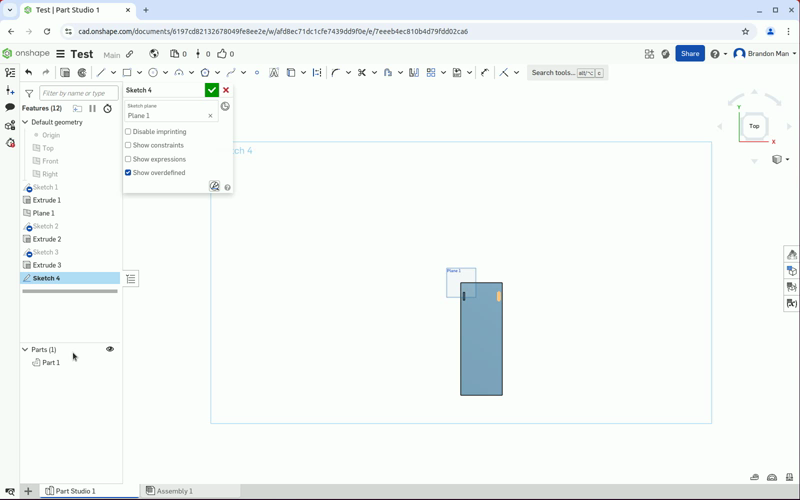
key(y)
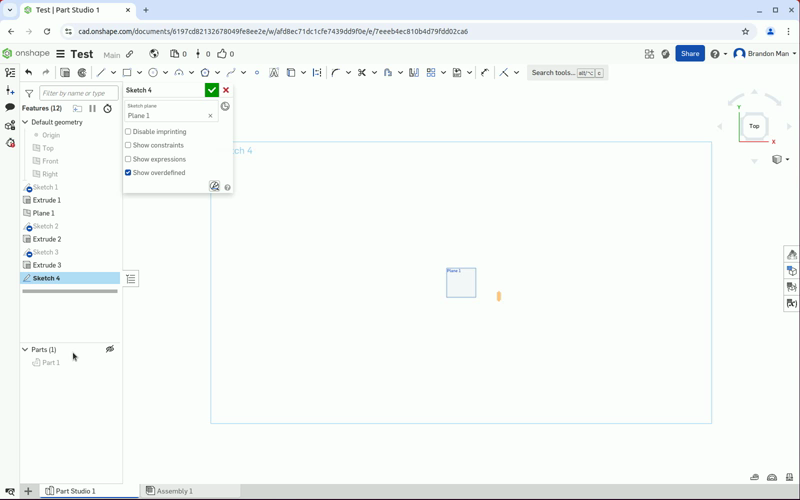
key(l)
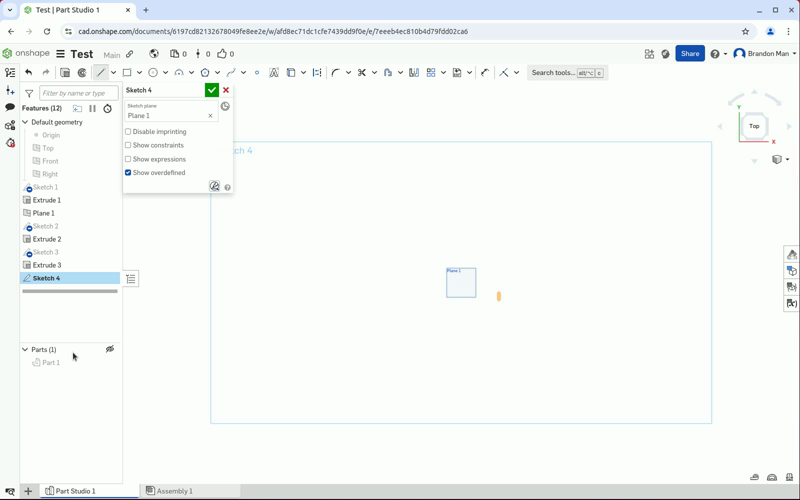
key_down(shift)
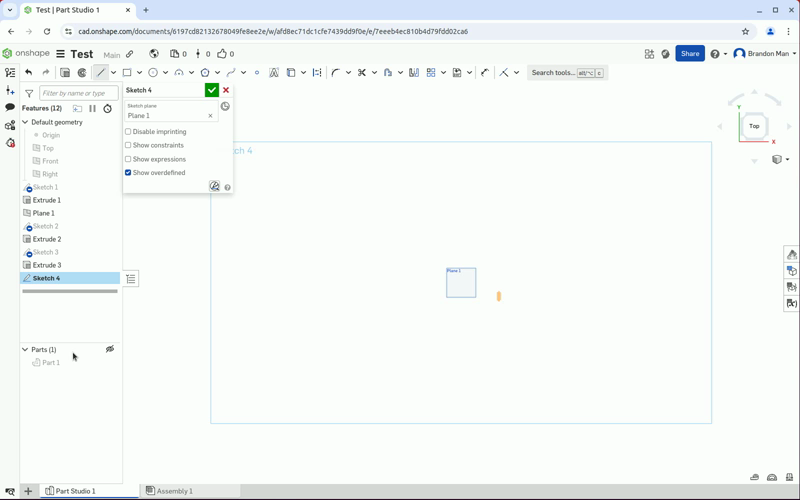
mouse_move(498, 314)
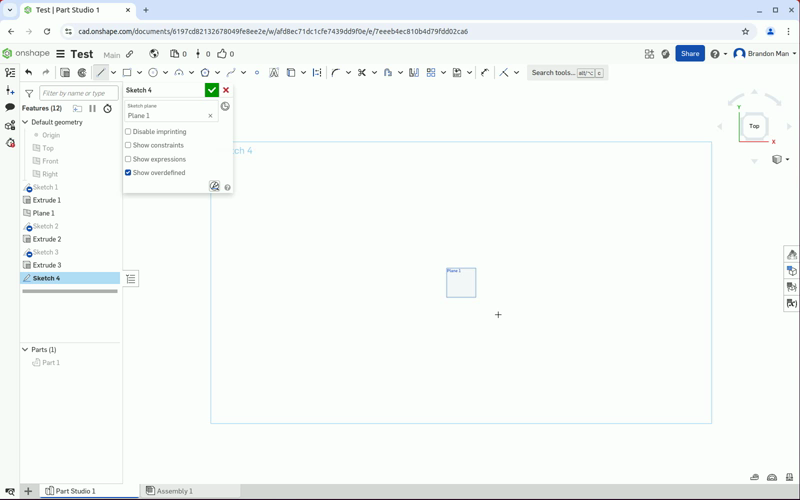
click(498, 314)
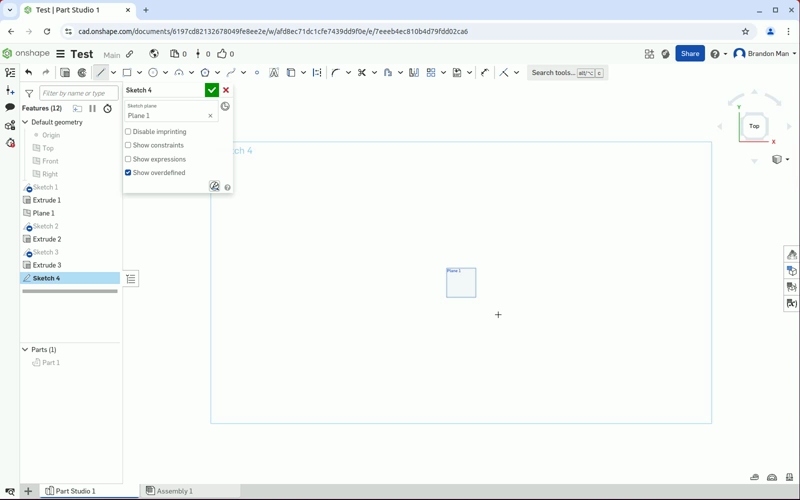
key_up(shift)
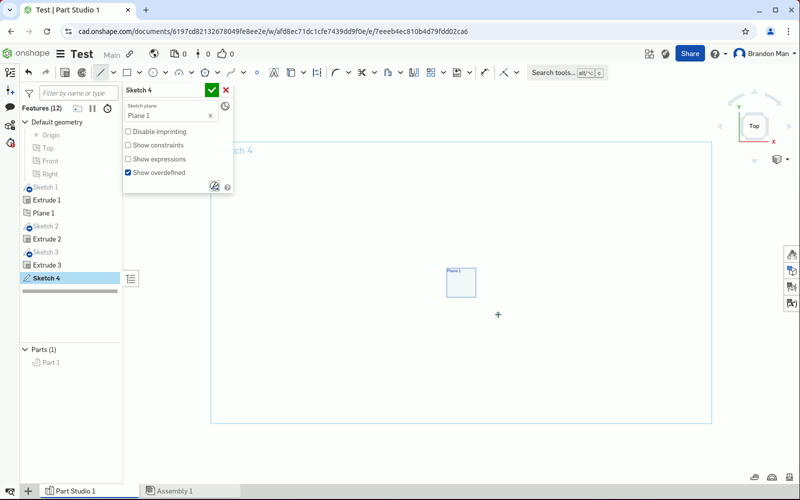
key_down(shift)
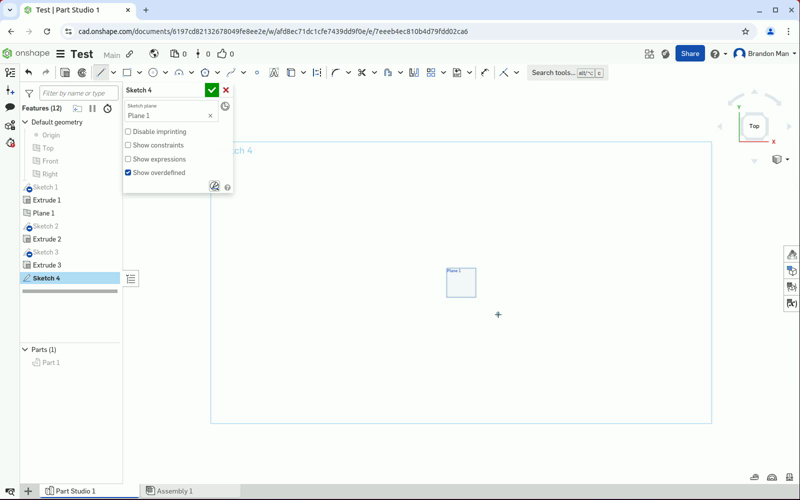
mouse_move(528, 314)
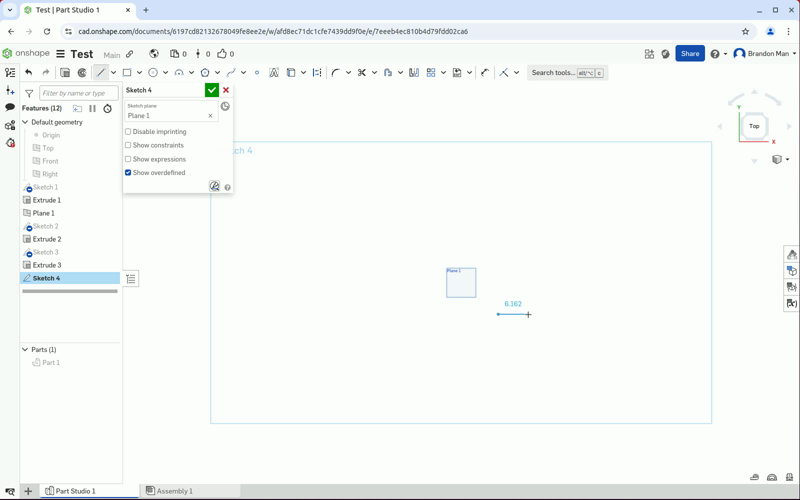
mouse_move(499, 314)
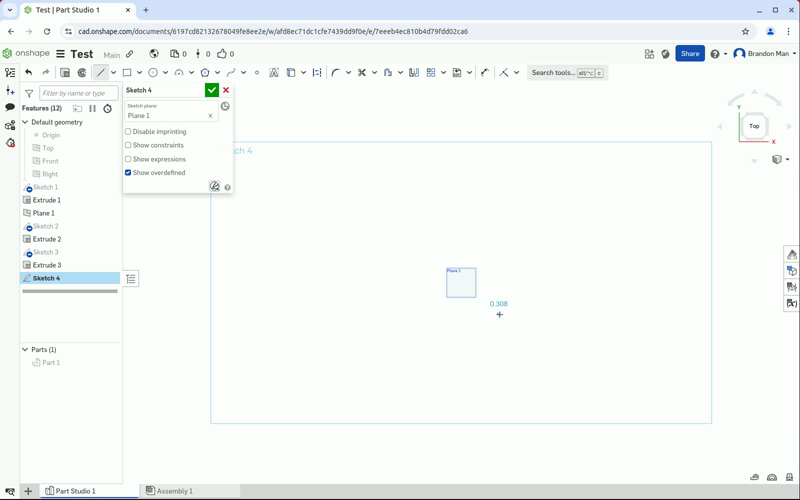
scroll(6)
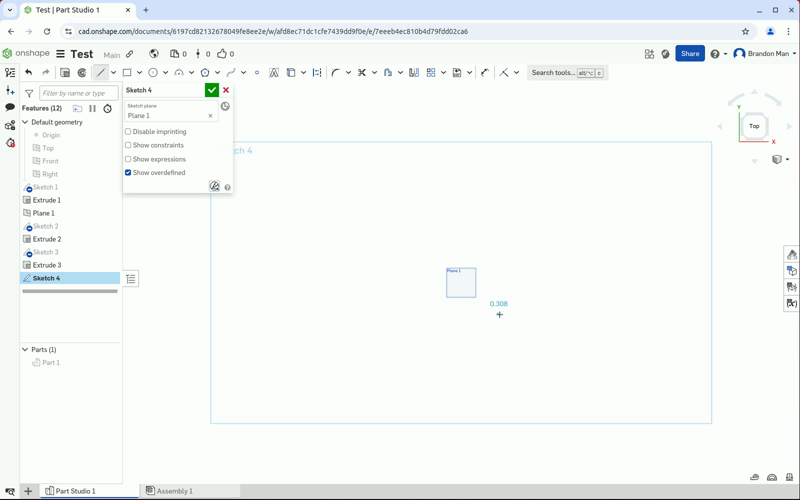
scroll(6)
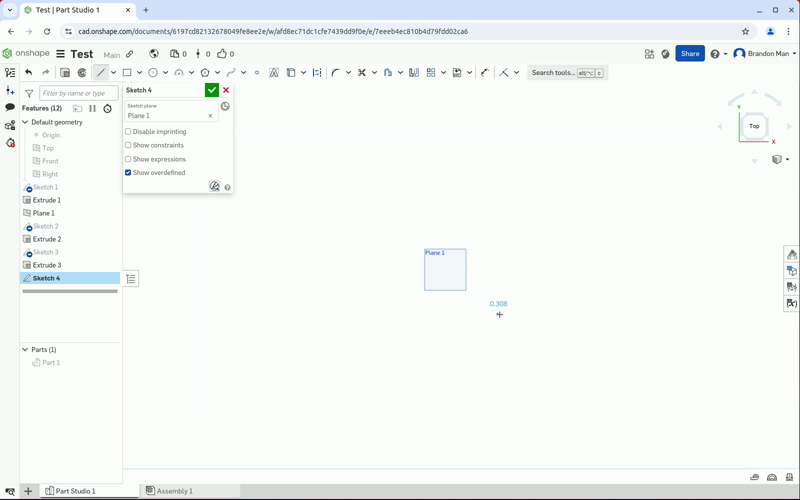
scroll(6)
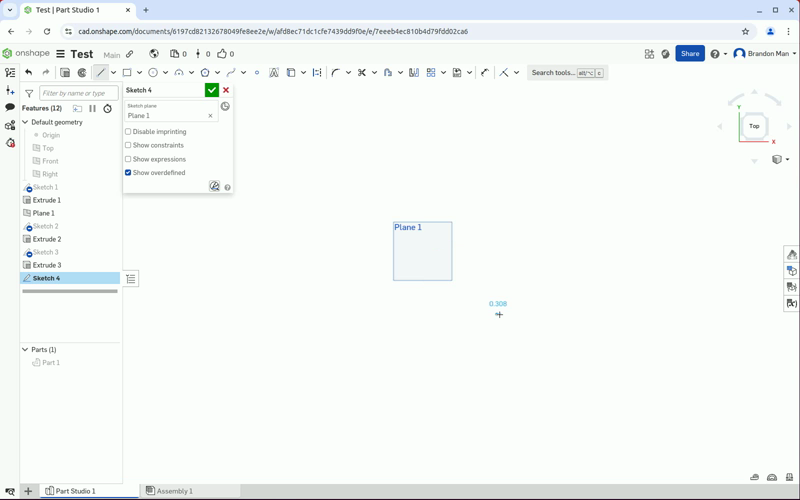
scroll(6)
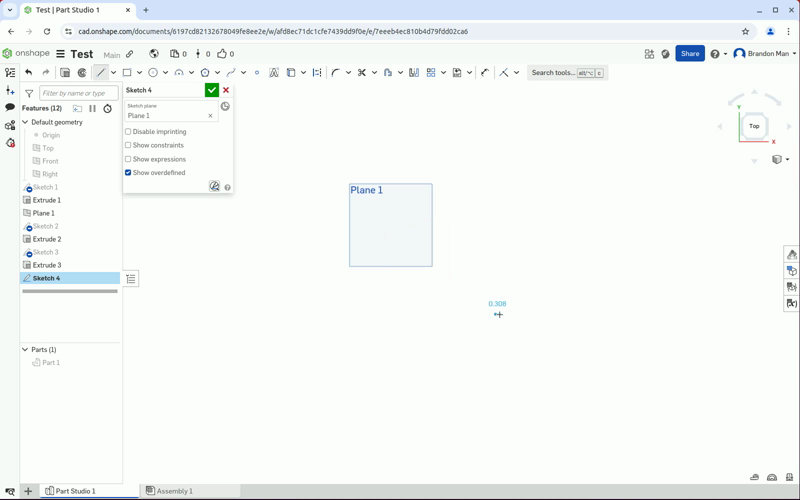
scroll(6)
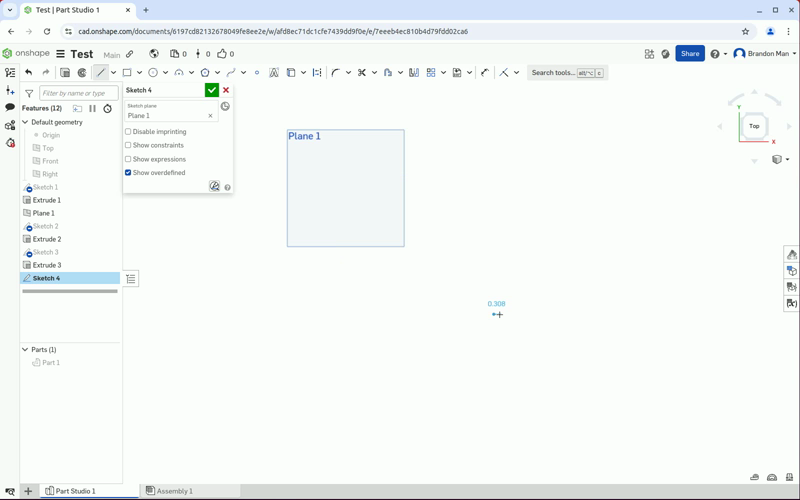
scroll(6)
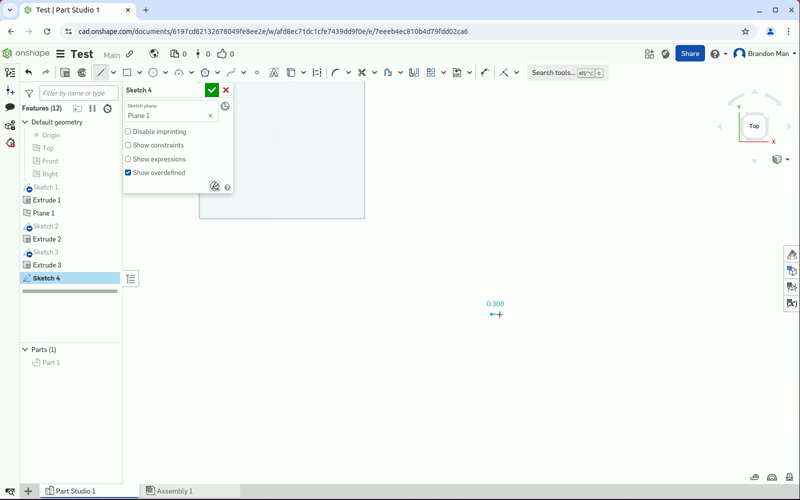
scroll(6)
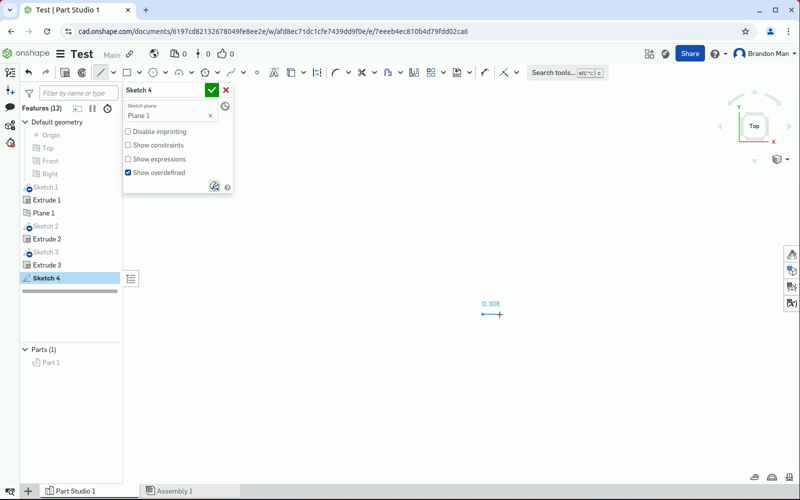
click(499, 314)
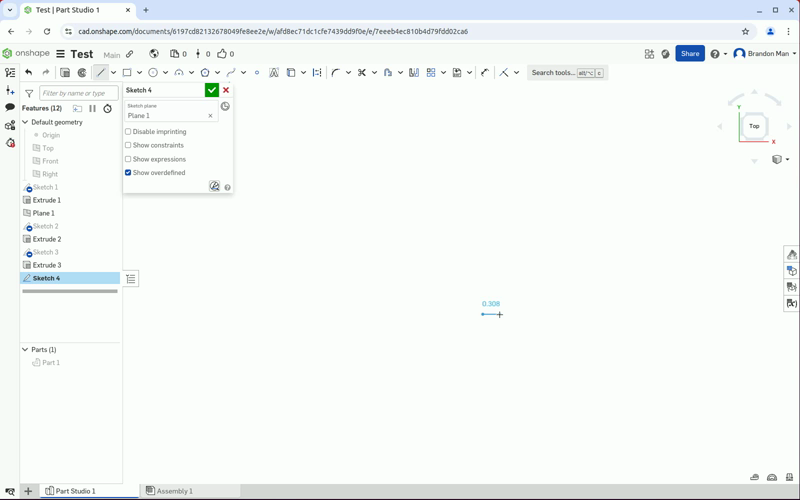
scroll(-6)
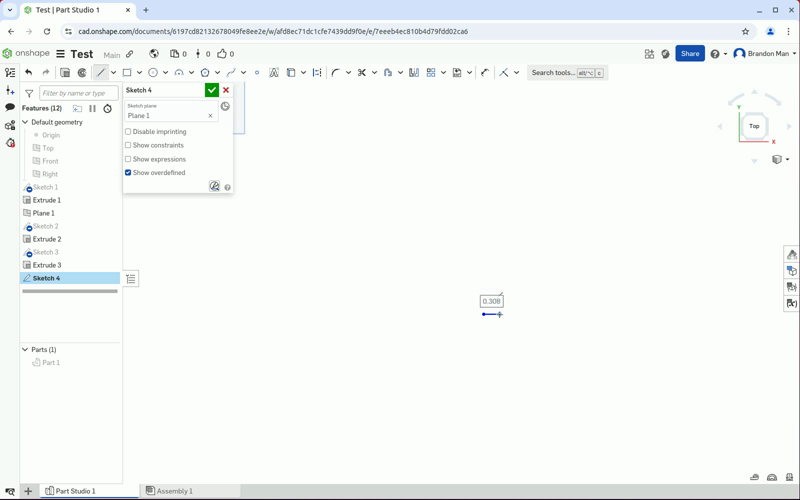
scroll(-6)
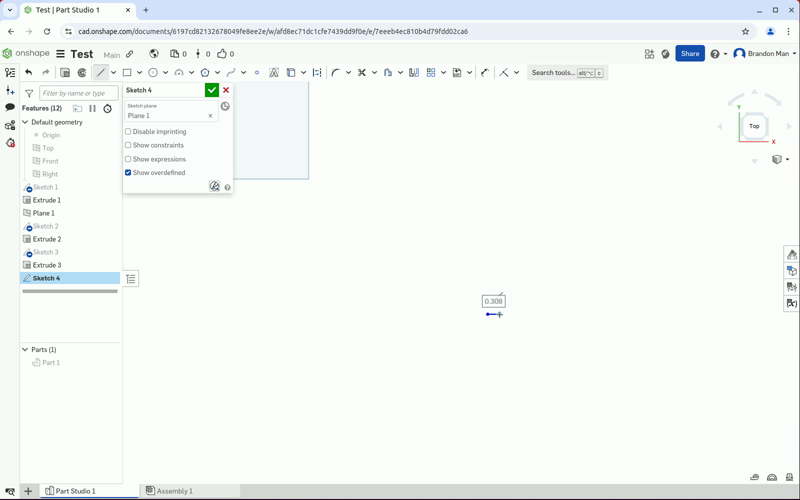
scroll(-6)
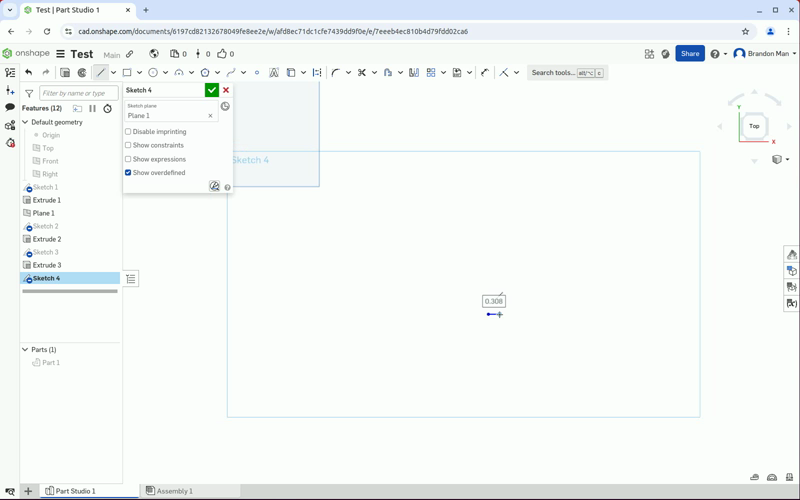
scroll(-6)
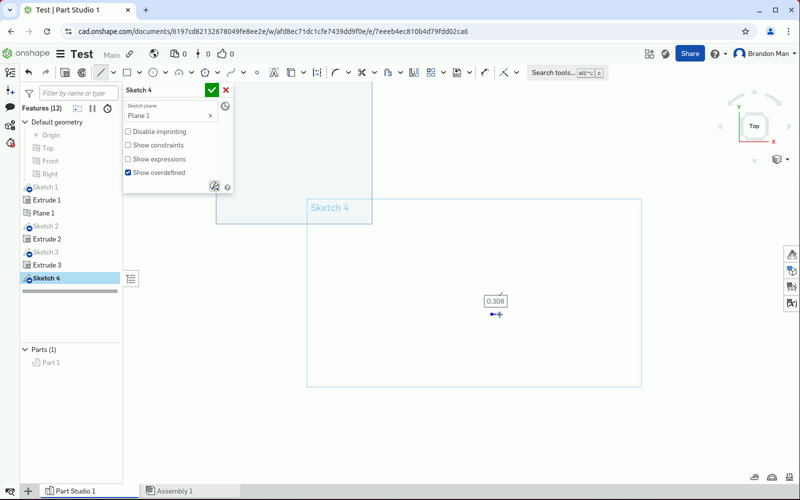
scroll(-6)
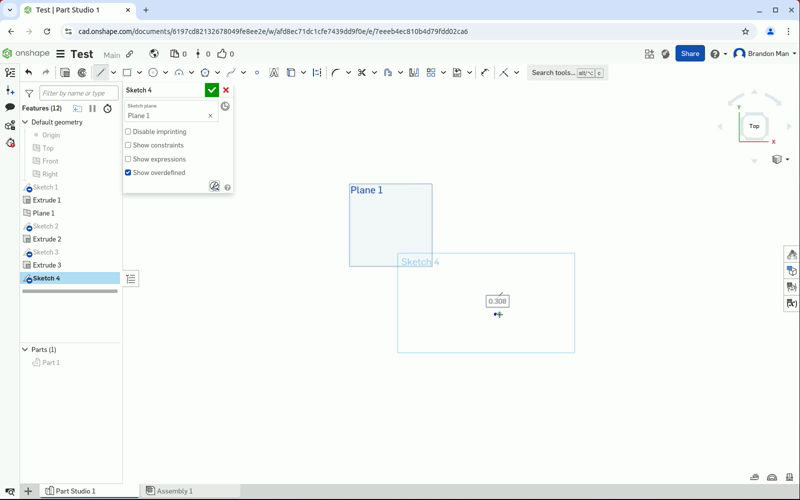
scroll(-6)
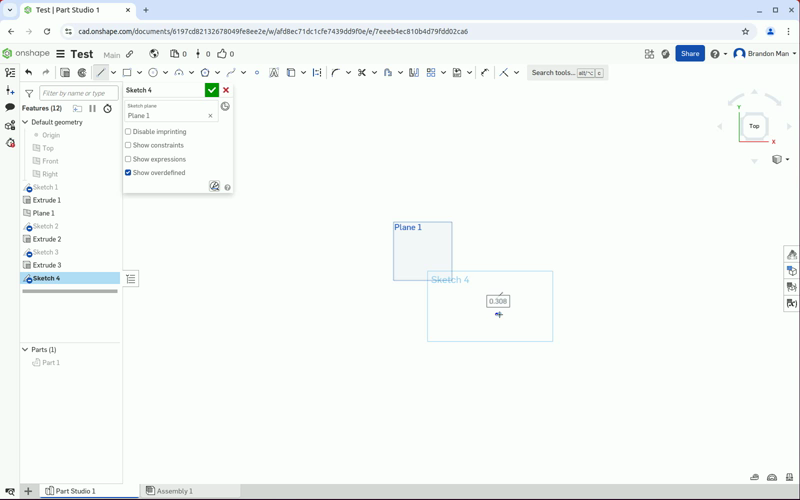
scroll(-6)
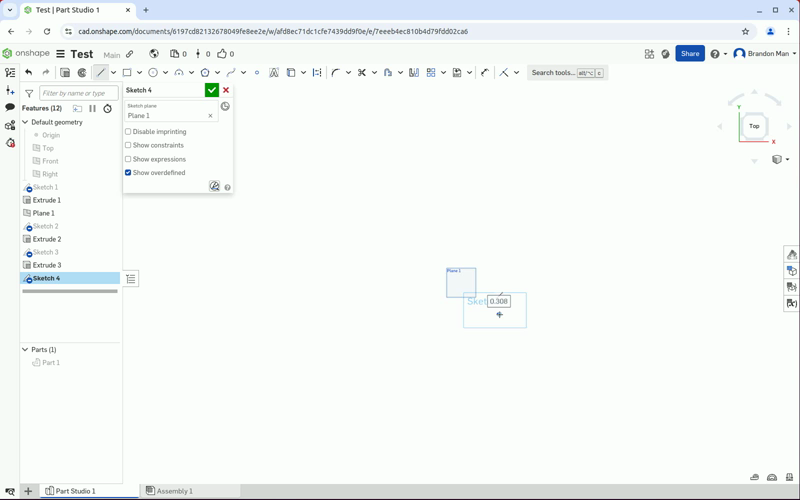
key_up(shift)
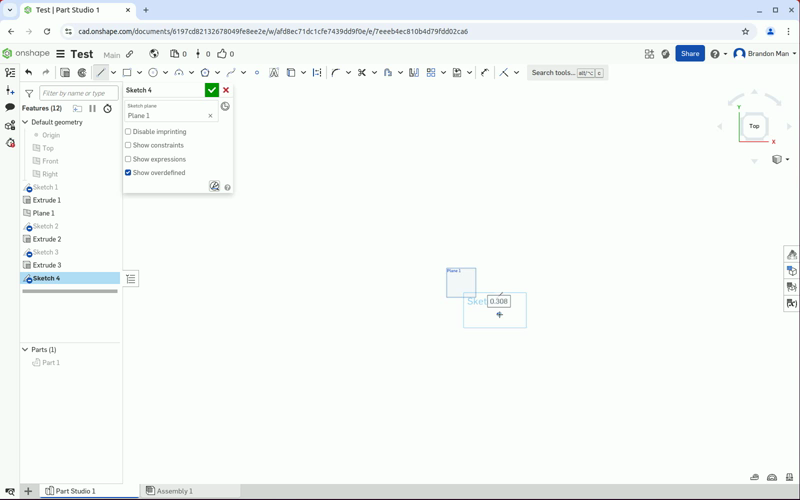
key_down(shift)
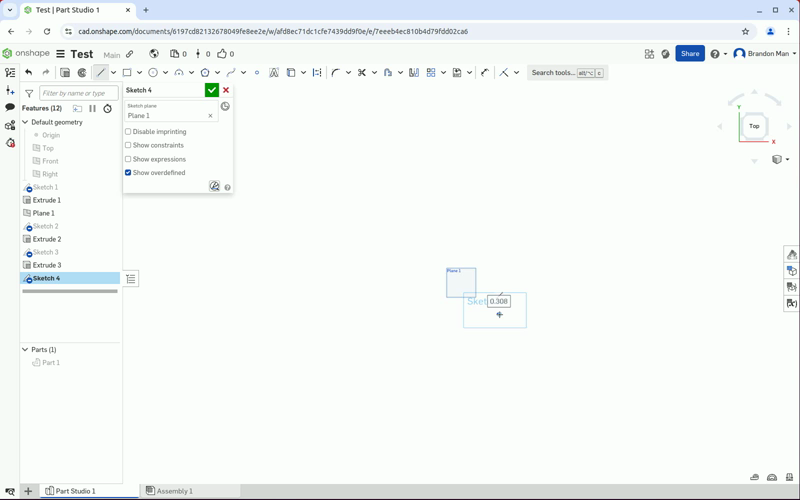
mouse_move(529, 314)
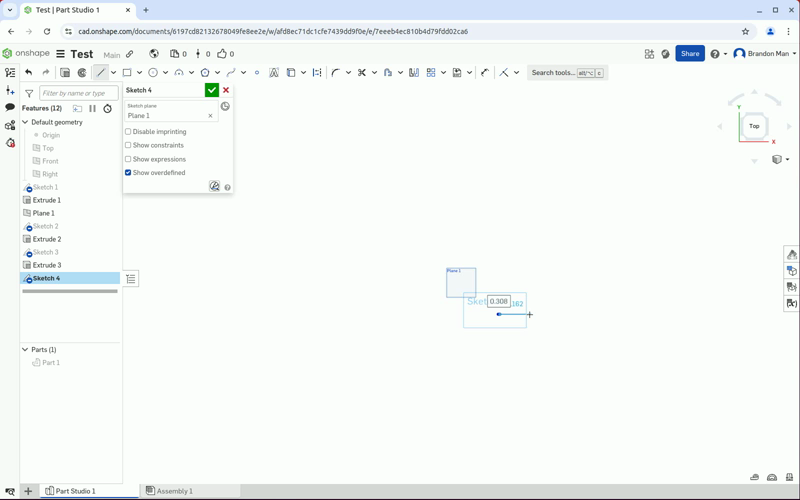
mouse_move(499, 306)
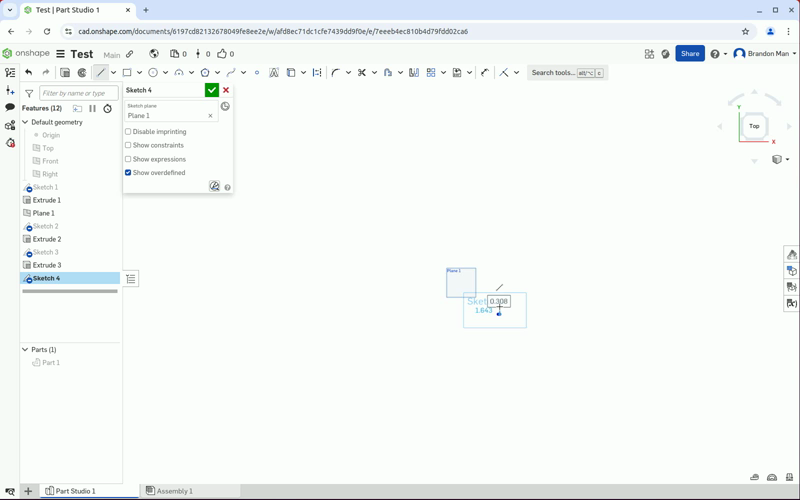
click(499, 306)
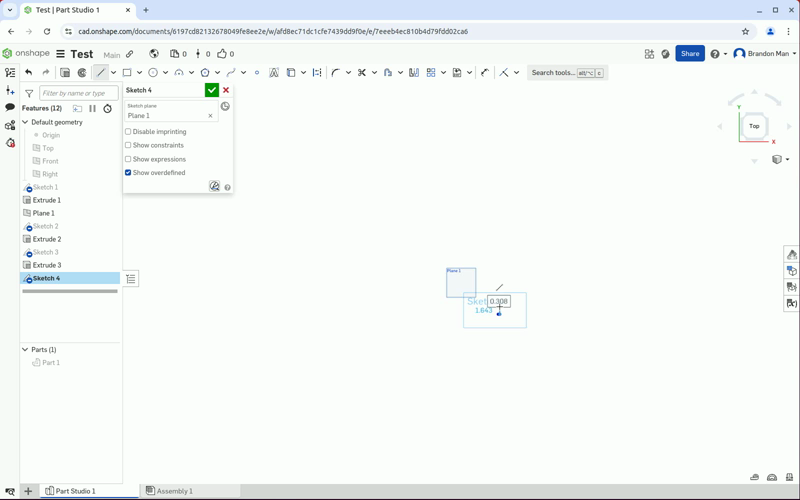
key_up(shift)
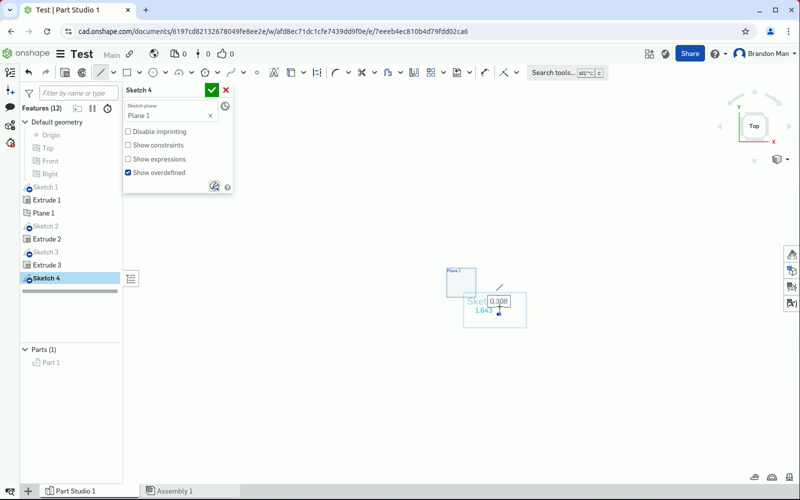
key_down(shift)
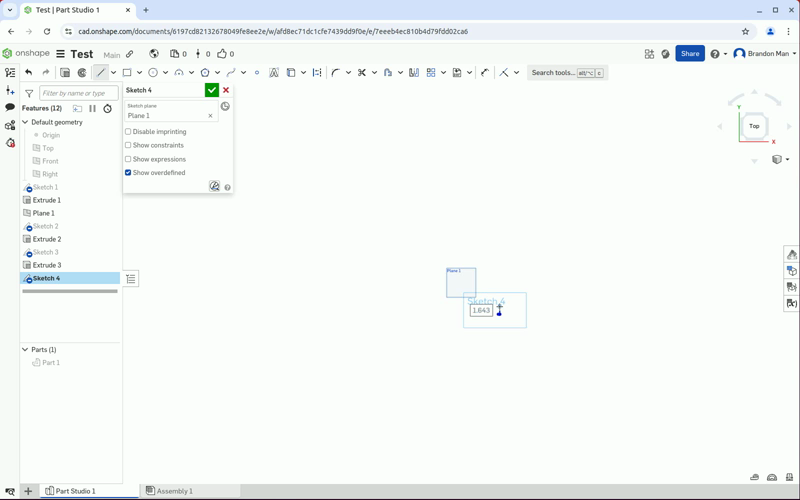
mouse_move(529, 306)
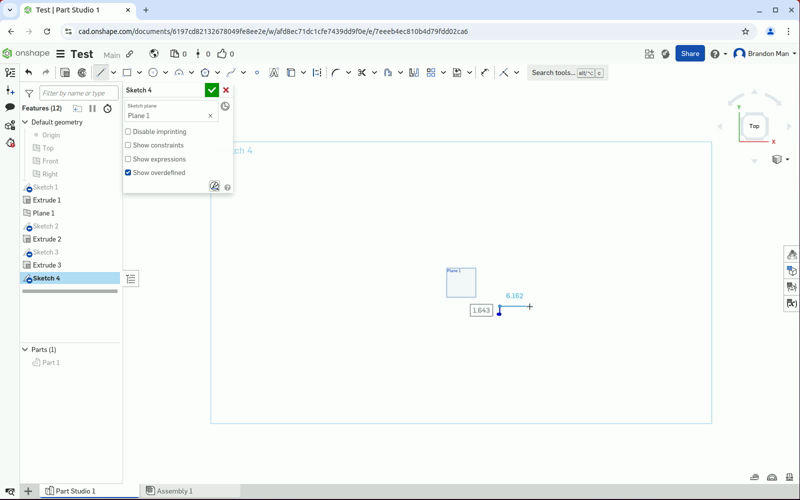
mouse_move(498, 306)
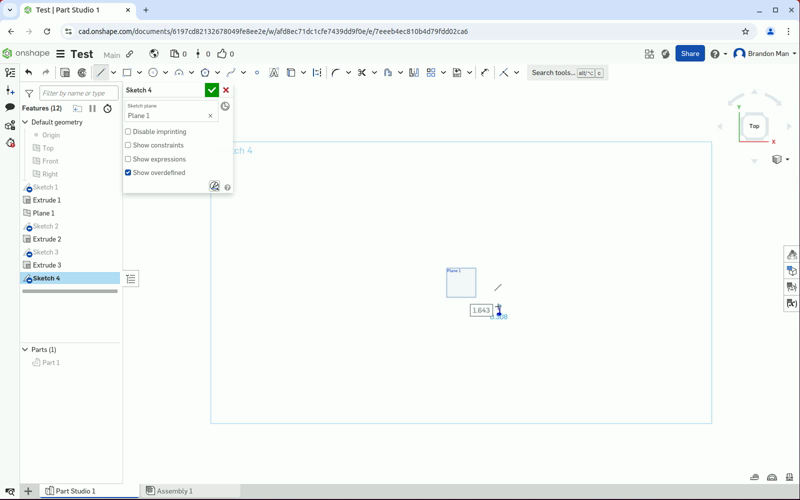
scroll(6)
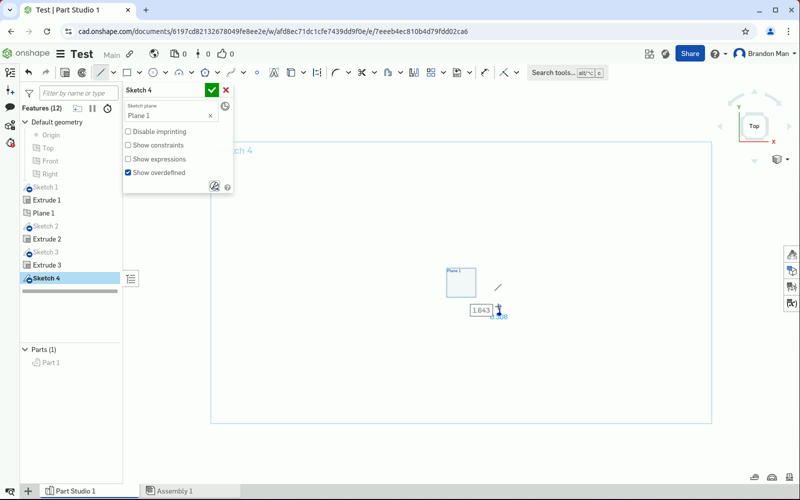
scroll(6)
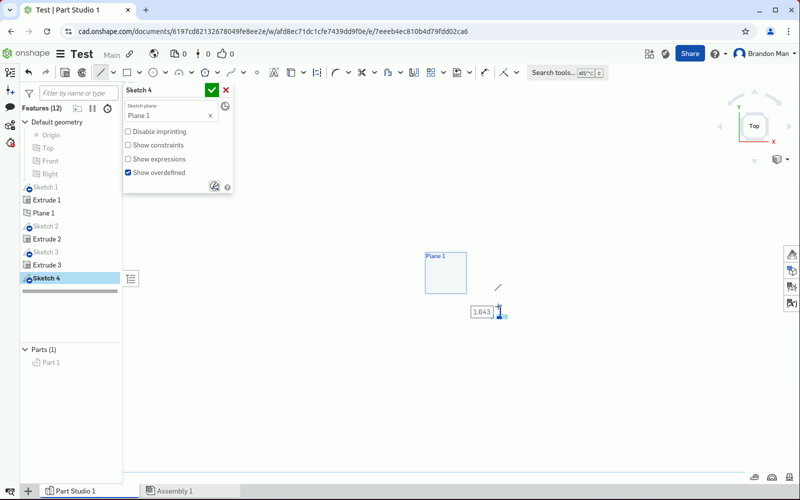
scroll(6)
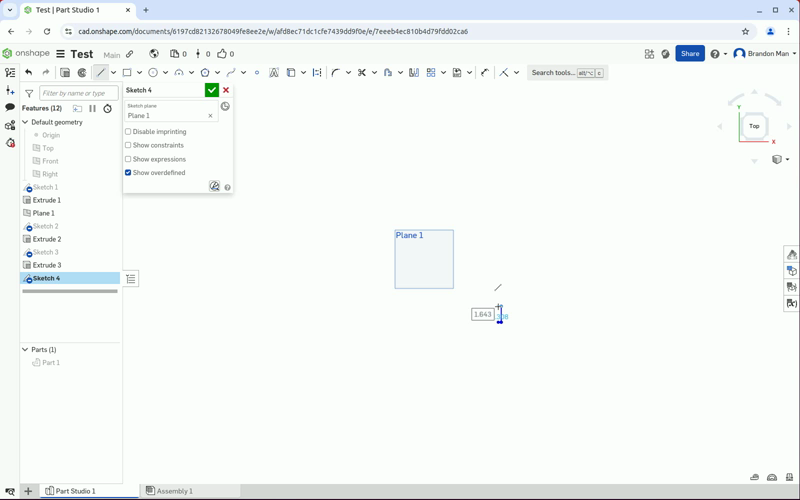
scroll(6)
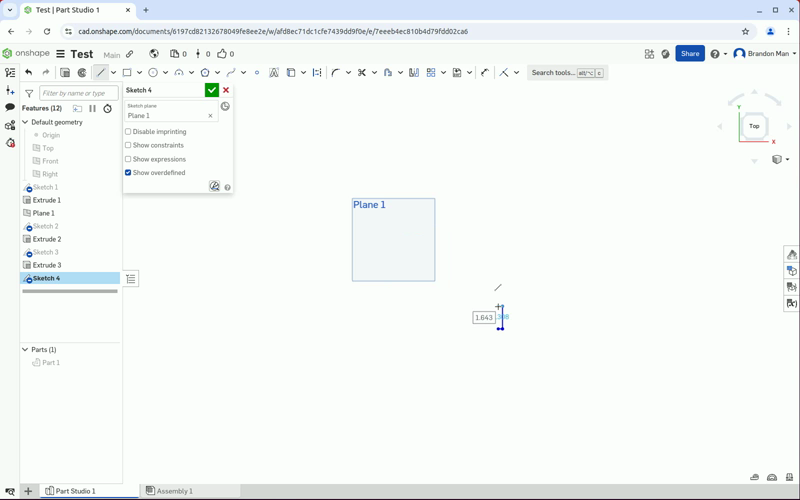
scroll(6)
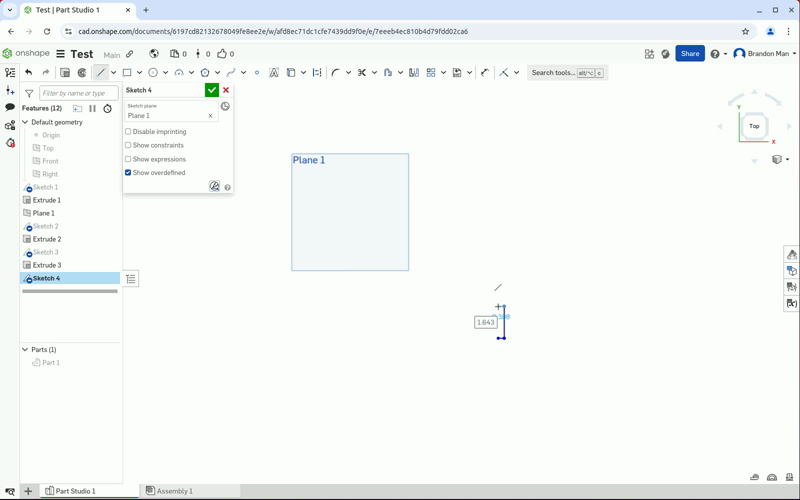
scroll(6)
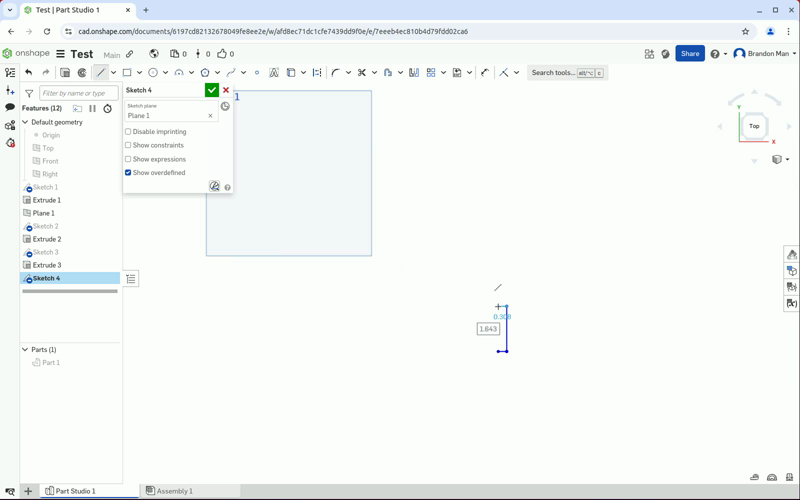
scroll(6)
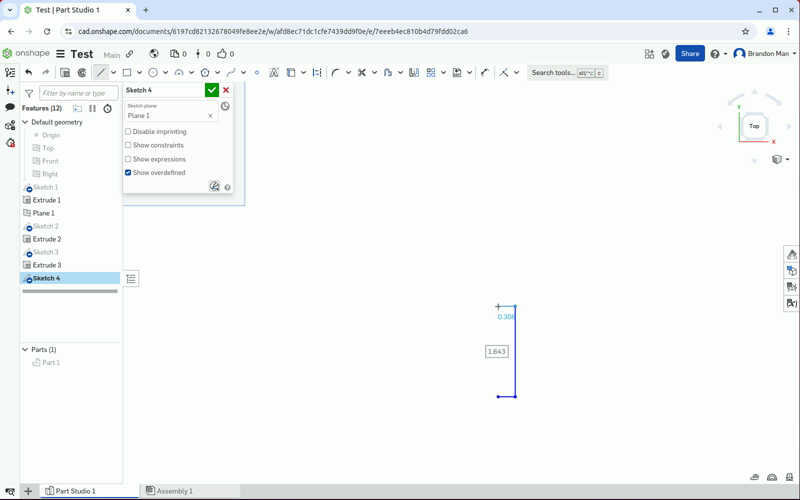
click(498, 306)
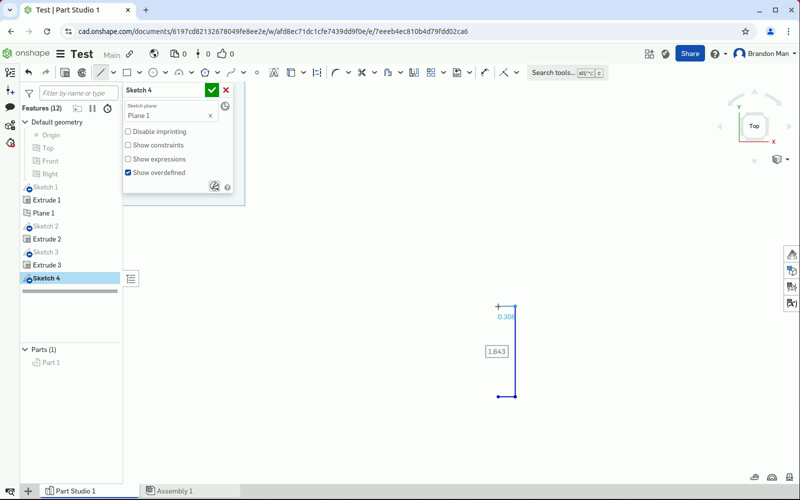
scroll(-6)
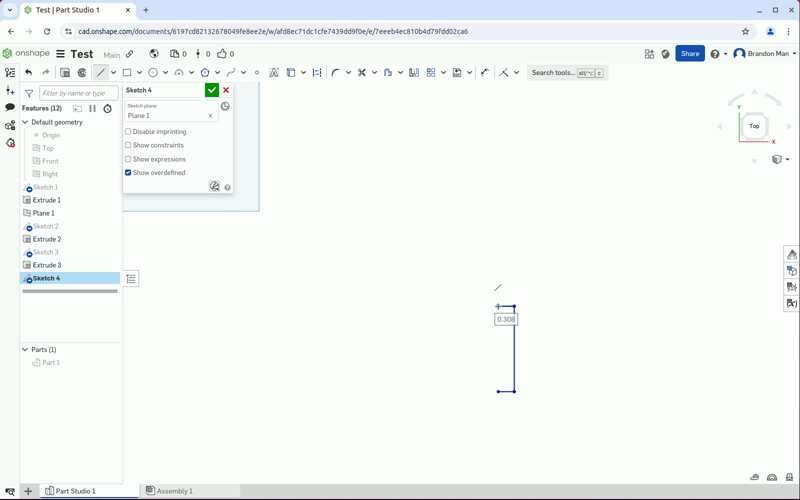
scroll(-6)
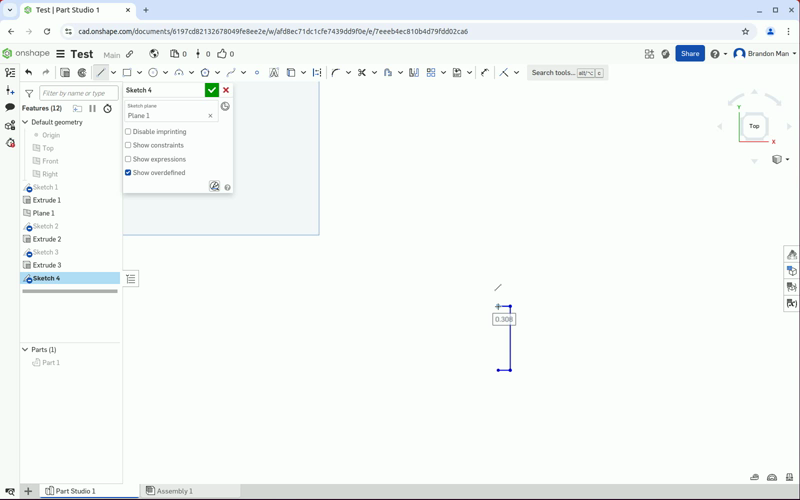
scroll(-6)
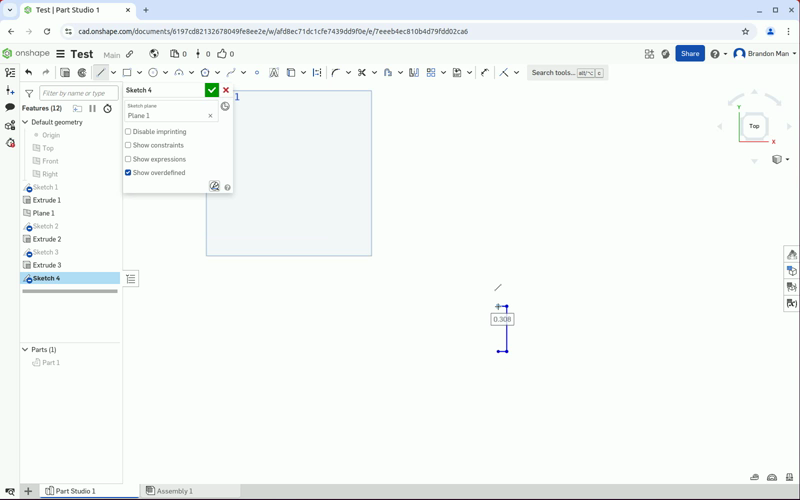
scroll(-6)
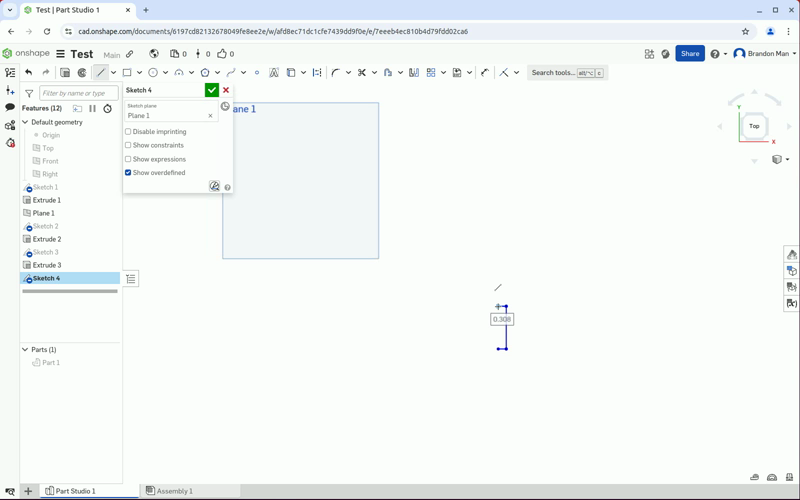
scroll(-6)
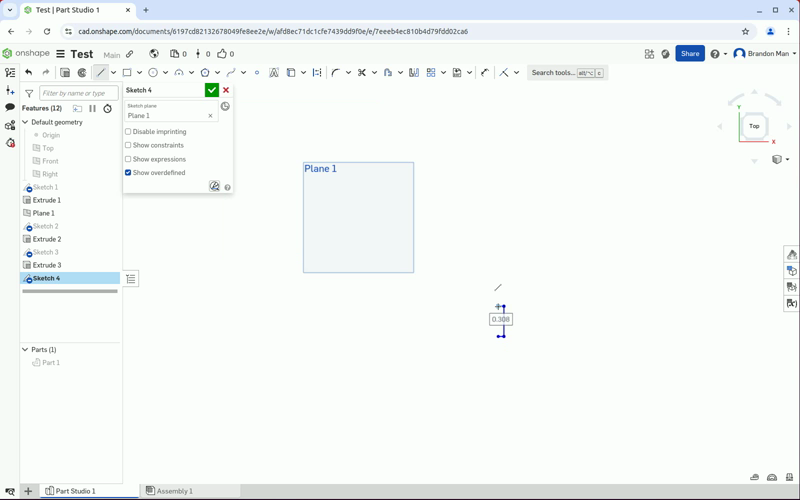
scroll(-6)
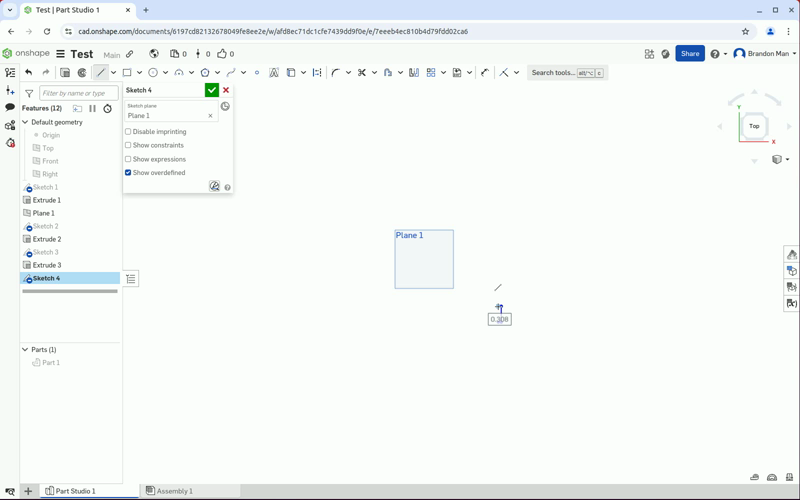
scroll(-6)
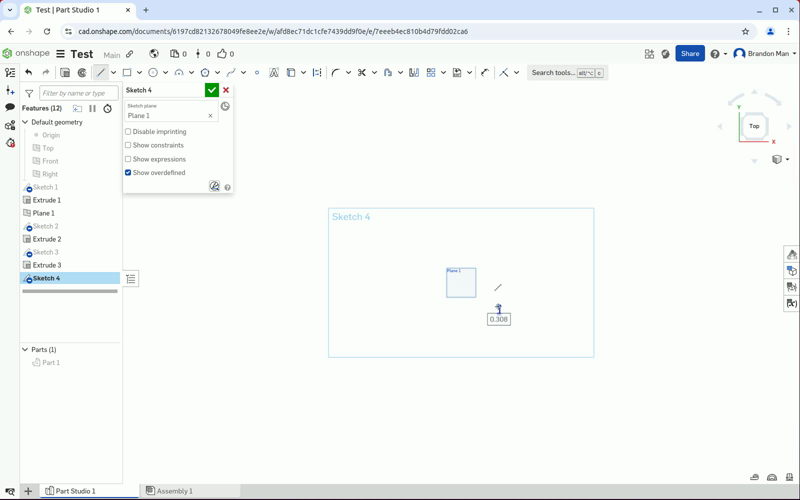
key_up(shift)
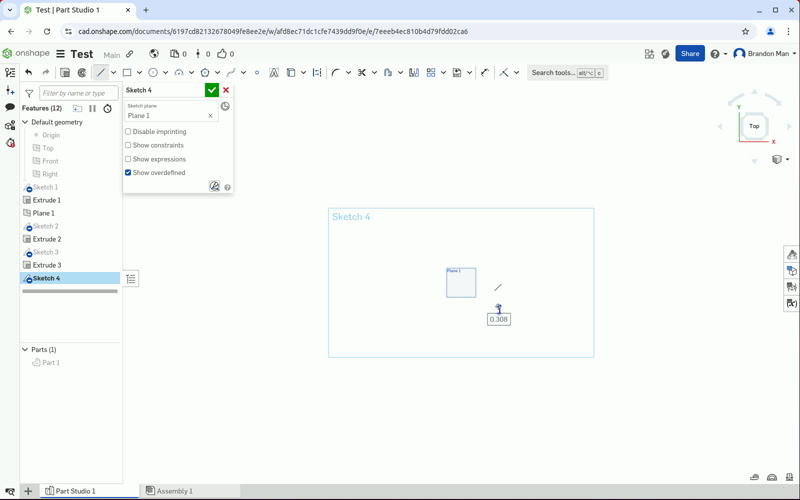
mouse_move(528, 306)
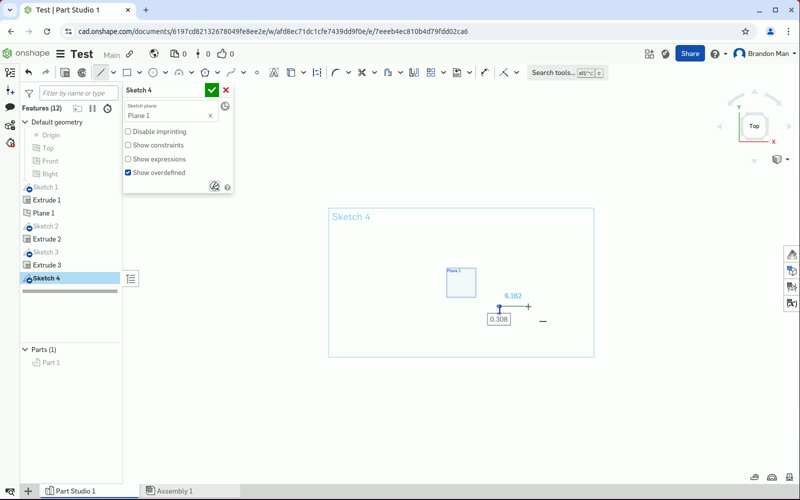
key_down(shift)
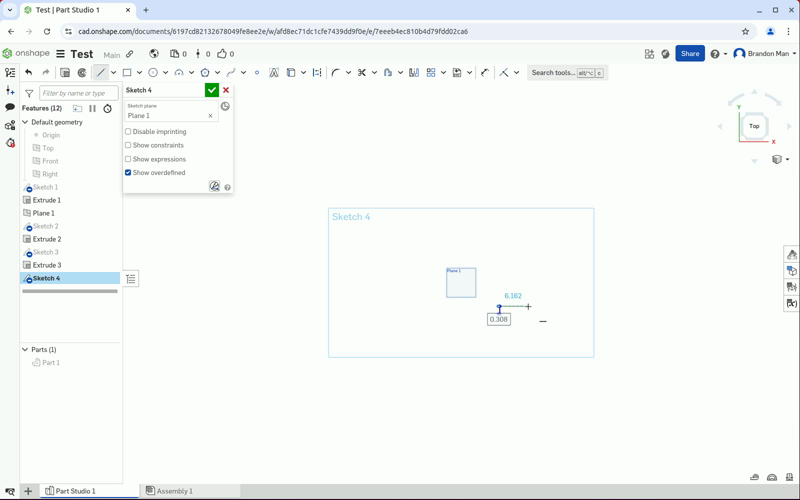
mouse_move(498, 314)
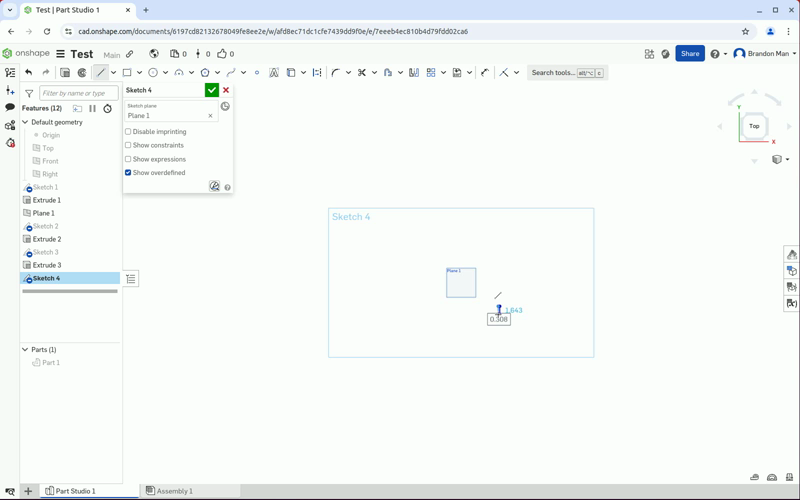
scroll(6)
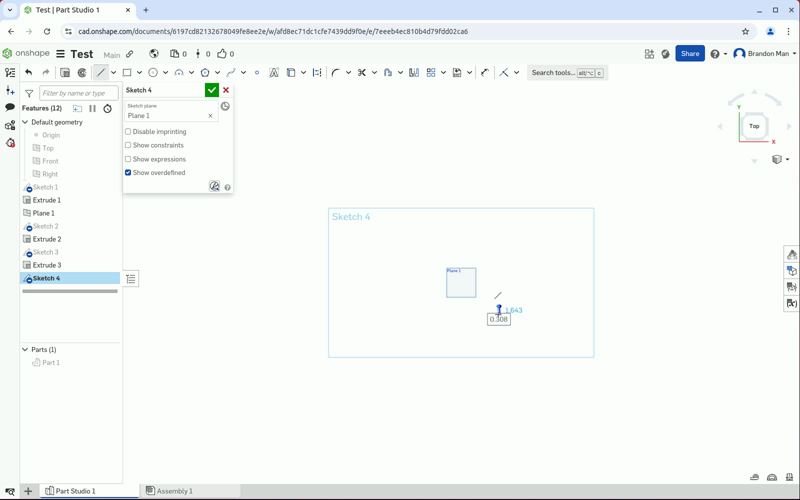
scroll(6)
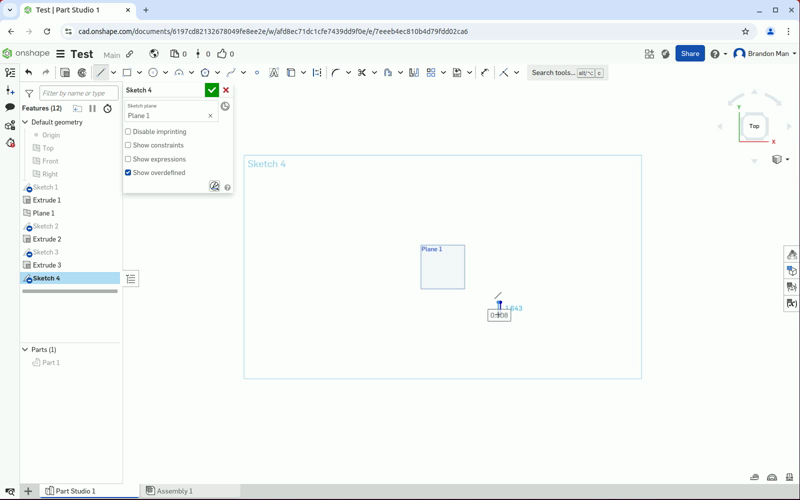
scroll(6)
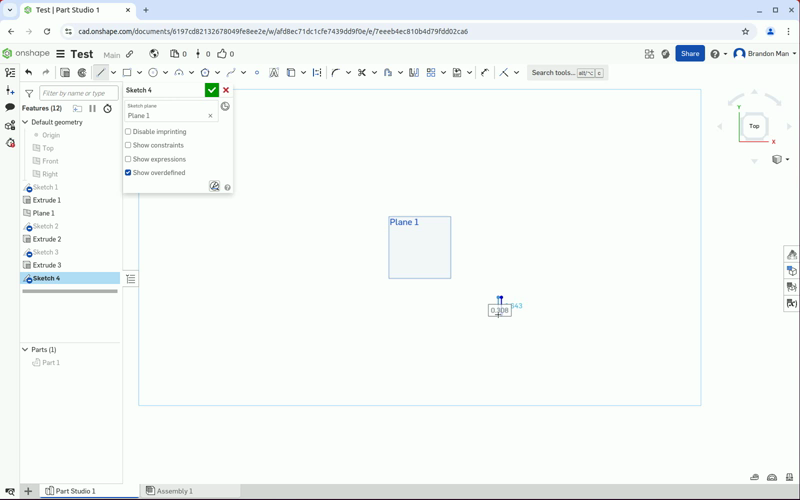
scroll(6)
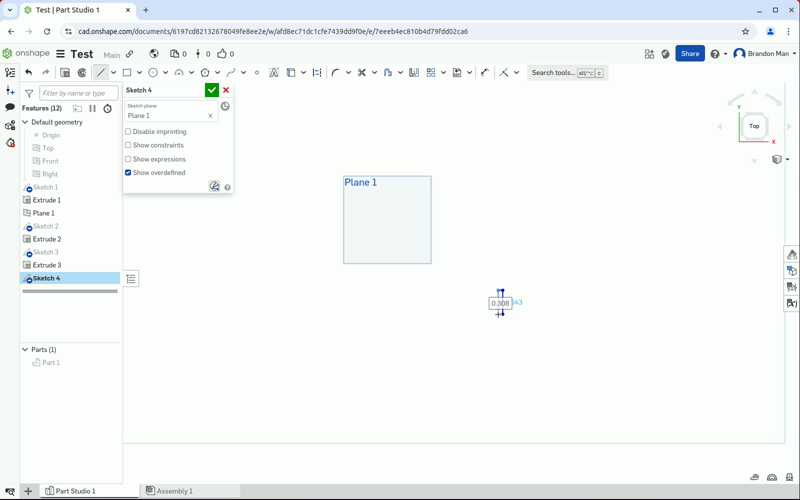
scroll(6)
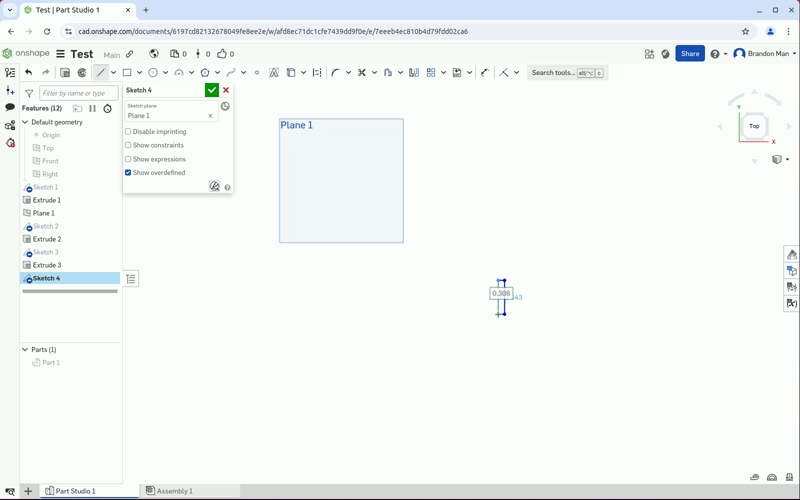
scroll(6)
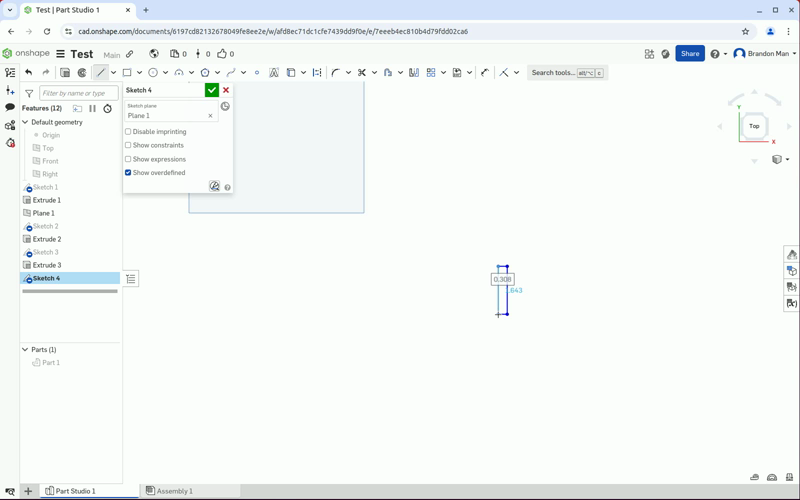
scroll(6)
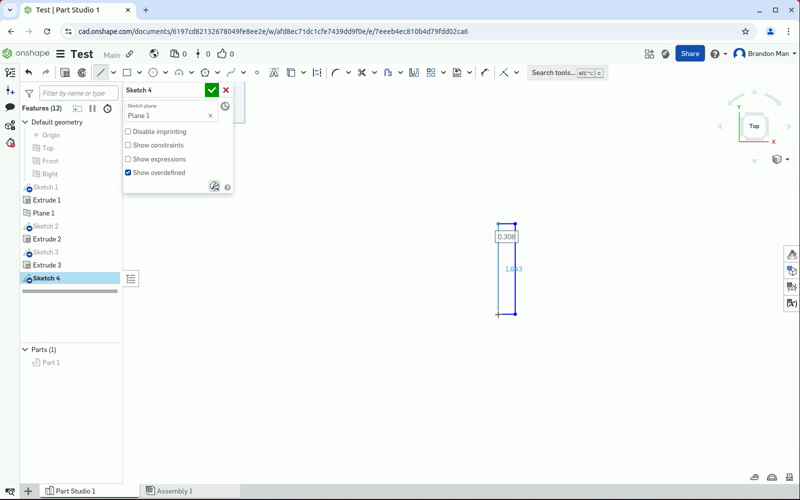
key_up(shift)
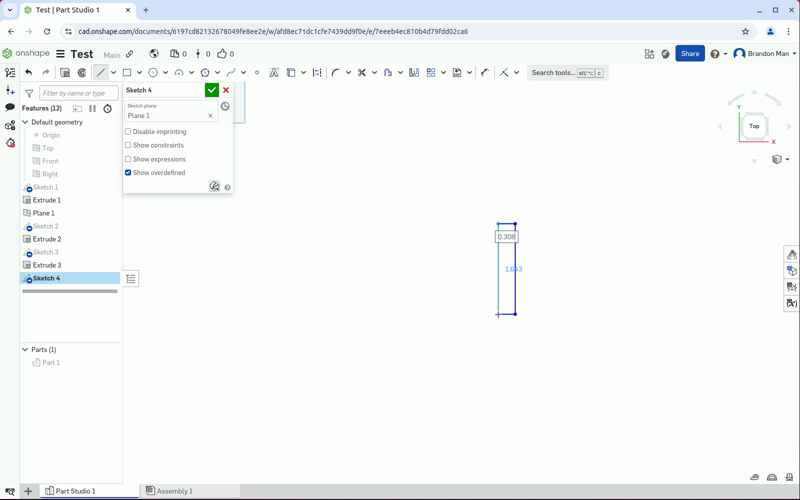
click(498, 314)
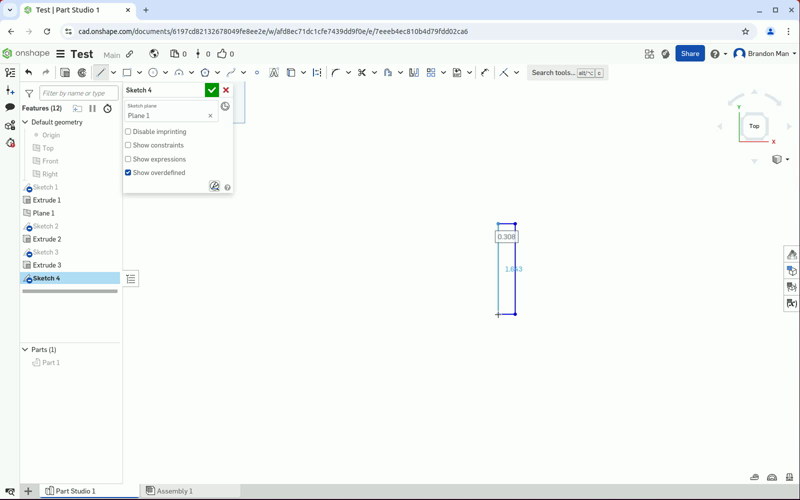
scroll(-6)
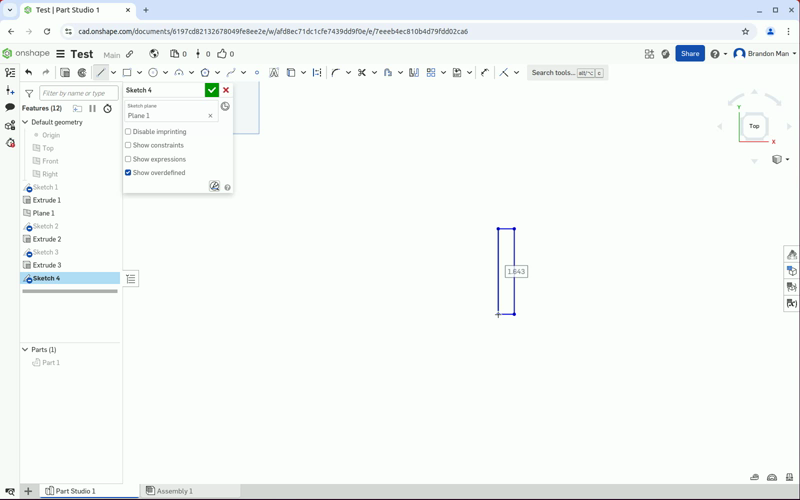
scroll(-6)
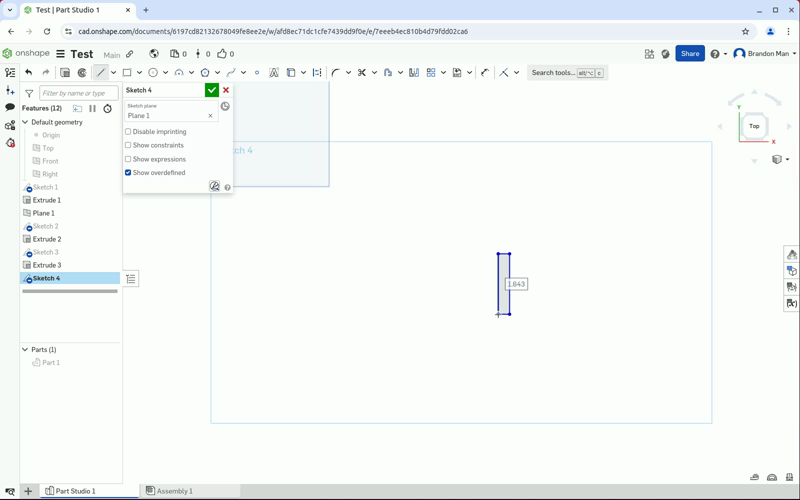
scroll(-6)
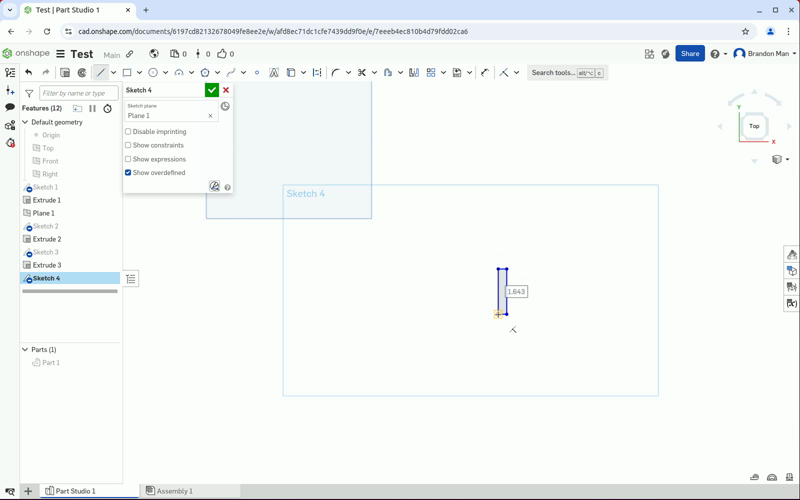
scroll(-6)
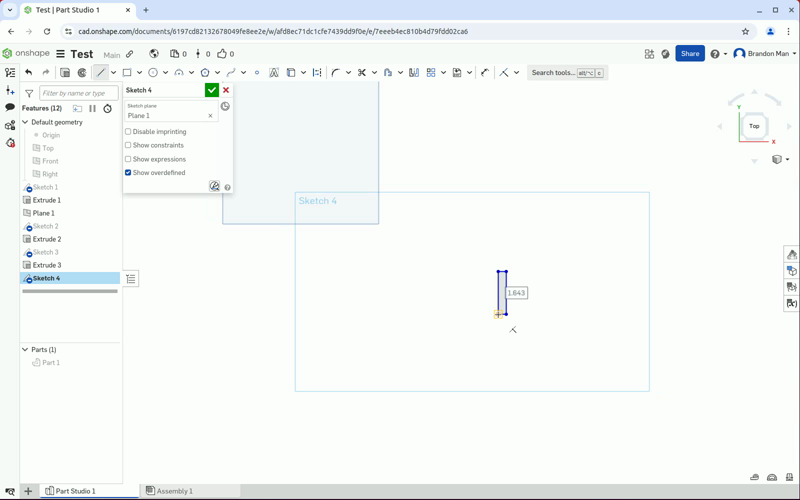
scroll(-6)
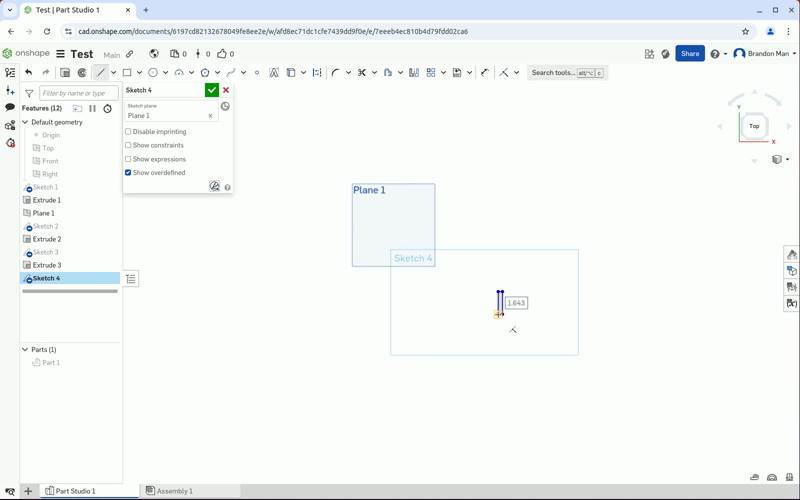
scroll(-6)
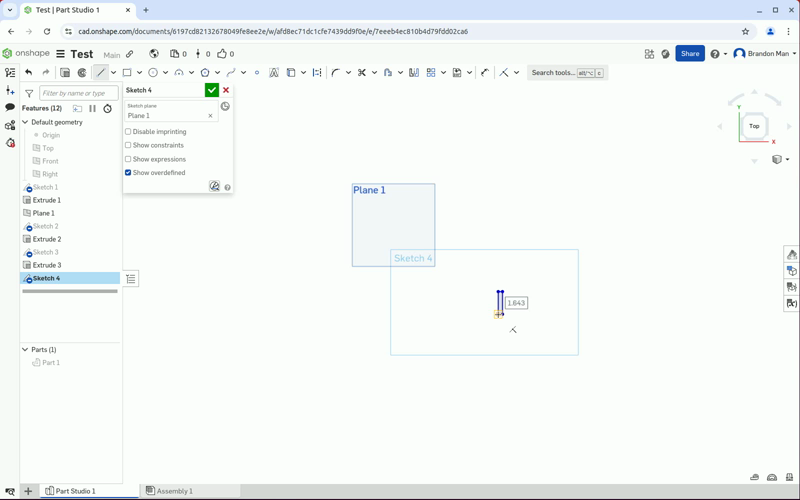
scroll(-6)
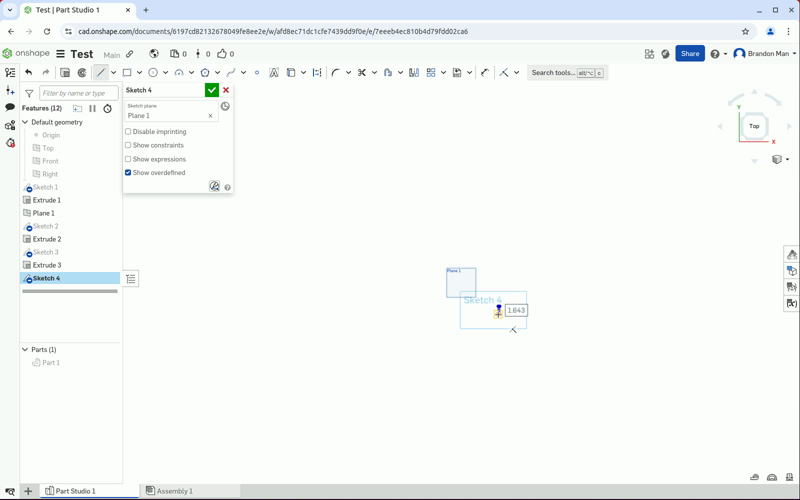
key(esc)
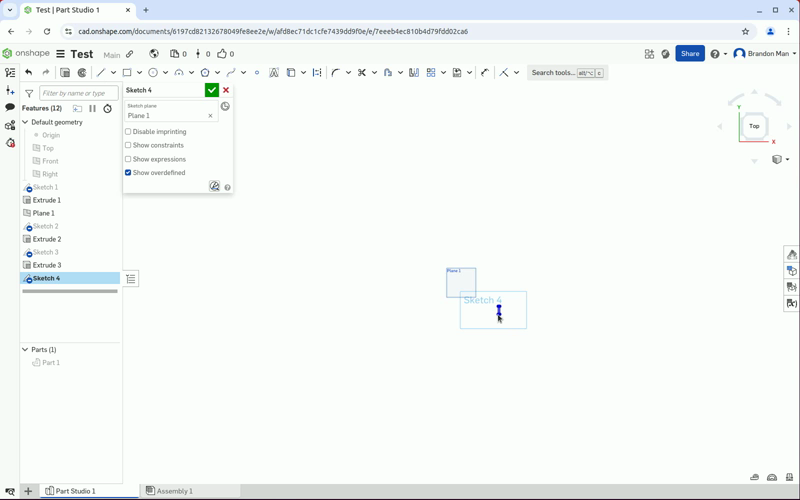
mouse_move(498, 310)
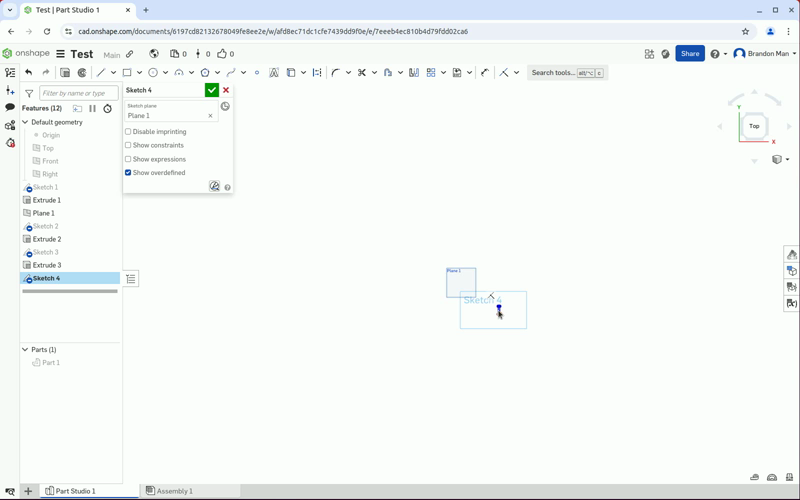
scroll(6)
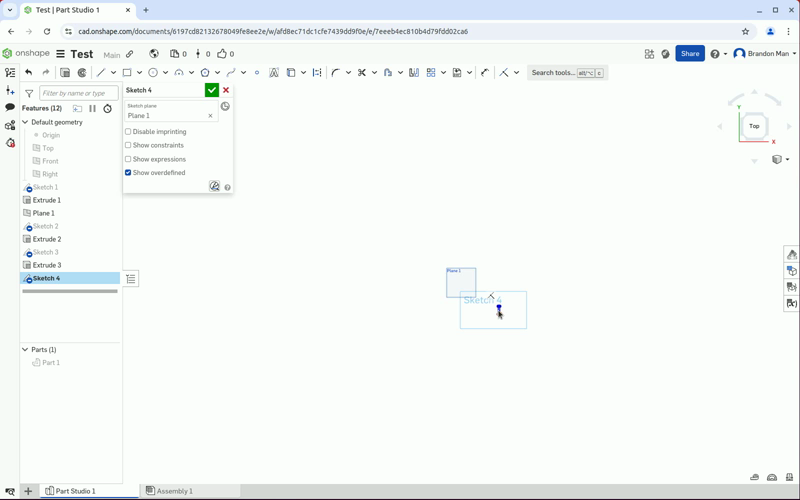
scroll(6)
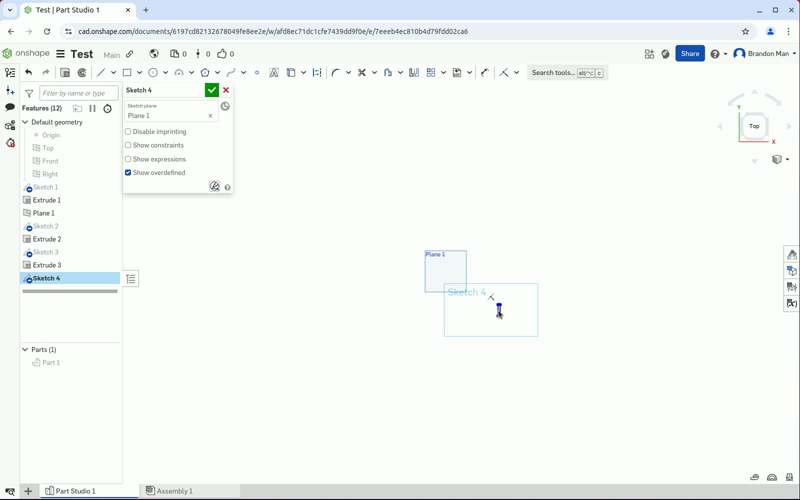
scroll(6)
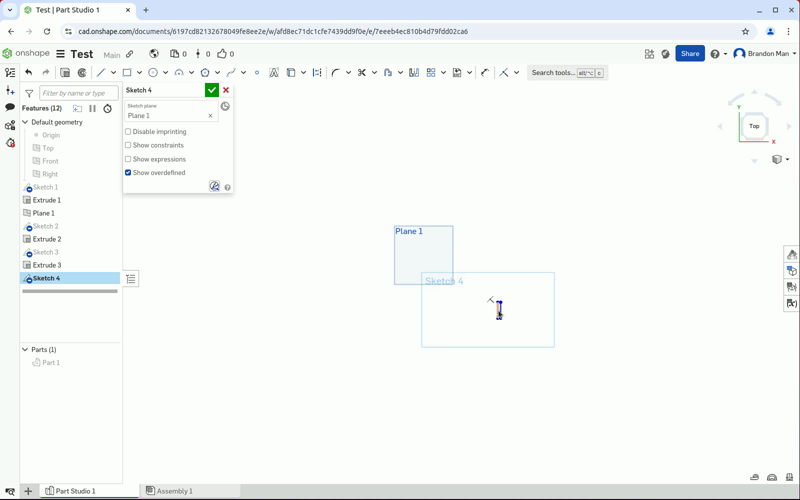
scroll(6)
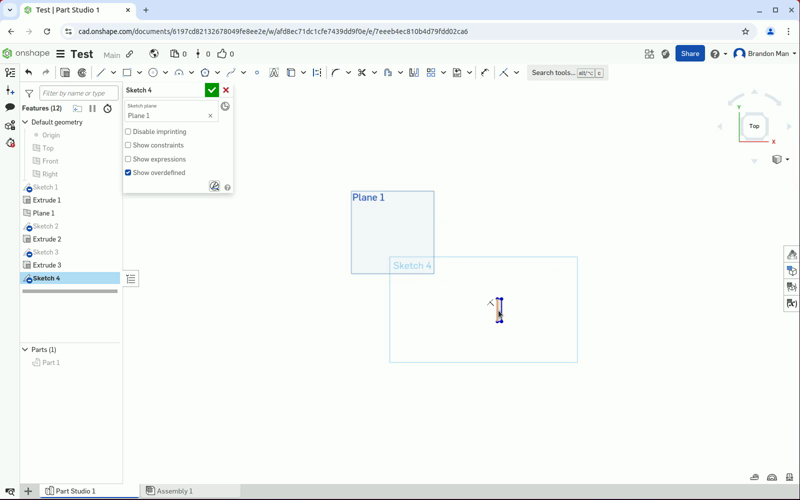
scroll(6)
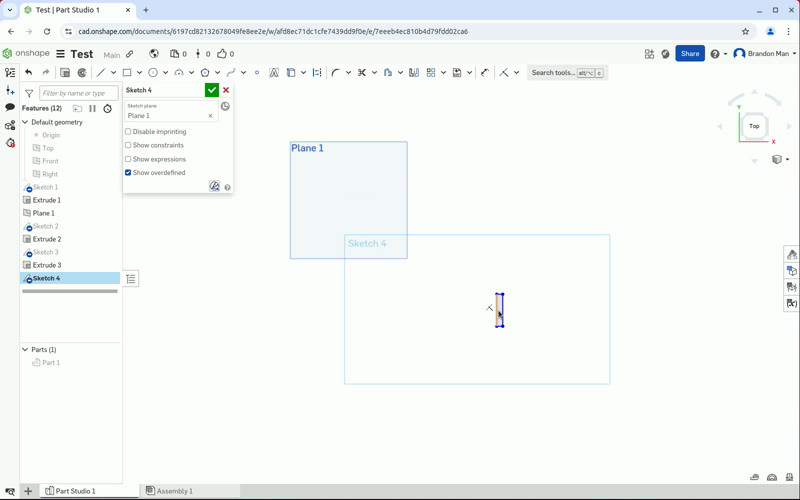
scroll(6)
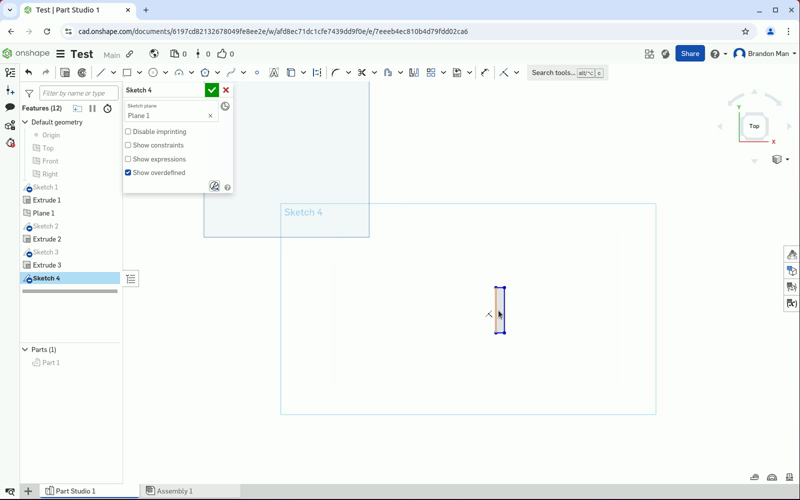
scroll(6)
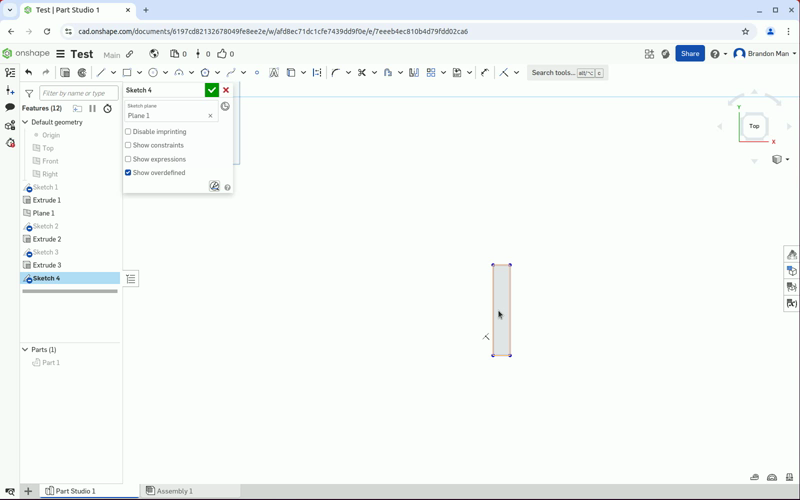
click(498, 310)
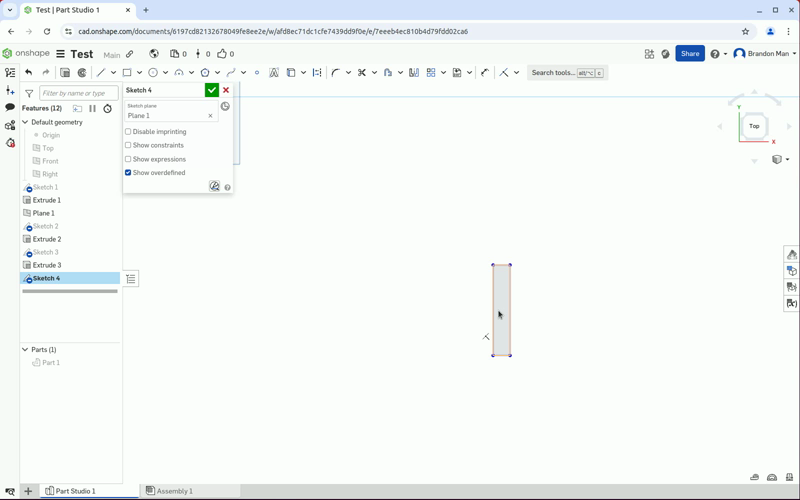
scroll(-6)
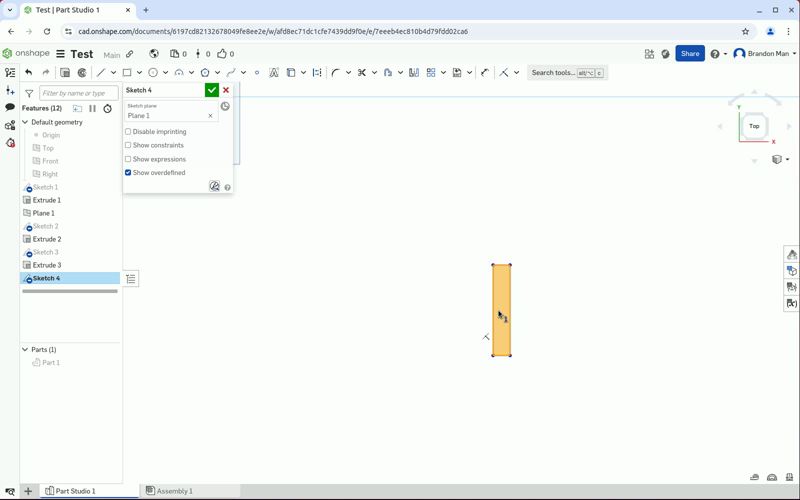
scroll(-6)
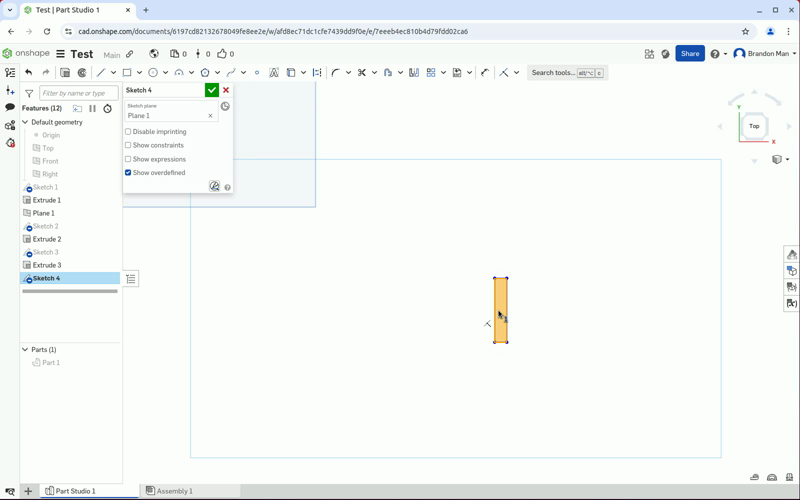
scroll(-6)
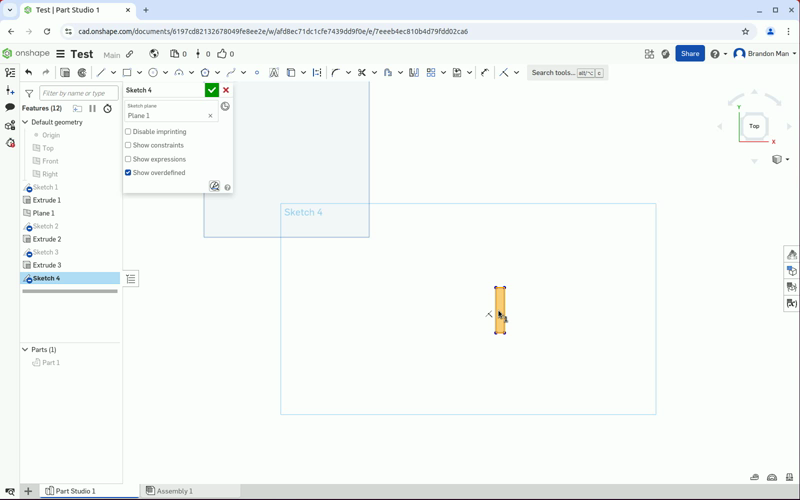
scroll(-6)
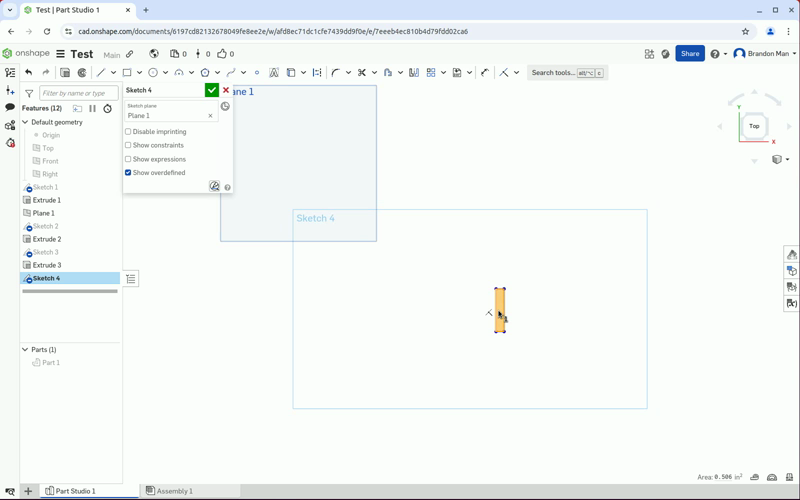
scroll(-6)
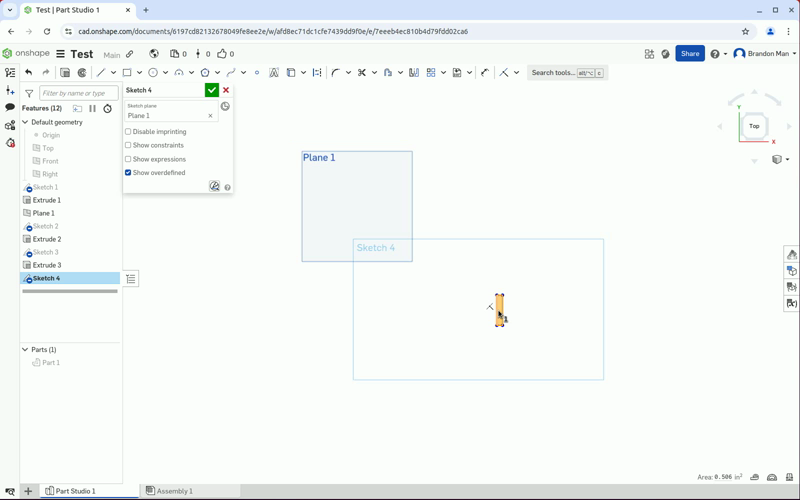
scroll(-6)
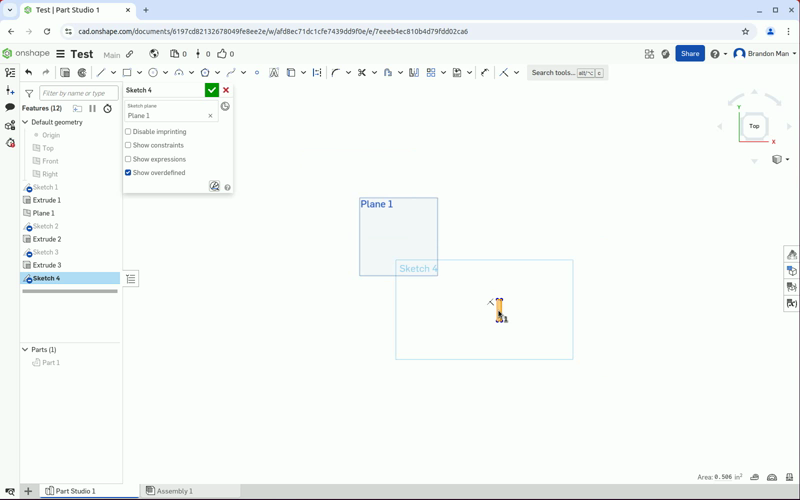
scroll(-6)
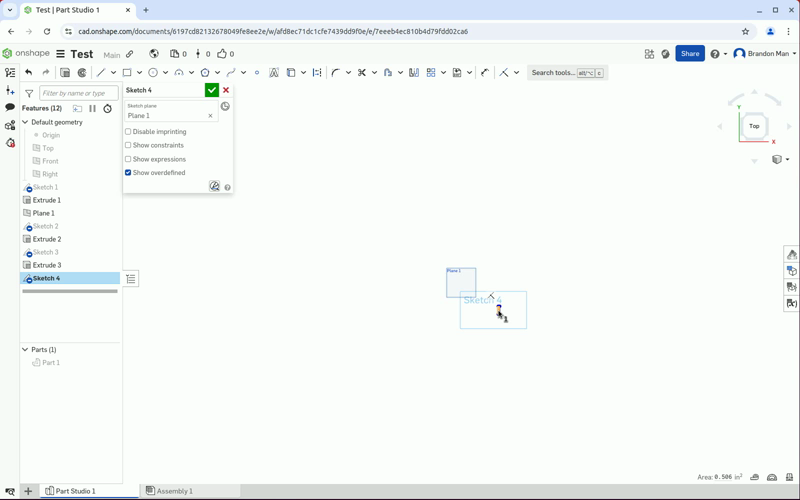
mouse_move(73, 352)
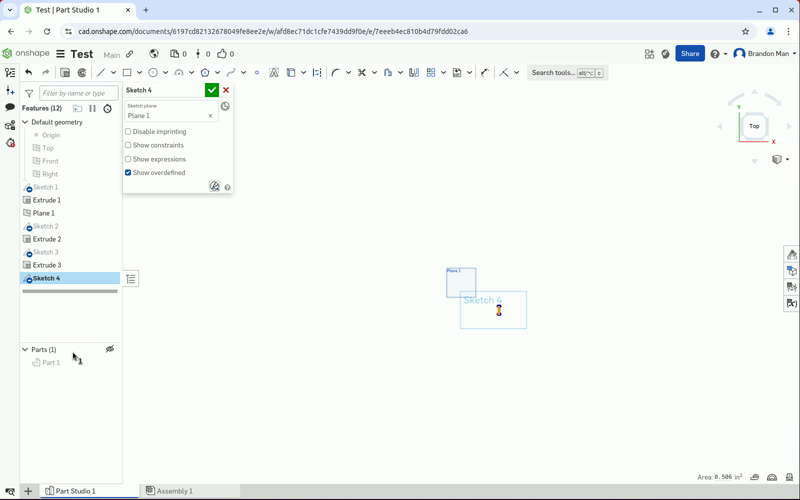
key(shift+y)
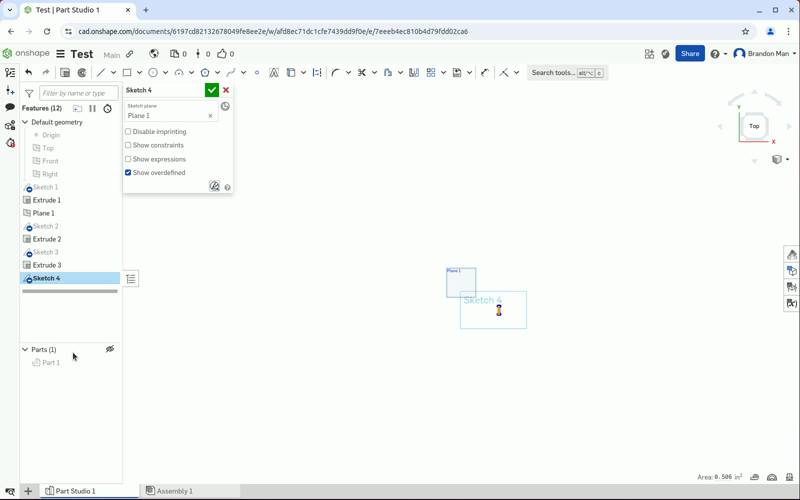
key(shift+e)
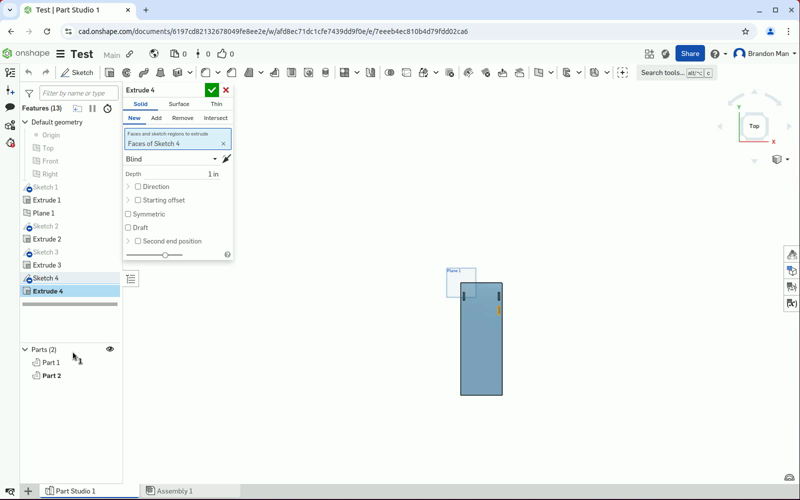
mouse_move(143, 106)
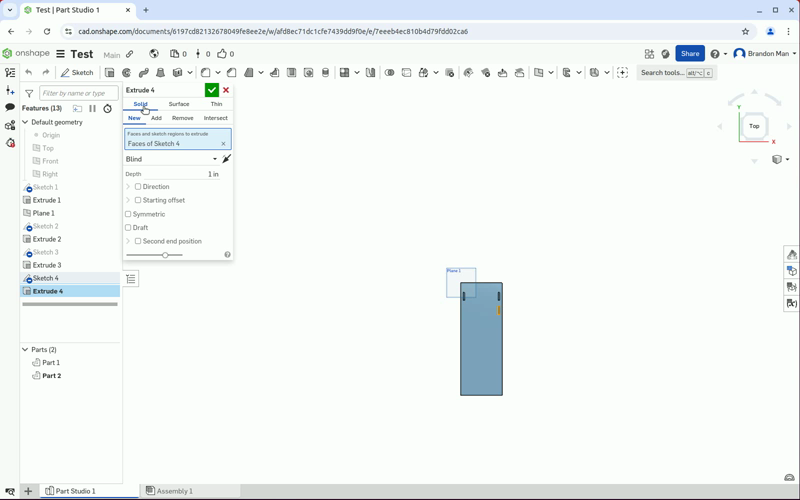
click(143, 106)
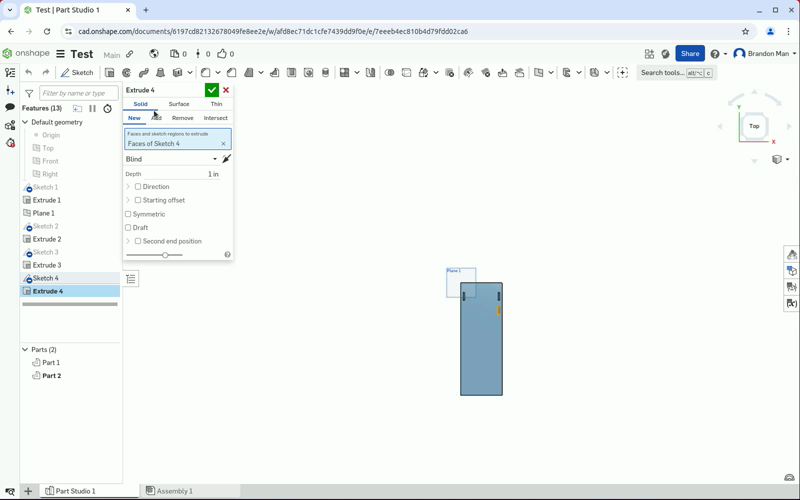
mouse_move(186, 120)
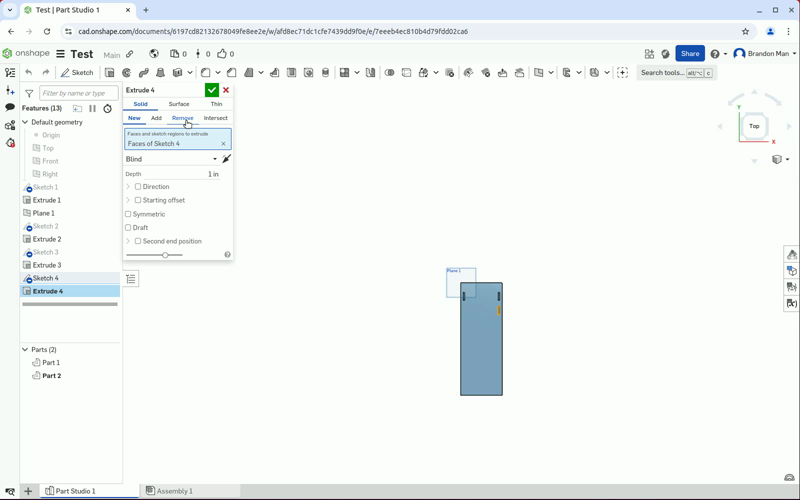
click(186, 120)
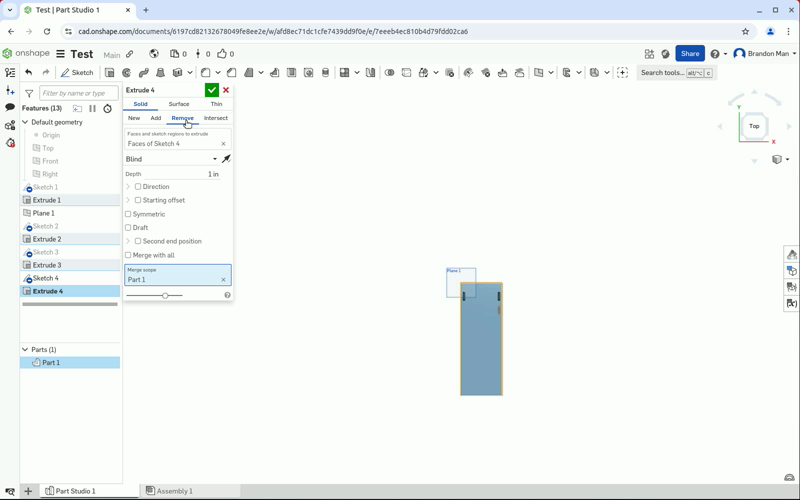
key(tab, 4)
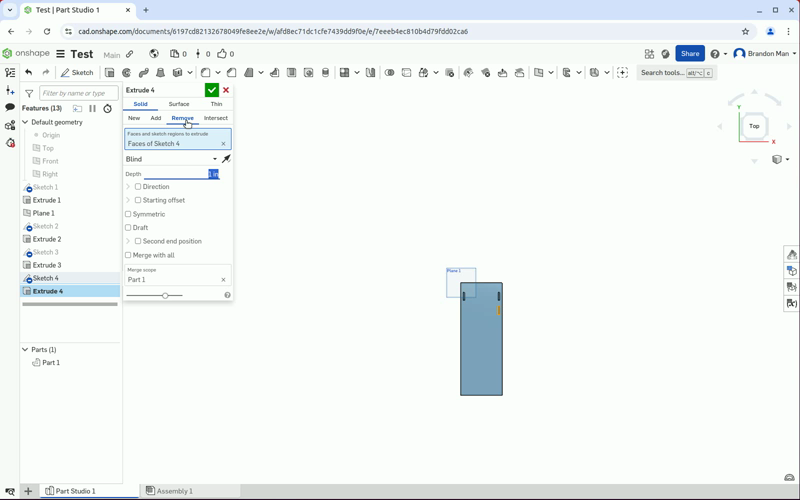
text(0.241)
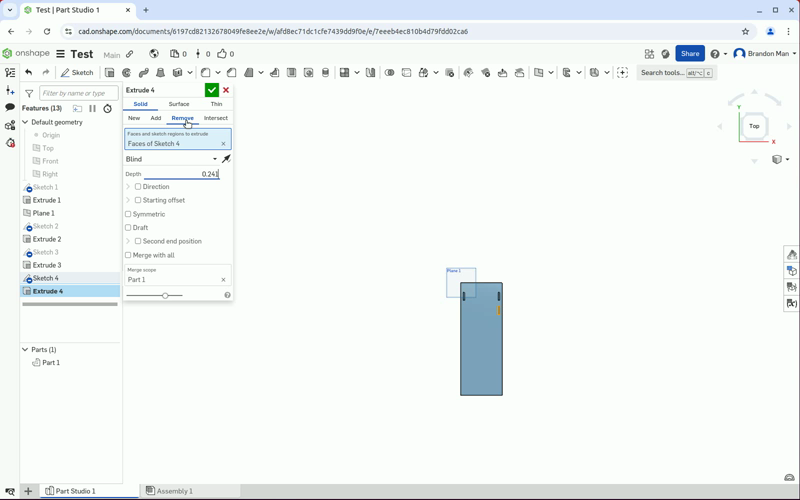
key(tab, 6)
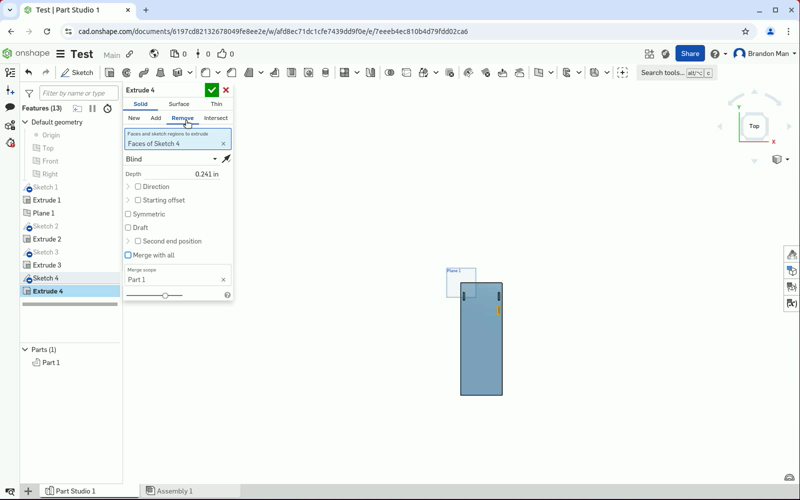
key(space)
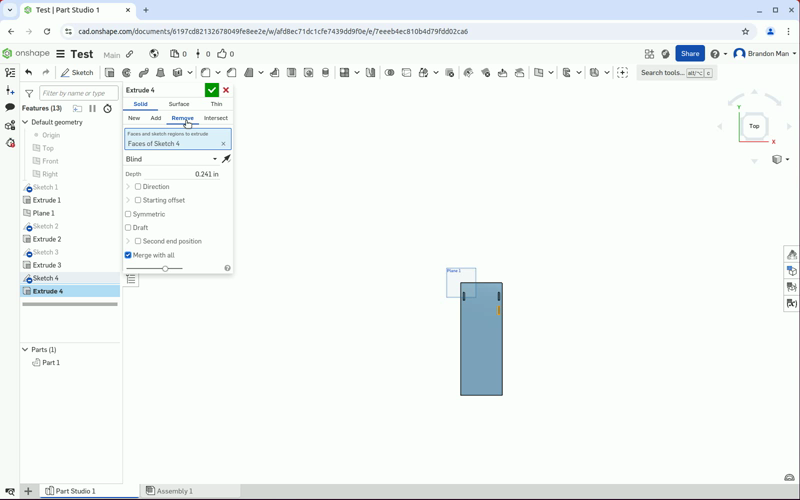
key(enter)
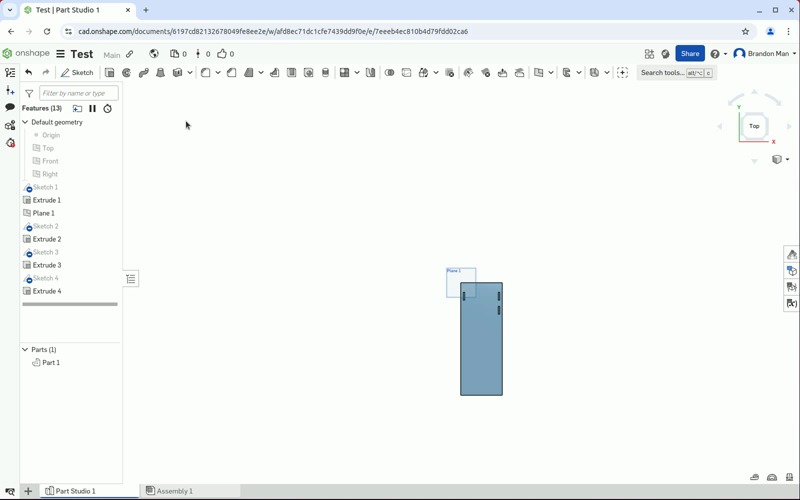
key(shift+h)
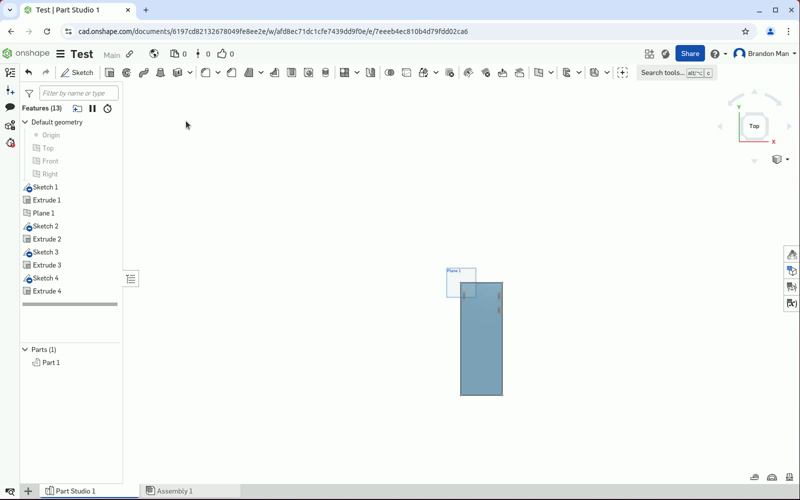
key(shift+h)
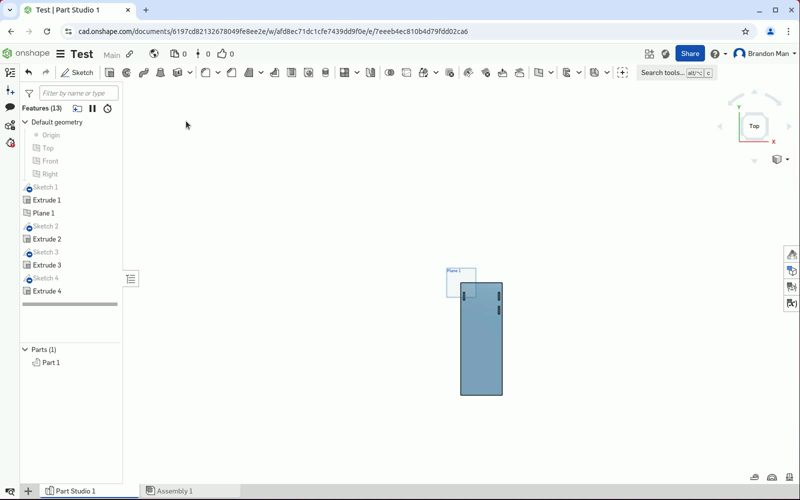
mouse_move(73, 189)
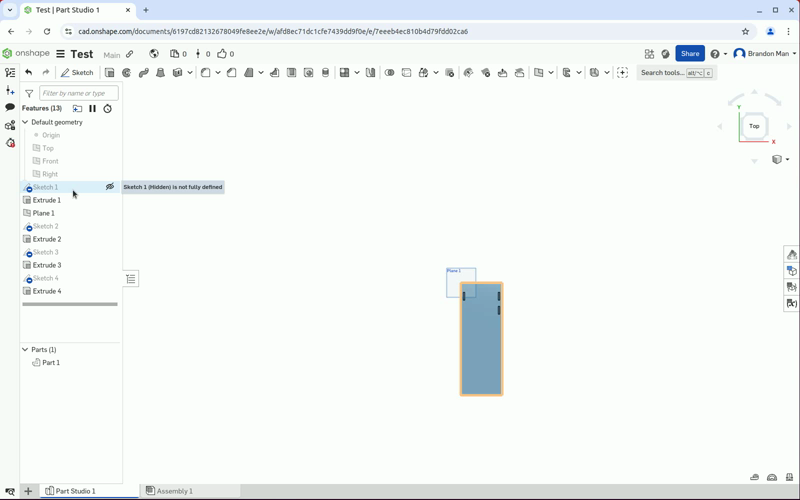
click(73, 189)
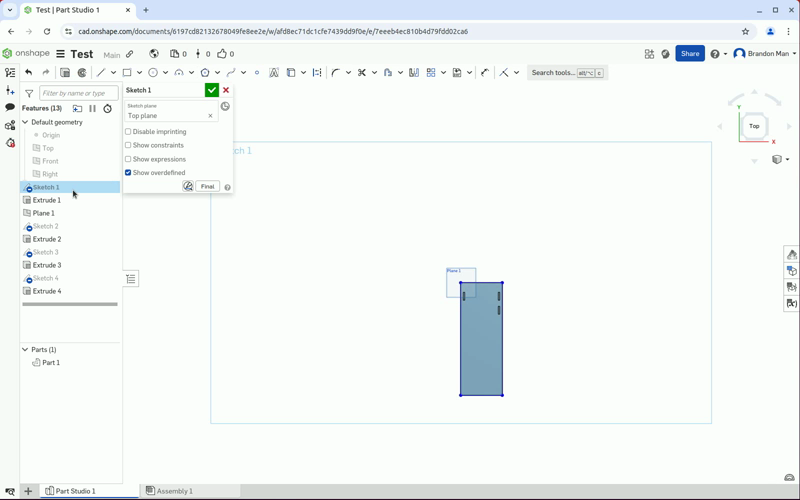
mouse_move(229, 92)
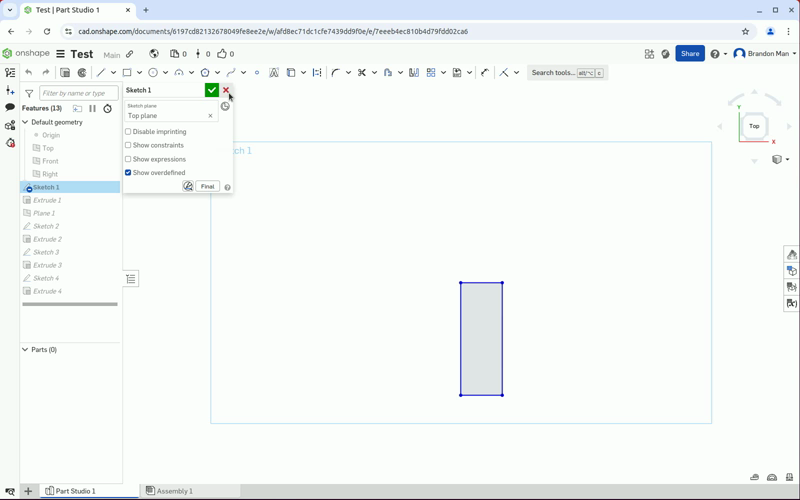
click(229, 92)
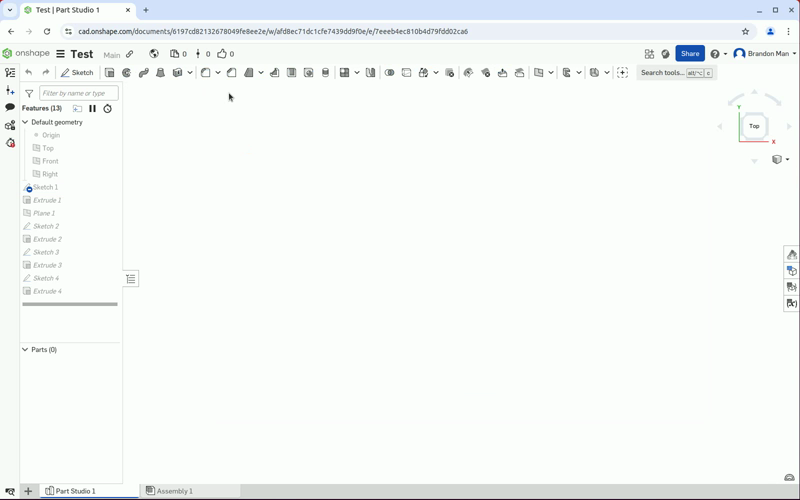
key(shift+s)
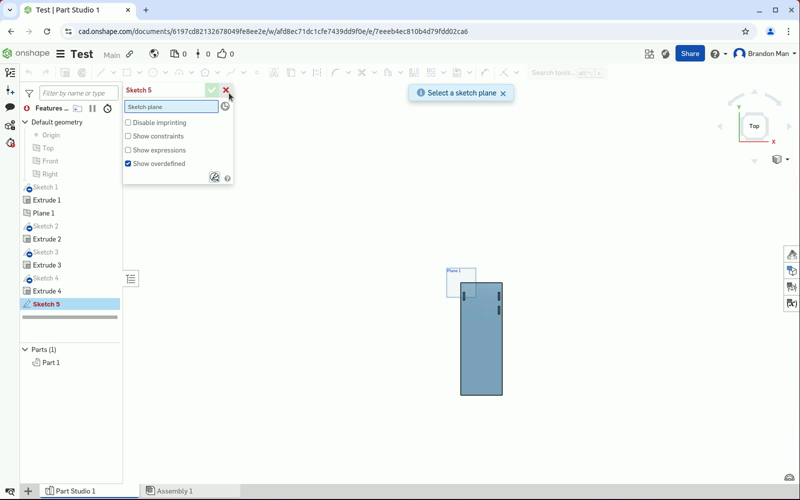
mouse_move(73, 215)
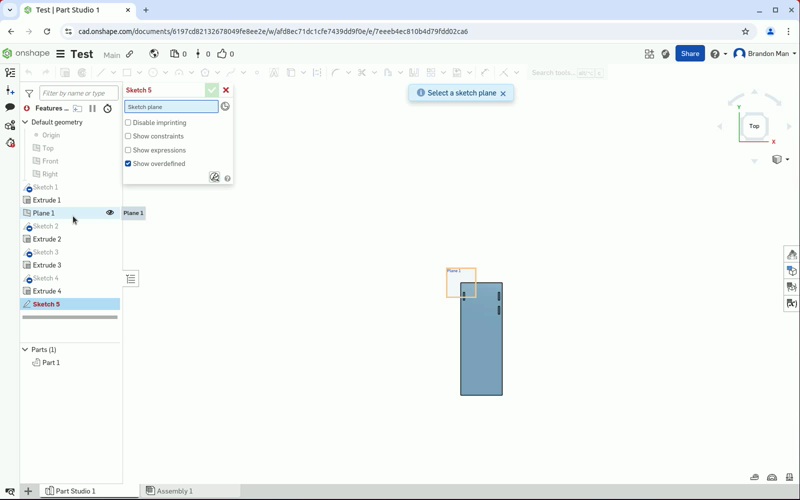
click(73, 215)
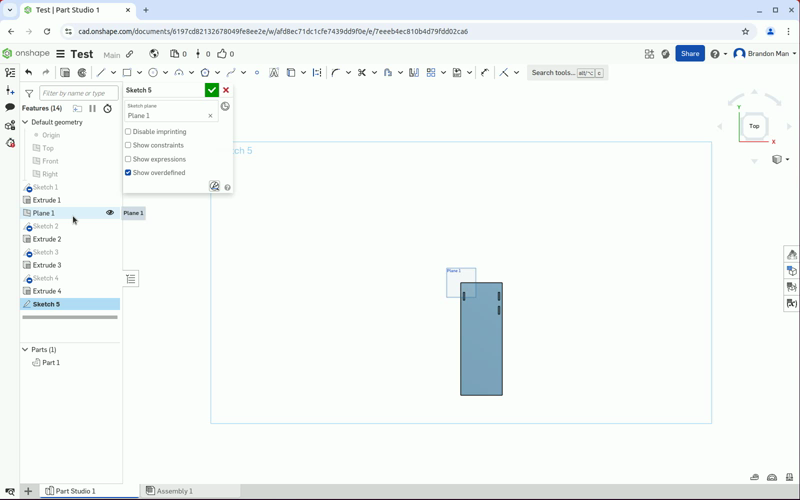
mouse_move(73, 352)
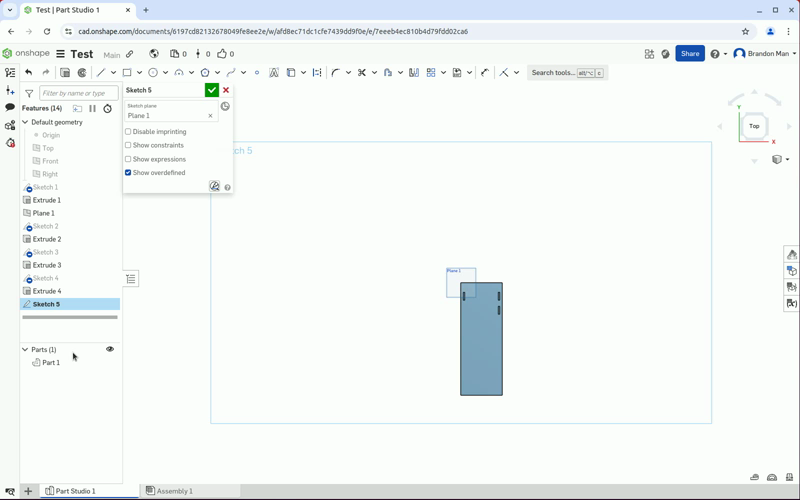
key(y)
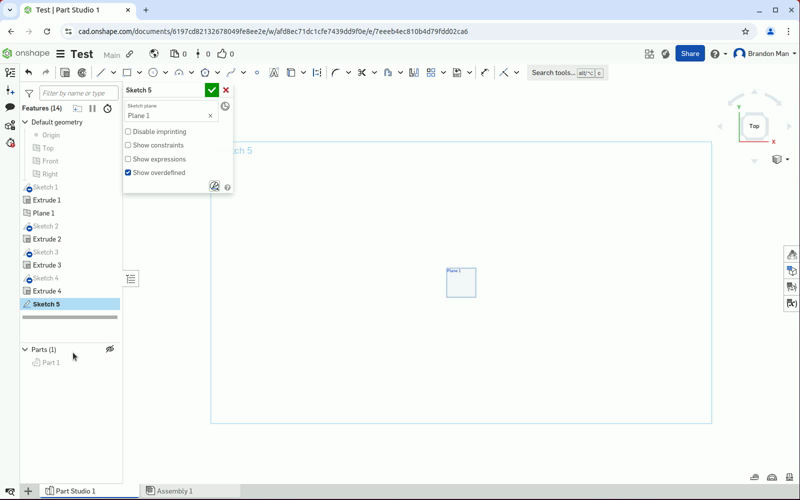
key(l)
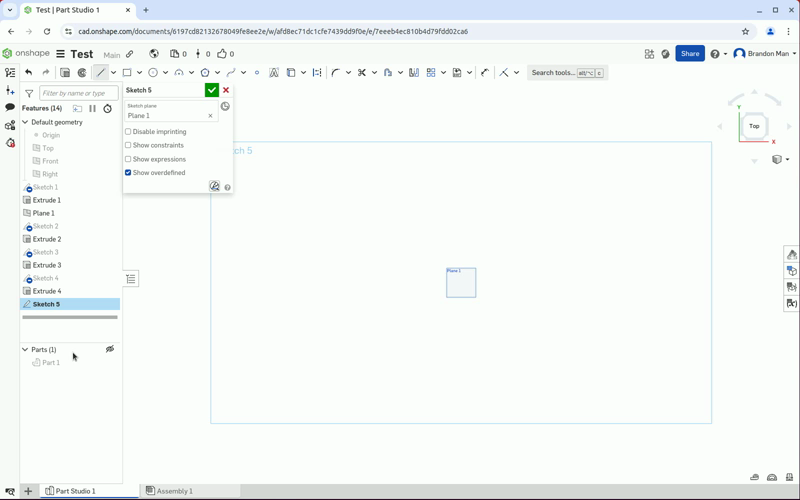
key_down(shift)
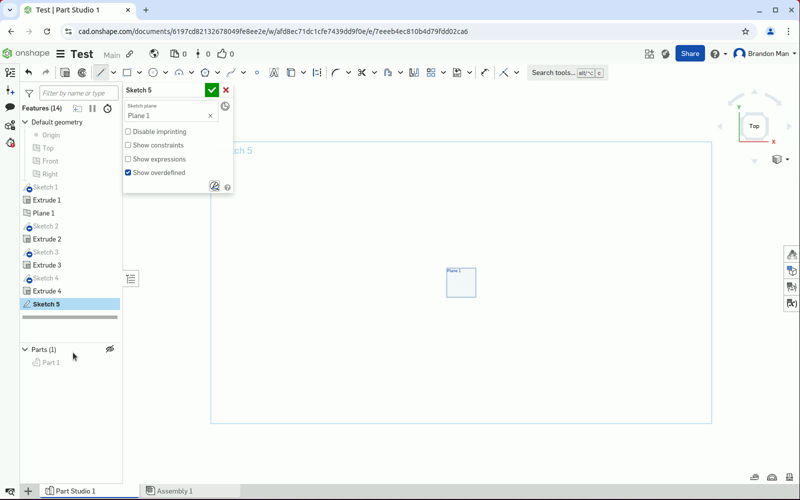
mouse_move(463, 314)
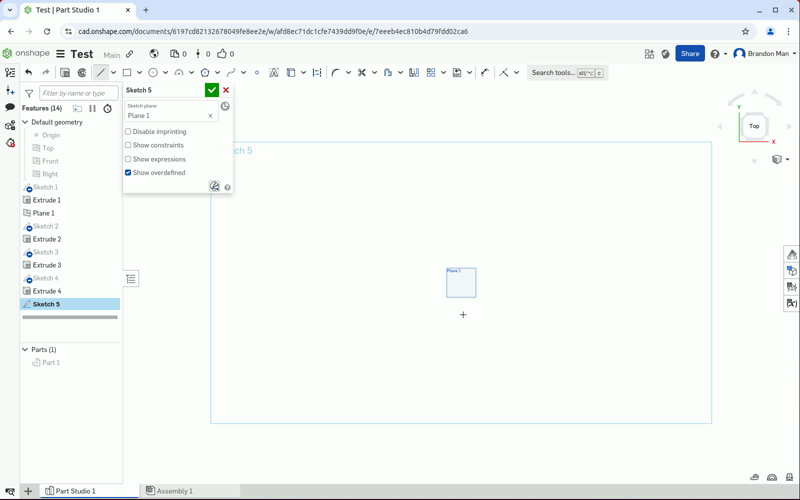
click(463, 314)
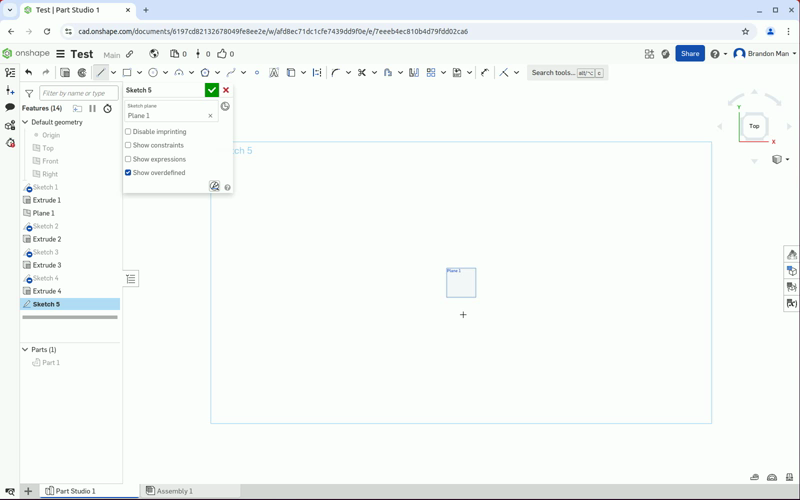
key_up(shift)
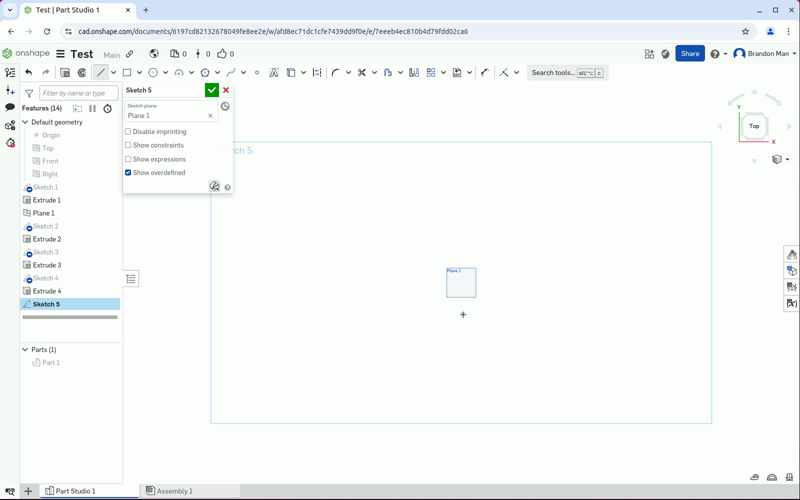
key_down(shift)
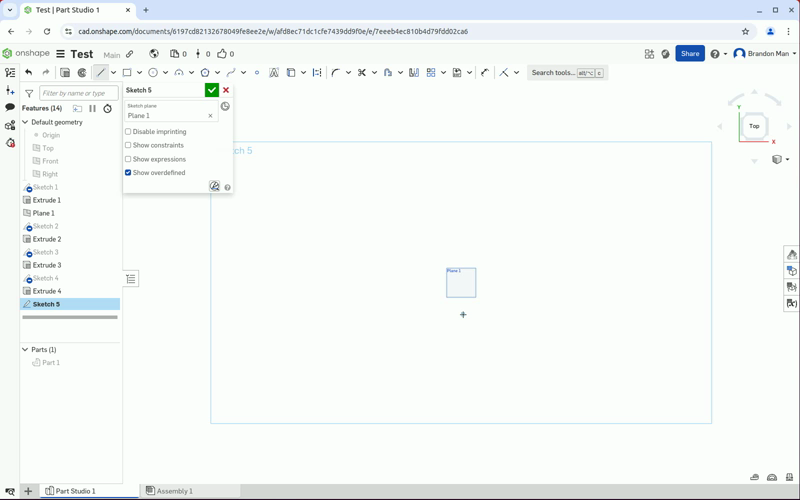
mouse_move(493, 314)
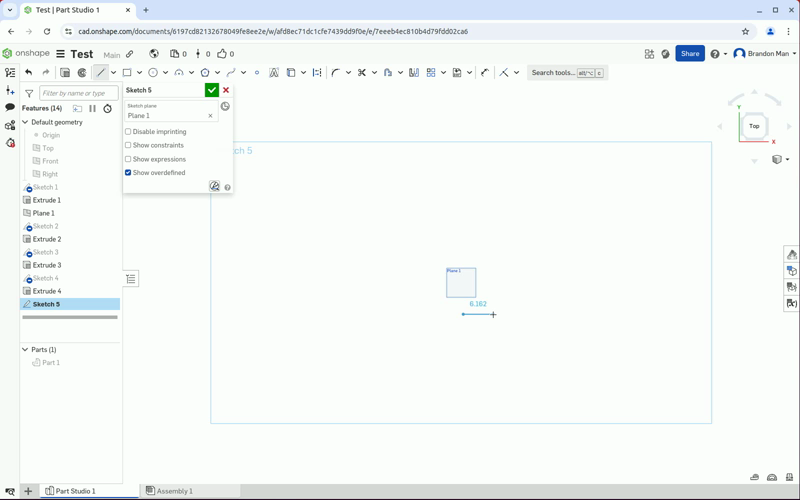
mouse_move(464, 314)
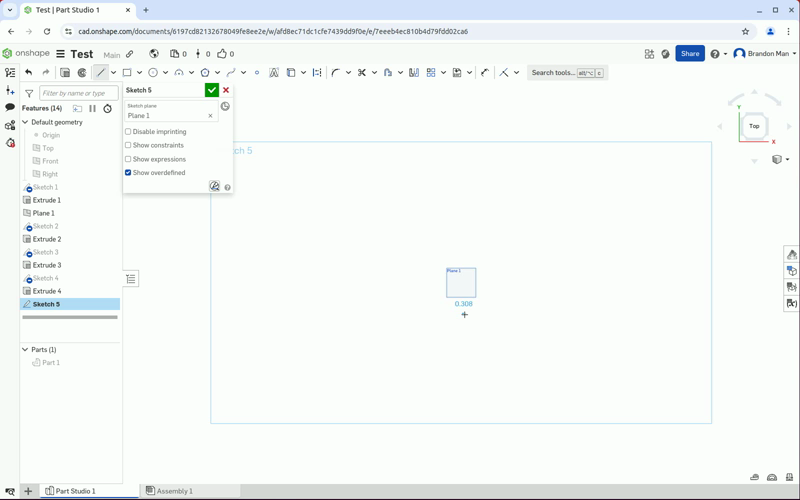
scroll(6)
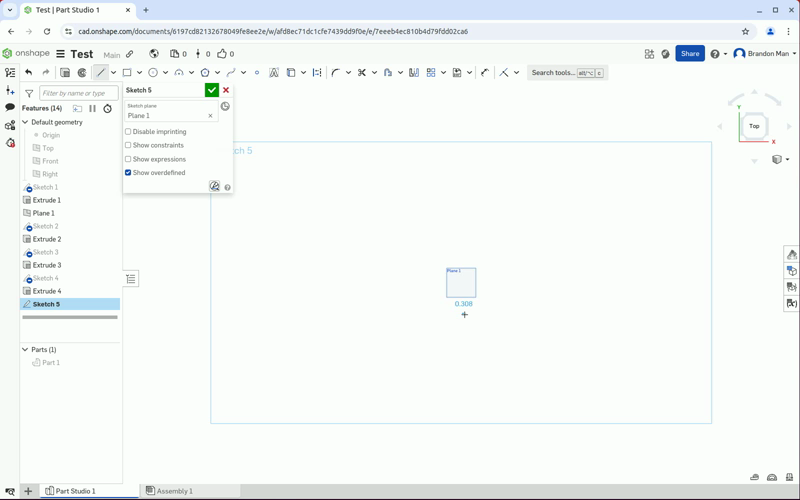
scroll(6)
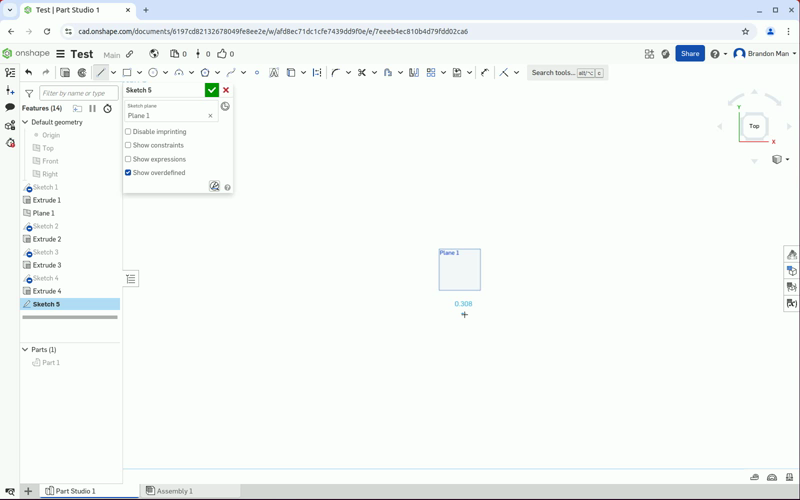
scroll(6)
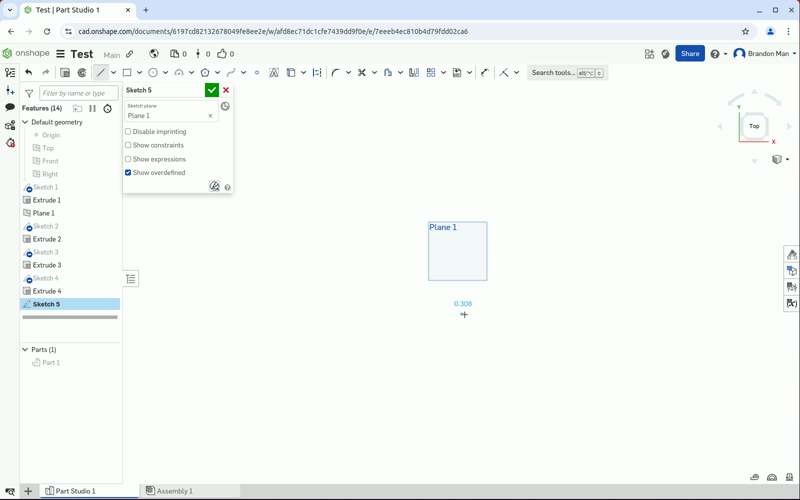
scroll(6)
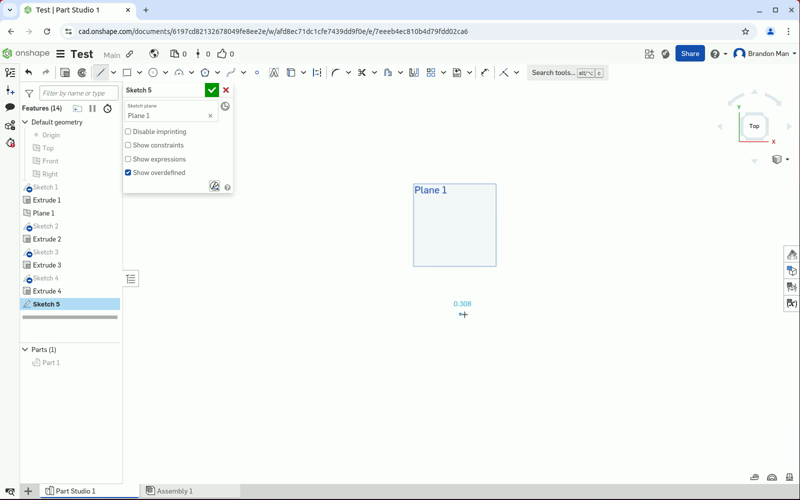
scroll(6)
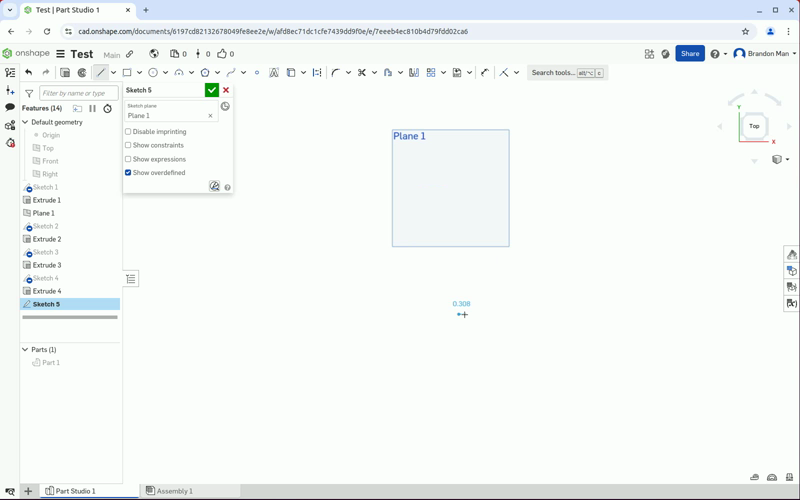
scroll(6)
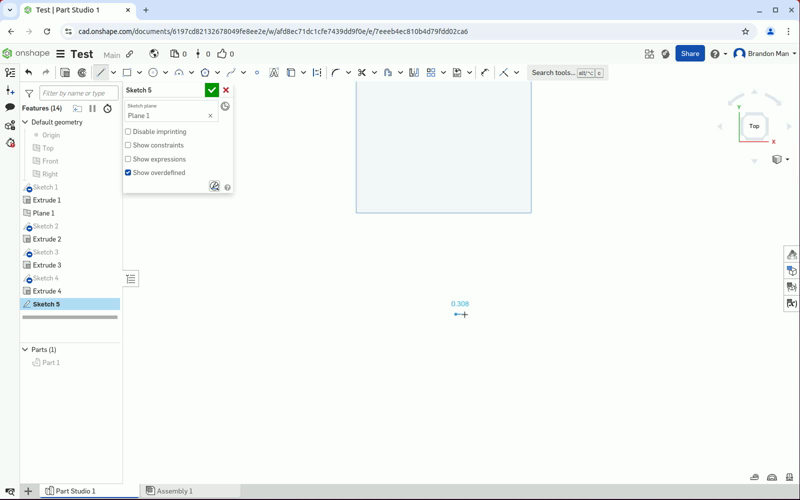
scroll(6)
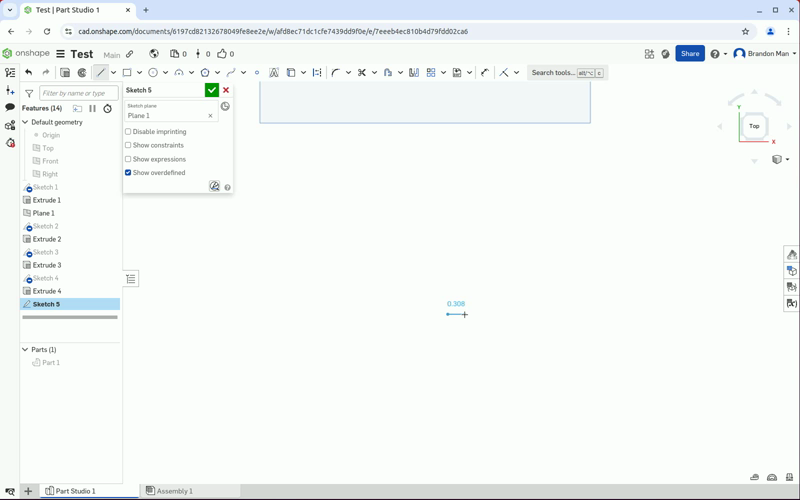
click(464, 314)
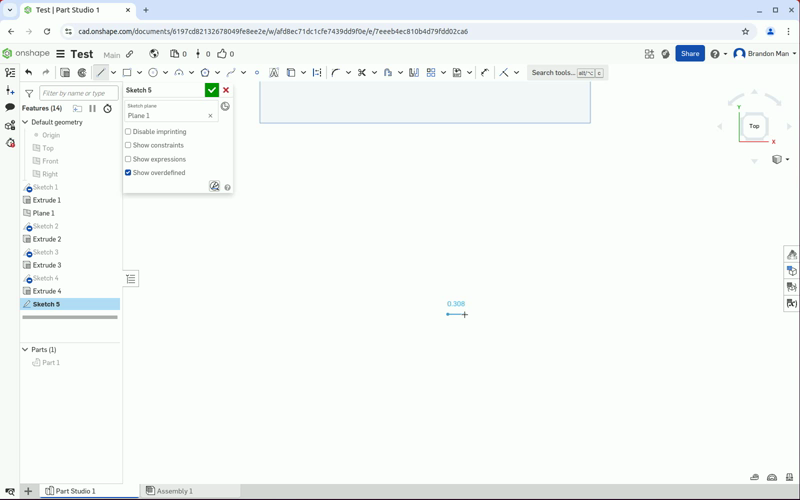
scroll(-6)
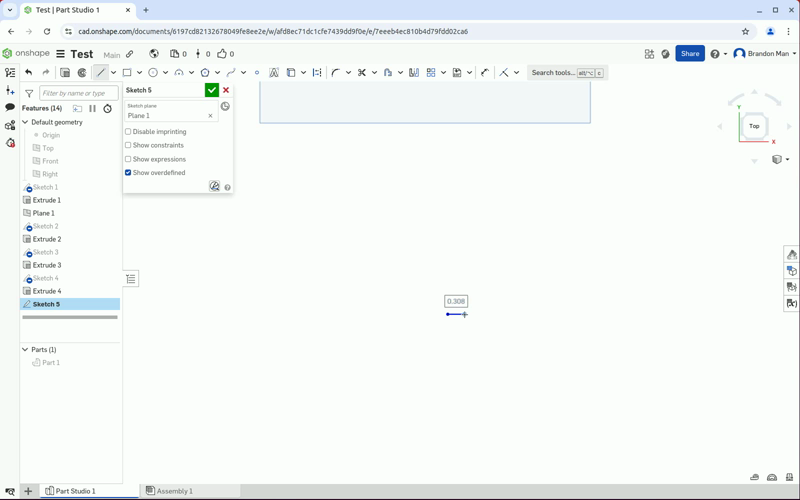
scroll(-6)
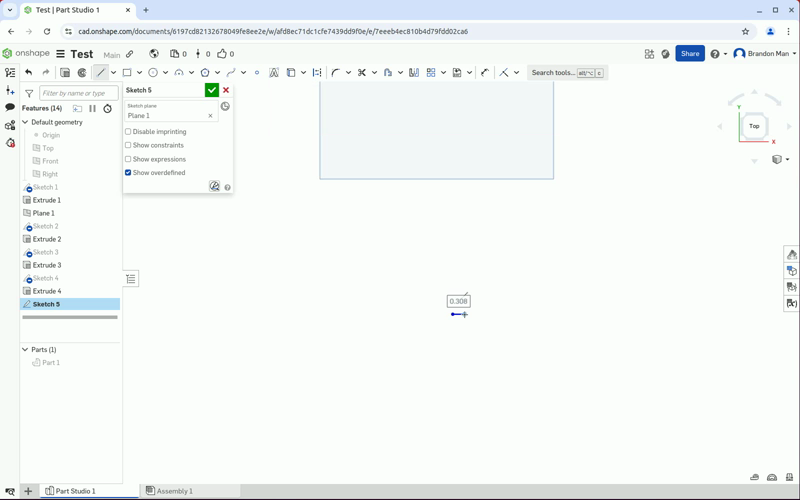
scroll(-6)
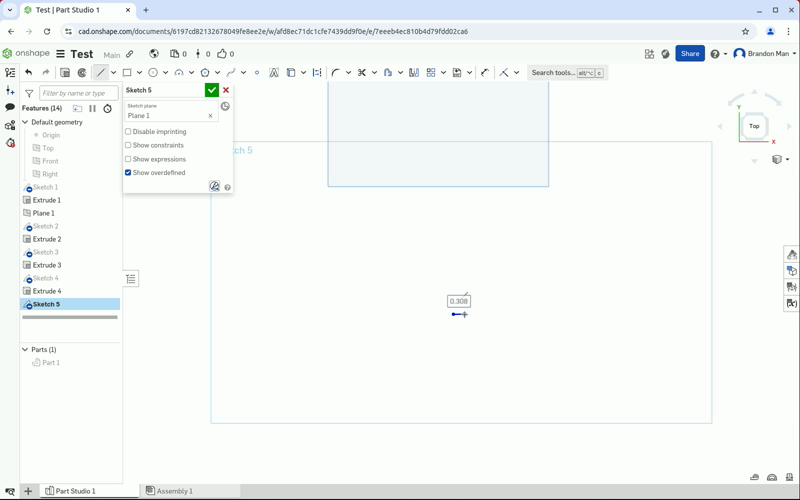
scroll(-6)
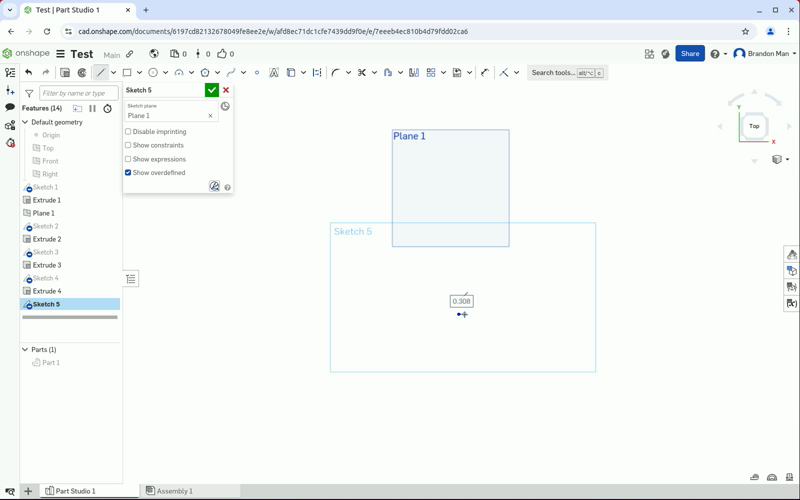
scroll(-6)
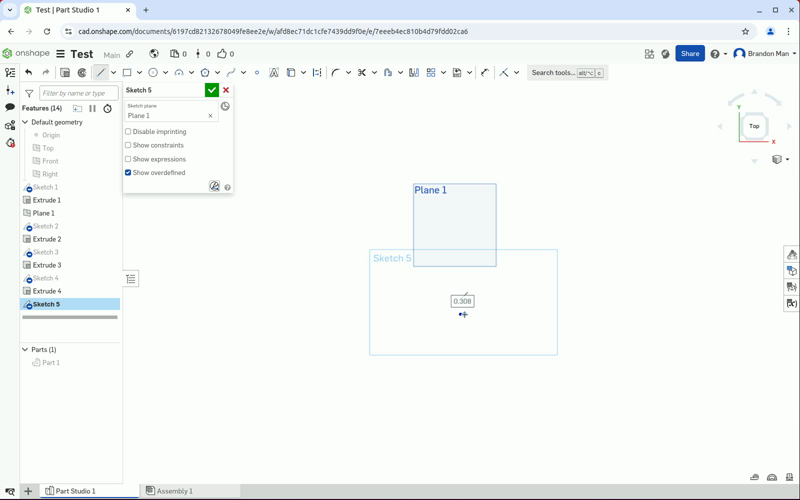
scroll(-6)
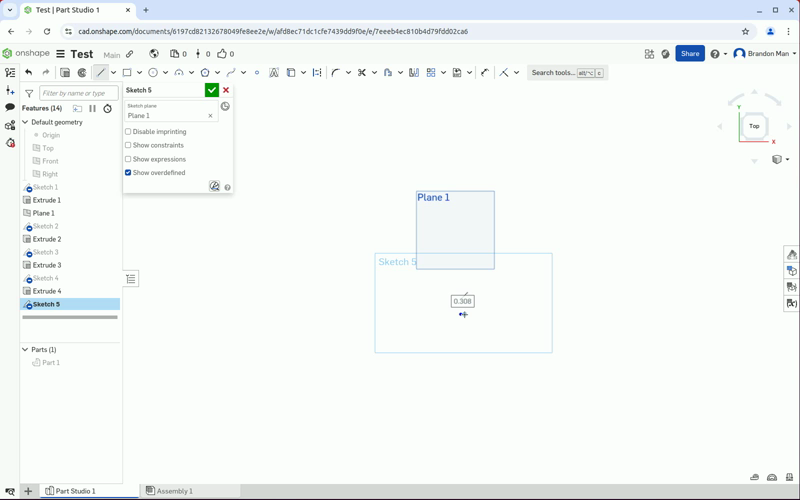
scroll(-6)
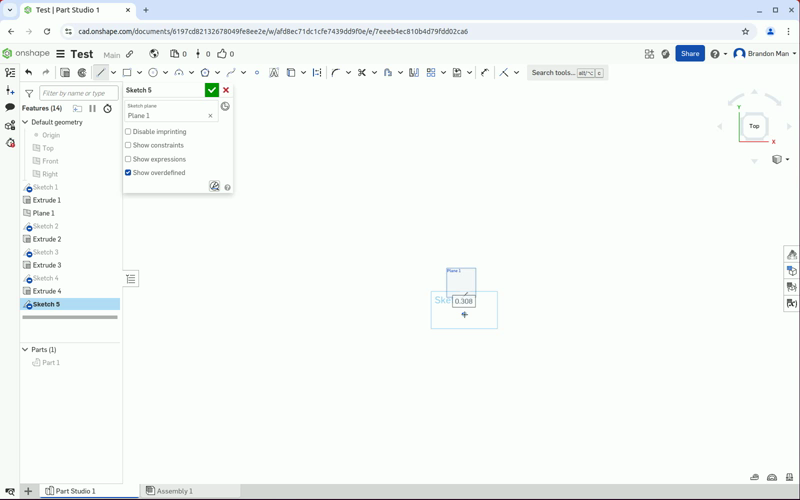
key_up(shift)
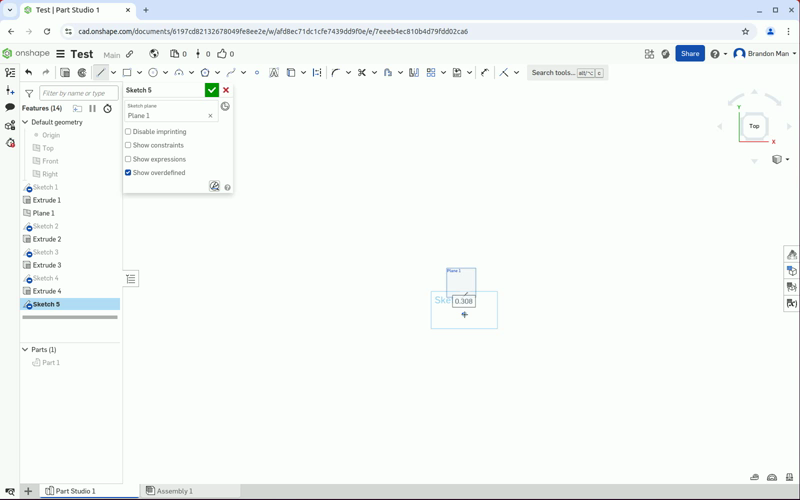
key_down(shift)
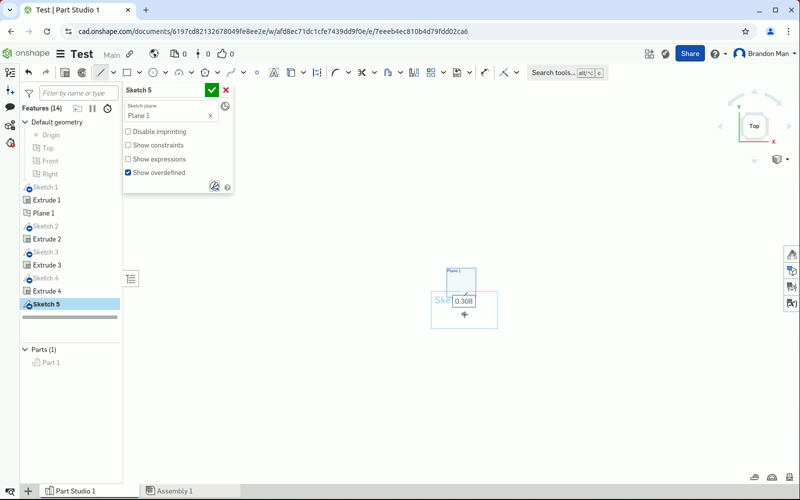
mouse_move(494, 314)
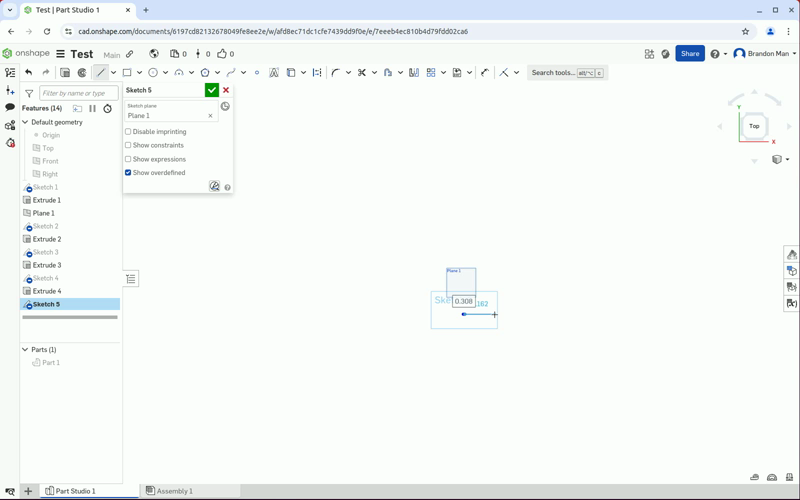
mouse_move(464, 306)
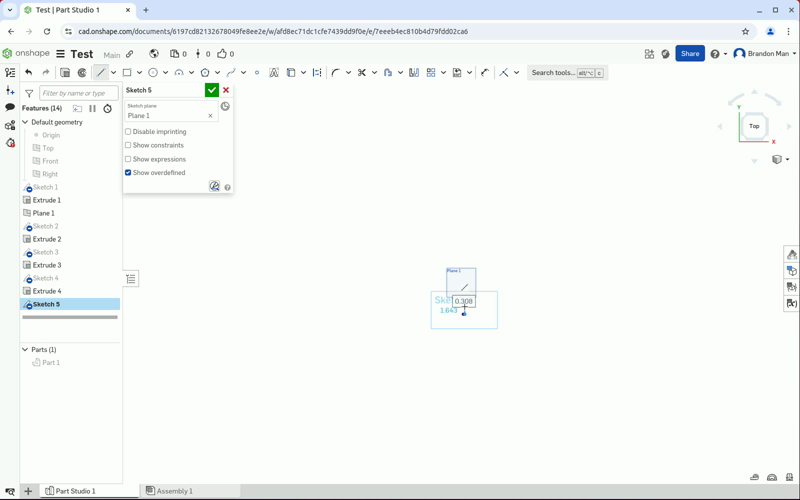
click(464, 306)
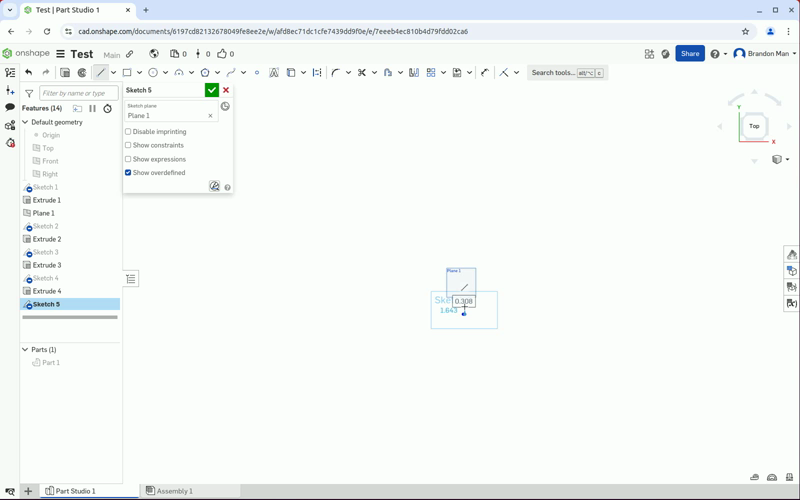
key_up(shift)
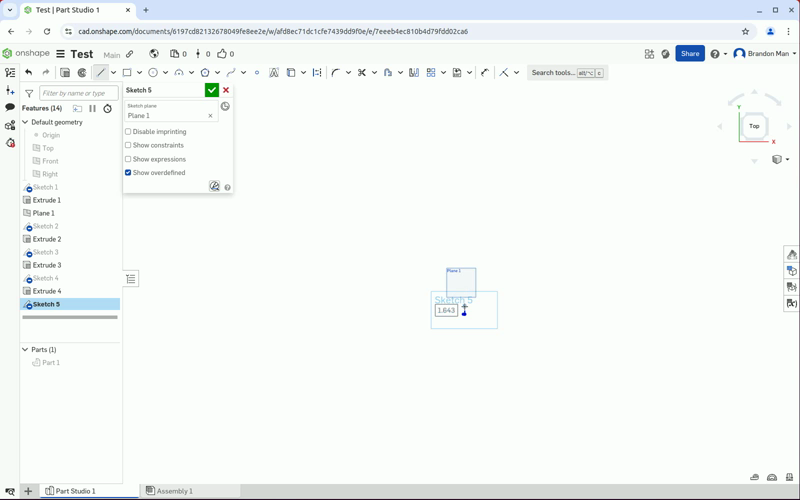
key_down(shift)
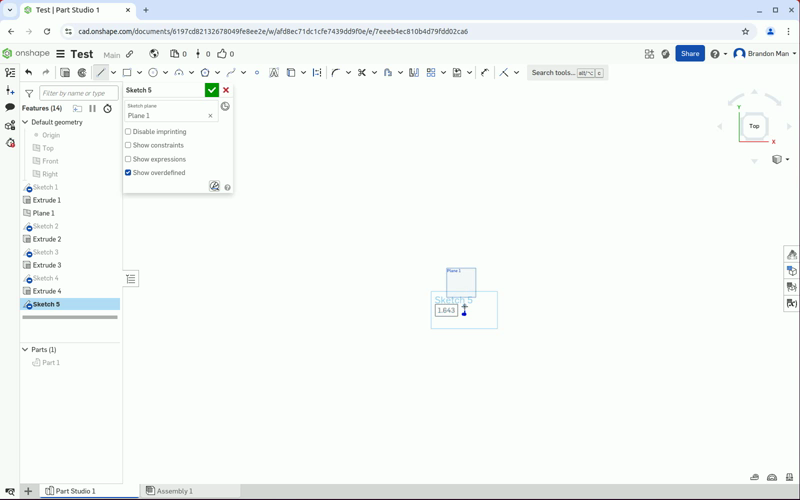
mouse_move(494, 306)
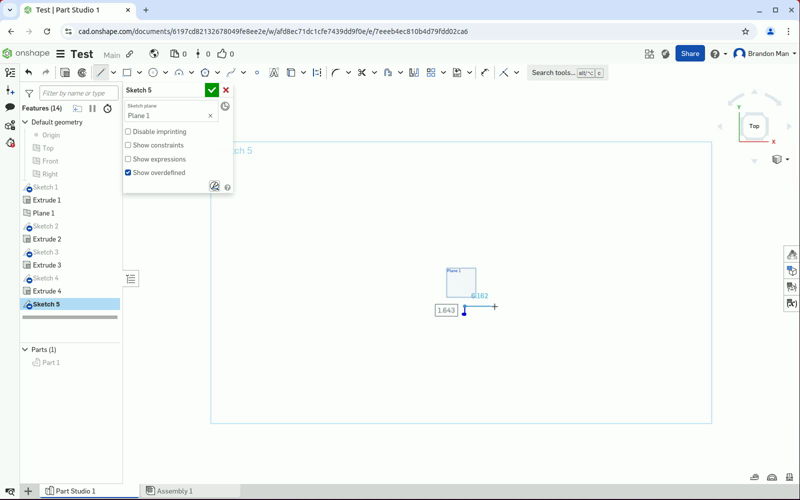
mouse_move(463, 306)
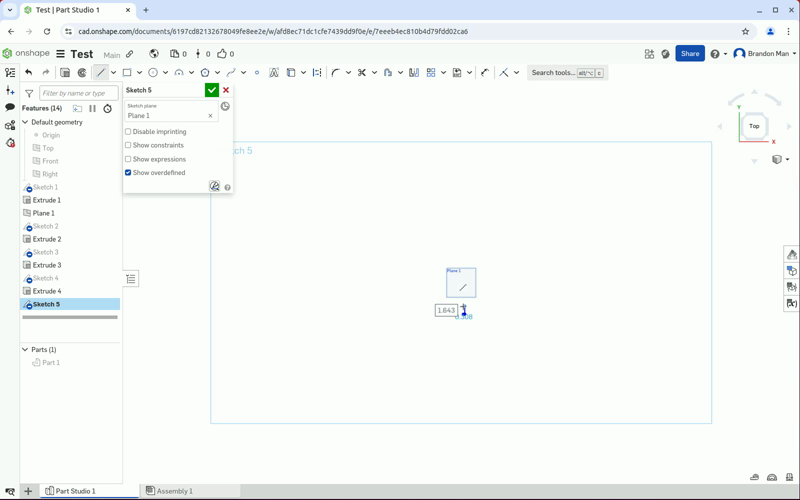
scroll(6)
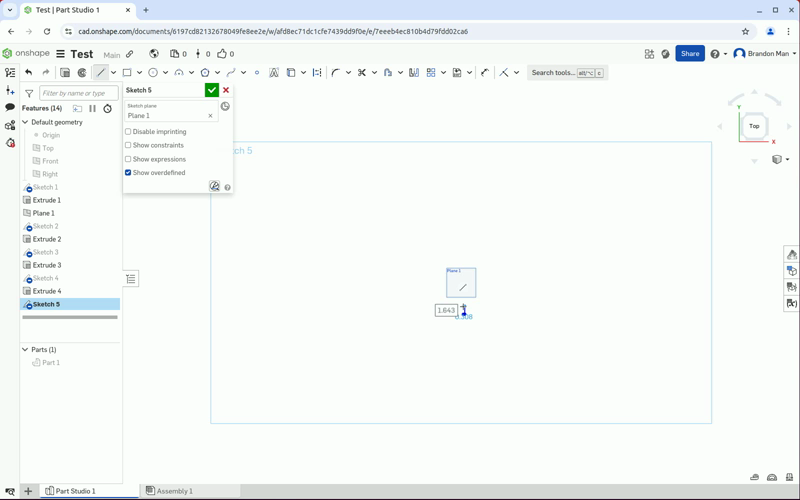
scroll(6)
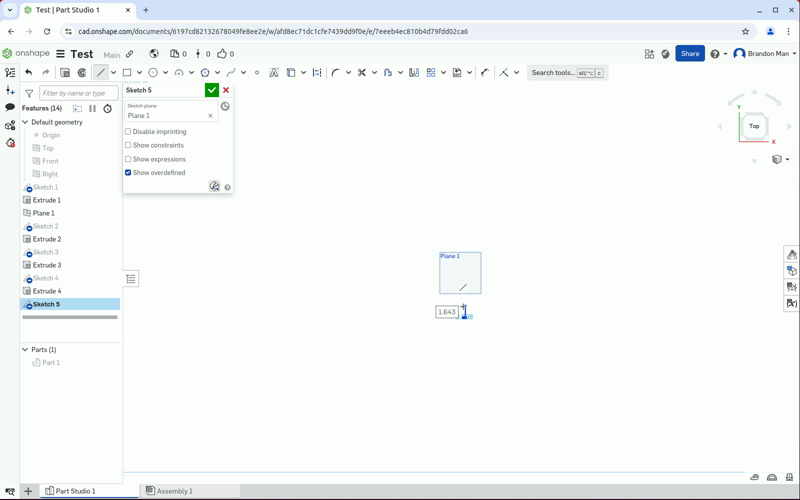
scroll(6)
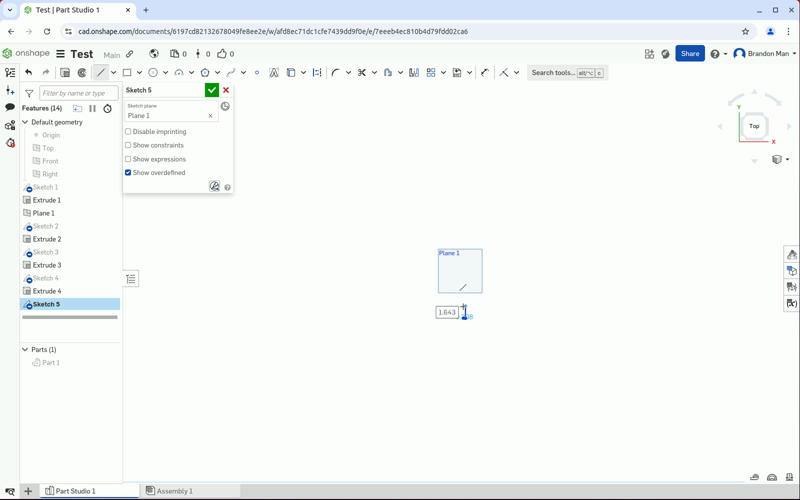
scroll(6)
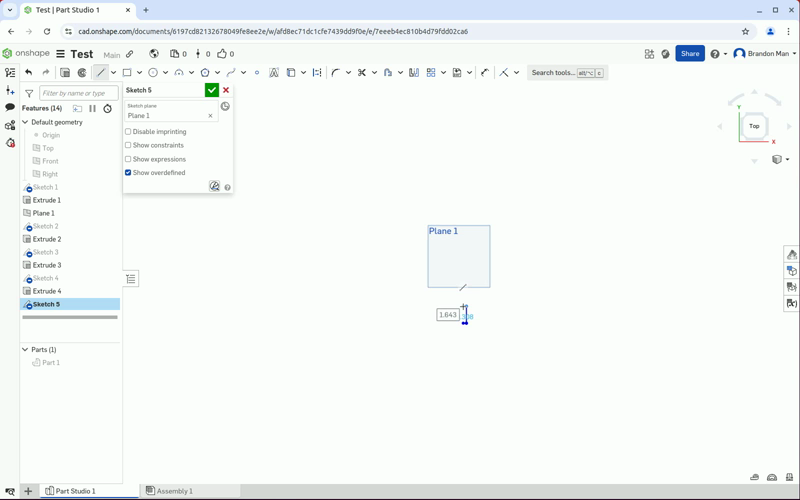
scroll(6)
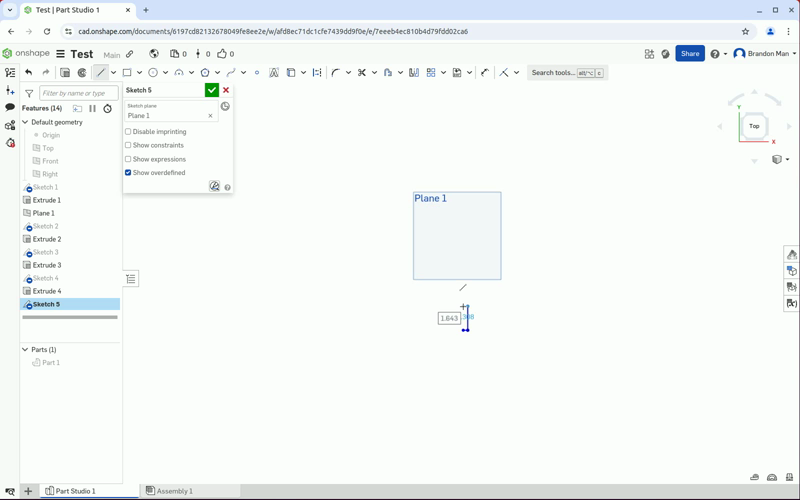
scroll(6)
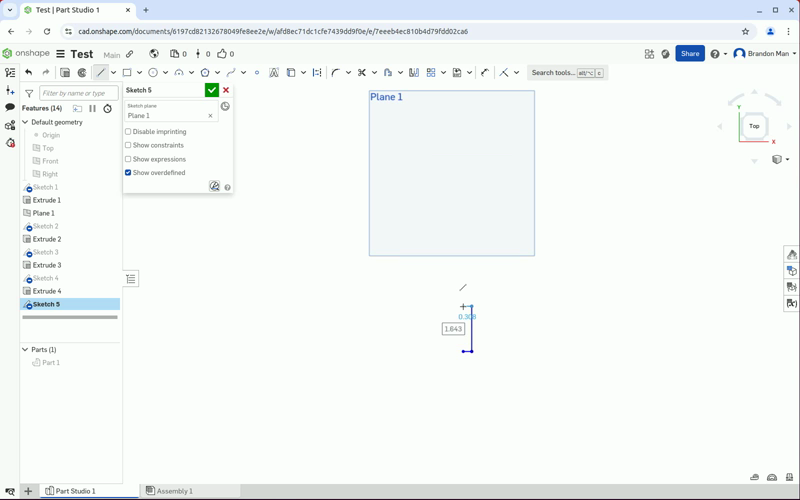
scroll(6)
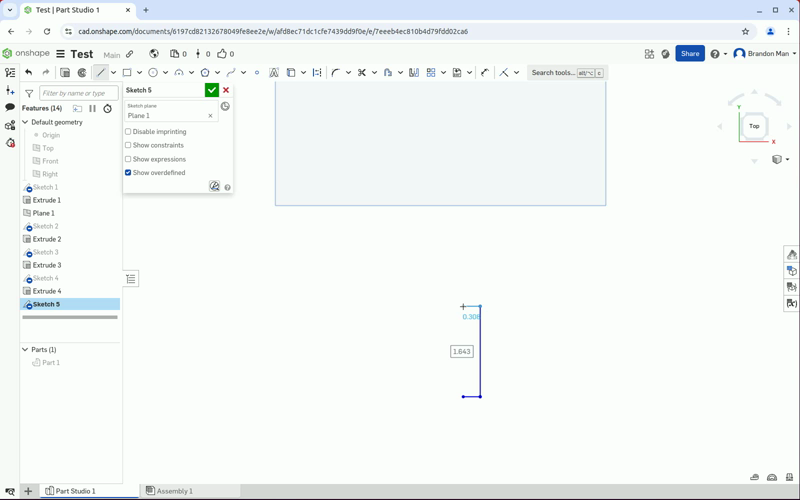
click(463, 306)
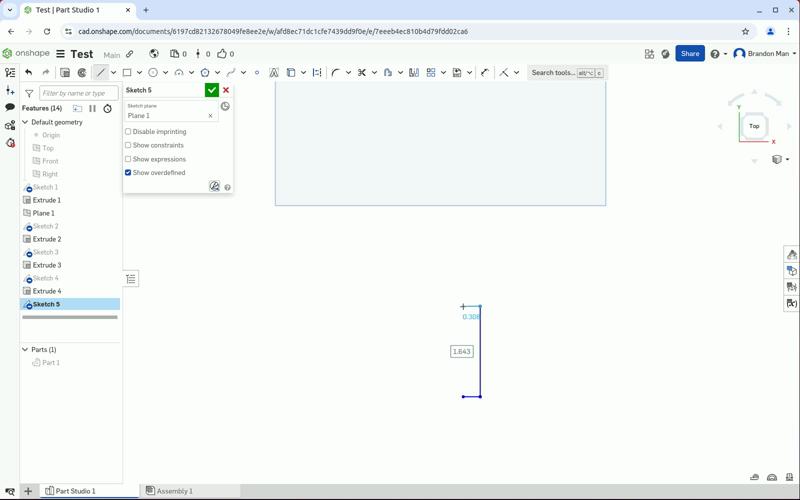
scroll(-6)
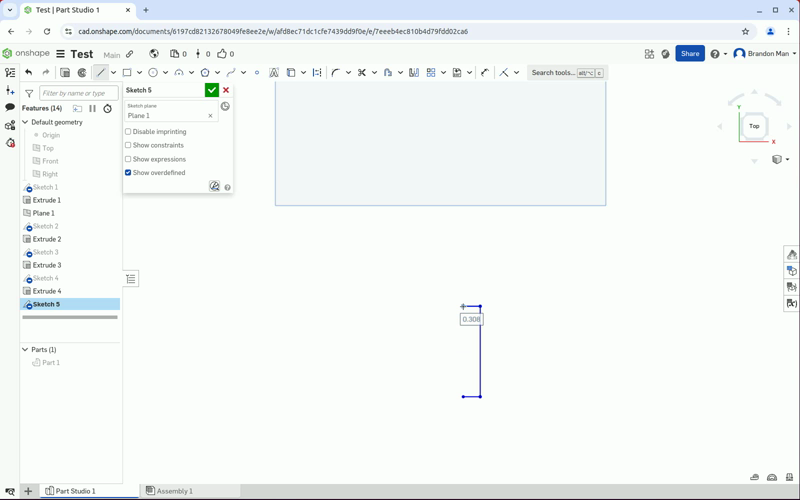
scroll(-6)
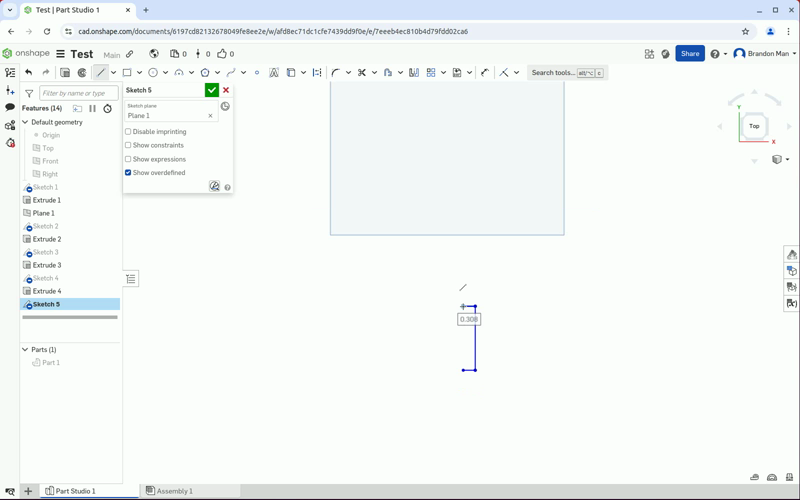
scroll(-6)
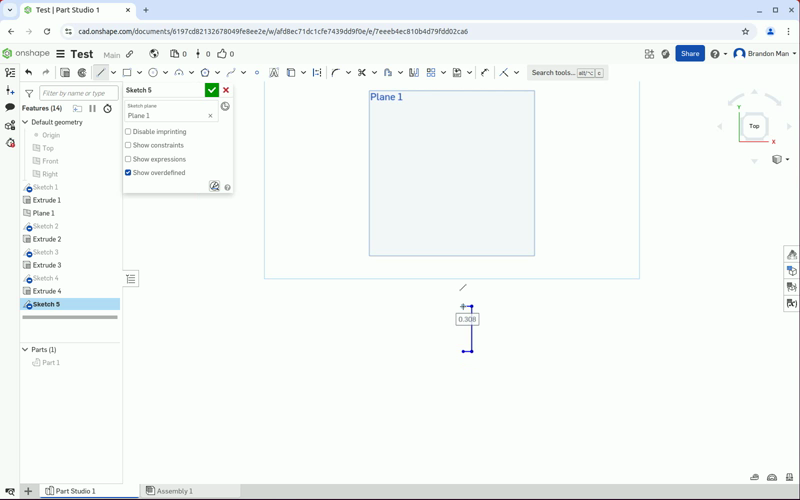
scroll(-6)
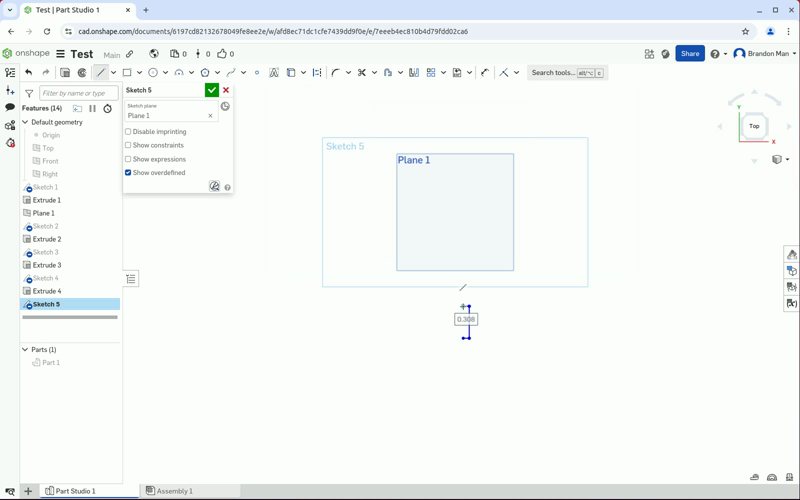
scroll(-6)
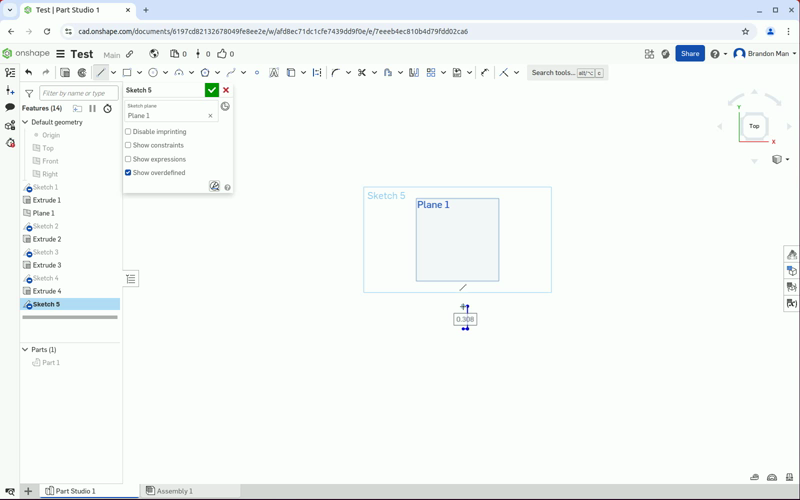
scroll(-6)
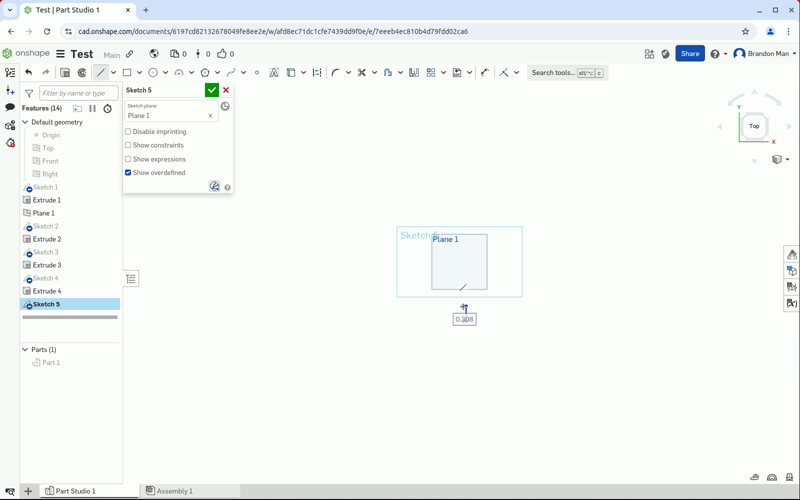
scroll(-6)
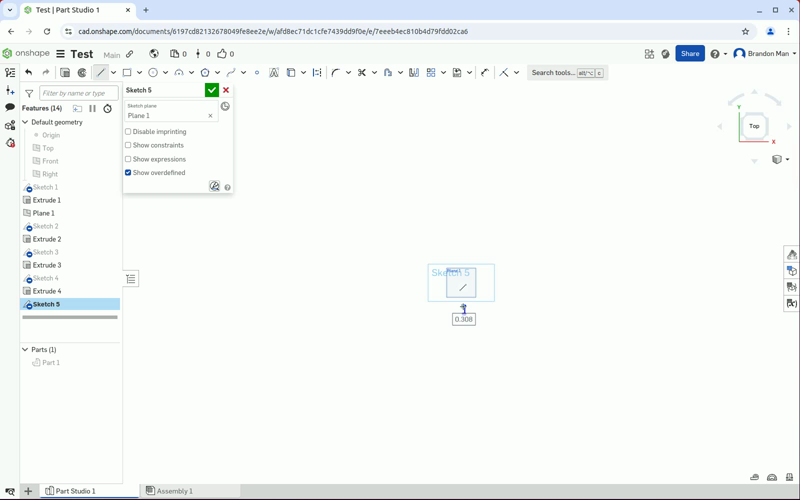
key_up(shift)
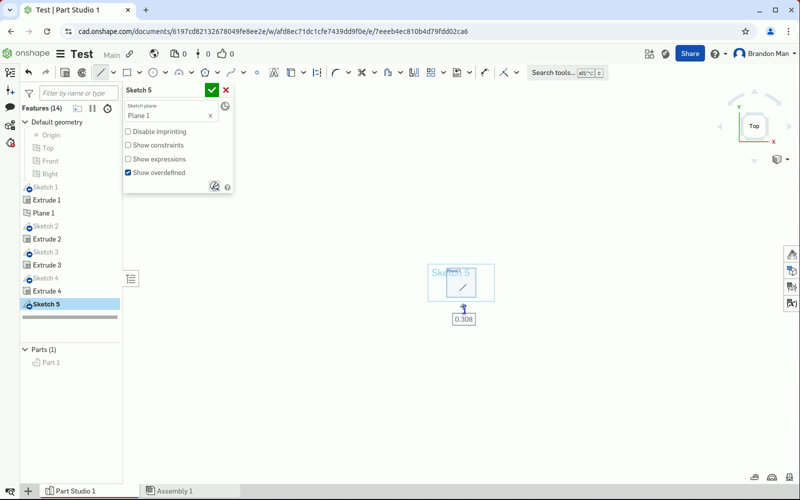
mouse_move(493, 306)
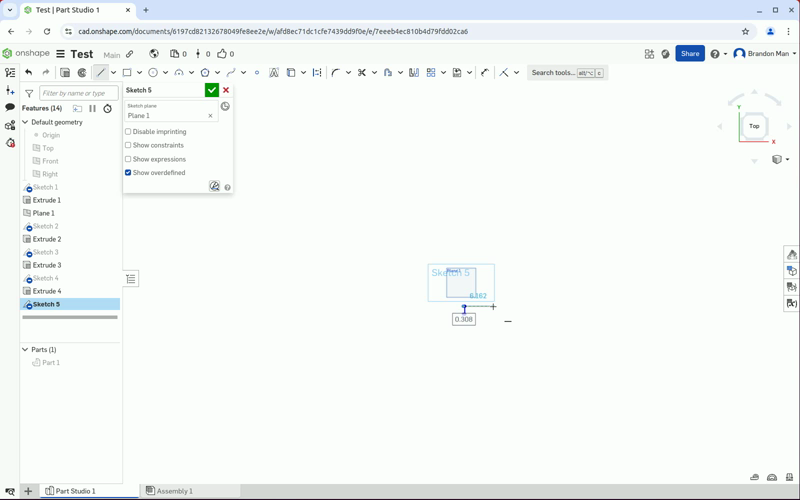
key_down(shift)
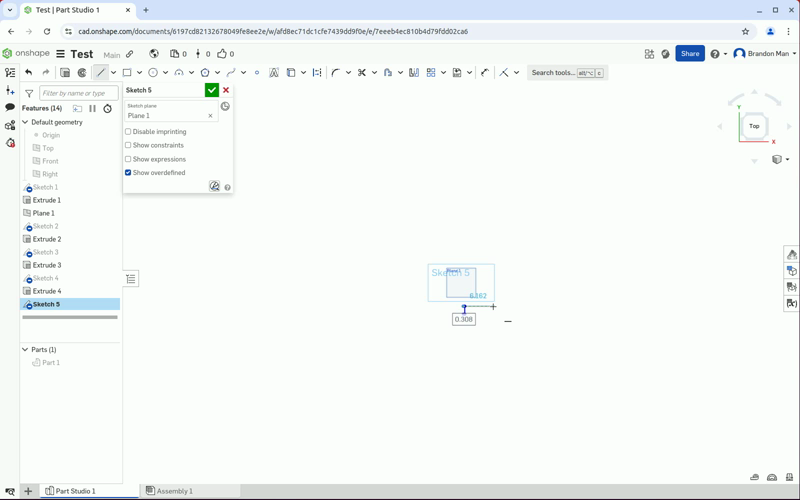
mouse_move(463, 314)
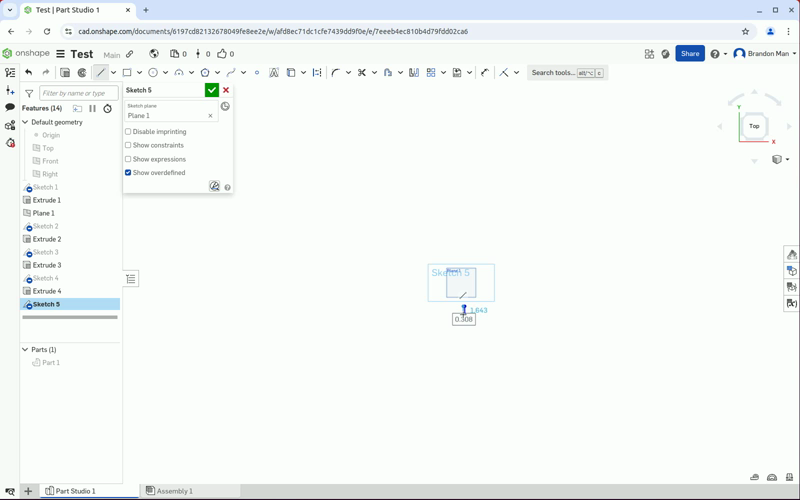
scroll(6)
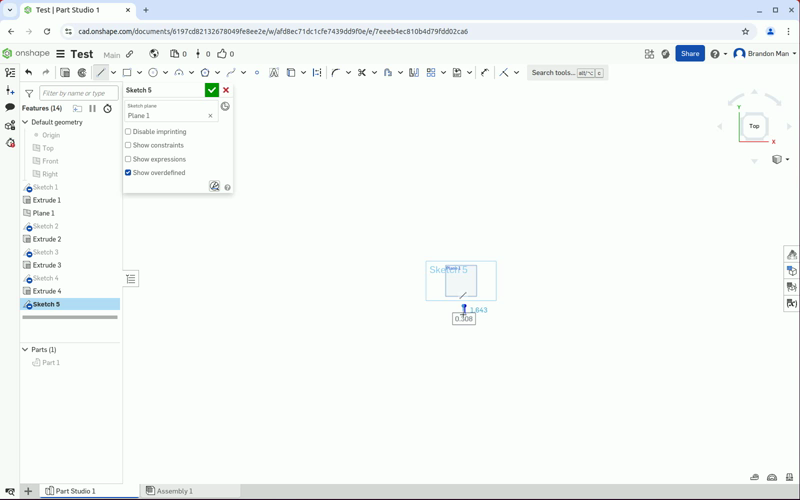
scroll(6)
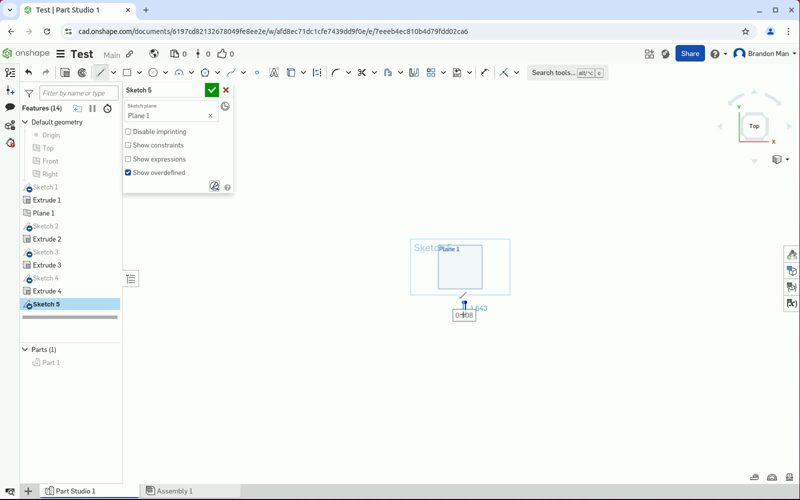
scroll(6)
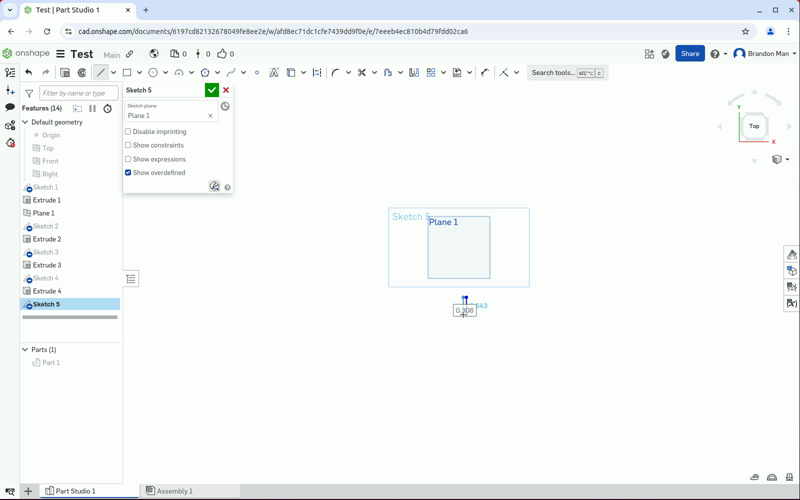
scroll(6)
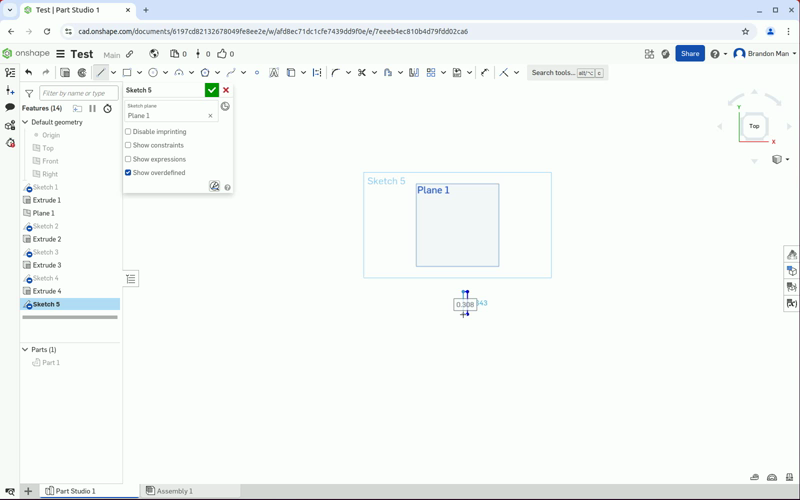
scroll(6)
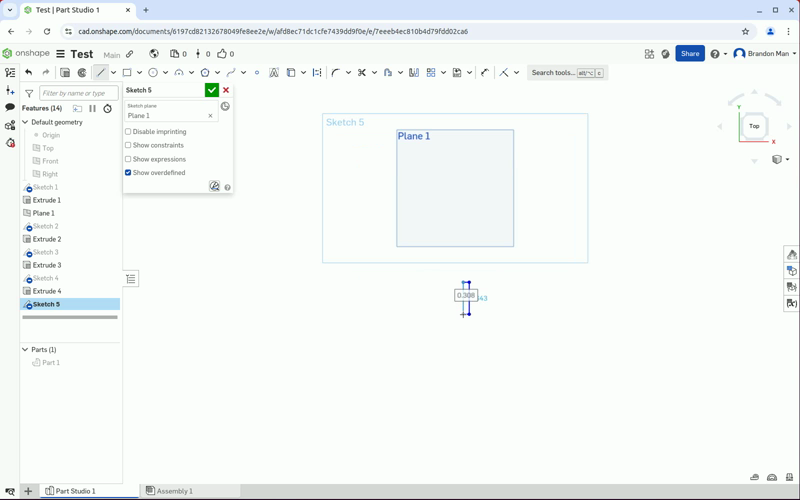
scroll(6)
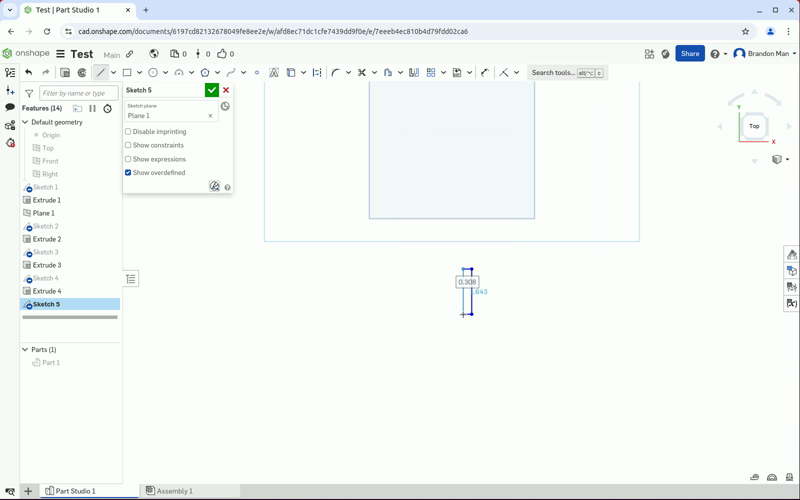
scroll(6)
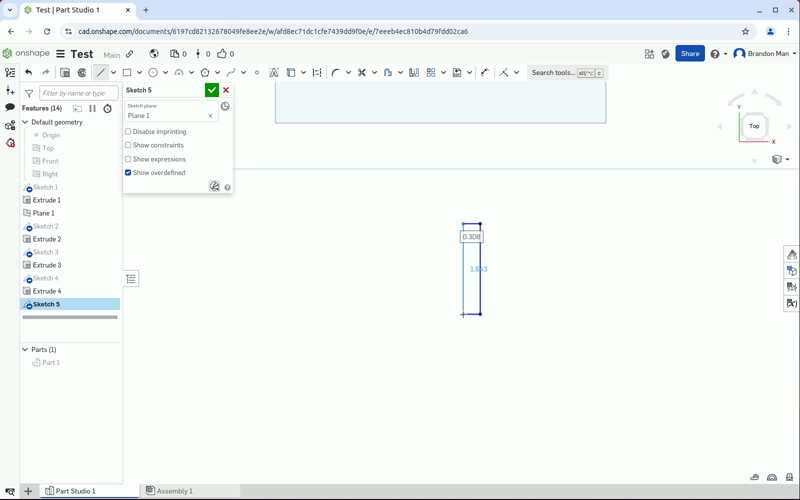
key_up(shift)
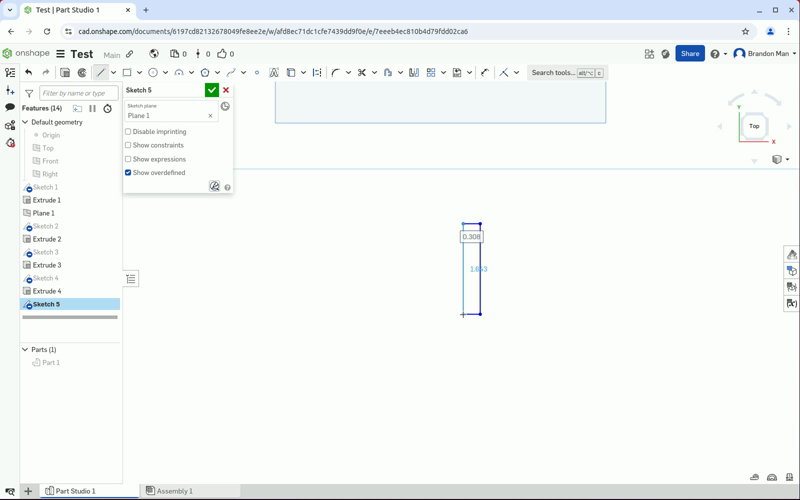
click(463, 314)
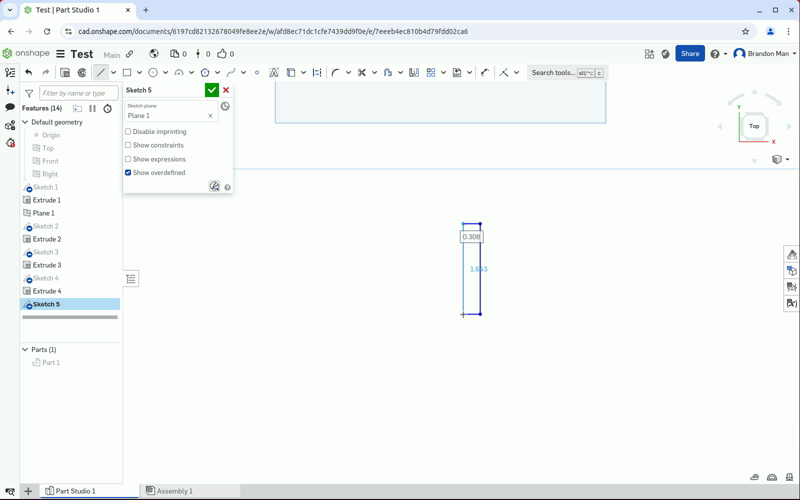
scroll(-6)
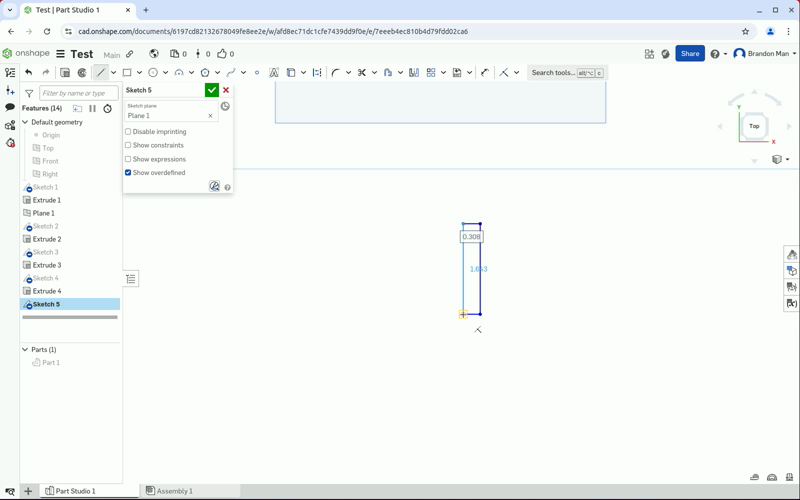
scroll(-6)
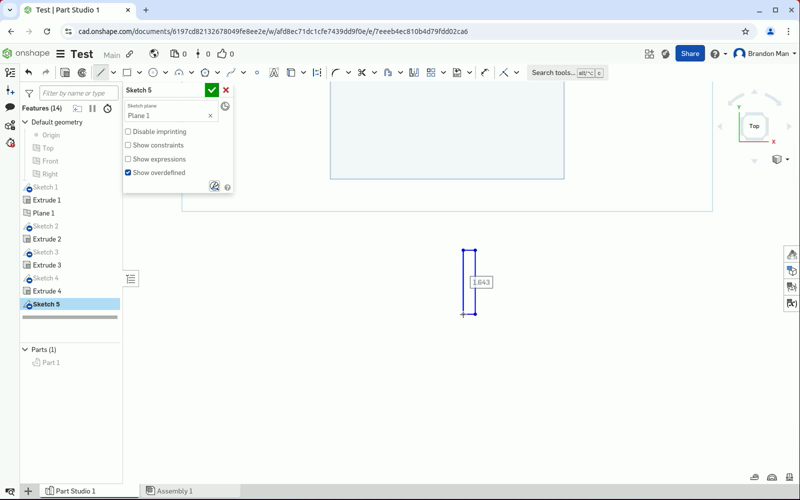
scroll(-6)
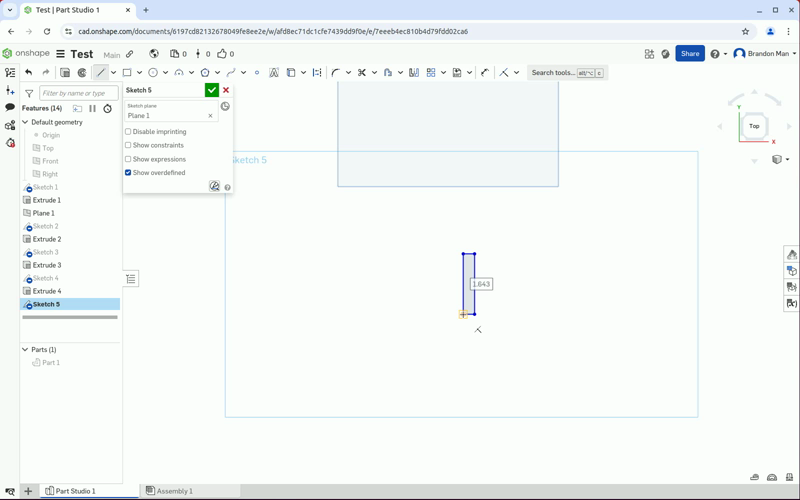
scroll(-6)
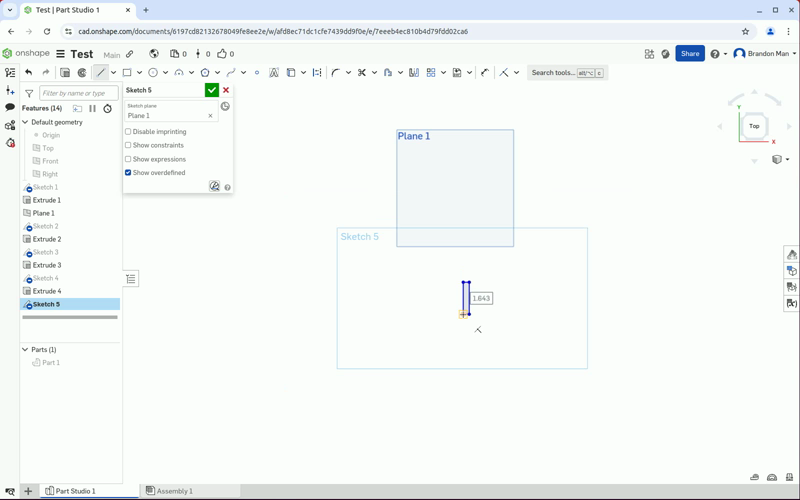
scroll(-6)
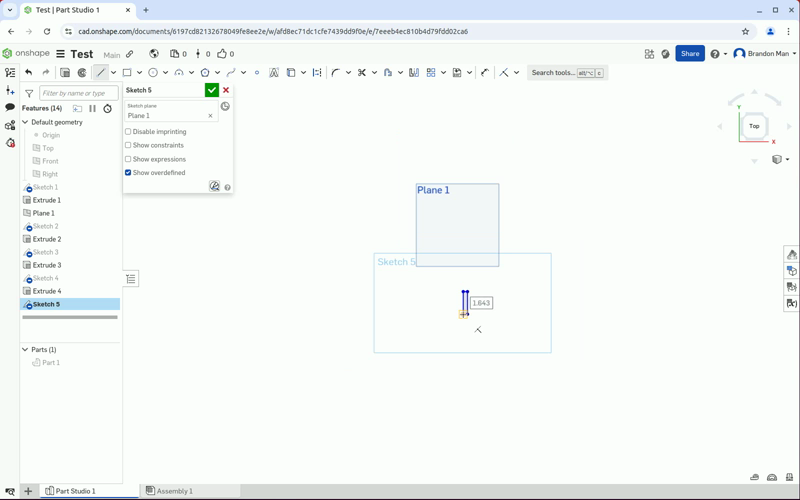
scroll(-6)
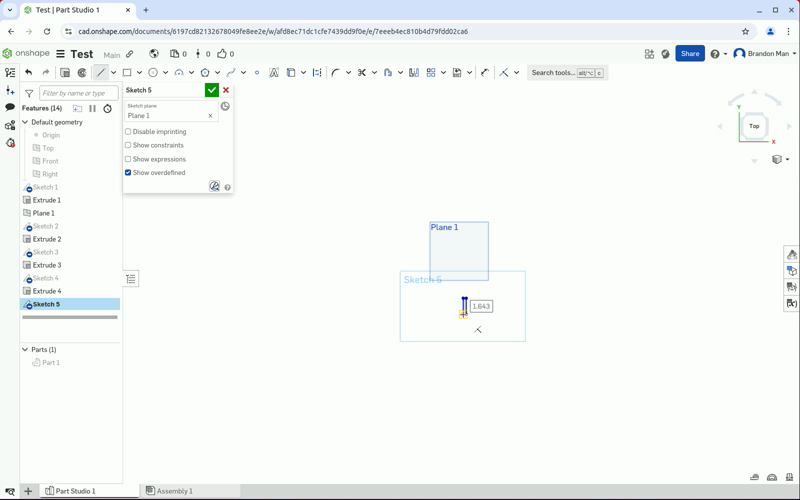
scroll(-6)
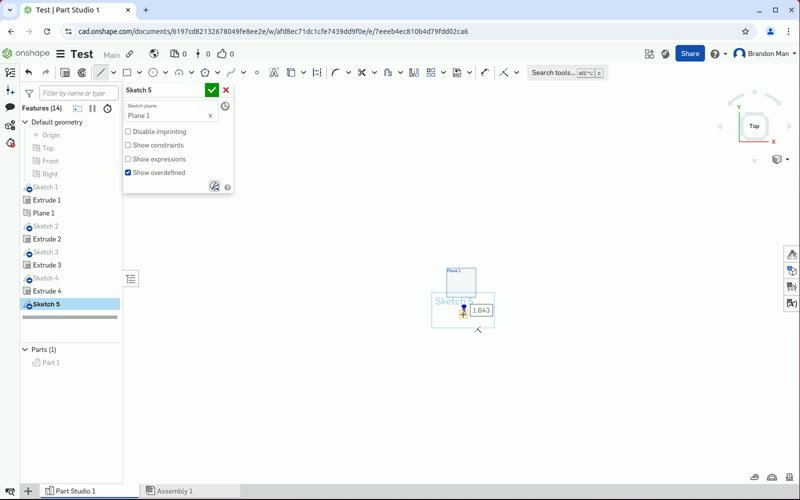
key(esc)
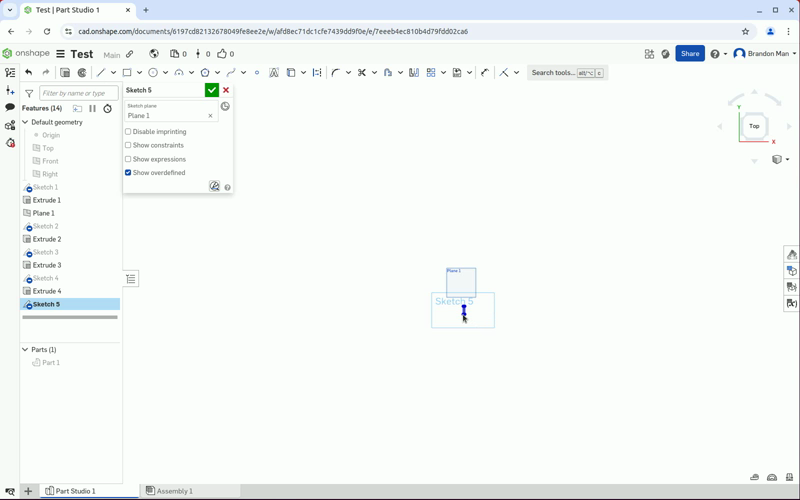
mouse_move(463, 307)
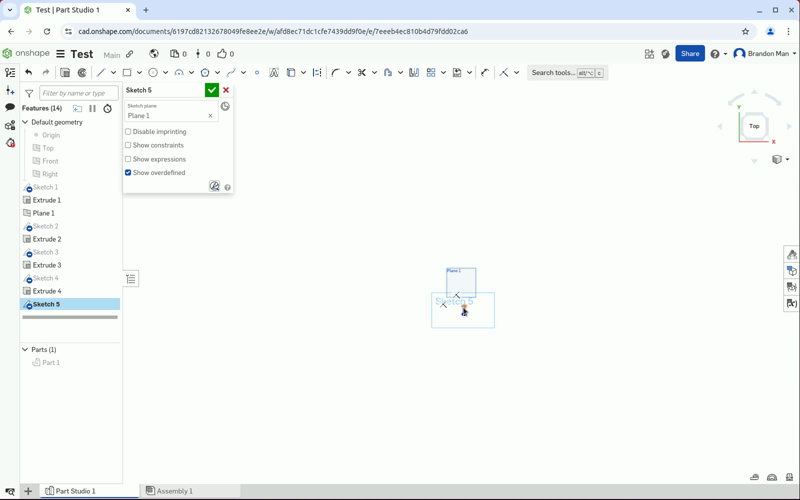
scroll(6)
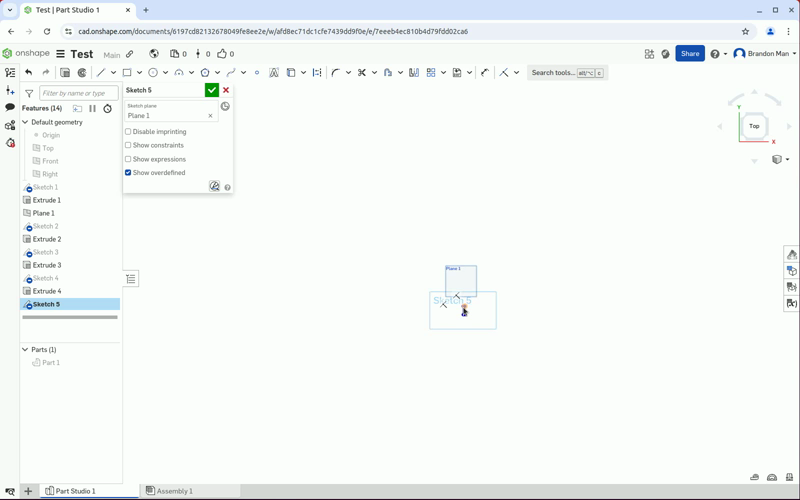
scroll(6)
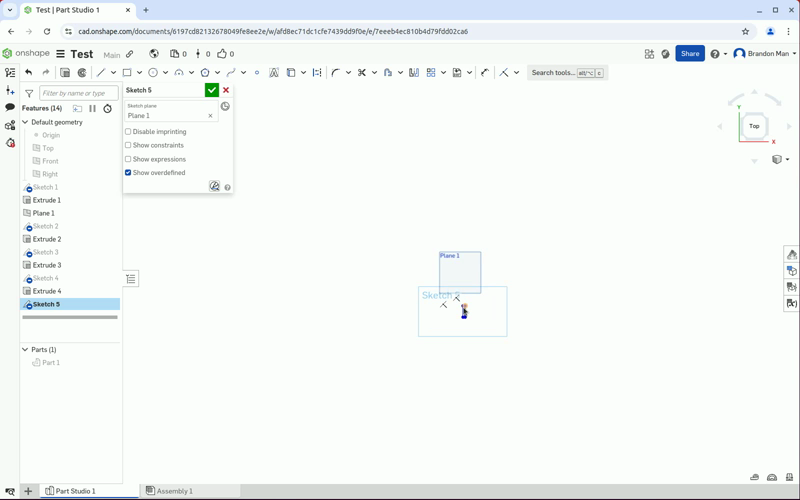
scroll(6)
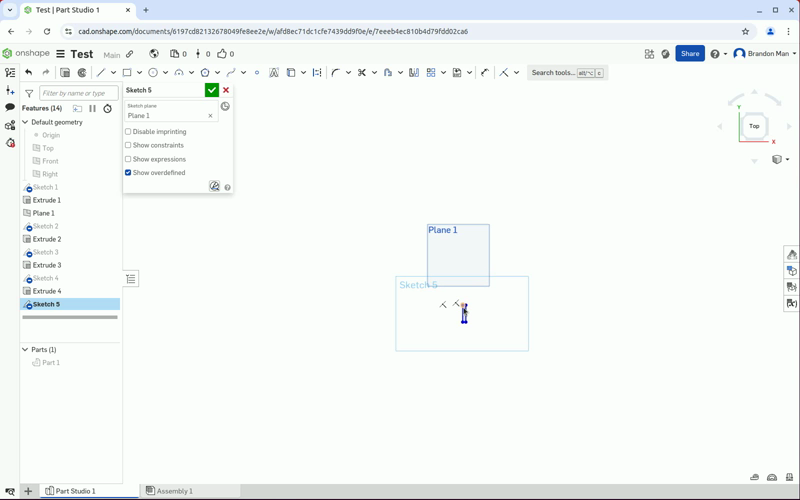
scroll(6)
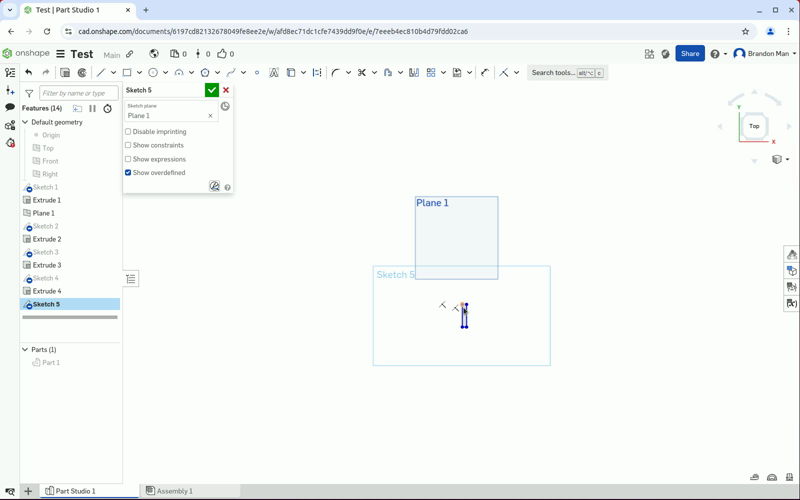
scroll(6)
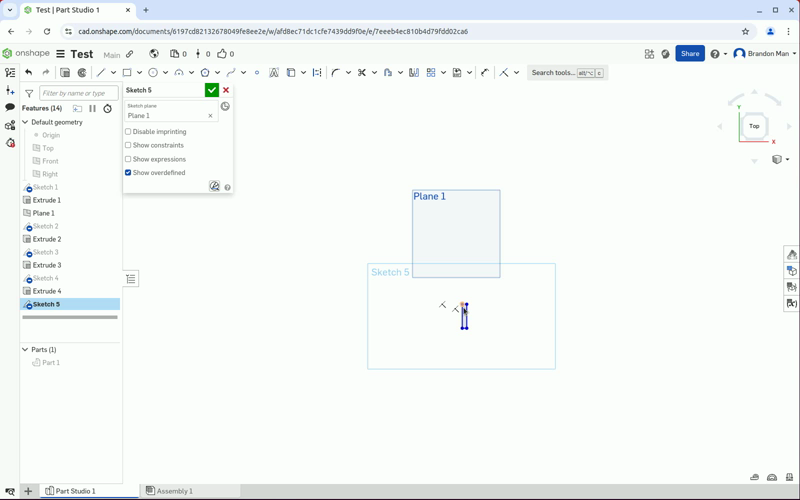
scroll(6)
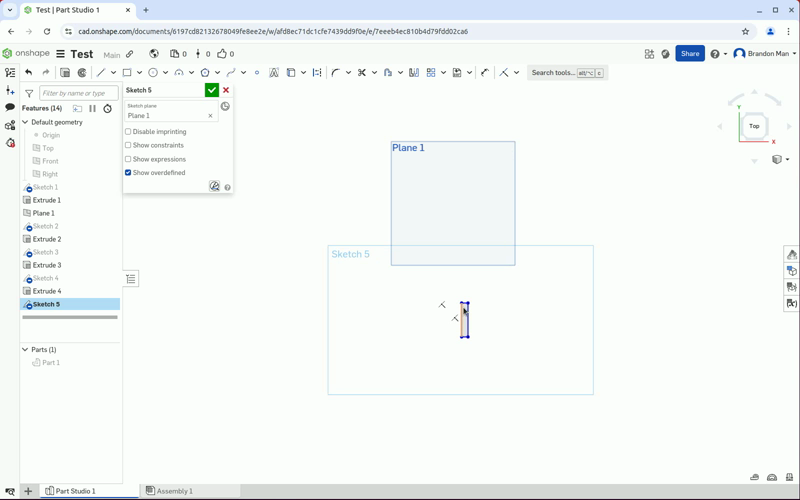
scroll(6)
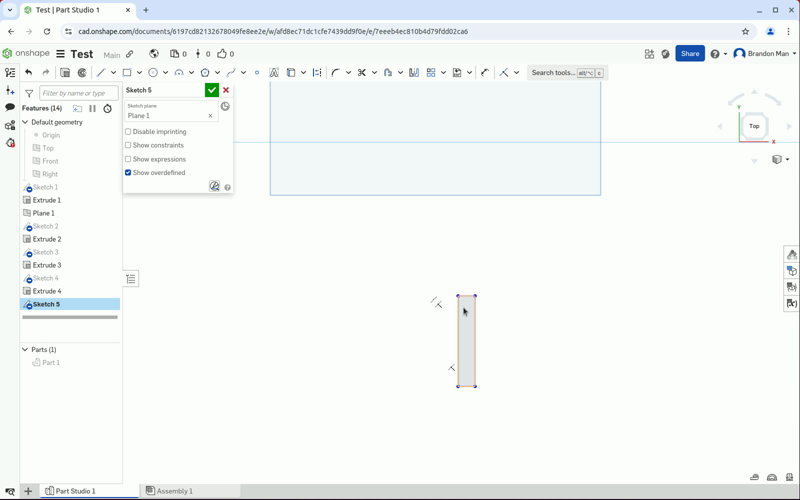
click(463, 307)
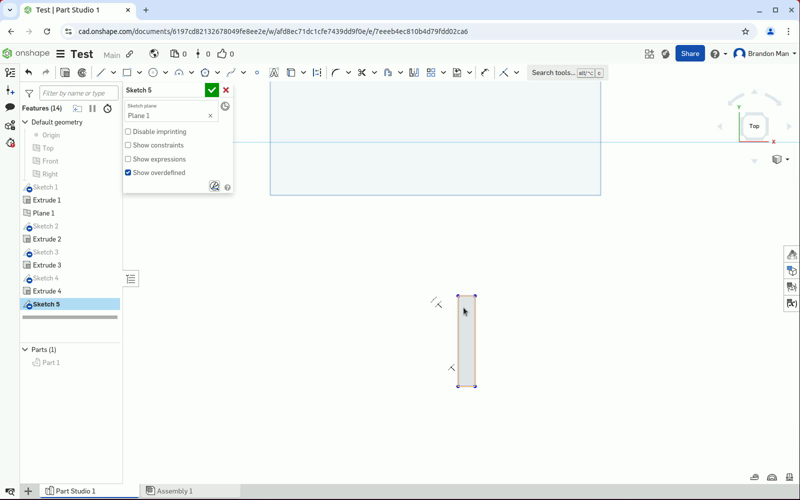
scroll(-6)
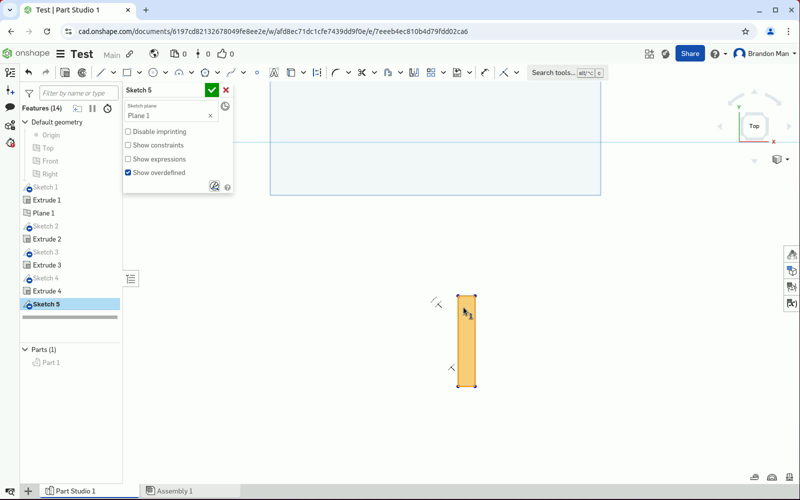
scroll(-6)
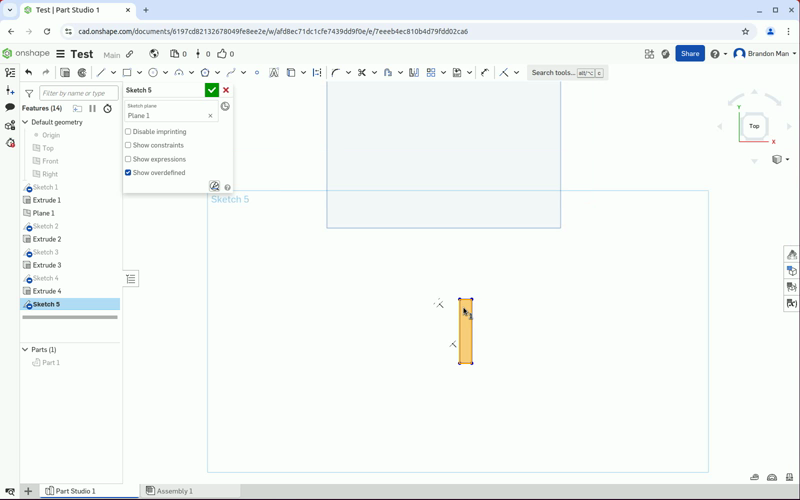
scroll(-6)
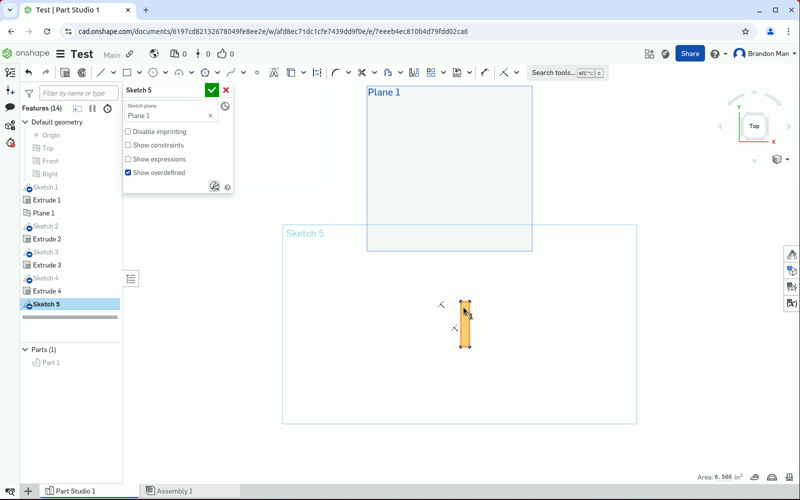
scroll(-6)
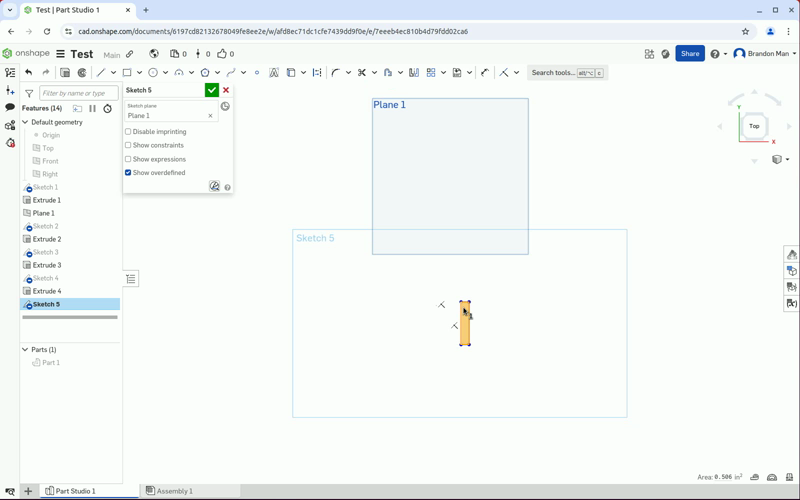
scroll(-6)
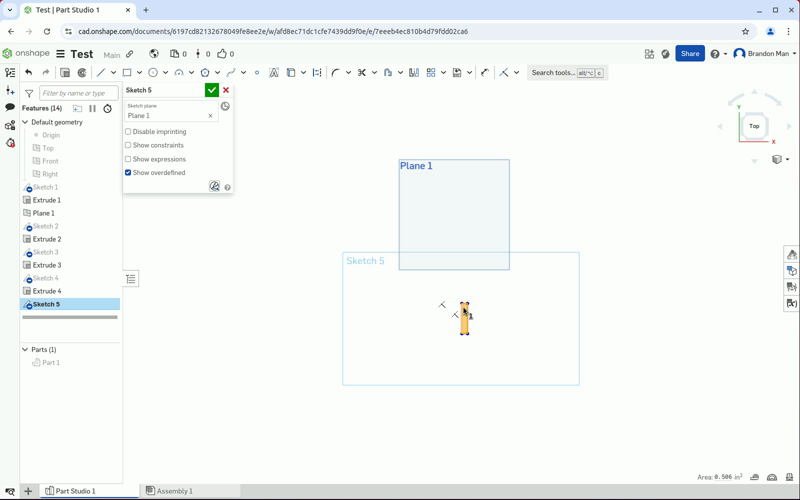
scroll(-6)
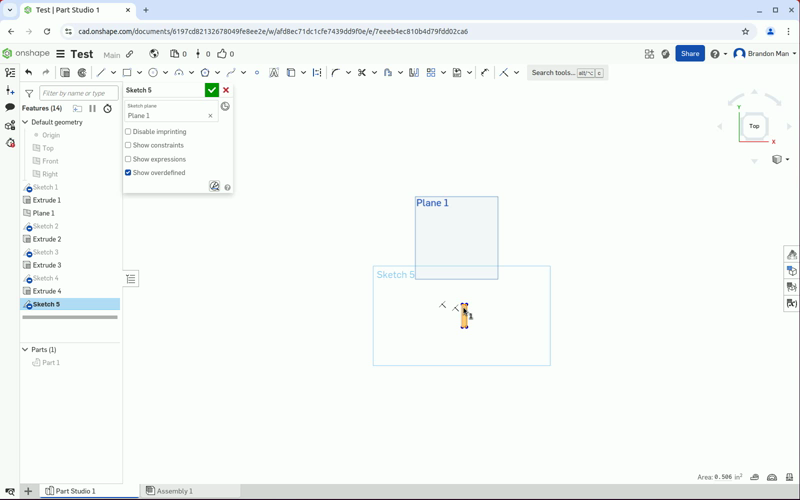
scroll(-6)
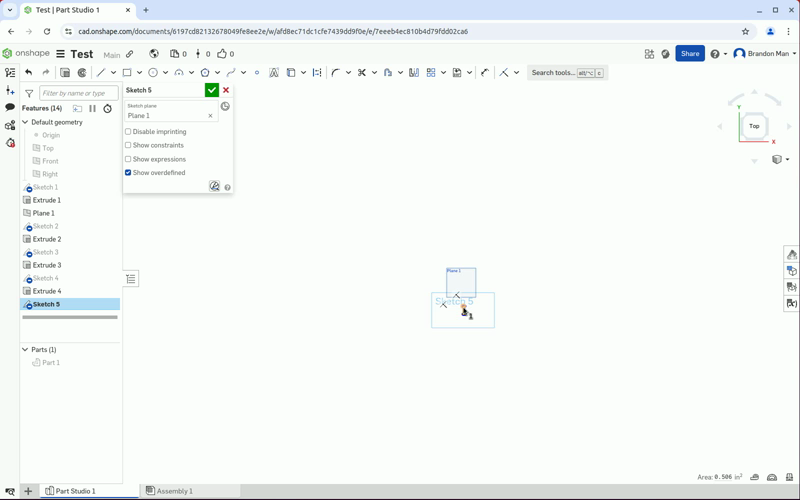
mouse_move(73, 352)
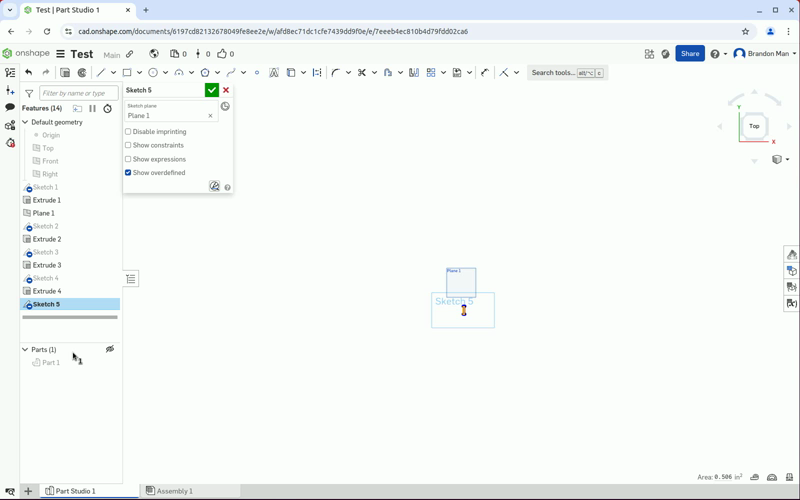
key(shift+y)
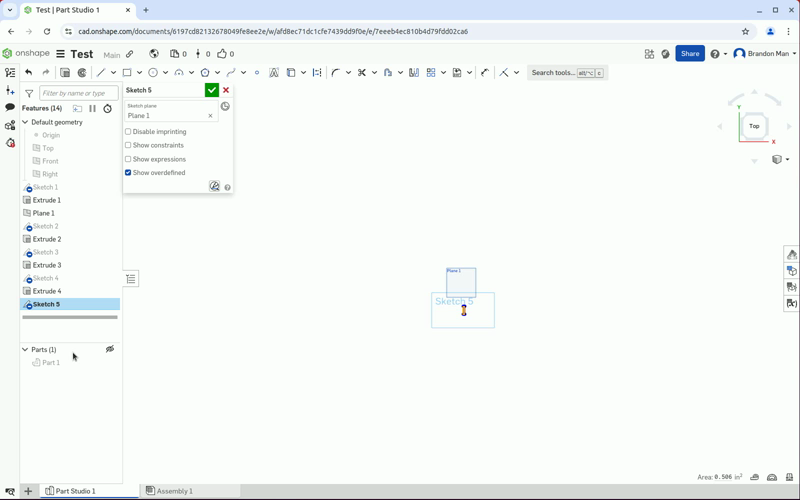
key(shift+e)
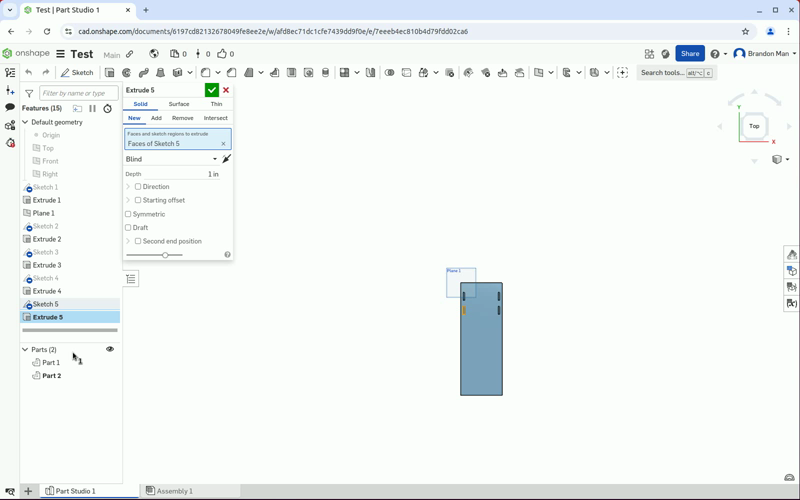
mouse_move(143, 106)
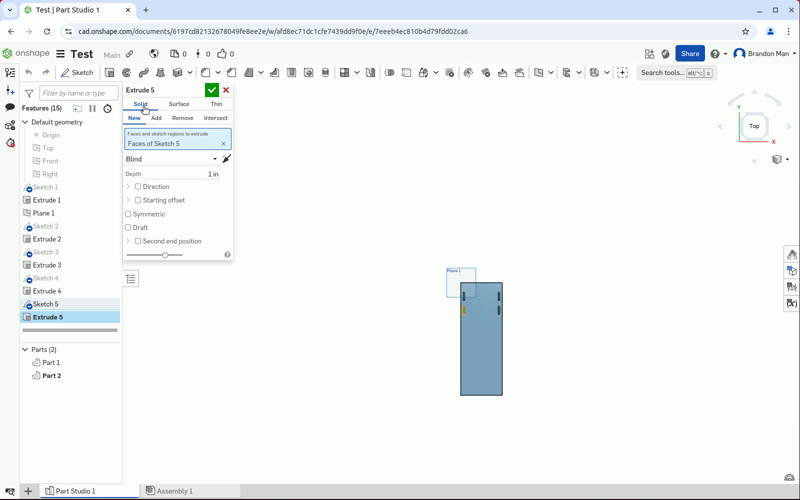
click(143, 106)
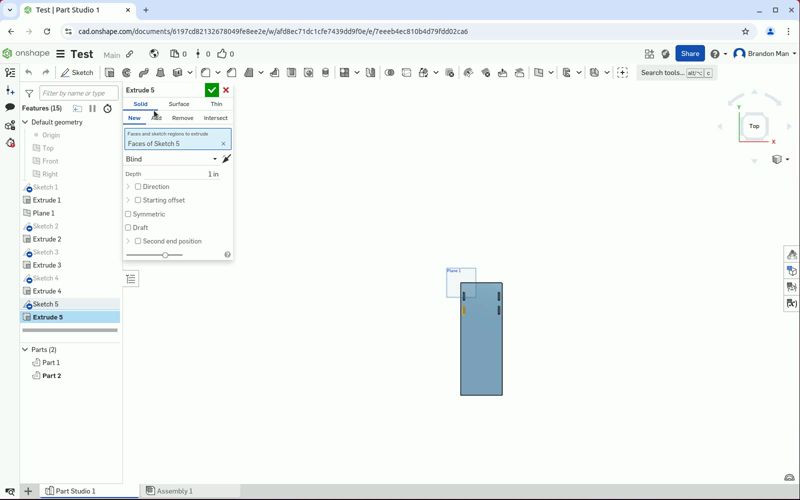
mouse_move(186, 120)
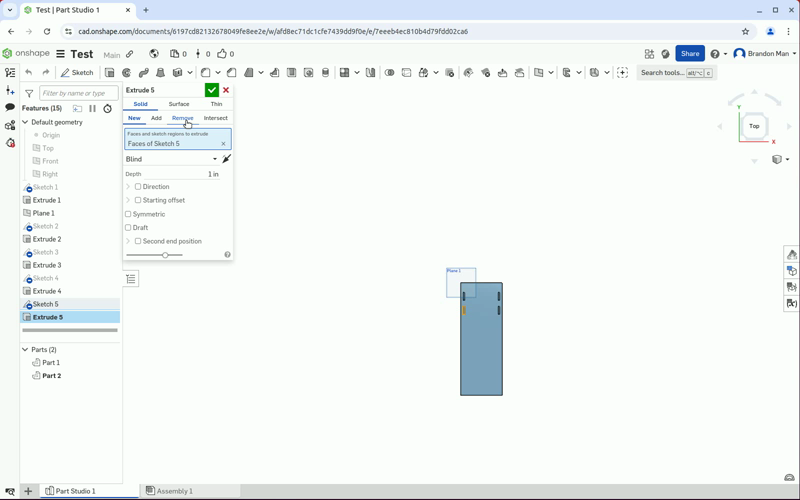
click(186, 120)
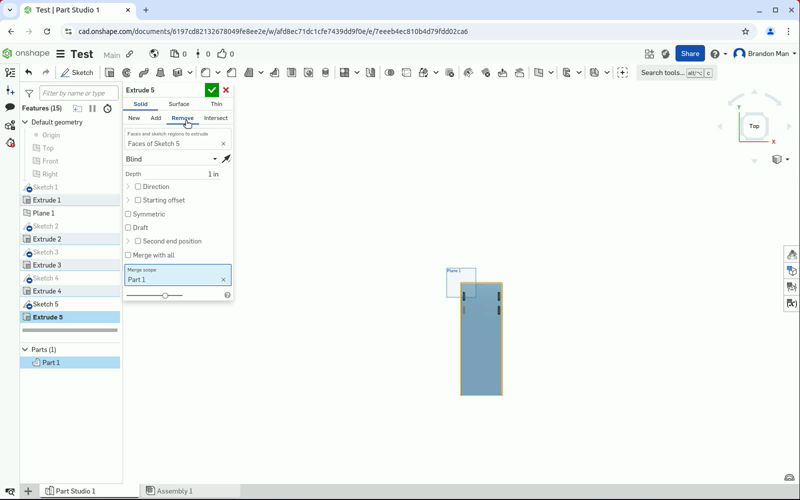
key(tab, 4)
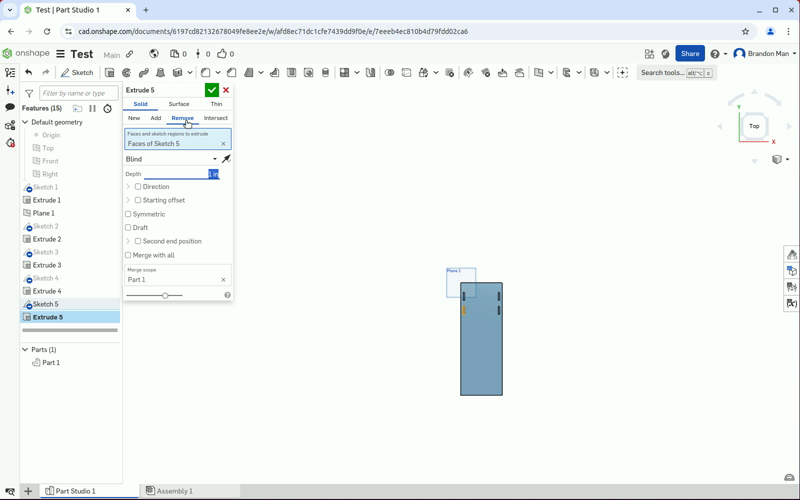
text(0.241)
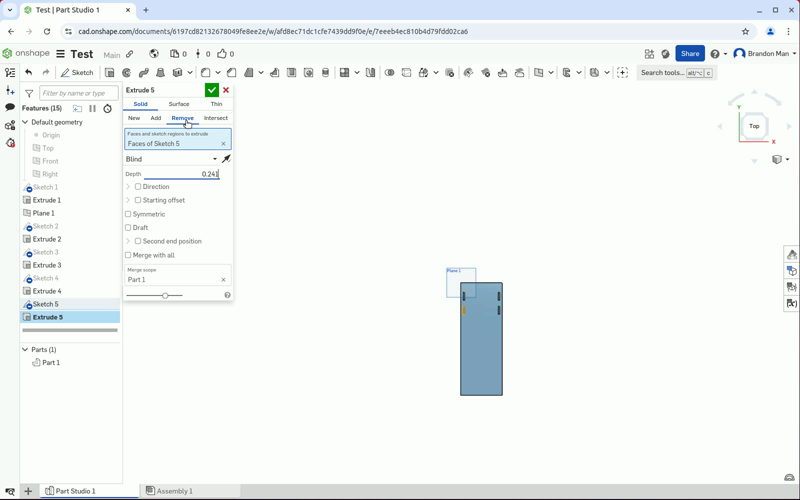
key(tab, 6)
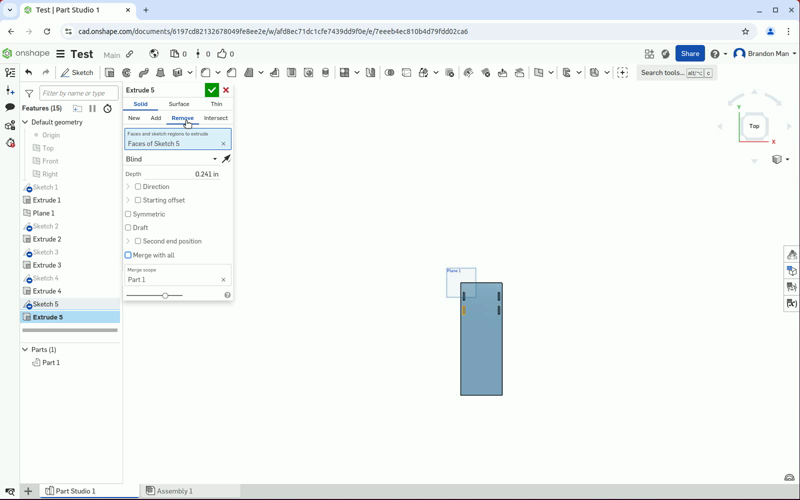
key(space)
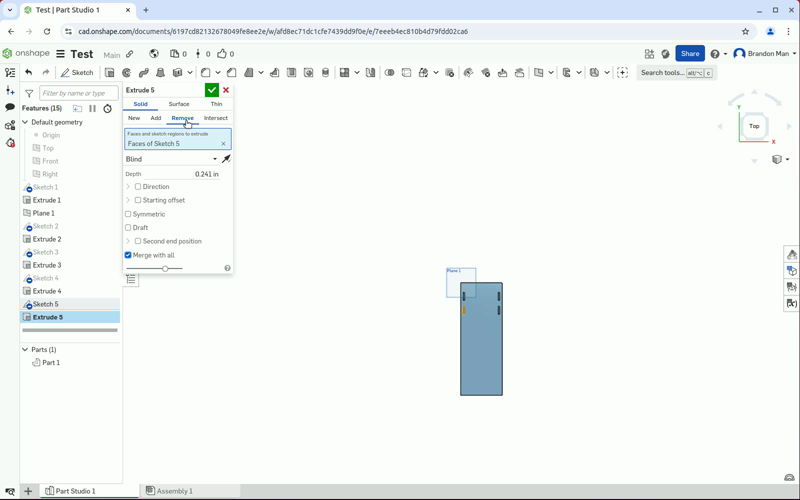
key(enter)
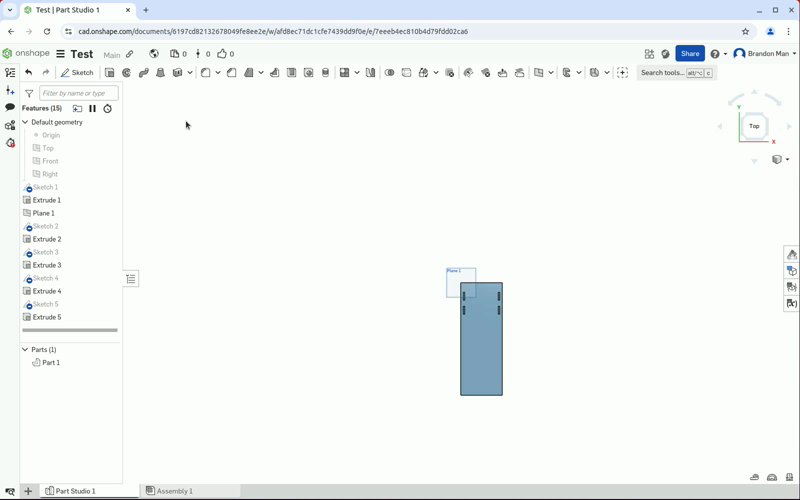
key(shift+h)
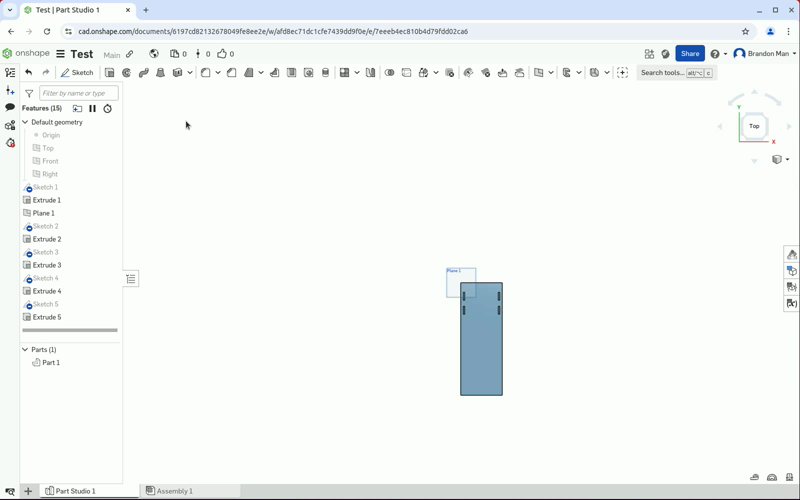
key(shift+h)
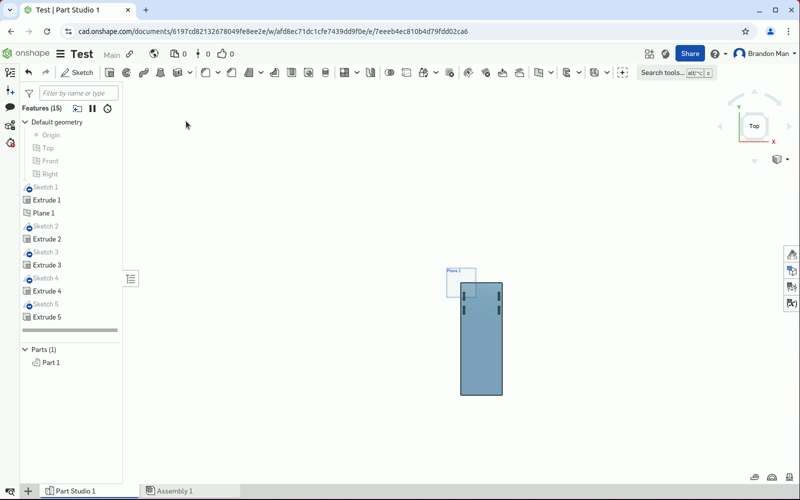
mouse_move(73, 189)
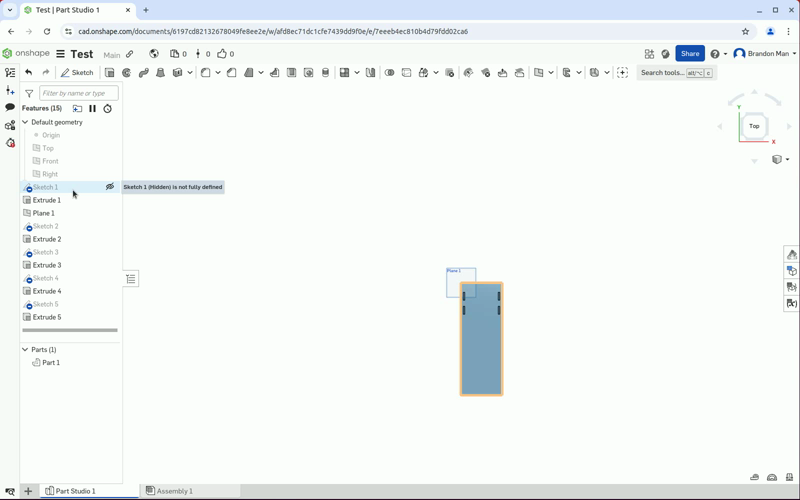
click(73, 189)
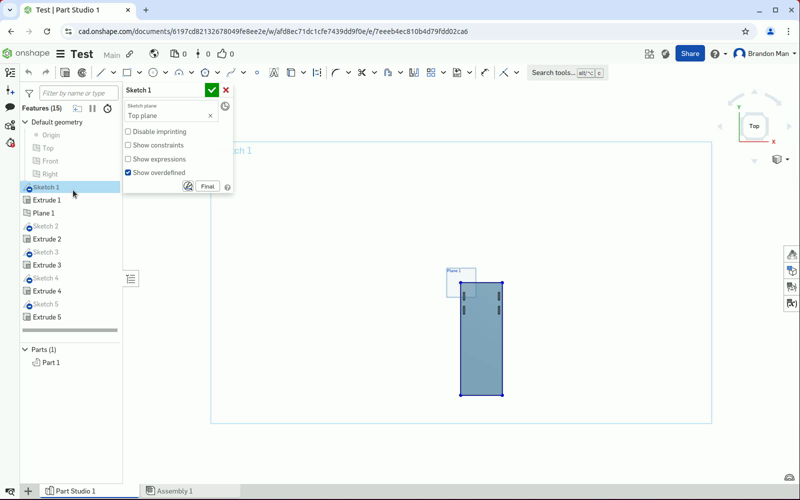
mouse_move(229, 92)
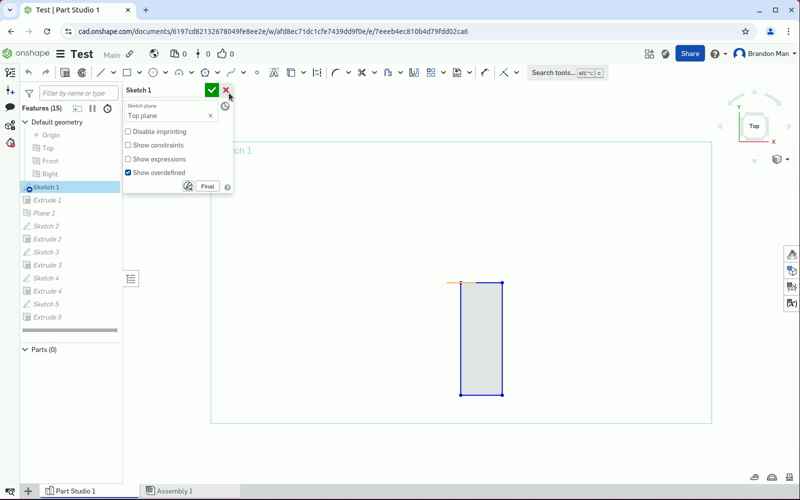
click(229, 92)
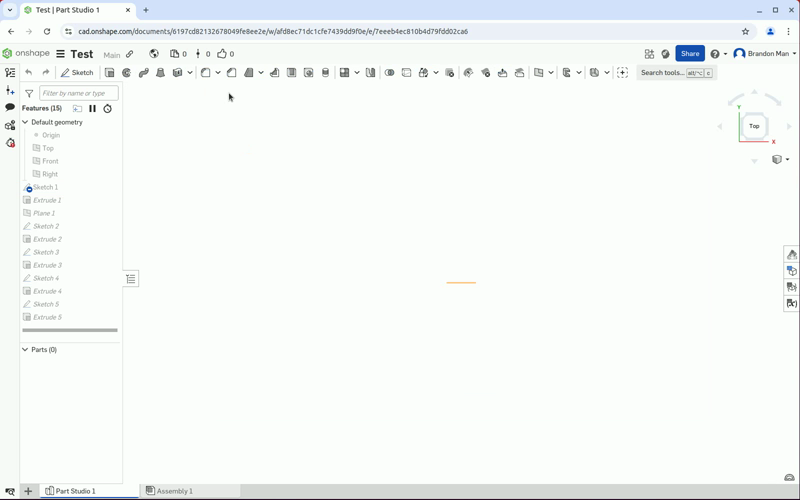
key(shift+s)
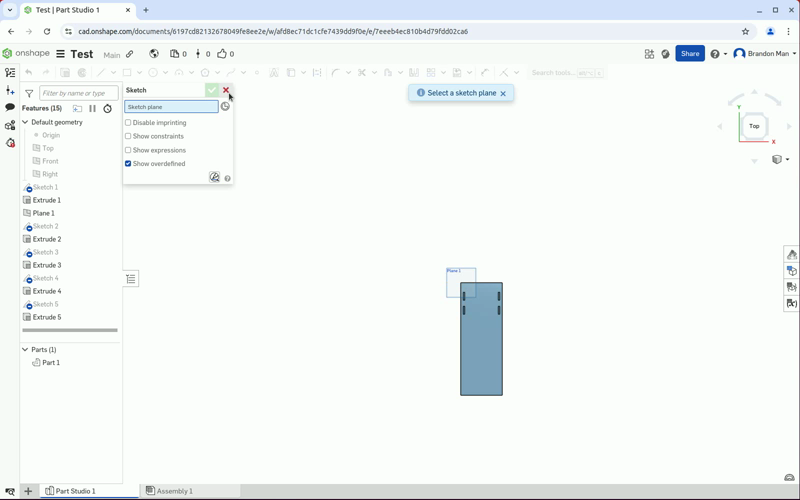
mouse_move(69, 215)
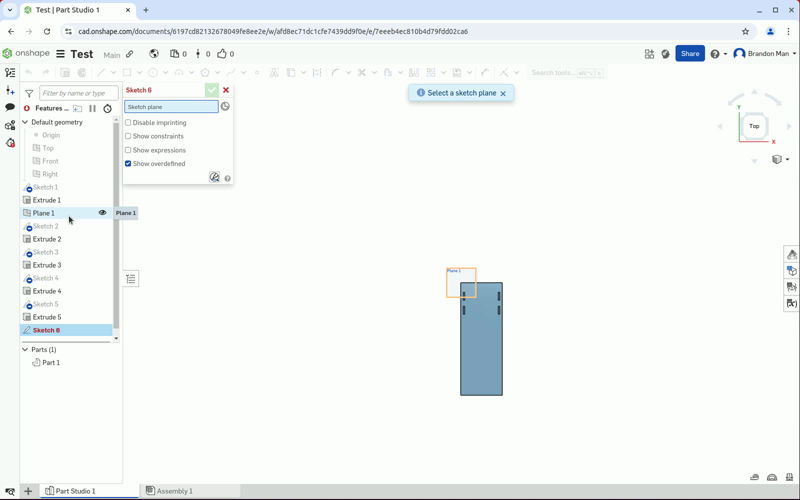
click(69, 215)
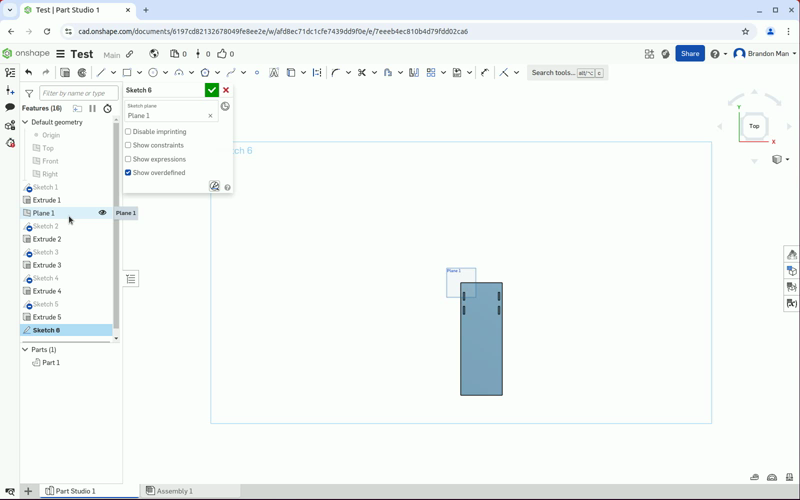
mouse_move(73, 352)
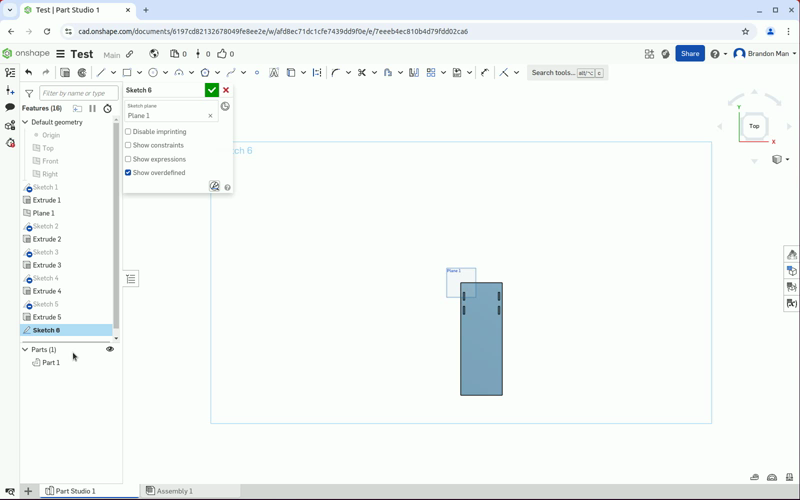
key(y)
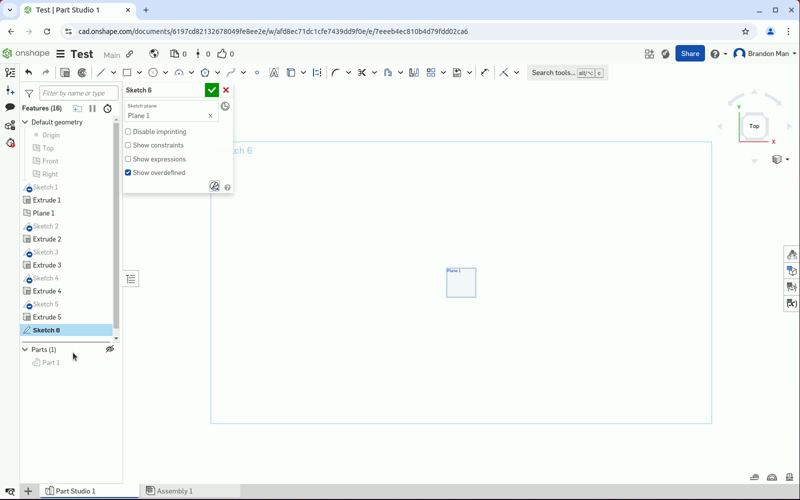
key(a)
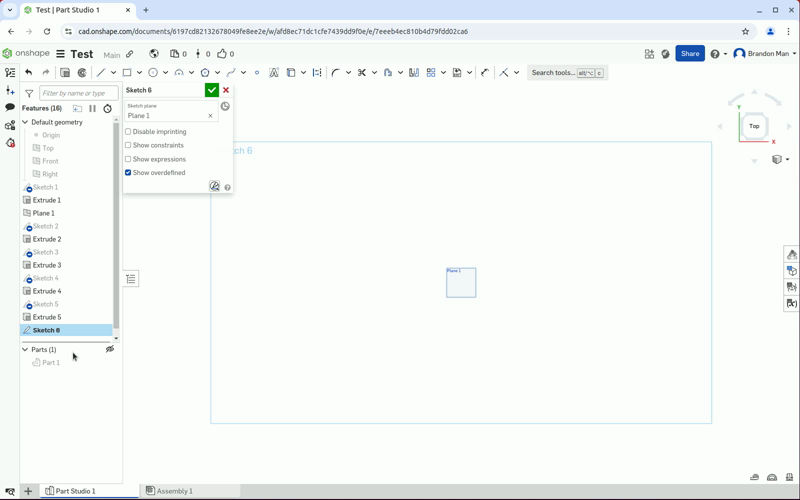
key_down(shift)
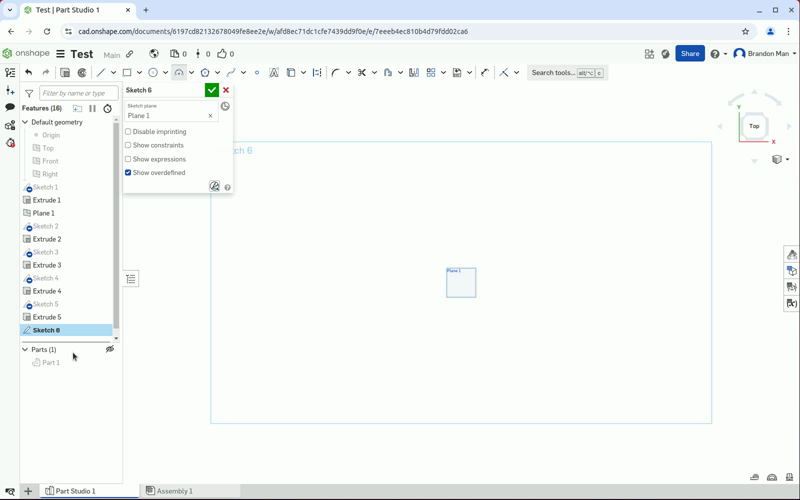
mouse_move(460, 383)
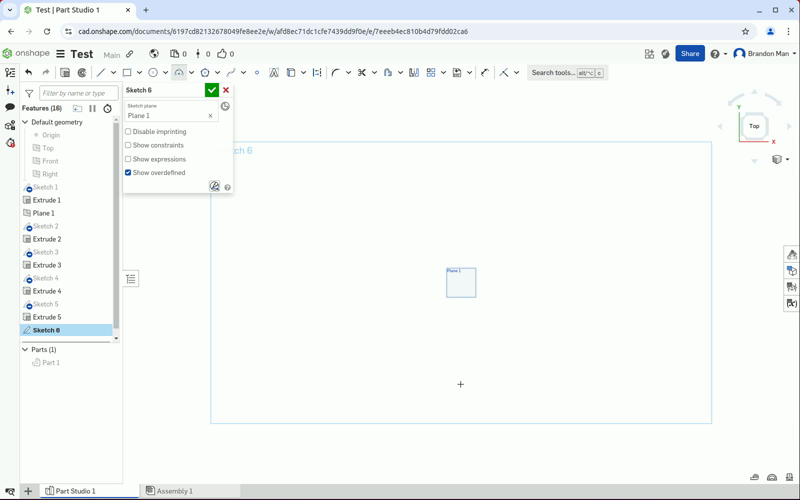
click(460, 383)
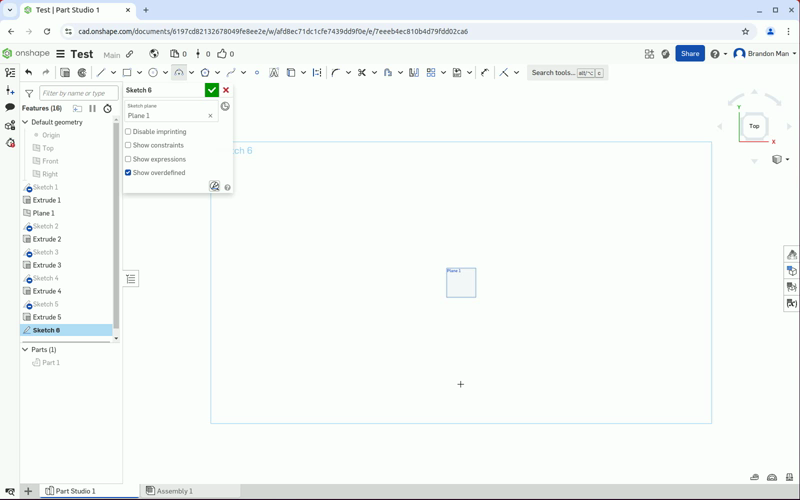
key_up(shift)
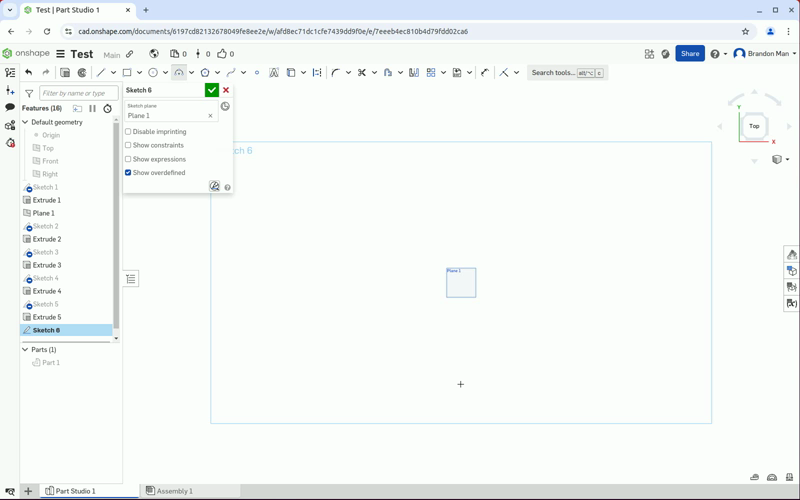
key_down(shift)
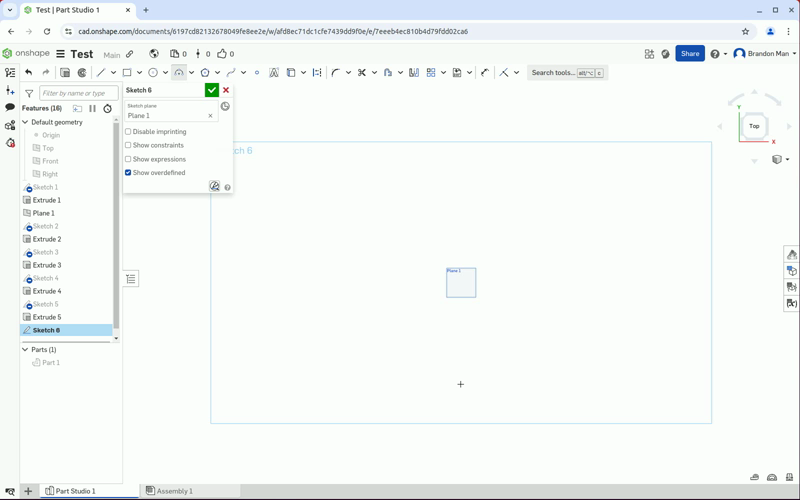
mouse_move(460, 368)
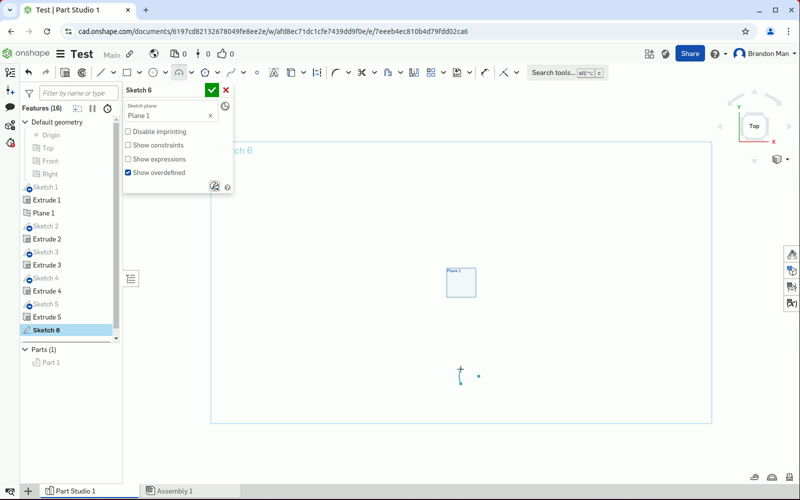
click(460, 368)
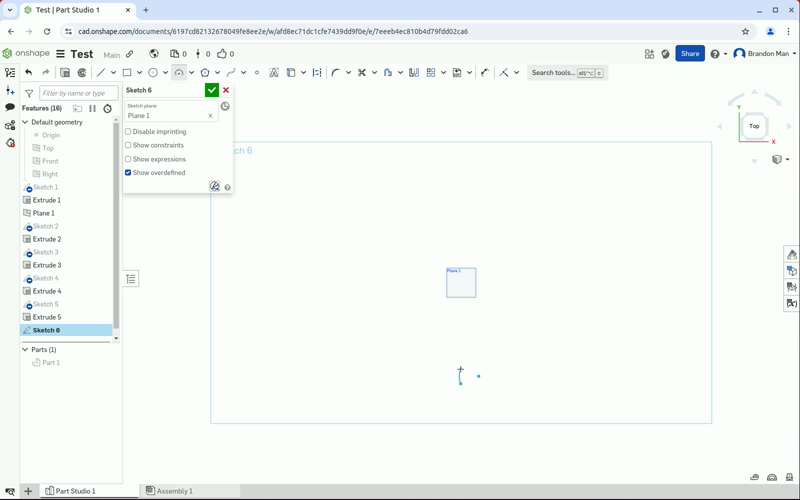
mouse_move(465, 376)
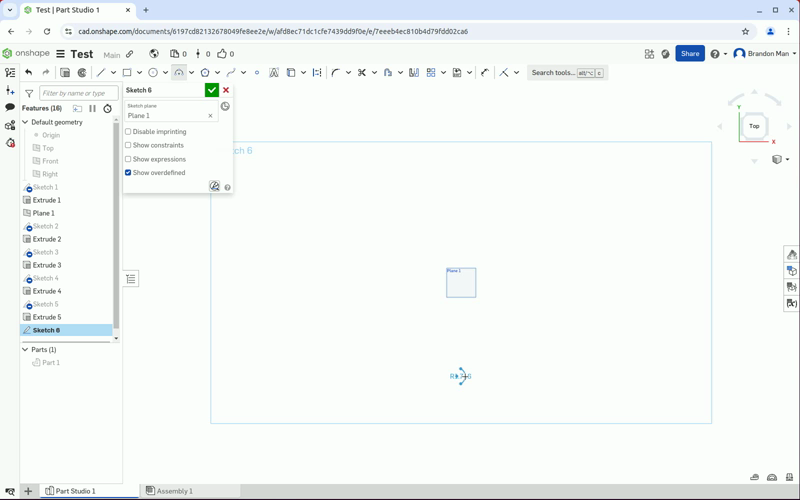
click(465, 376)
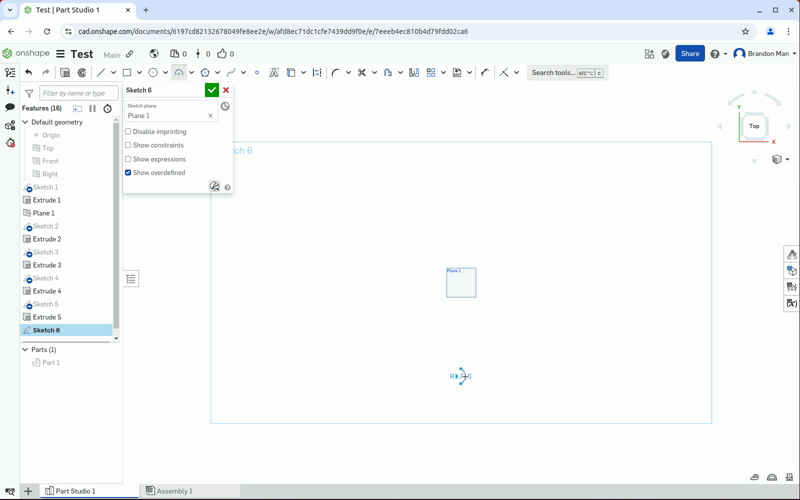
key_up(shift)
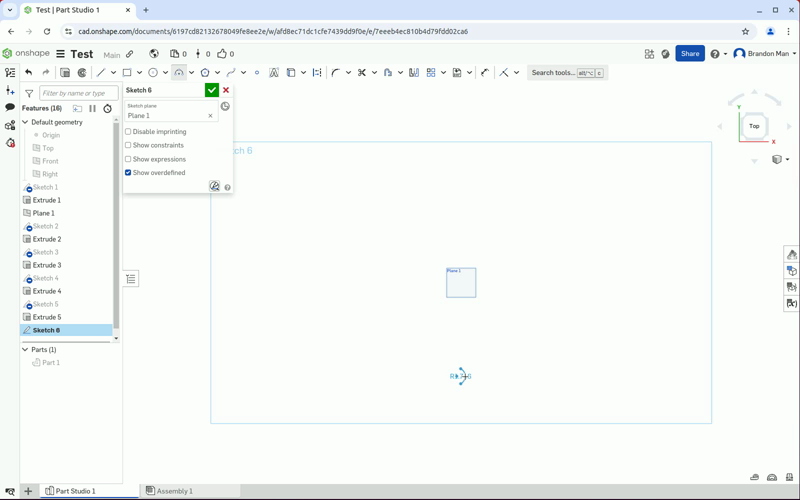
key(esc)
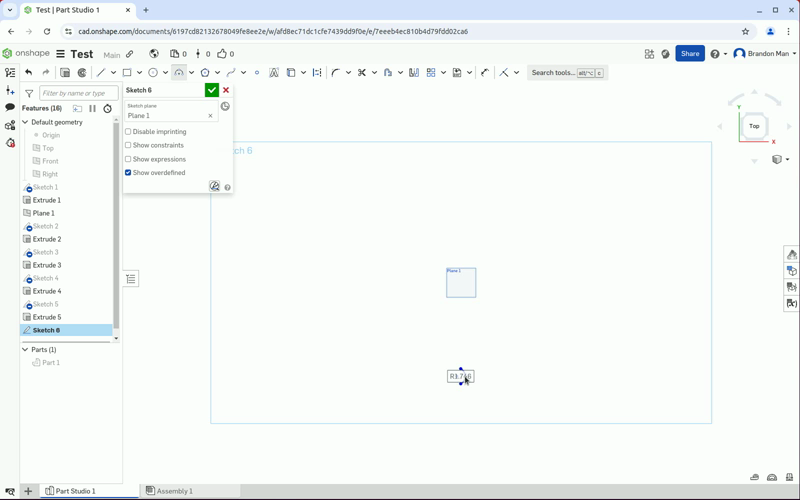
key(l)
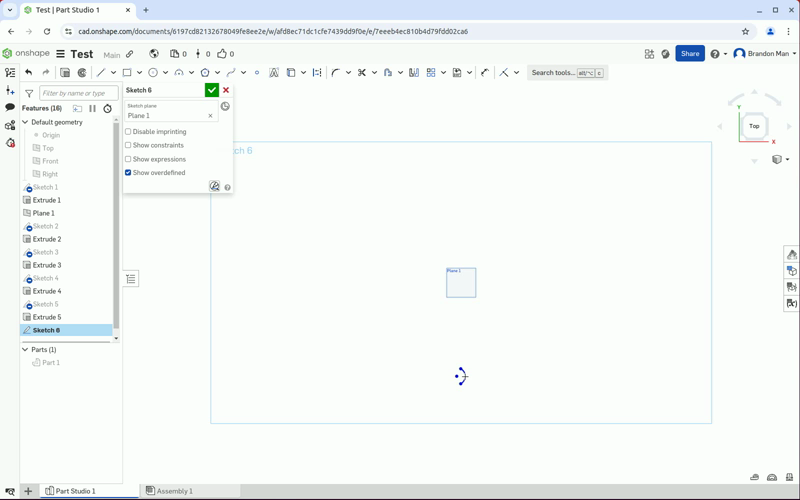
mouse_move(460, 368)
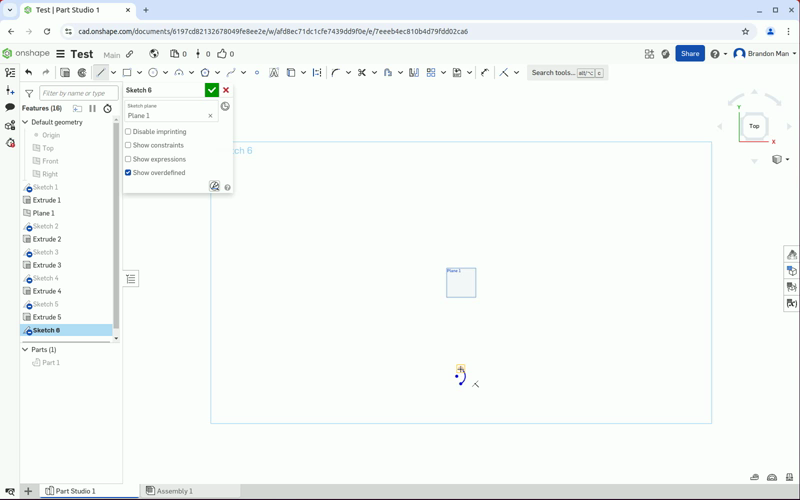
click(460, 368)
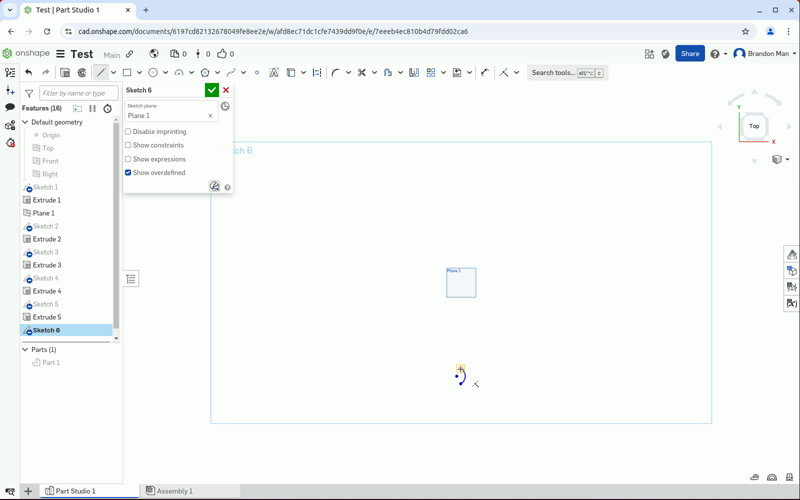
mouse_move(490, 368)
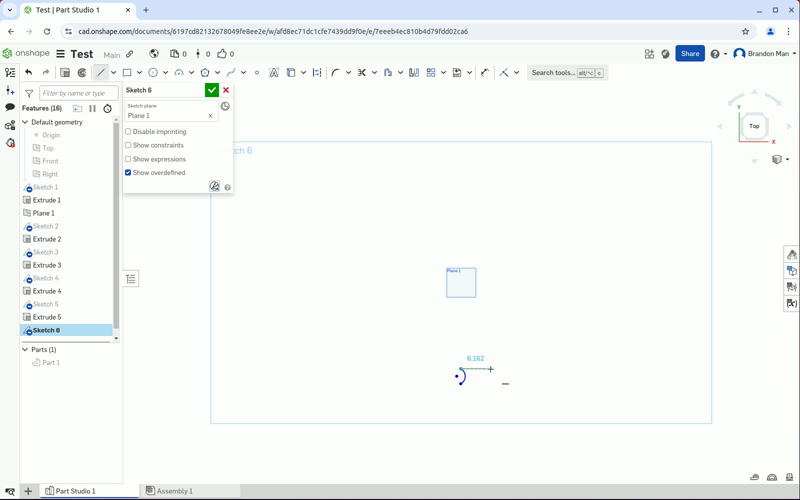
key_down(shift)
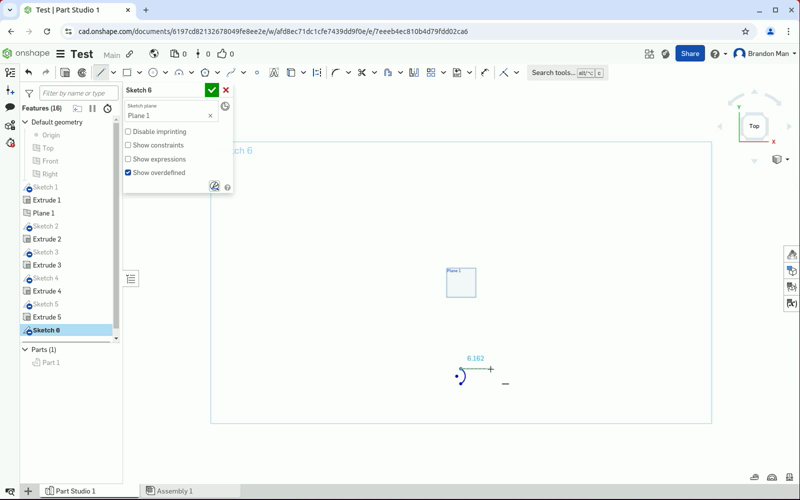
mouse_move(460, 383)
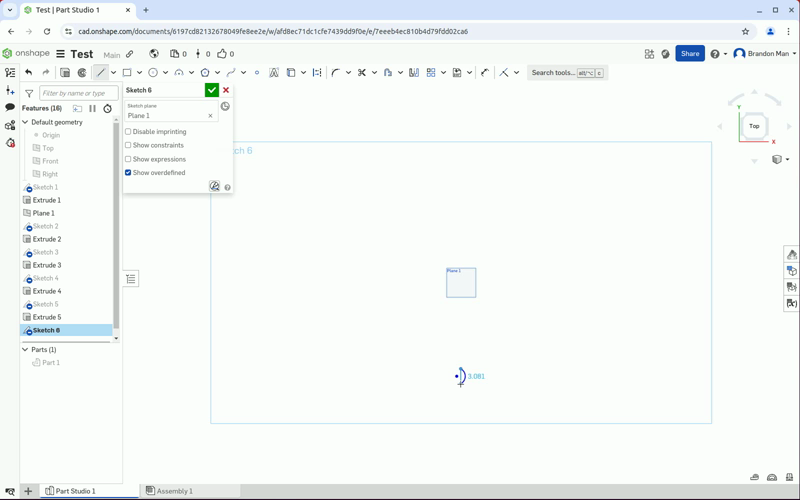
key_up(shift)
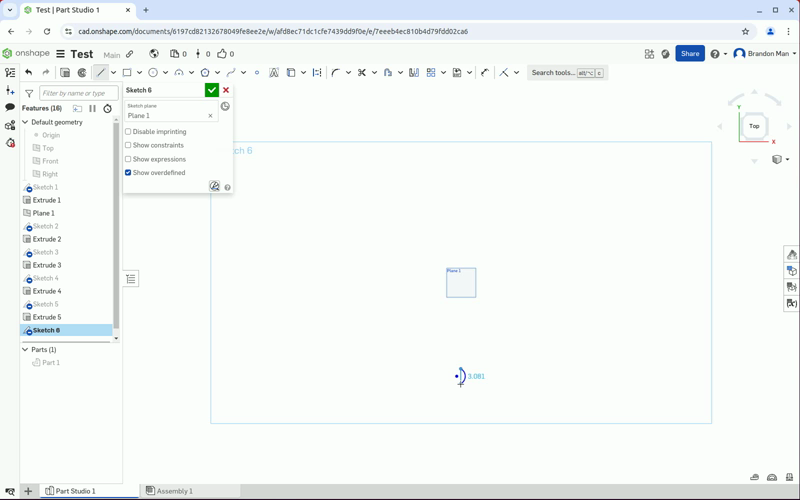
click(460, 383)
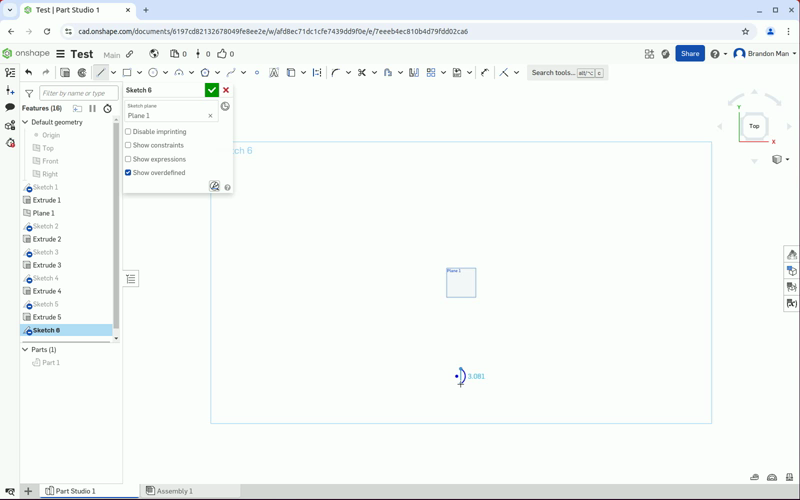
key(esc)
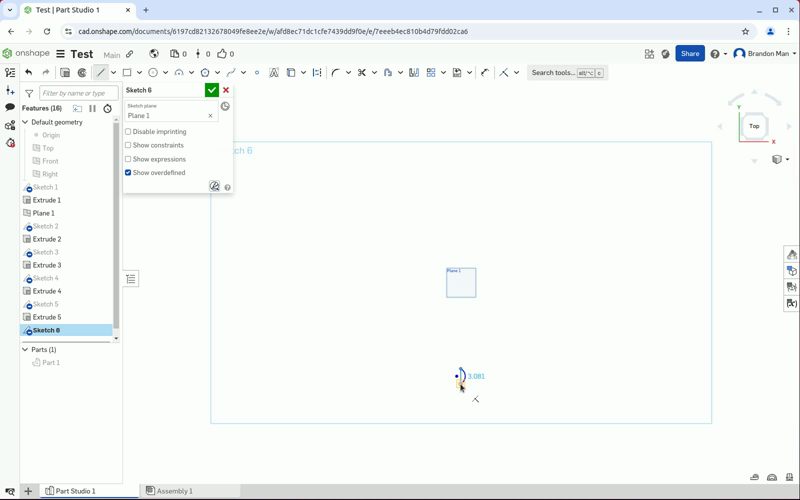
mouse_move(464, 375)
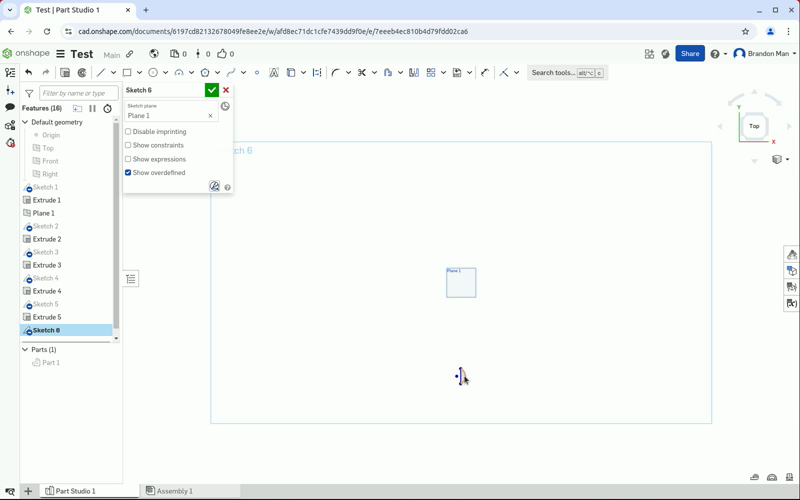
scroll(6)
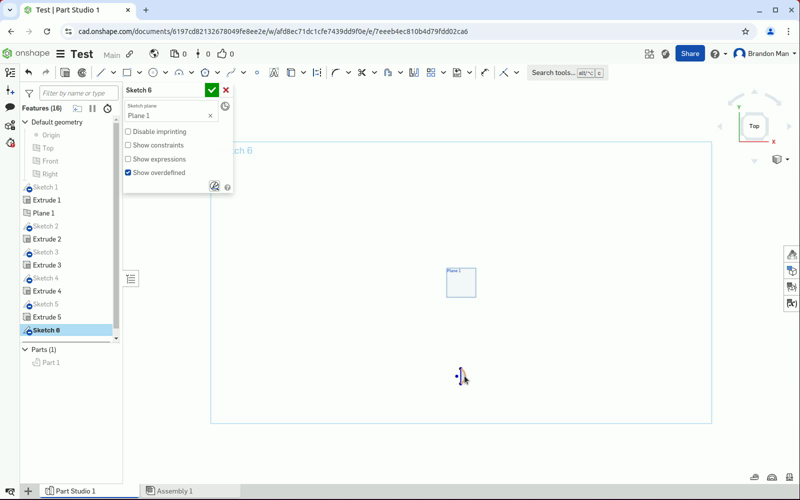
scroll(6)
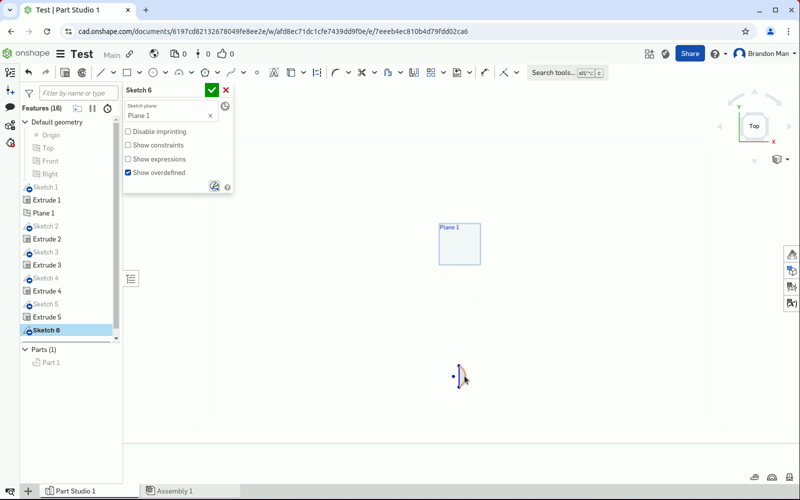
scroll(6)
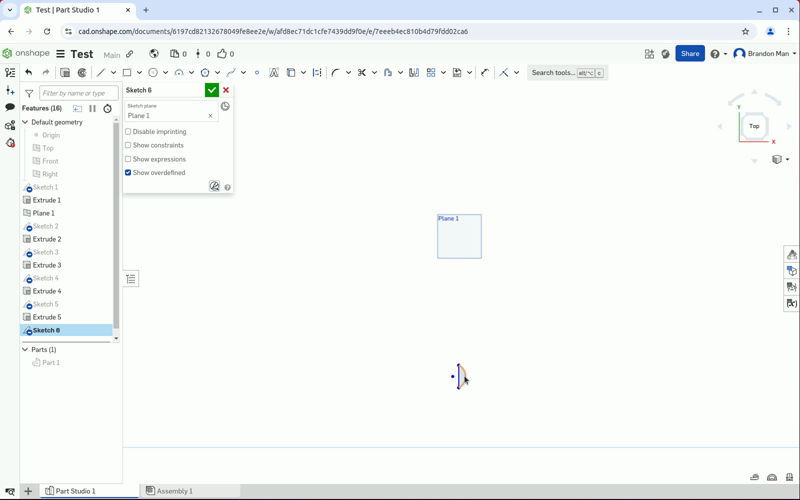
scroll(6)
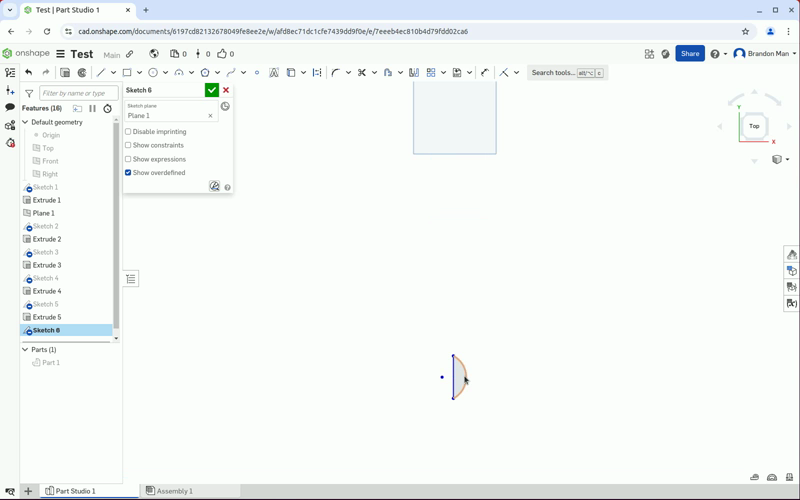
scroll(6)
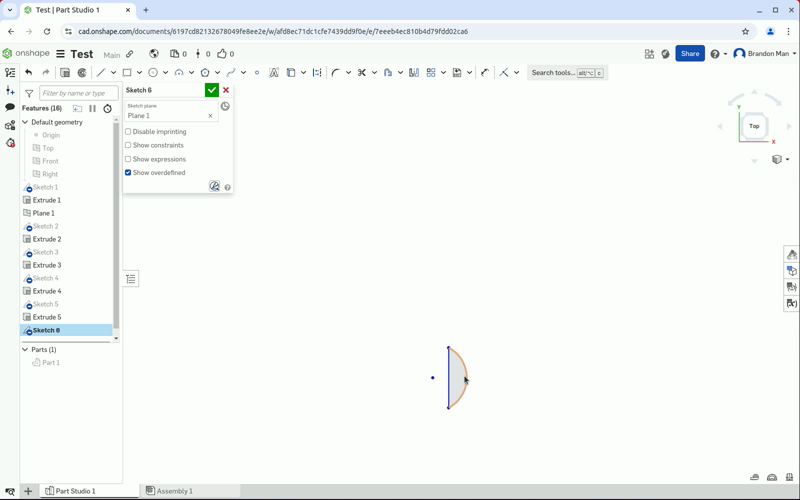
scroll(6)
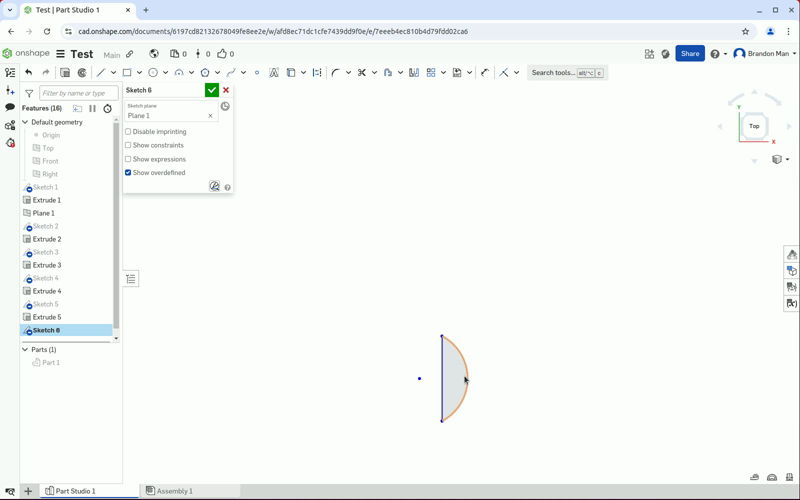
scroll(6)
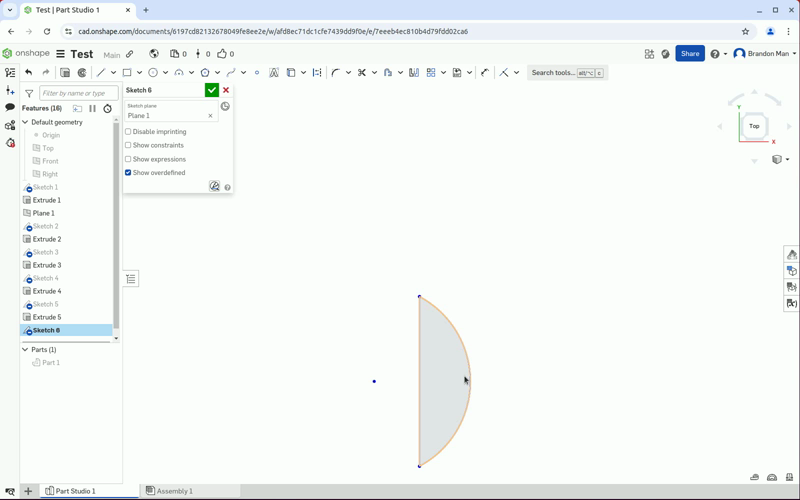
click(464, 375)
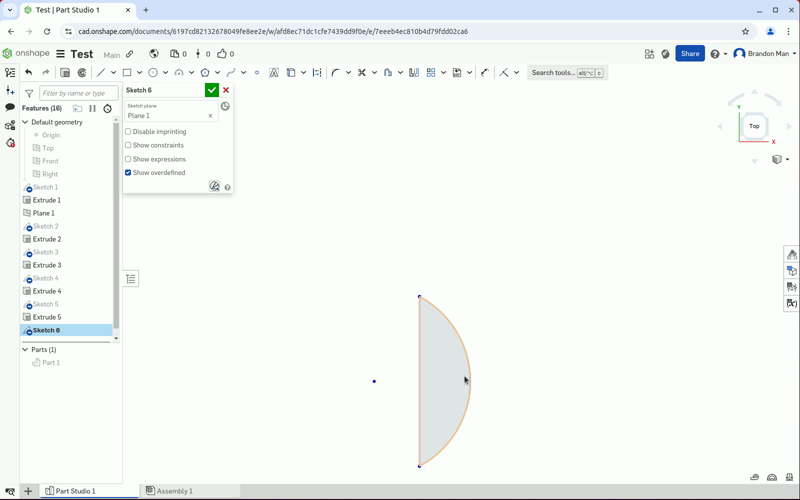
scroll(-6)
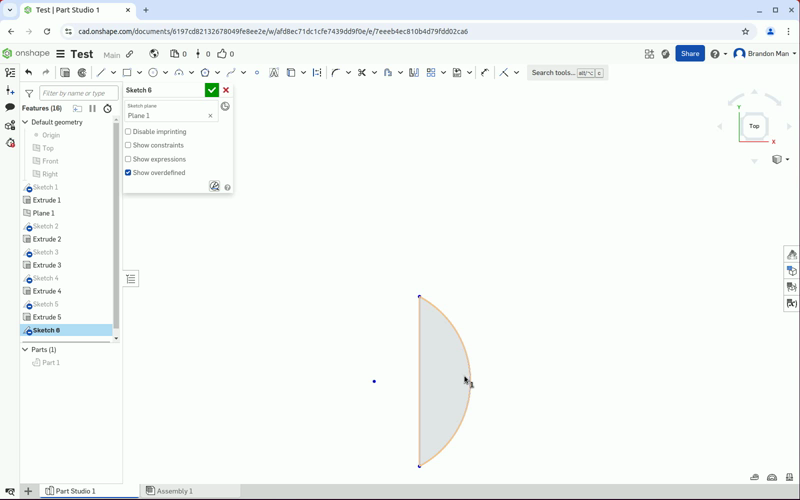
scroll(-6)
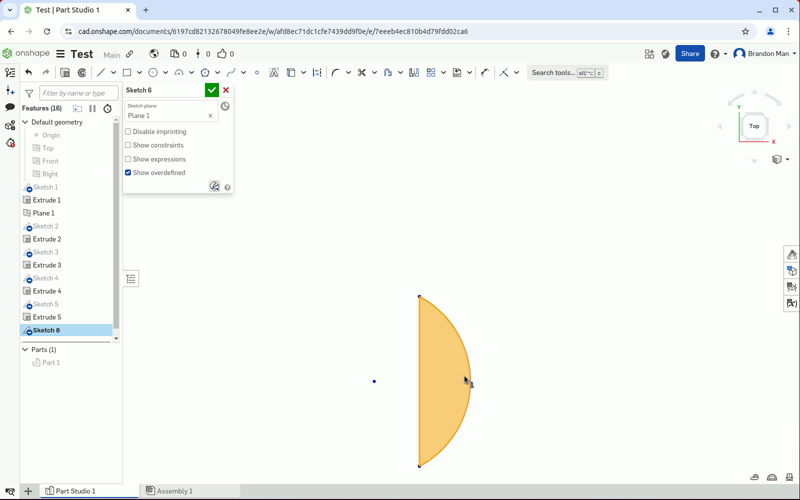
scroll(-6)
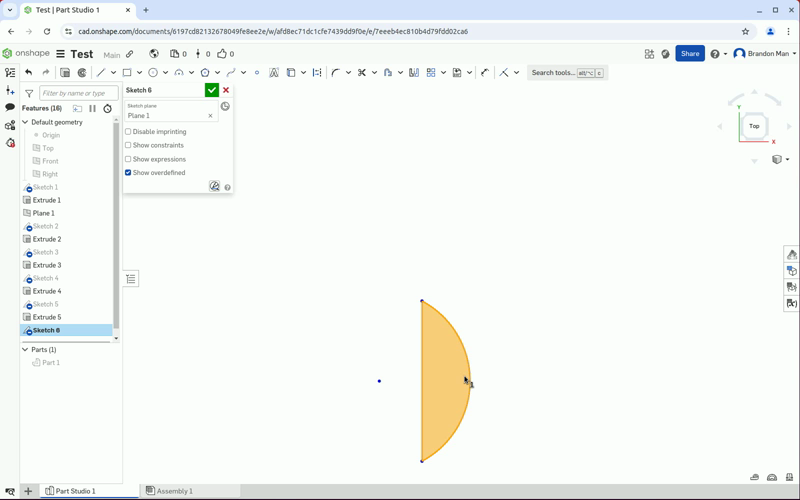
scroll(-6)
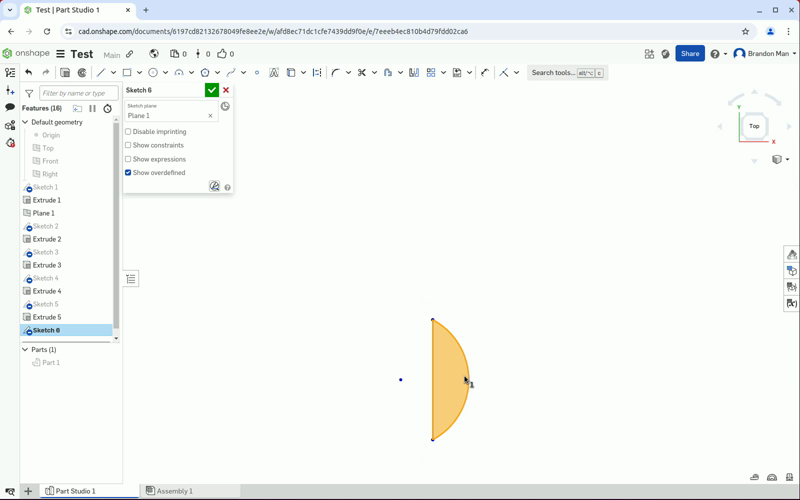
scroll(-6)
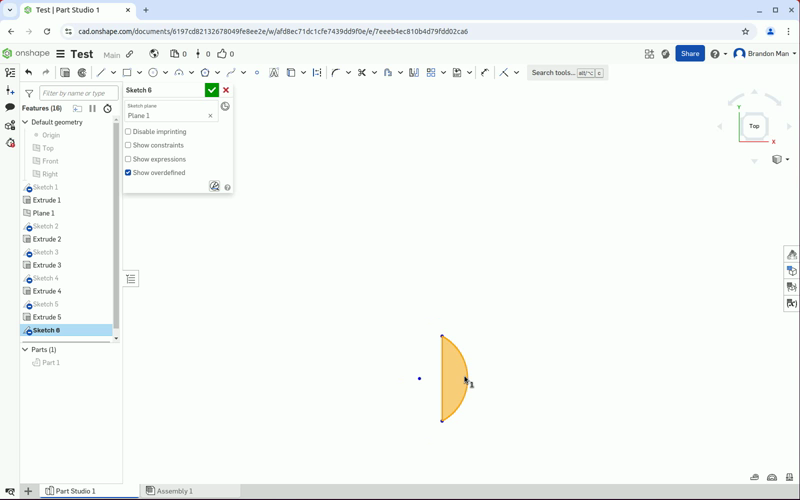
scroll(-6)
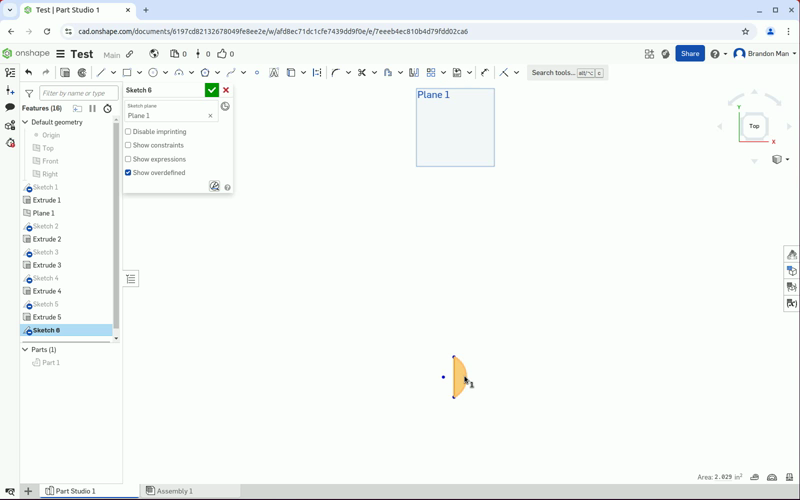
scroll(-6)
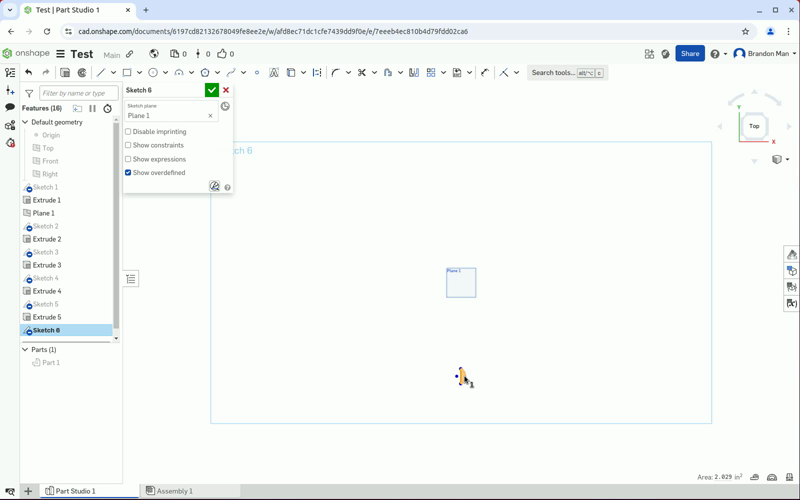
mouse_move(73, 352)
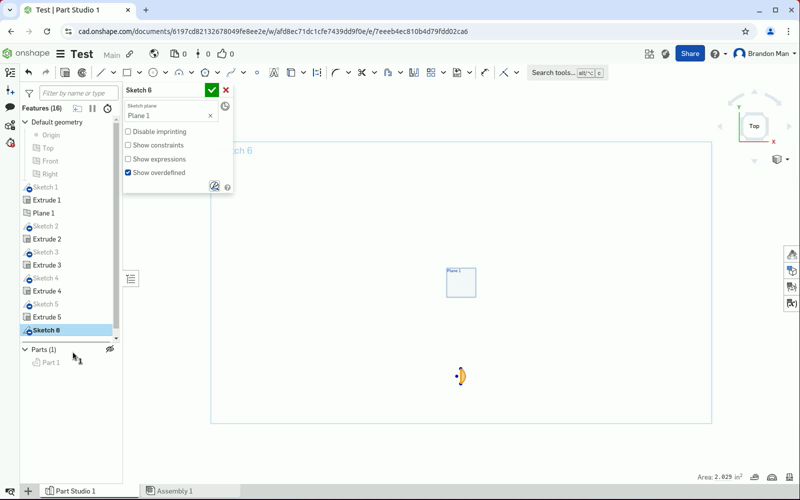
key(shift+y)
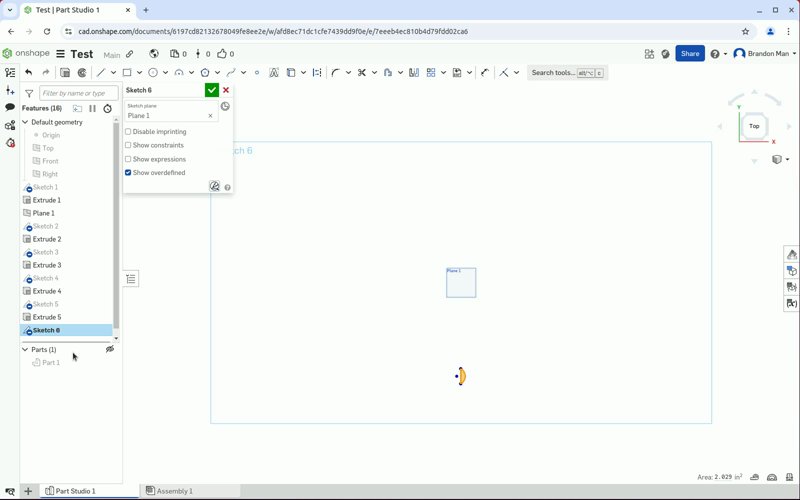
key(shift+e)
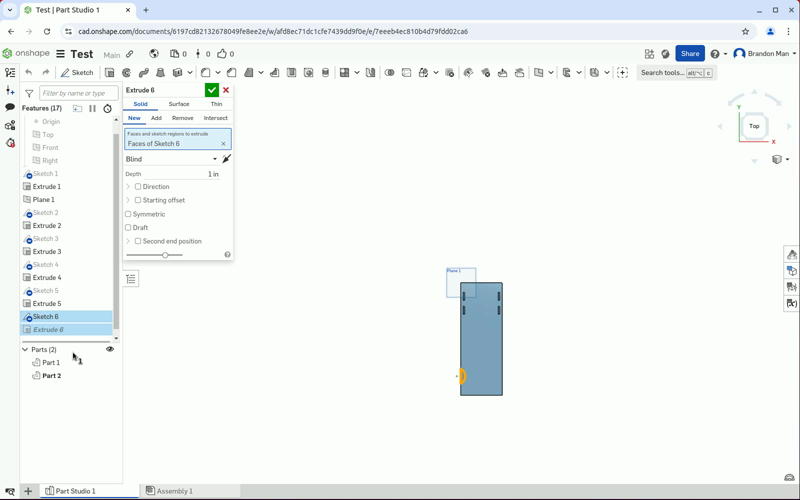
mouse_move(143, 106)
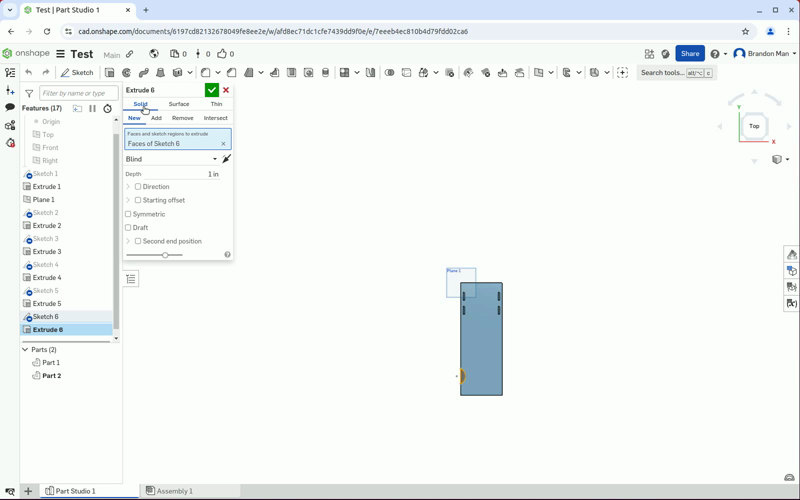
click(143, 106)
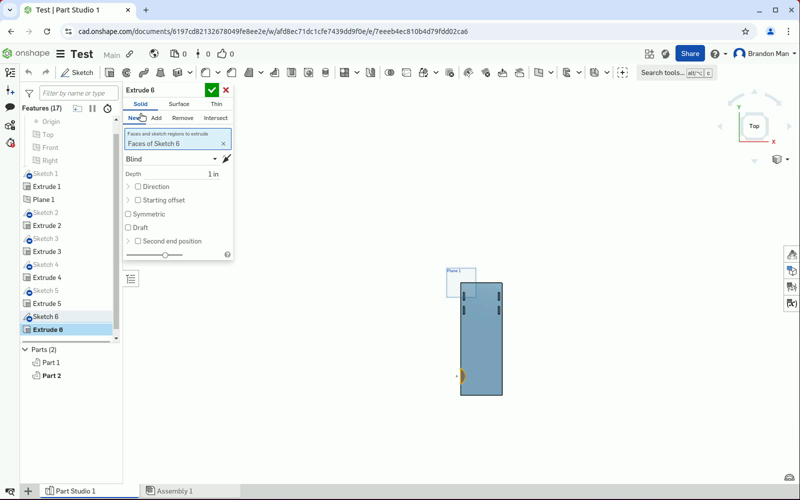
mouse_move(137, 120)
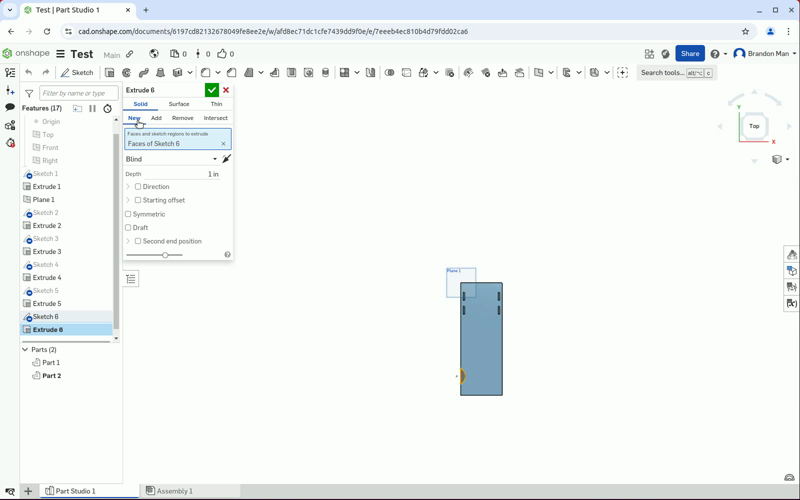
click(137, 120)
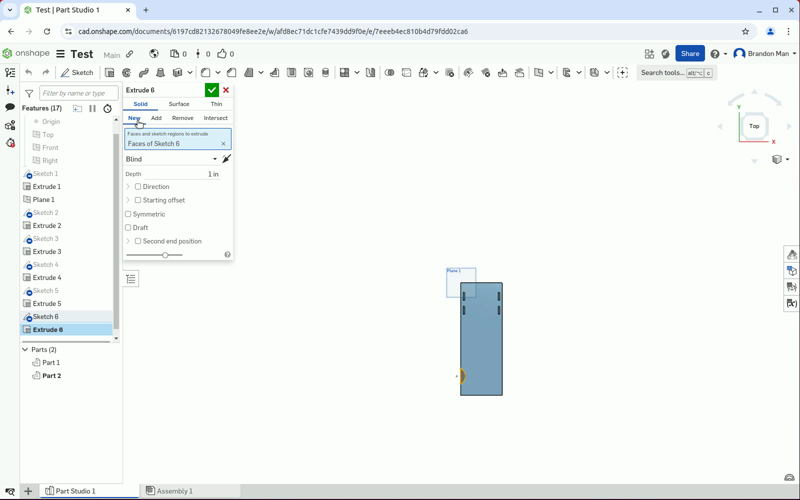
key(tab, 4)
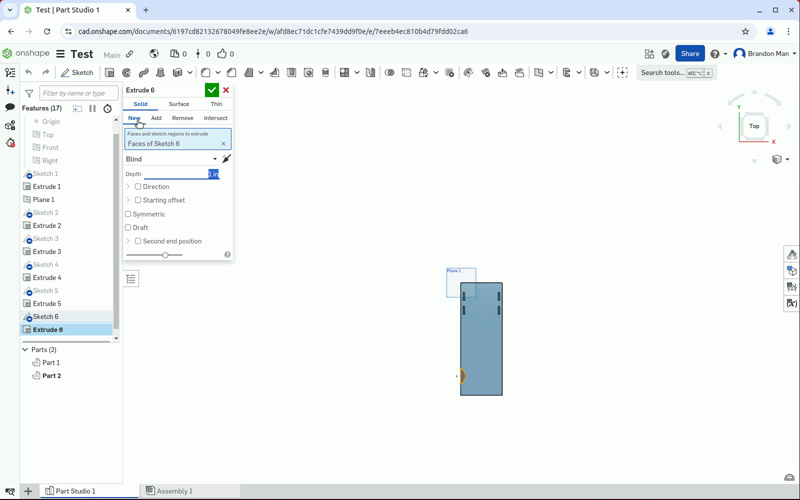
text(0.241)
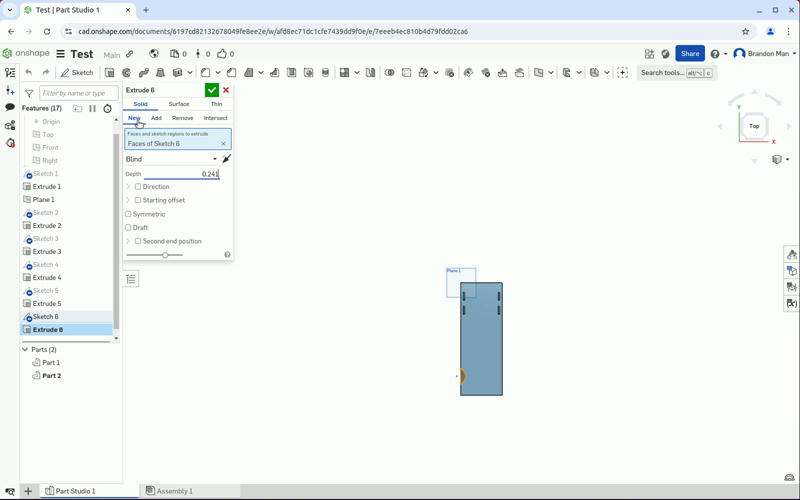
key(enter)
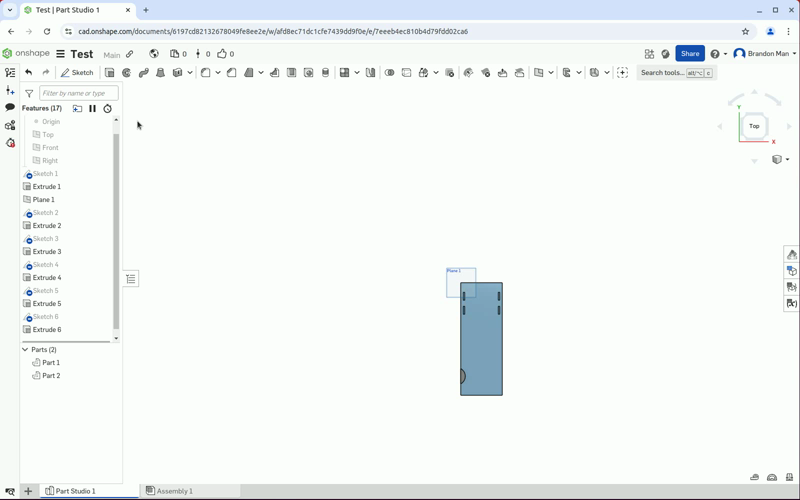
key(shift+h)
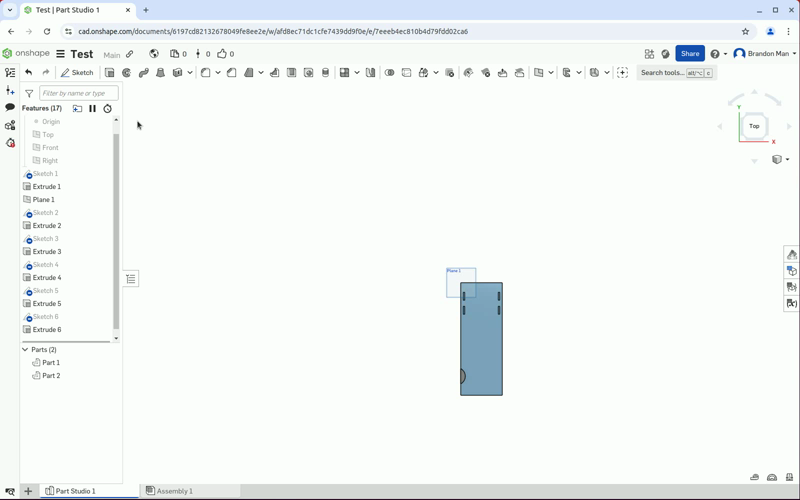
key(shift+h)
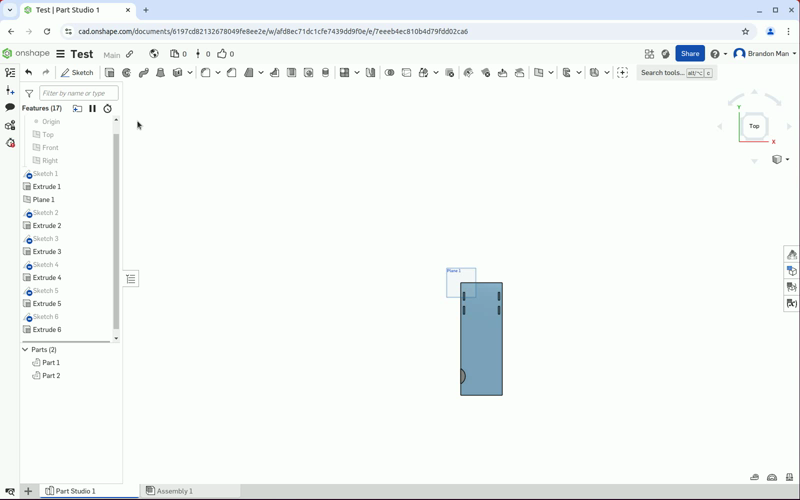
mouse_move(69, 176)
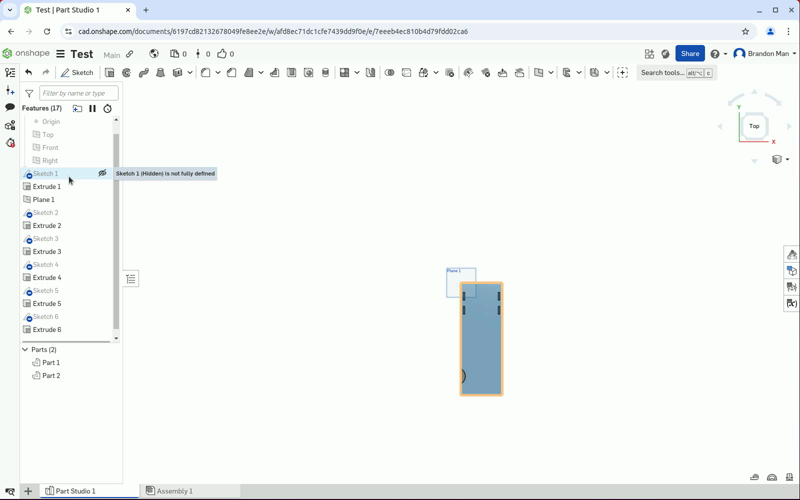
click(69, 176)
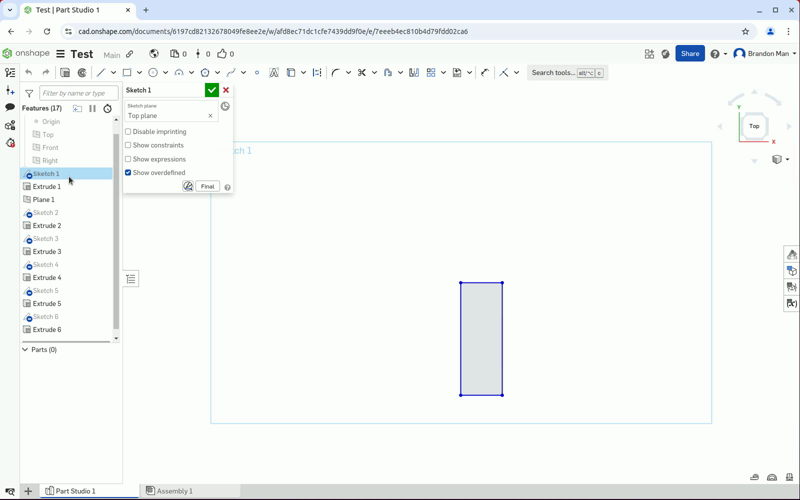
mouse_move(229, 92)
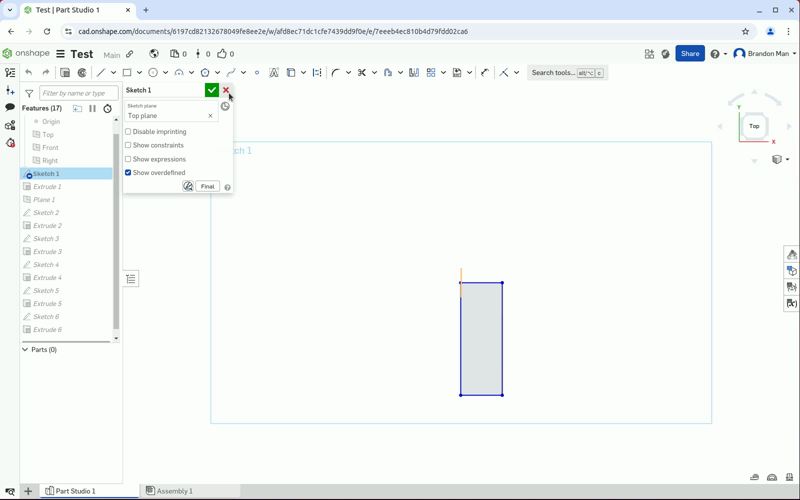
click(229, 92)
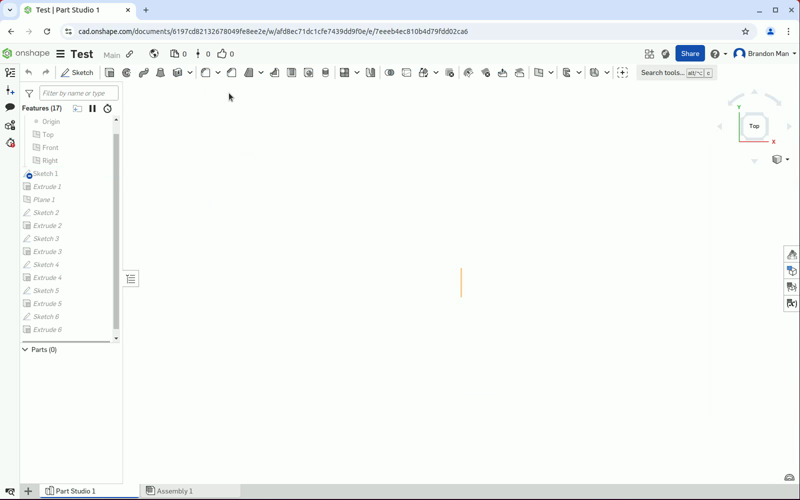
key(shift+s)
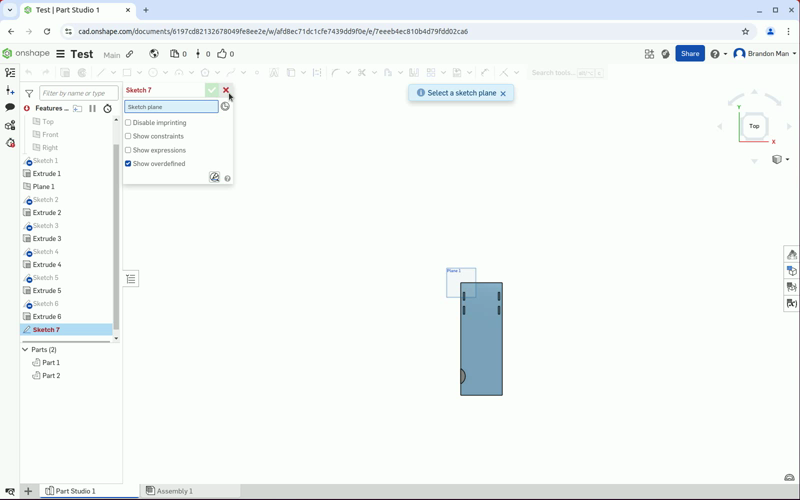
mouse_move(69, 189)
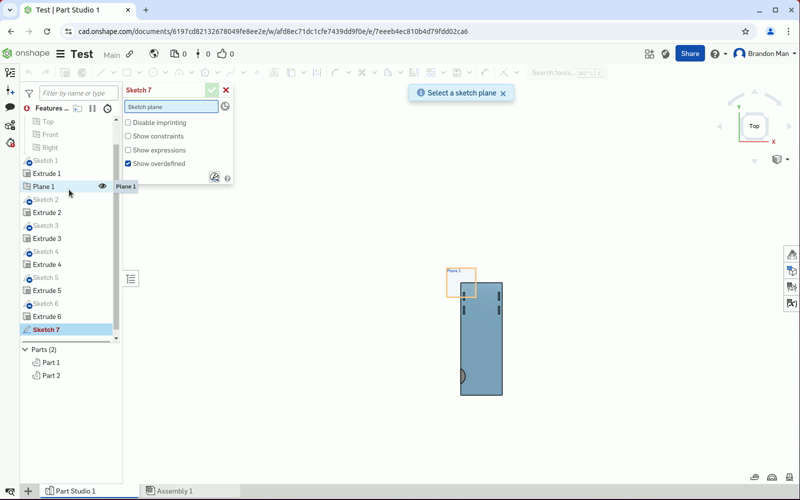
click(69, 189)
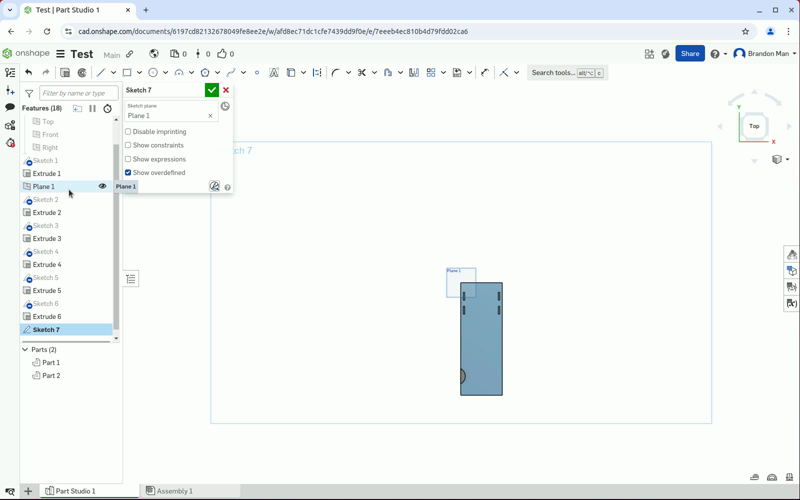
mouse_move(73, 352)
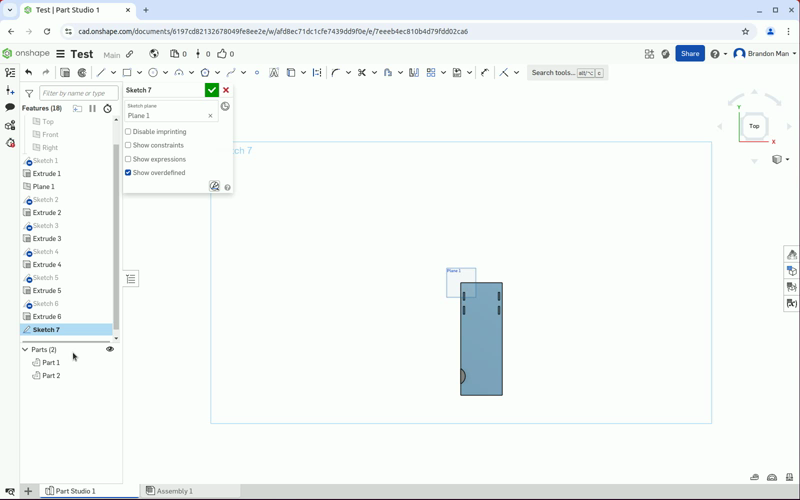
key(y)
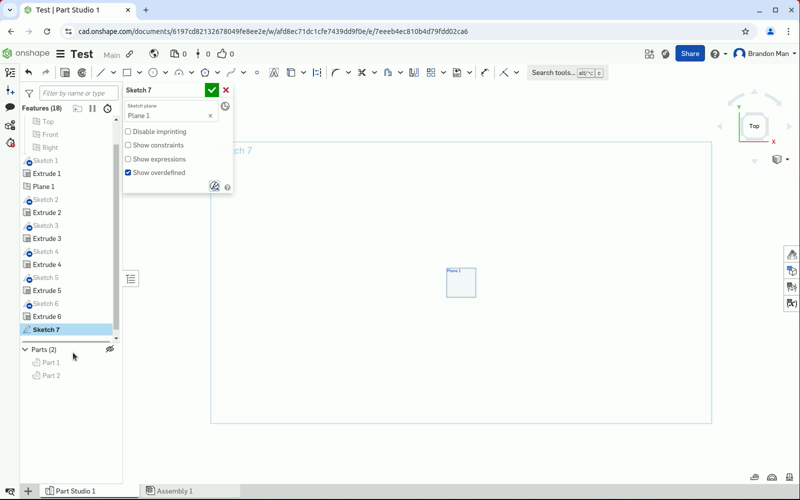
key(l)
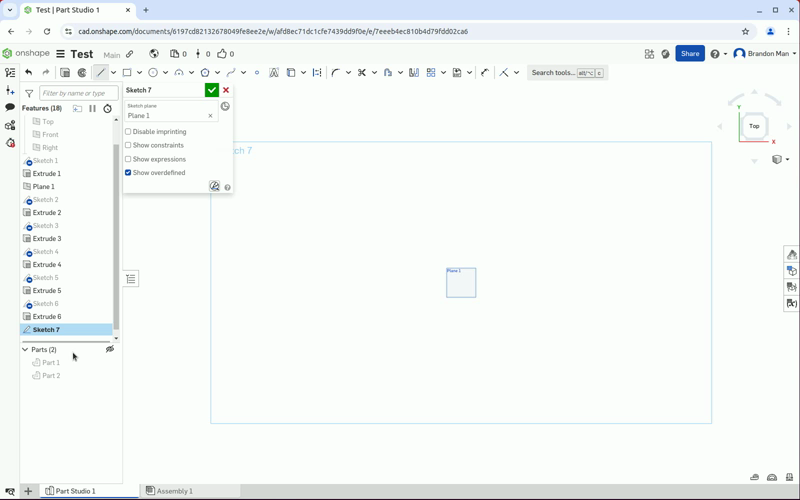
key_down(shift)
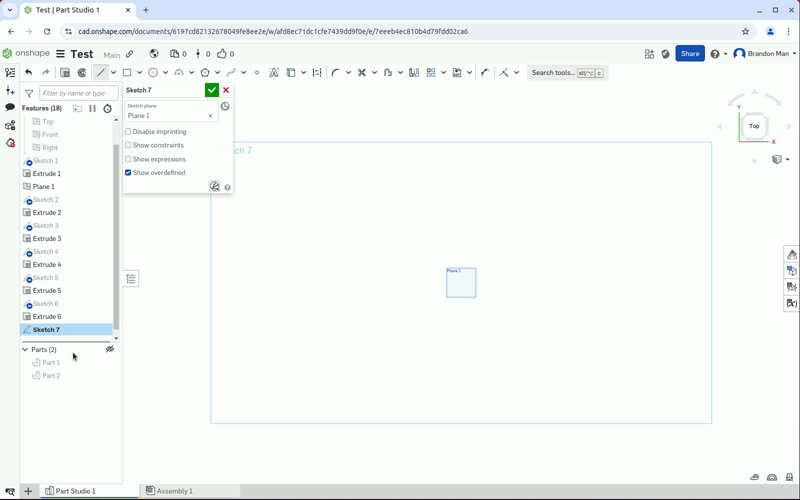
mouse_move(502, 383)
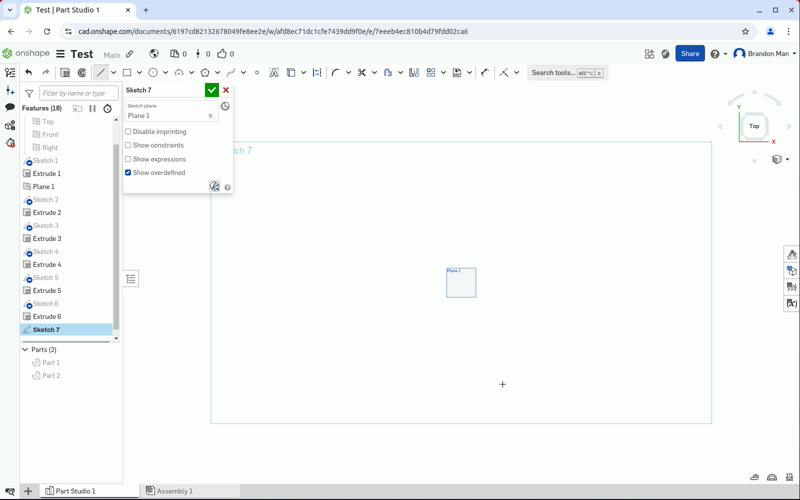
click(502, 383)
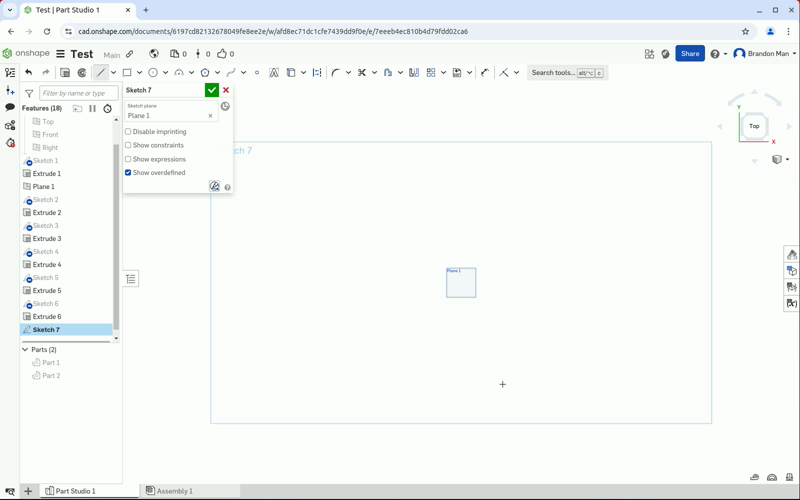
key_up(shift)
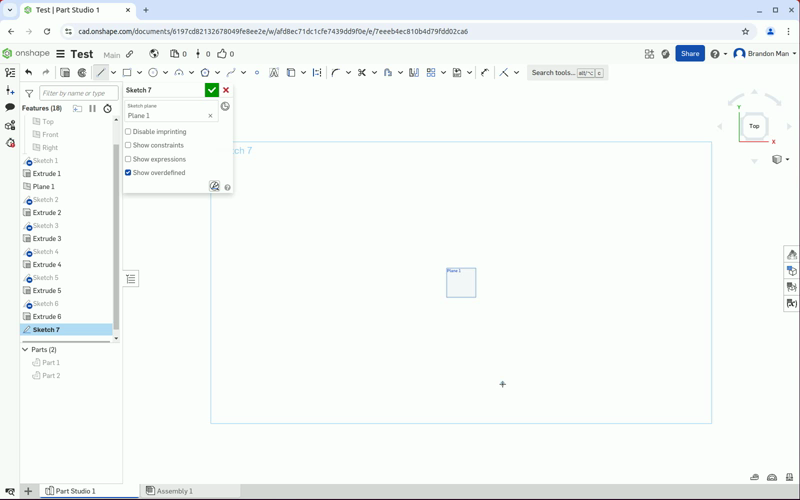
key_down(shift)
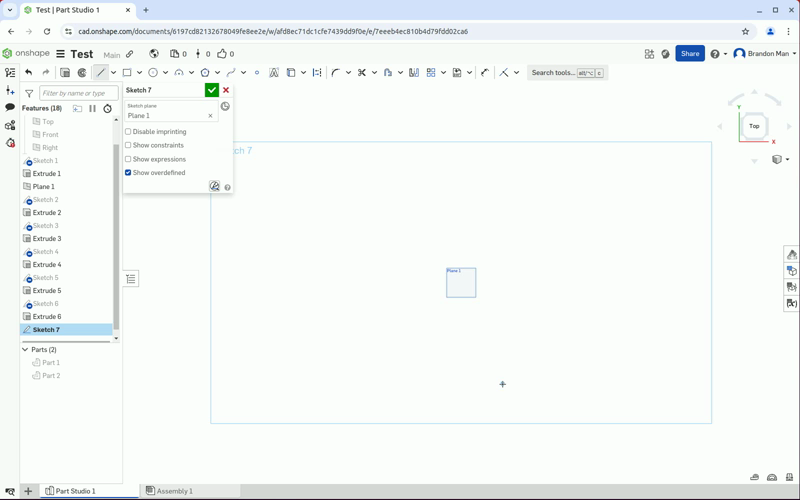
mouse_move(532, 383)
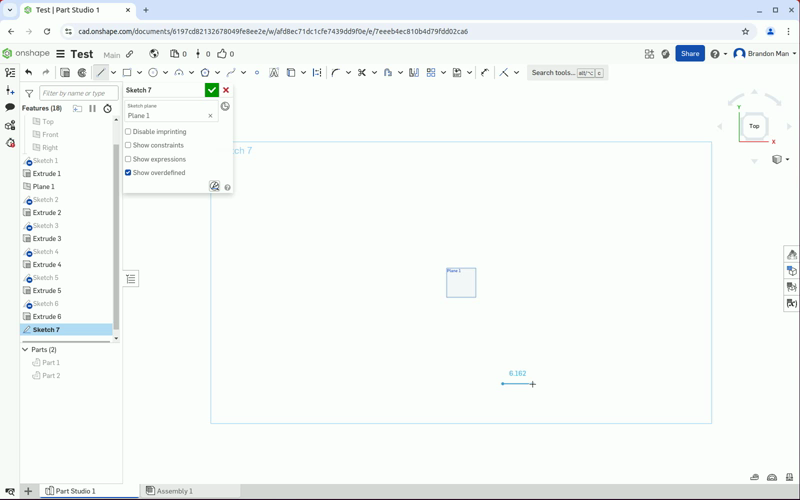
mouse_move(502, 368)
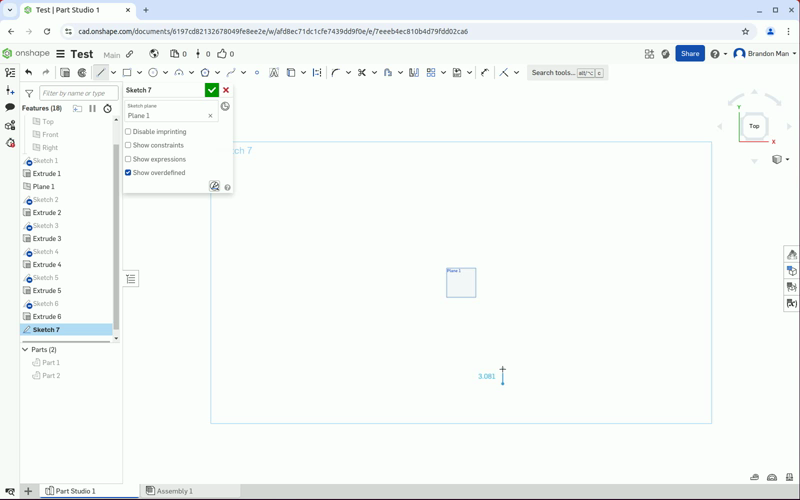
click(502, 368)
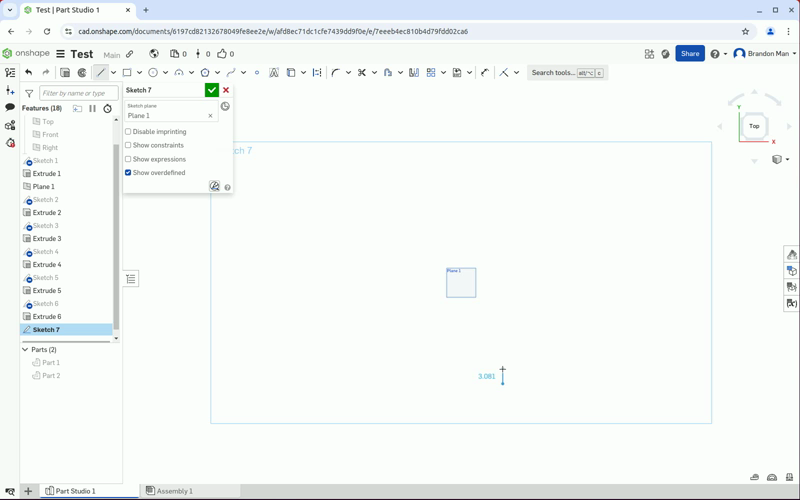
key_up(shift)
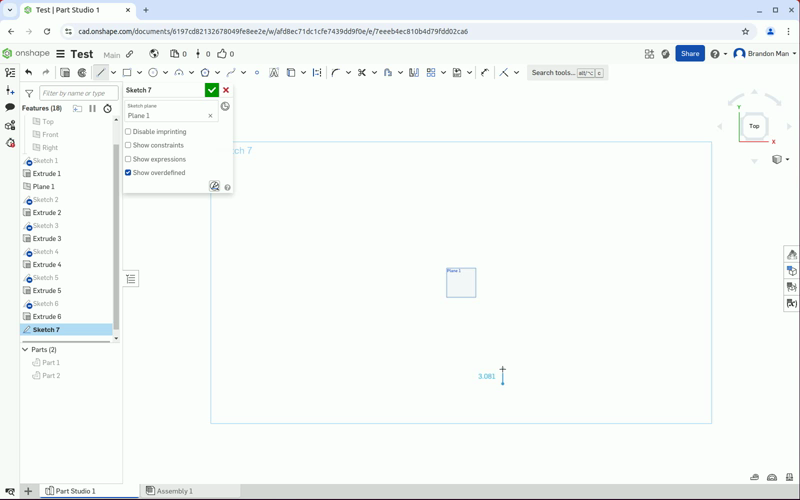
key(esc)
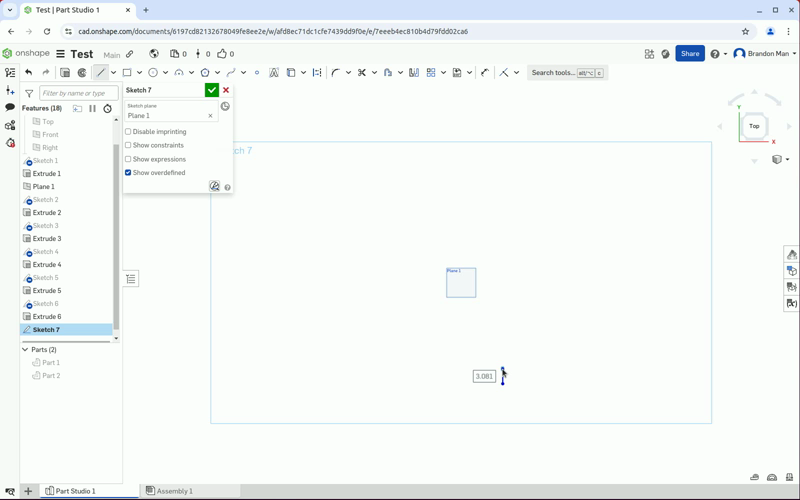
key(a)
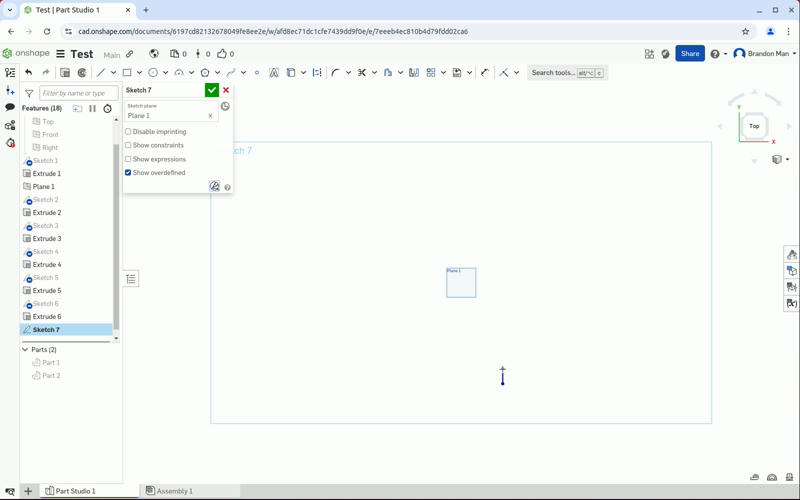
mouse_move(502, 368)
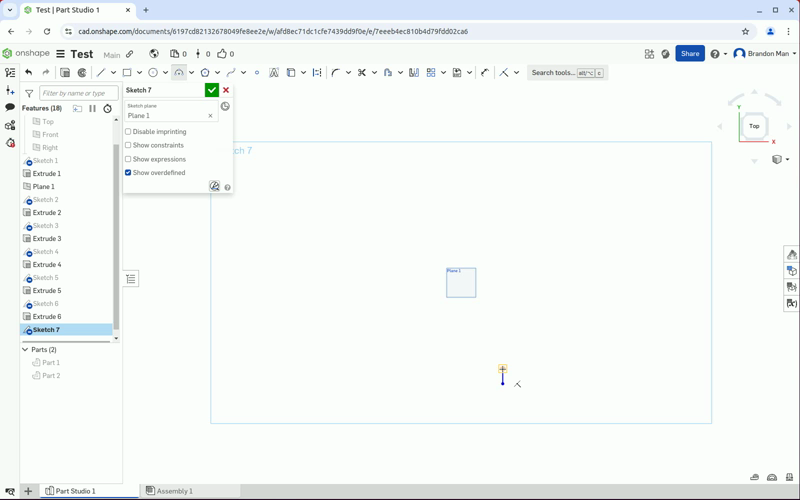
click(502, 368)
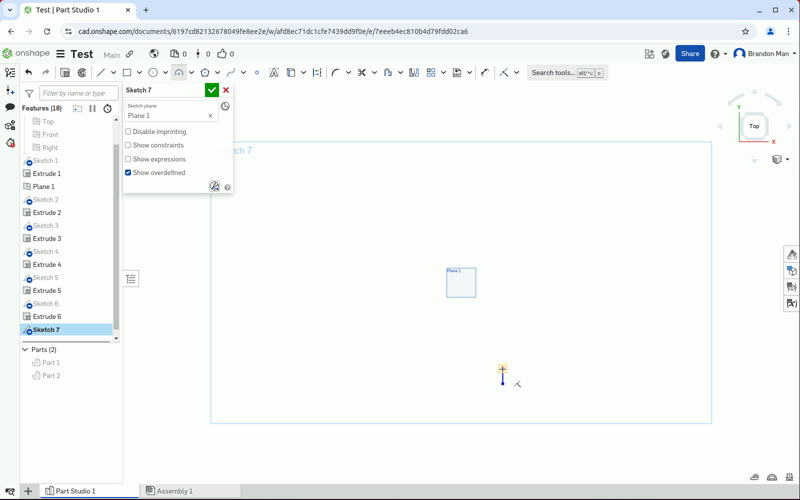
mouse_move(502, 383)
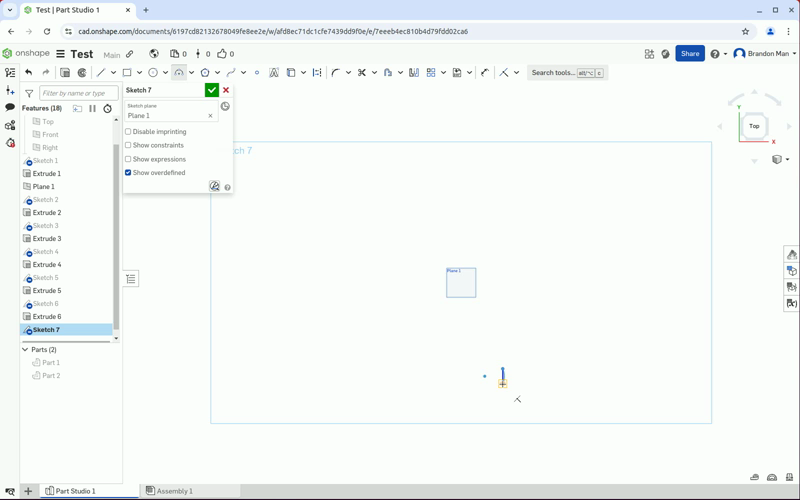
click(502, 383)
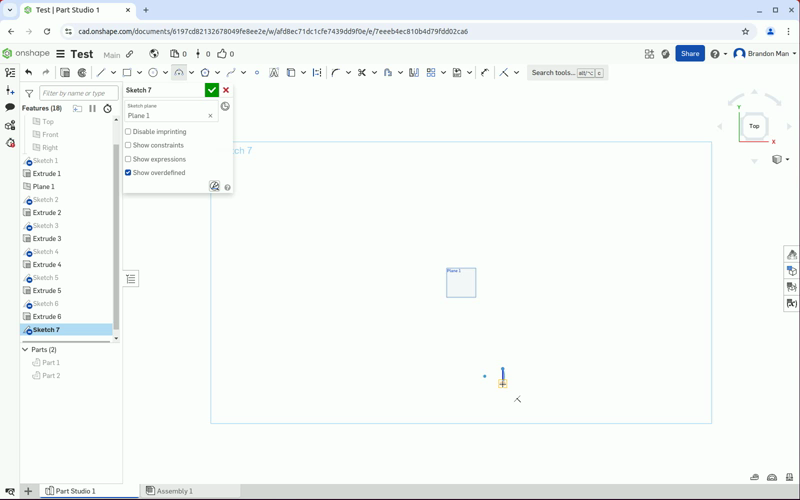
key_down(shift)
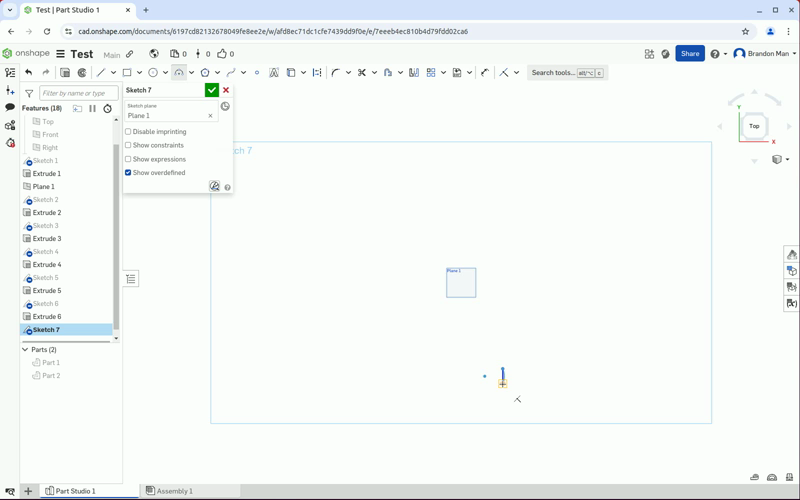
mouse_move(498, 376)
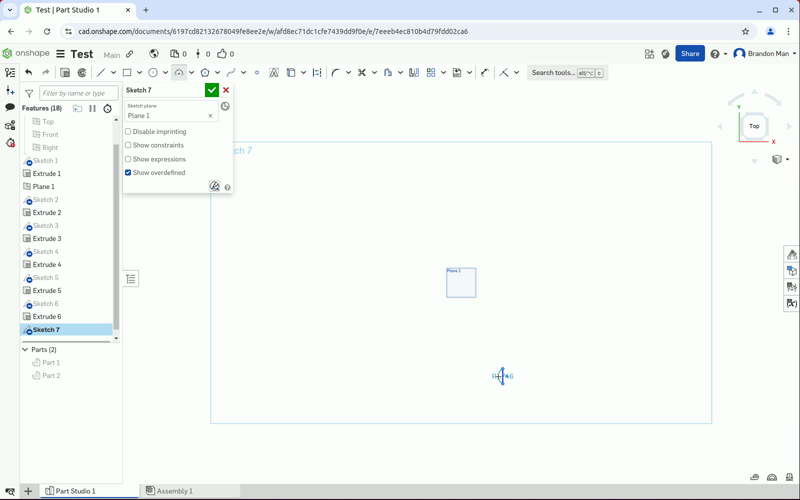
click(498, 376)
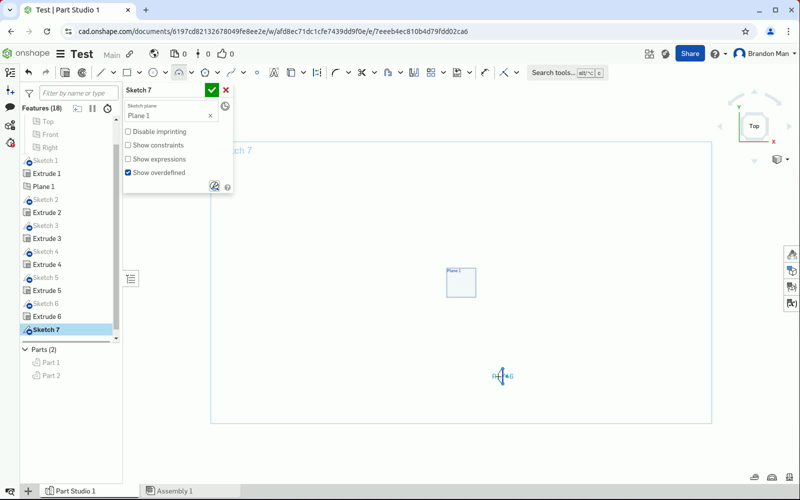
key_up(shift)
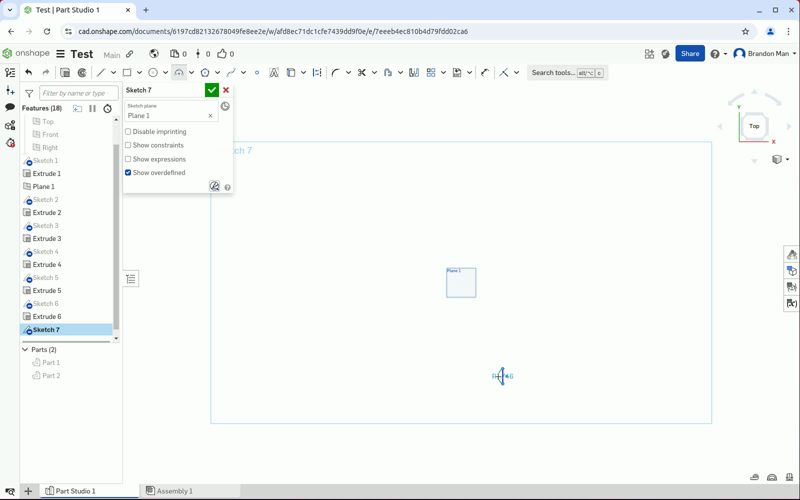
key(esc)
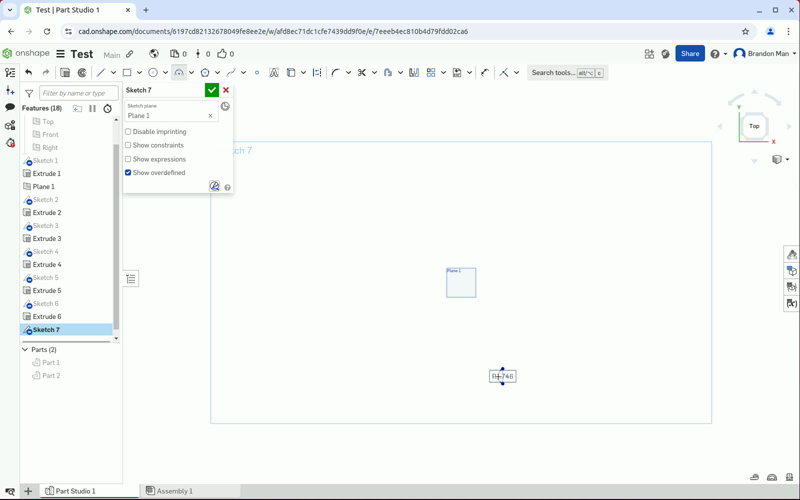
mouse_move(499, 378)
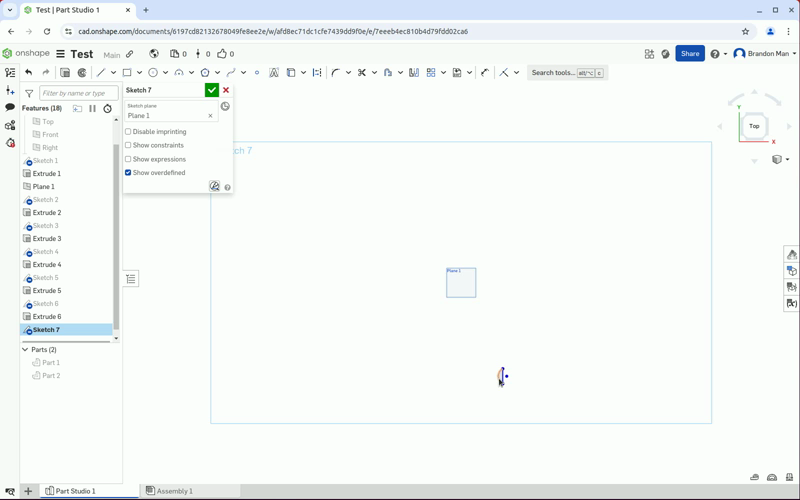
scroll(6)
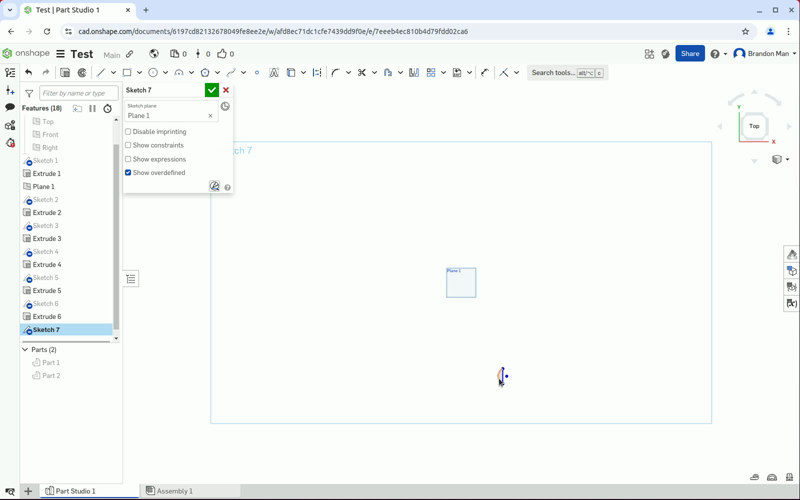
scroll(6)
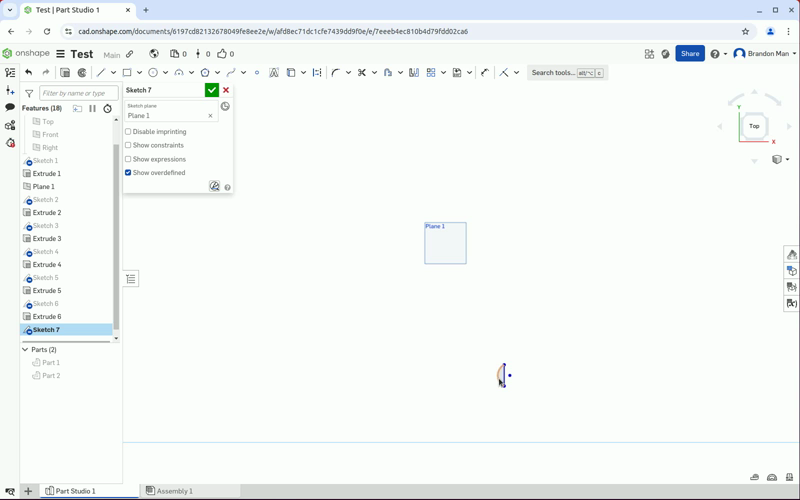
scroll(6)
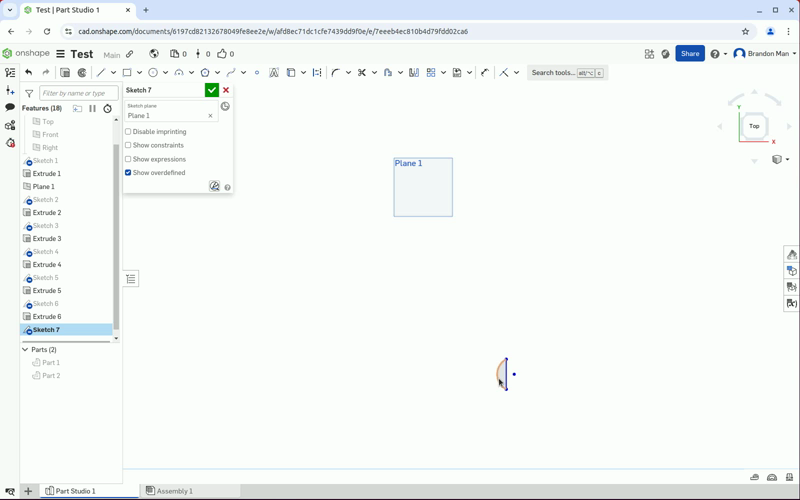
scroll(6)
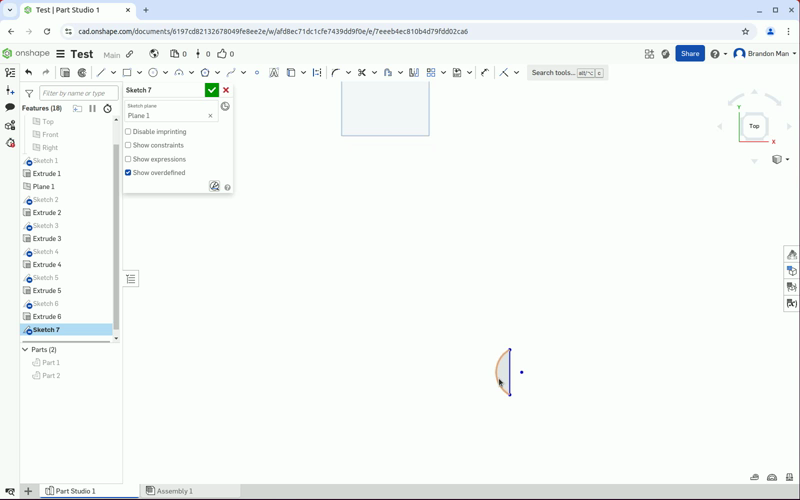
scroll(6)
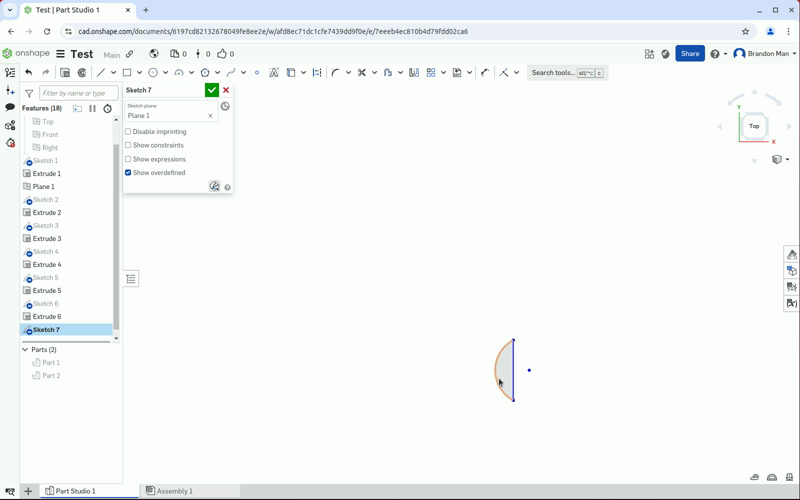
scroll(6)
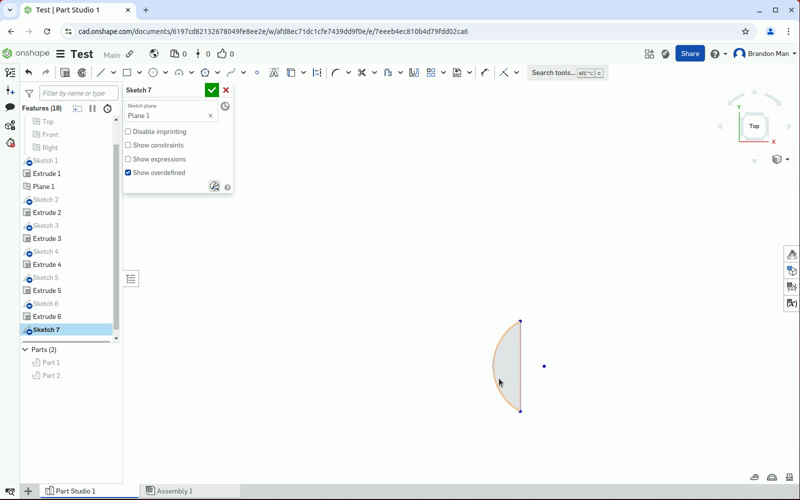
scroll(6)
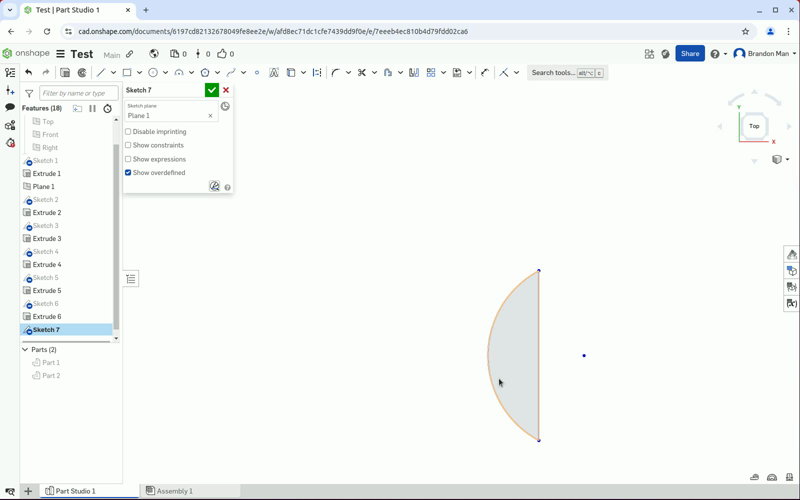
click(499, 378)
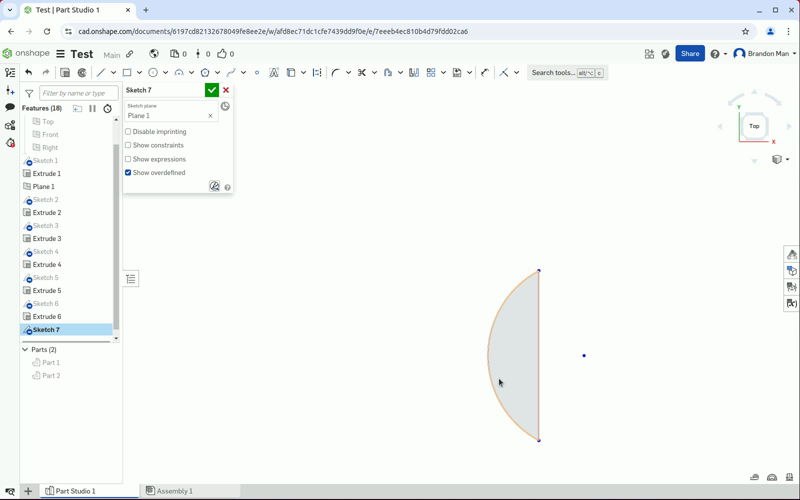
scroll(-6)
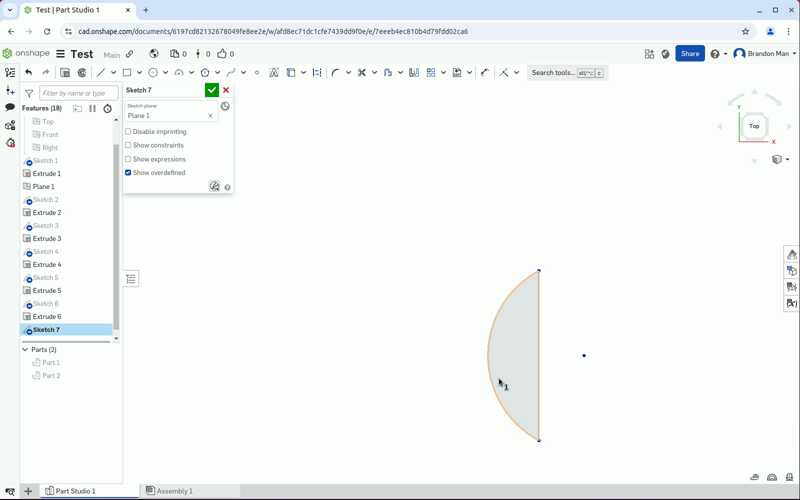
scroll(-6)
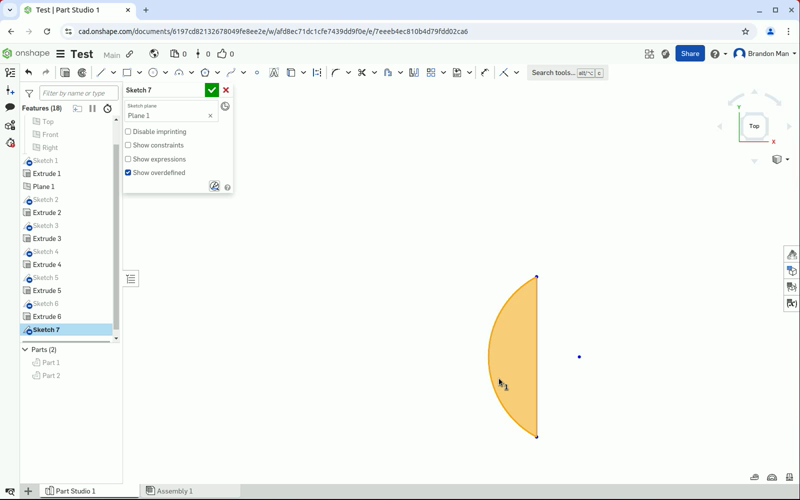
scroll(-6)
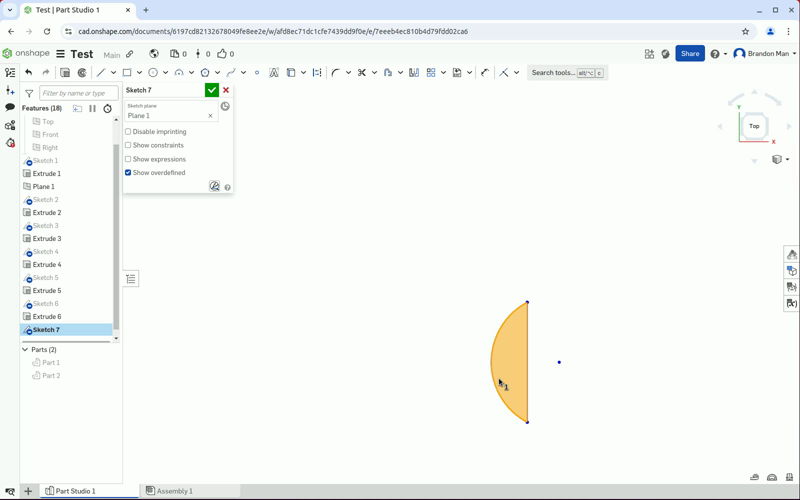
scroll(-6)
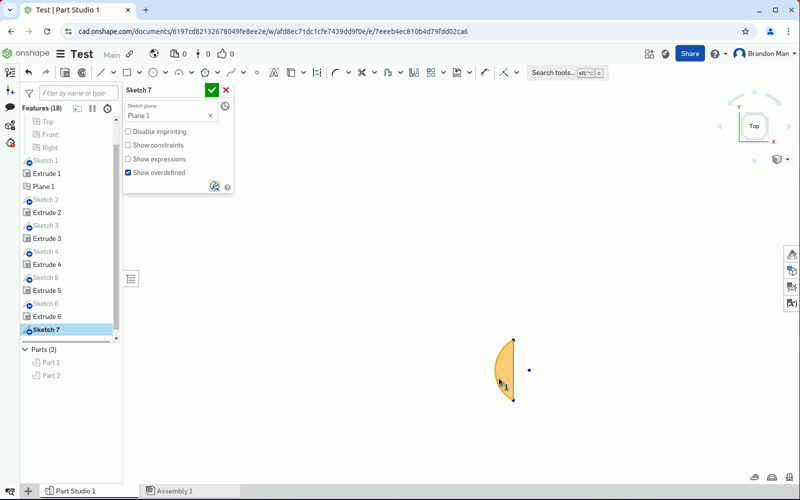
scroll(-6)
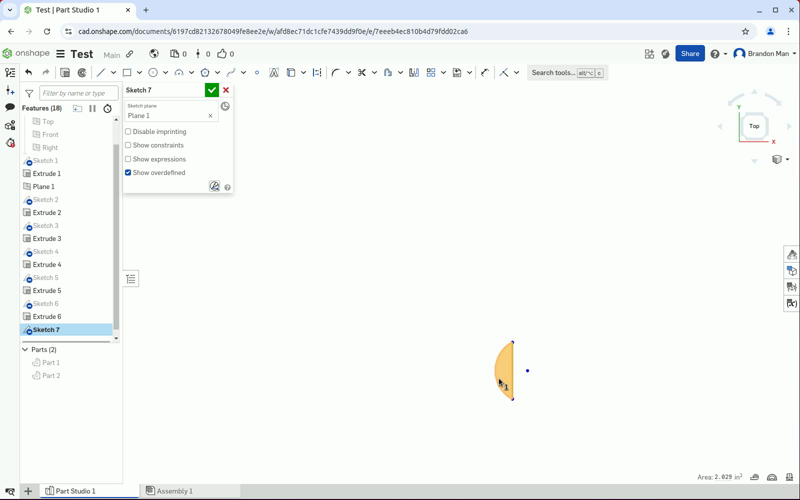
scroll(-6)
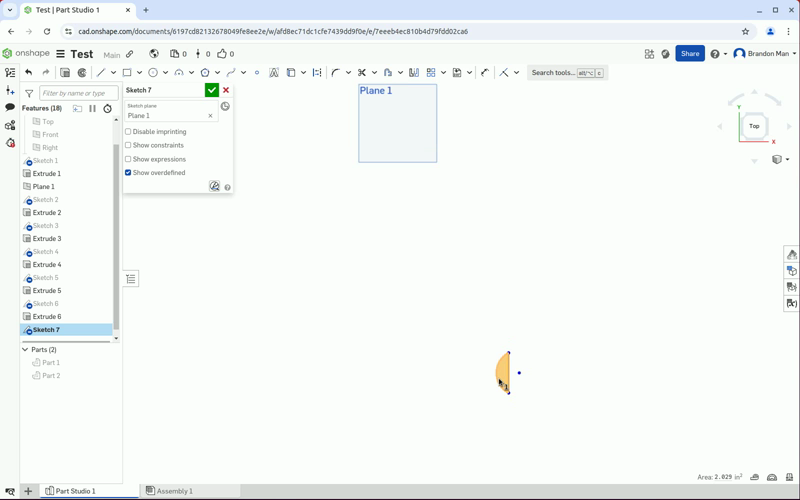
scroll(-6)
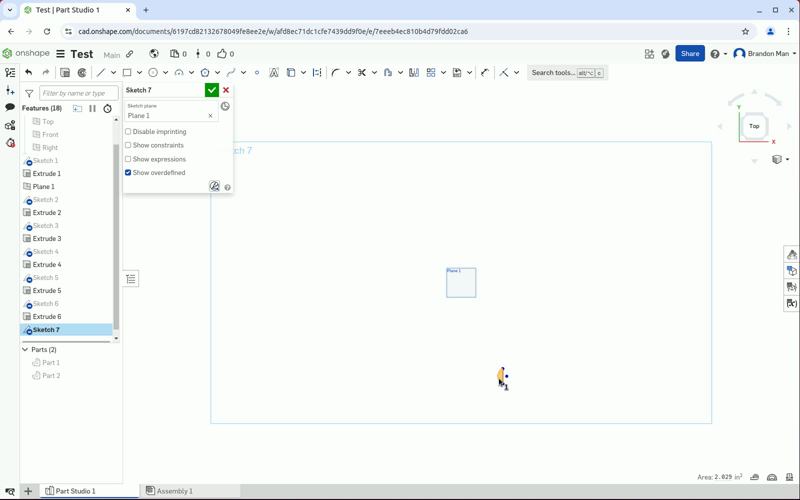
mouse_move(73, 352)
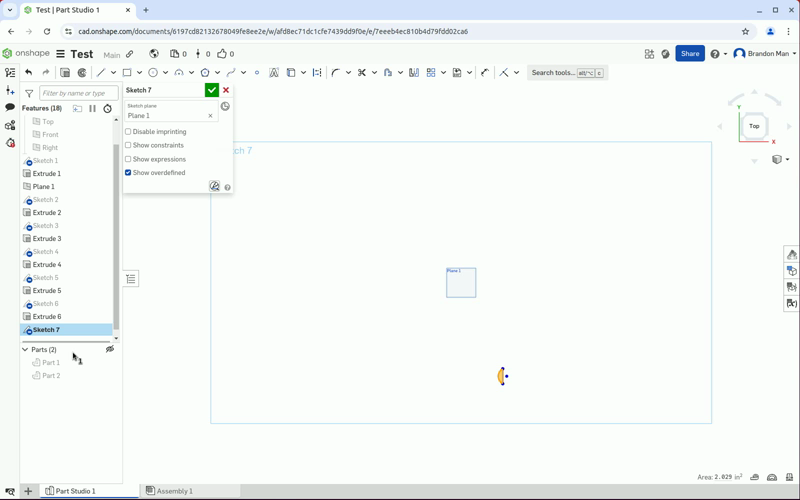
key(shift+y)
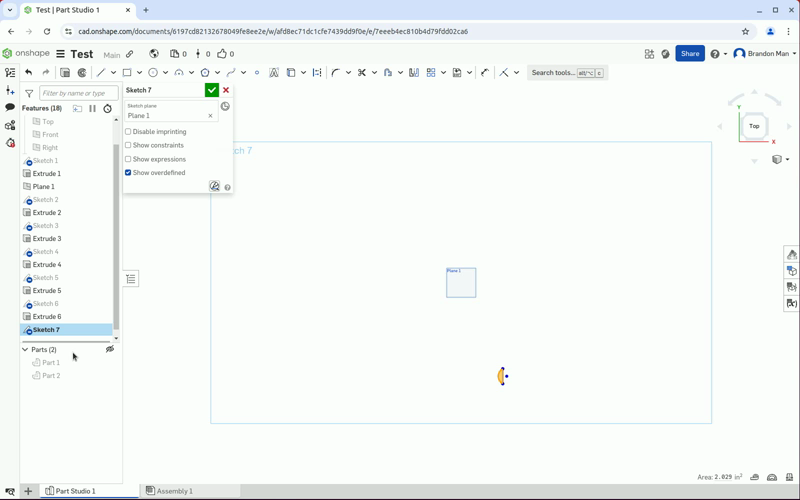
key(shift+e)
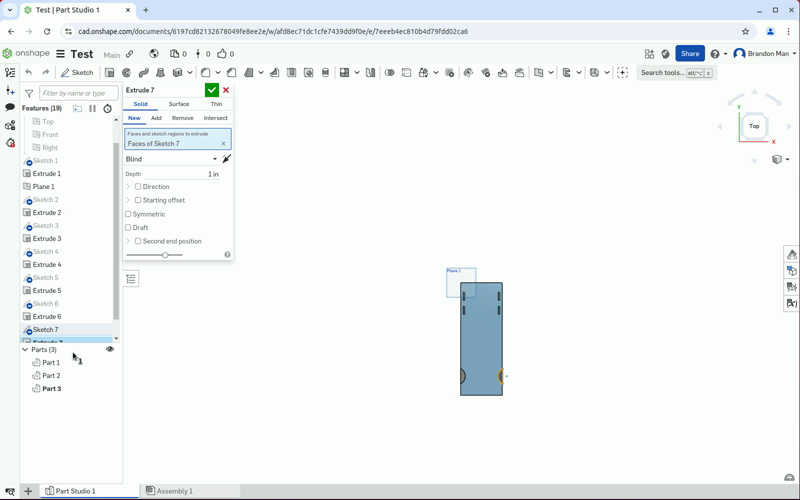
mouse_move(143, 106)
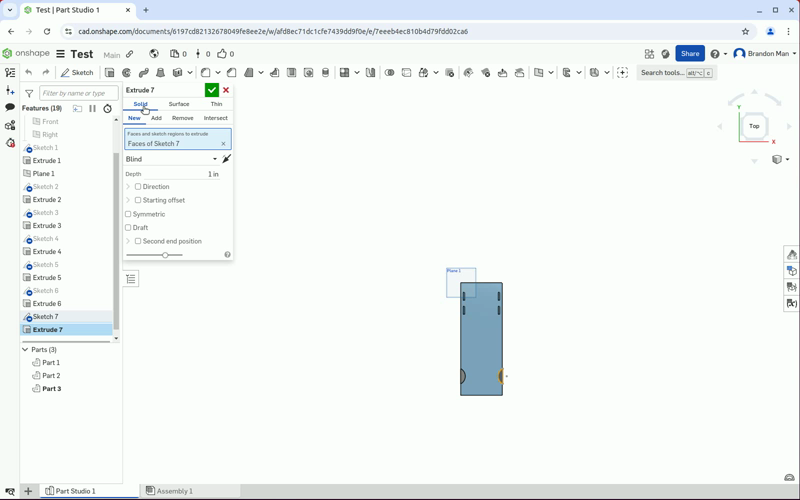
click(143, 106)
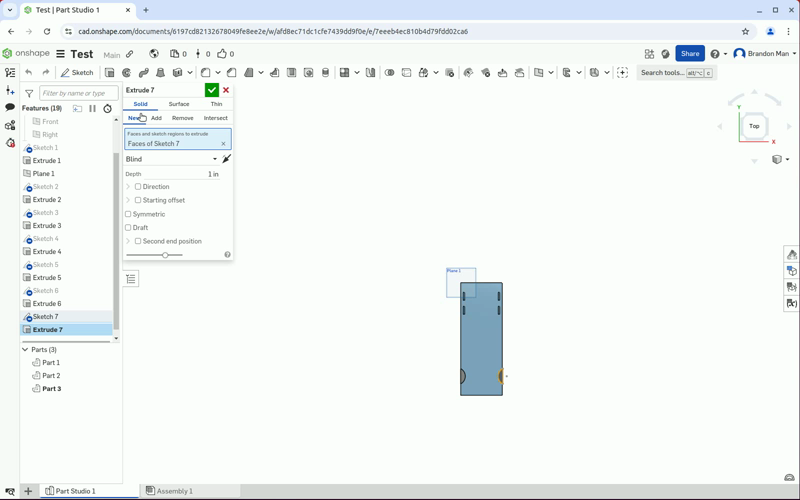
mouse_move(137, 120)
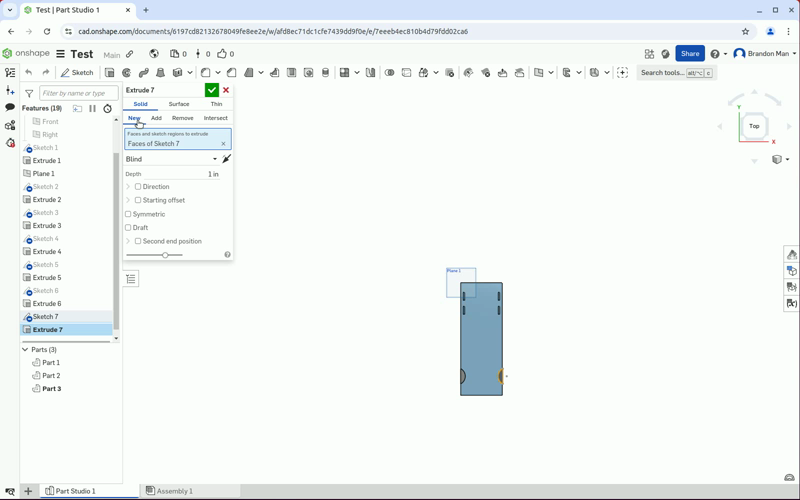
click(137, 120)
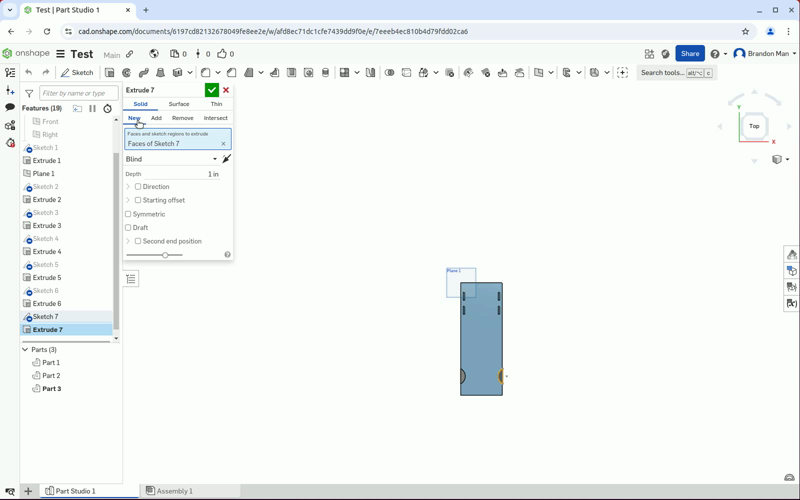
key(tab, 4)
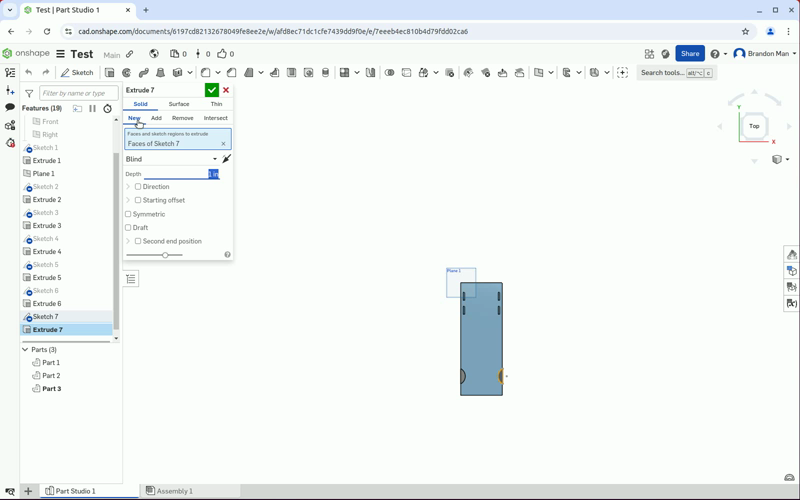
text(0.241)
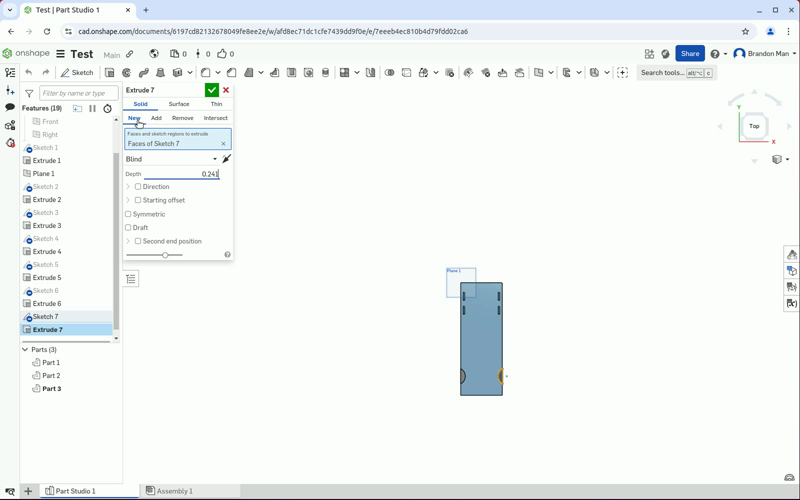
key(enter)
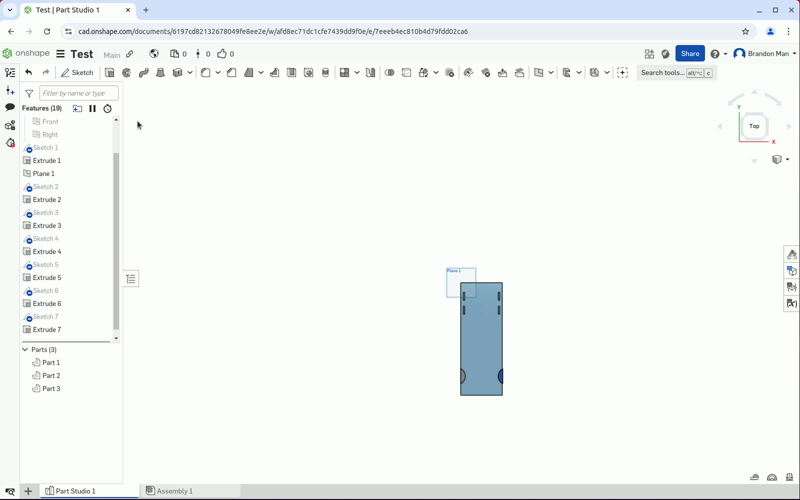
key(shift+h)
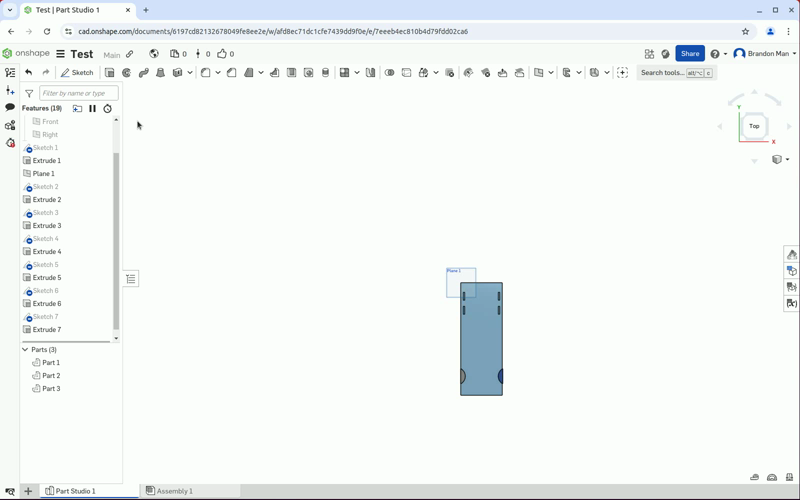
key(shift+h)
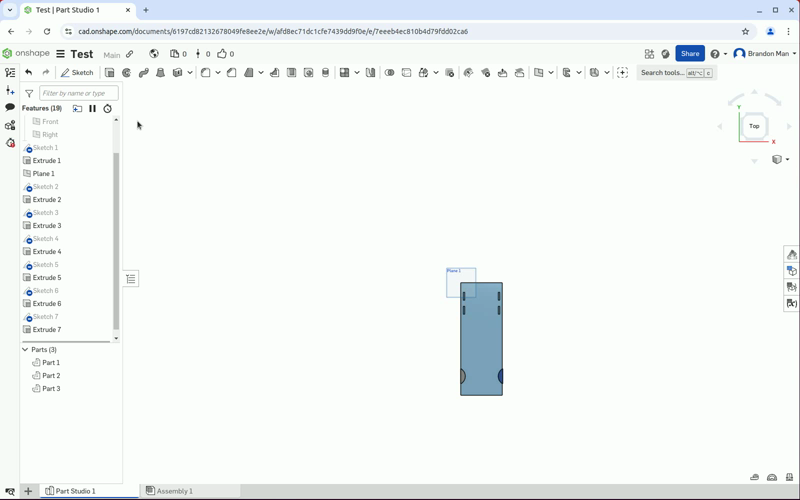
mouse_move(69, 150)
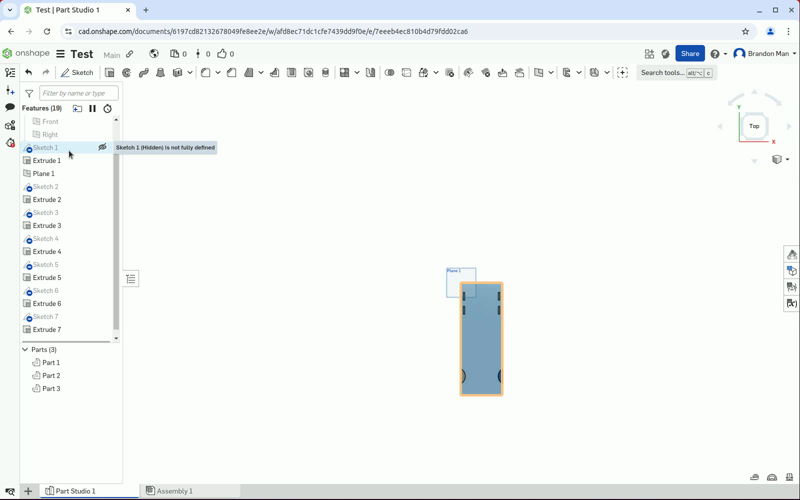
click(69, 150)
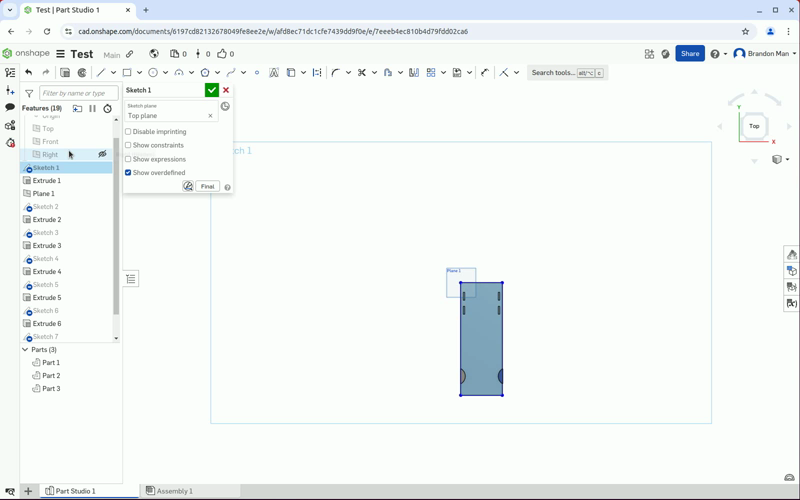
mouse_move(229, 92)
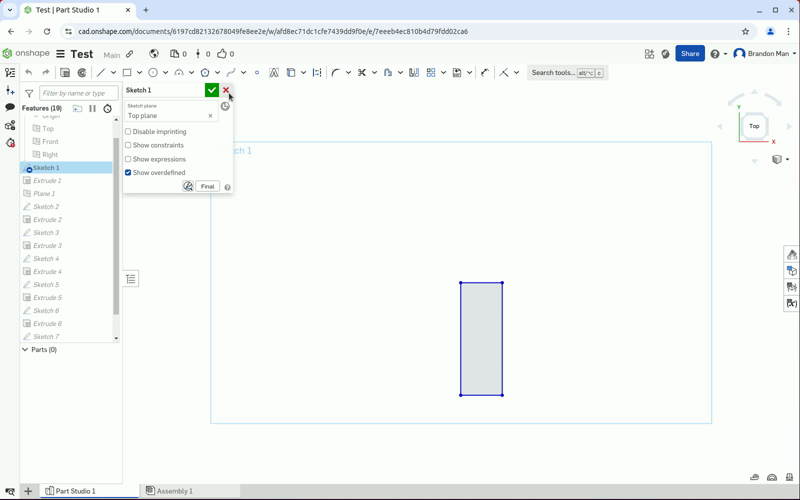
click(229, 92)
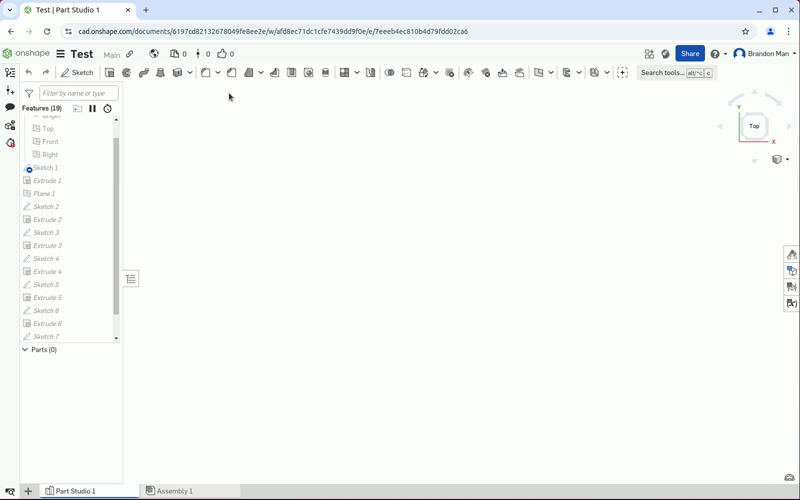
key(shift+s)
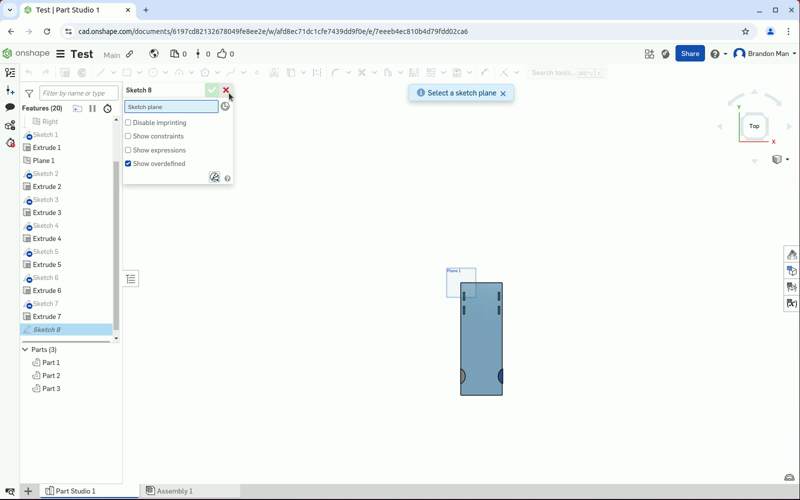
mouse_move(69, 163)
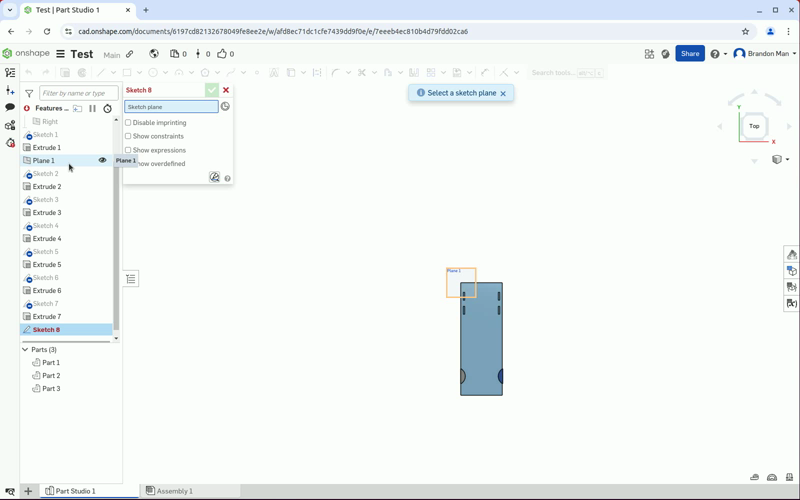
click(69, 163)
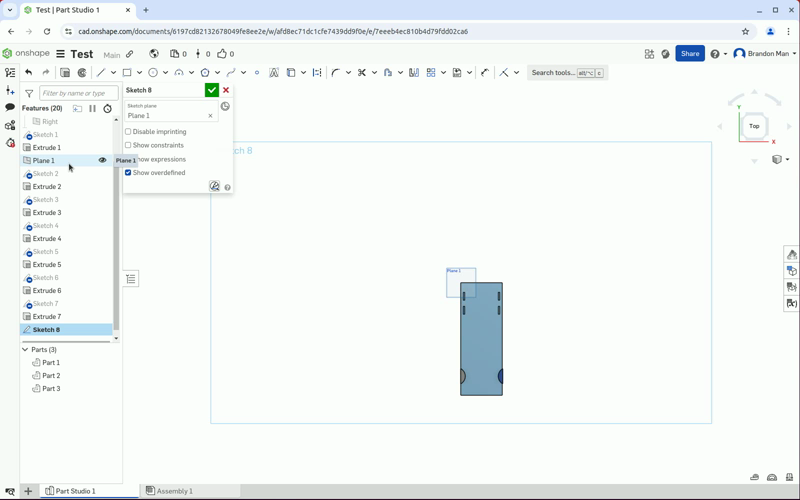
mouse_move(73, 352)
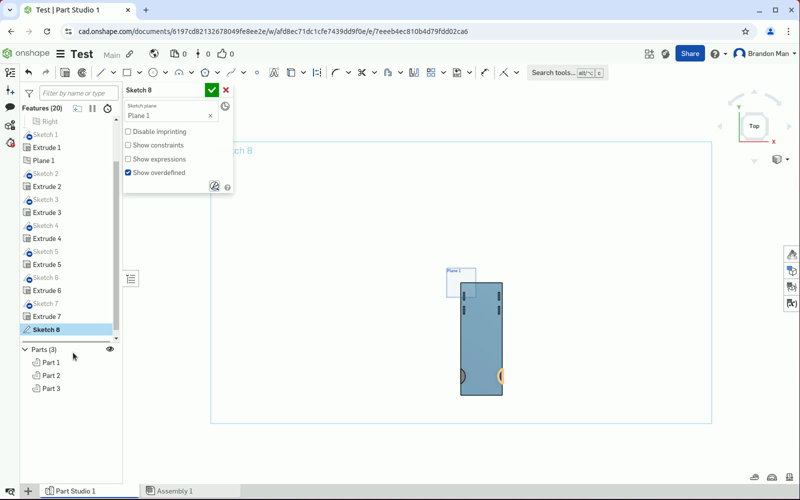
key(y)
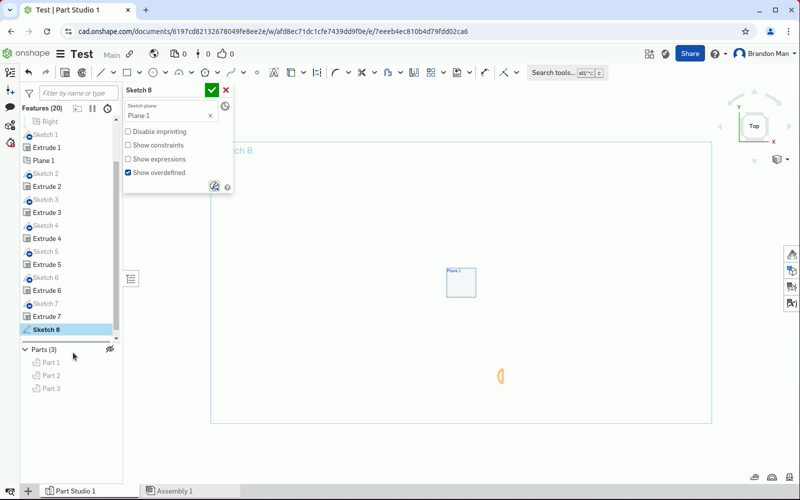
key(a)
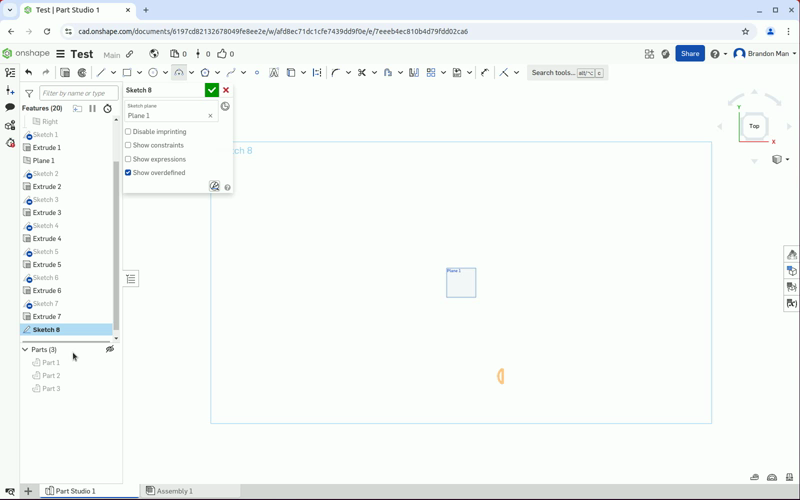
key_down(shift)
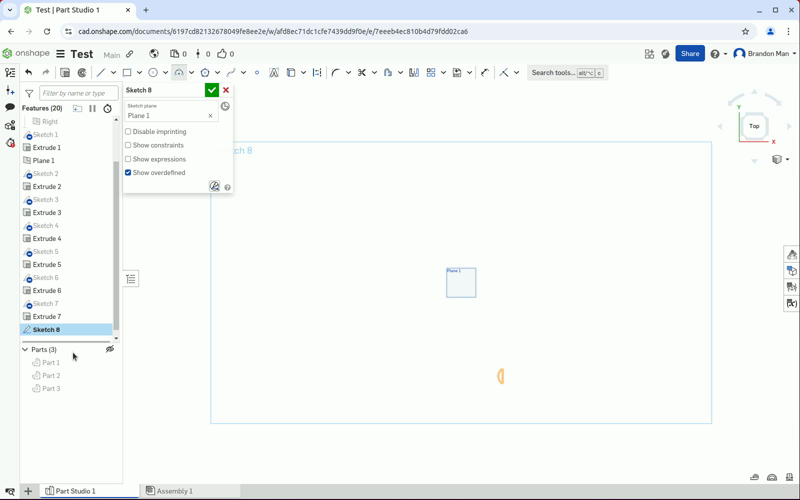
mouse_move(460, 383)
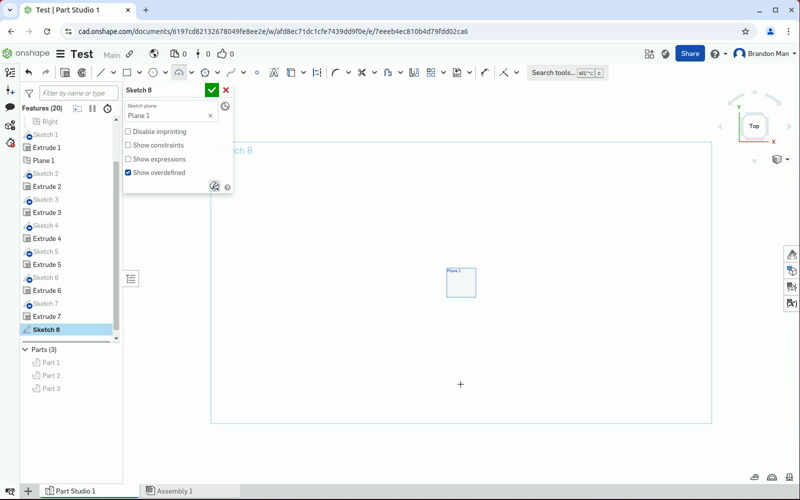
click(460, 383)
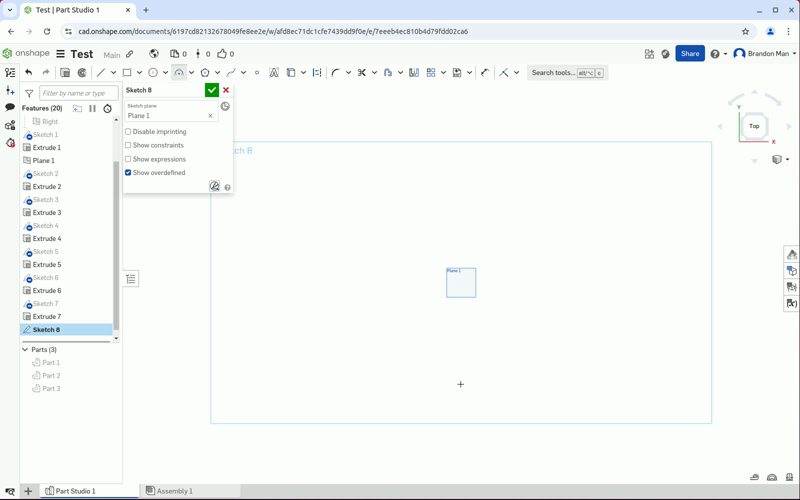
key_up(shift)
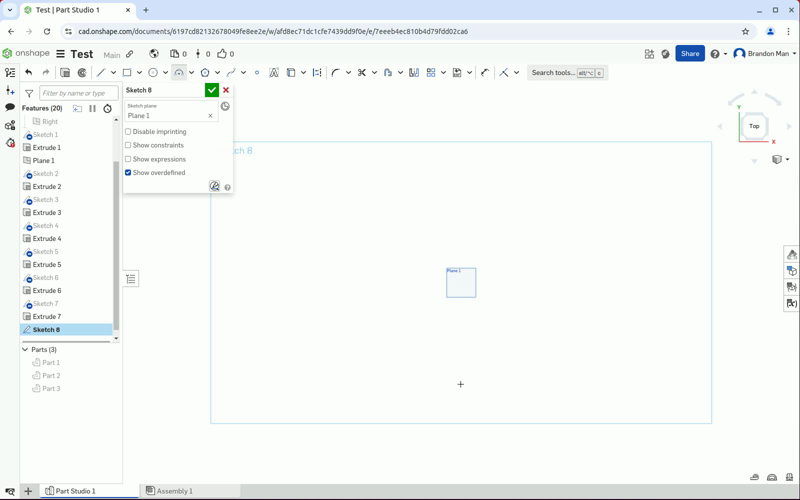
key_down(shift)
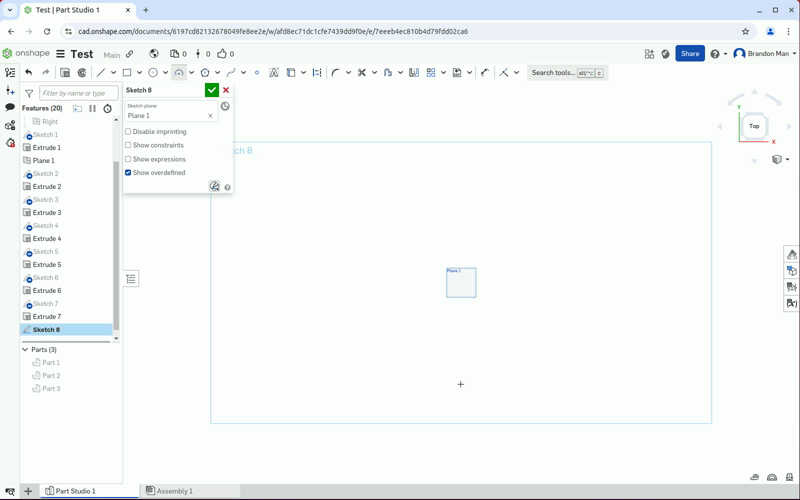
mouse_move(503, 383)
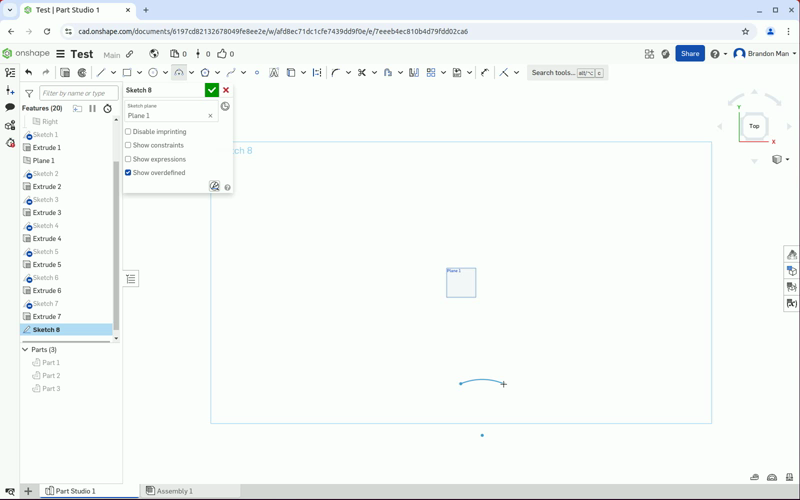
click(503, 383)
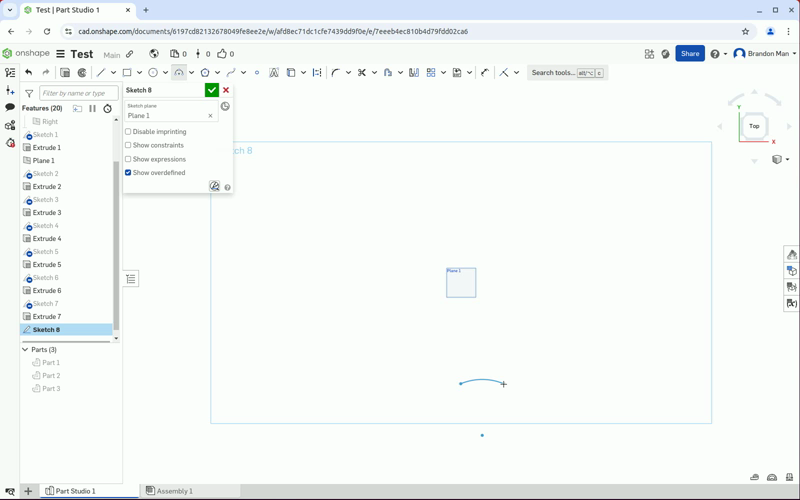
mouse_move(482, 396)
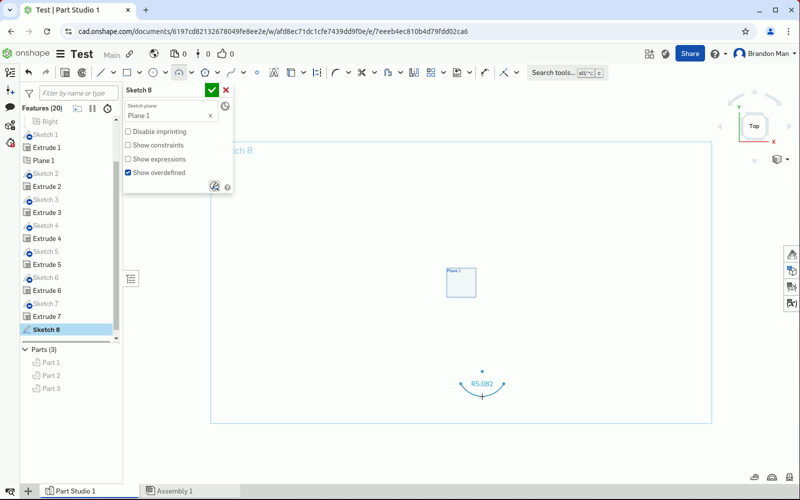
click(482, 396)
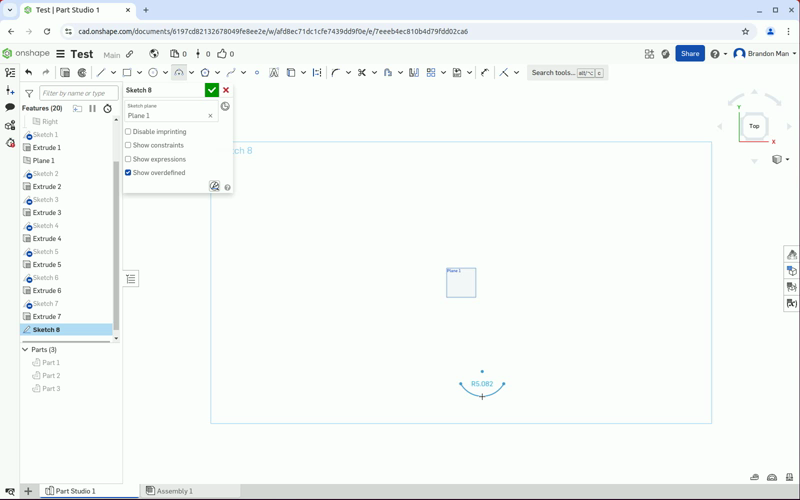
key_up(shift)
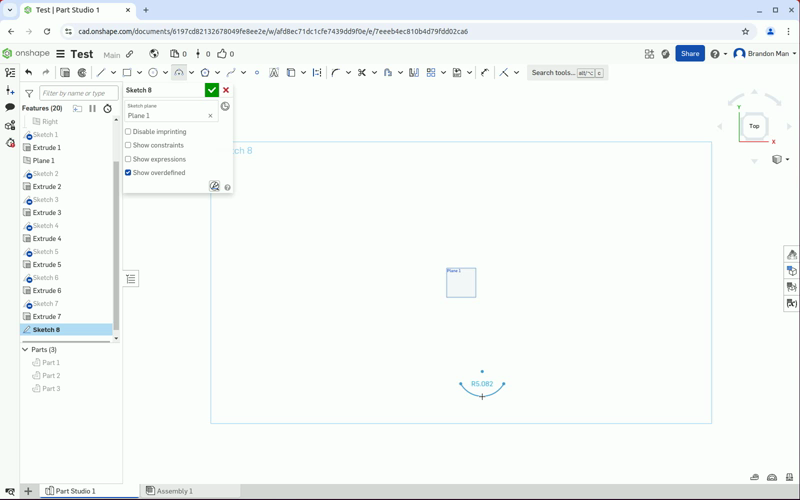
key(esc)
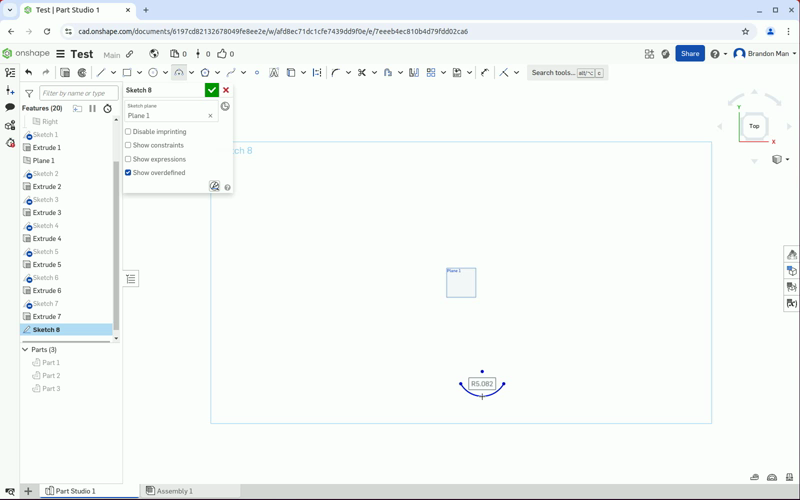
key(l)
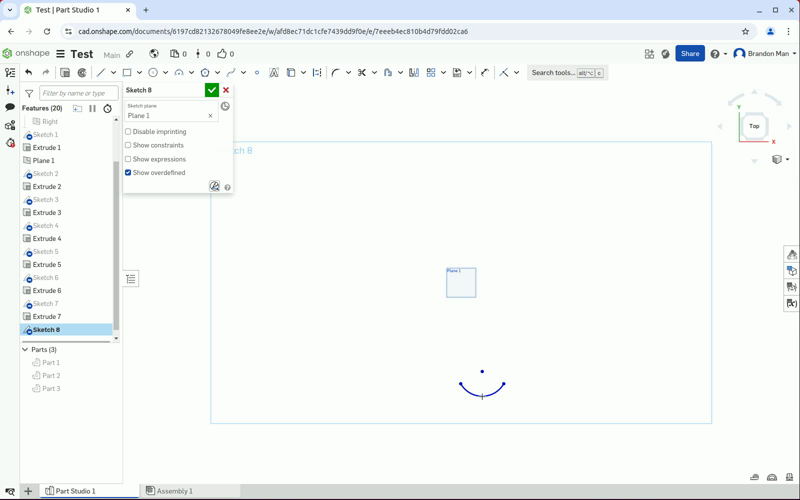
mouse_move(503, 383)
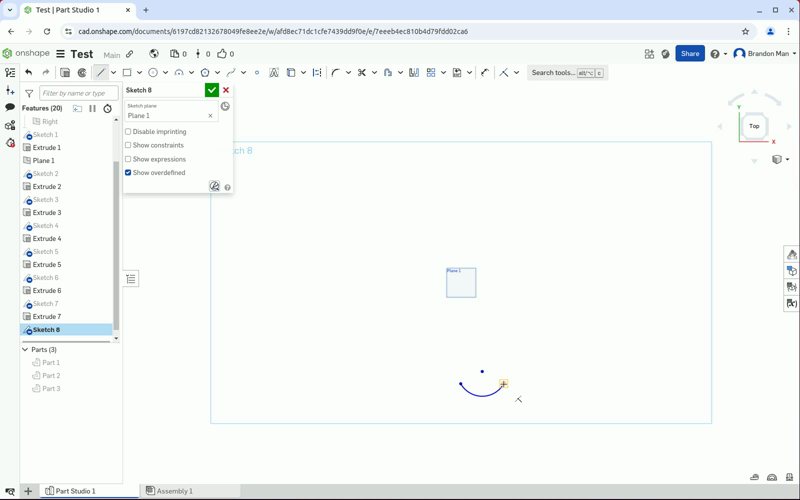
click(503, 383)
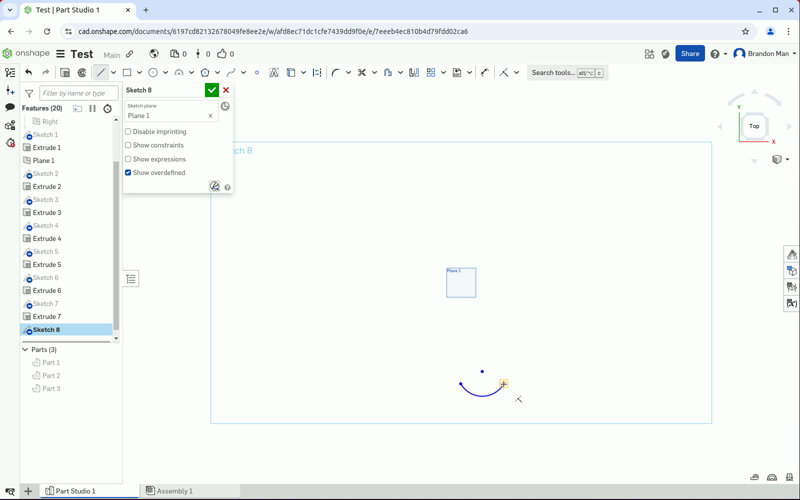
key_down(shift)
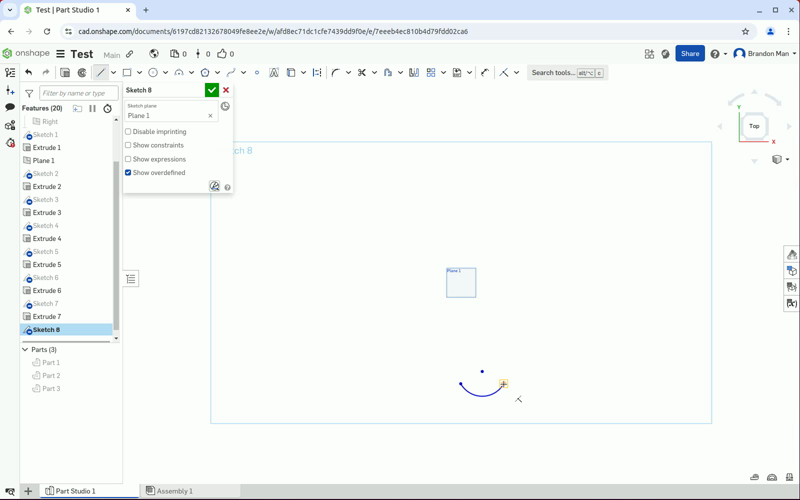
mouse_move(533, 383)
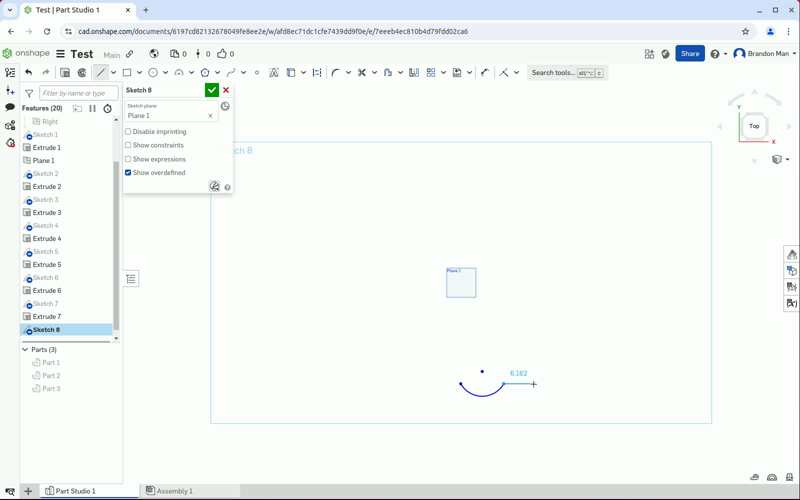
mouse_move(482, 383)
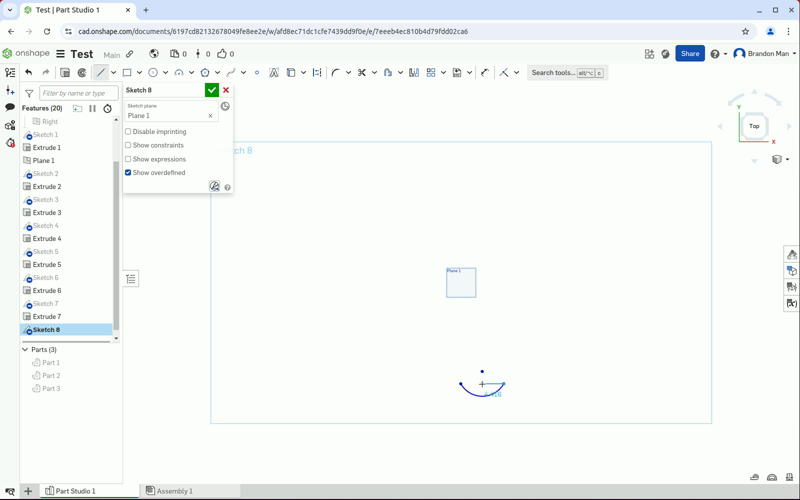
click(482, 383)
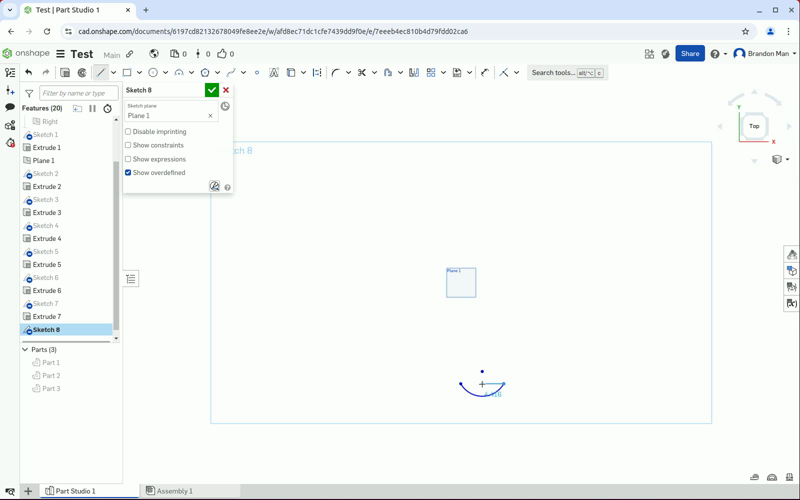
key_up(shift)
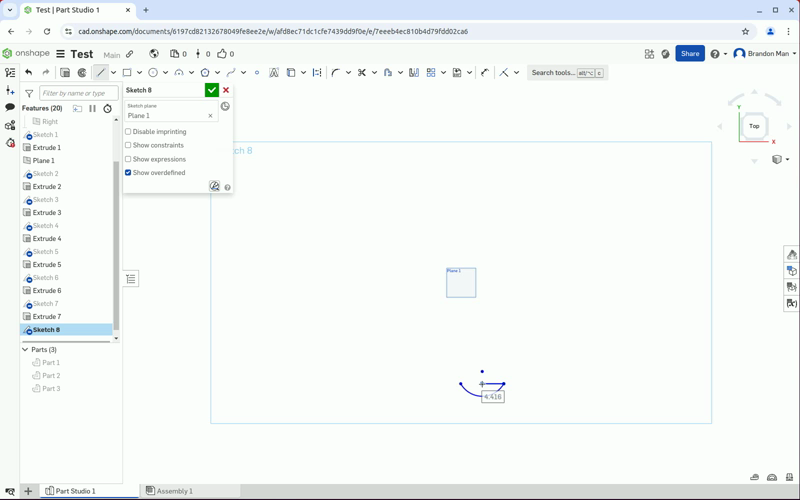
mouse_move(512, 383)
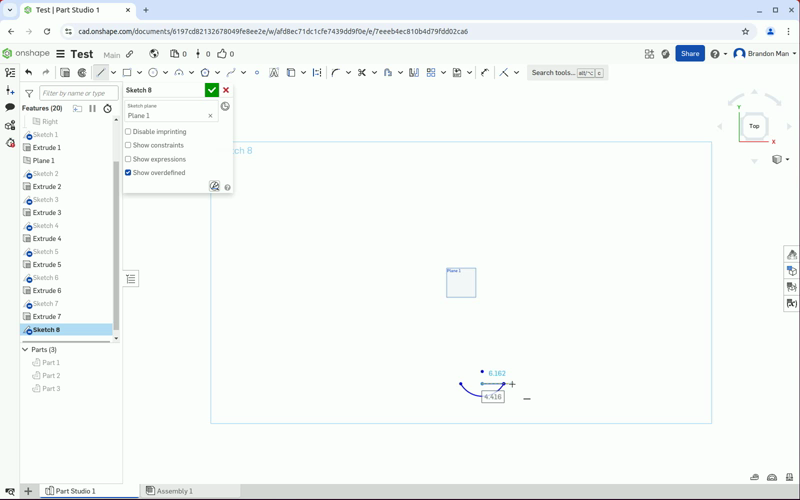
key_down(shift)
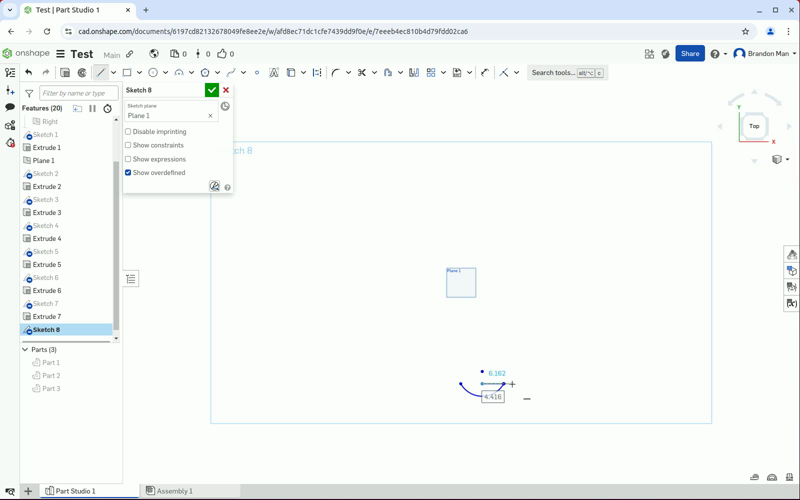
mouse_move(460, 383)
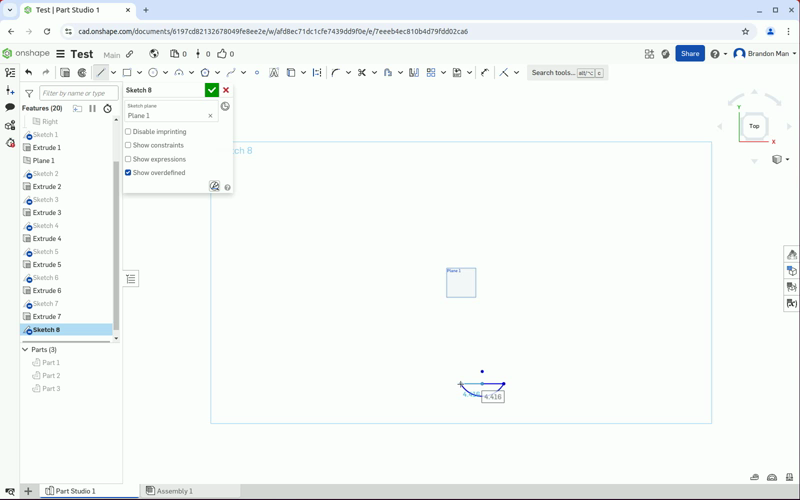
key_up(shift)
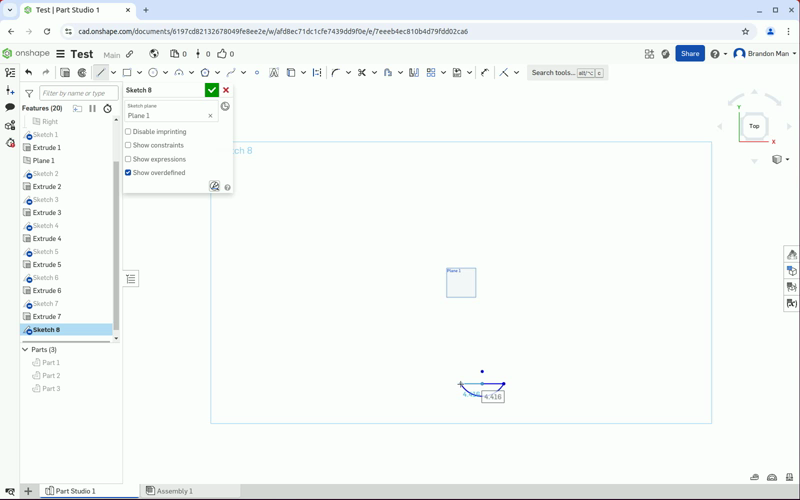
click(460, 383)
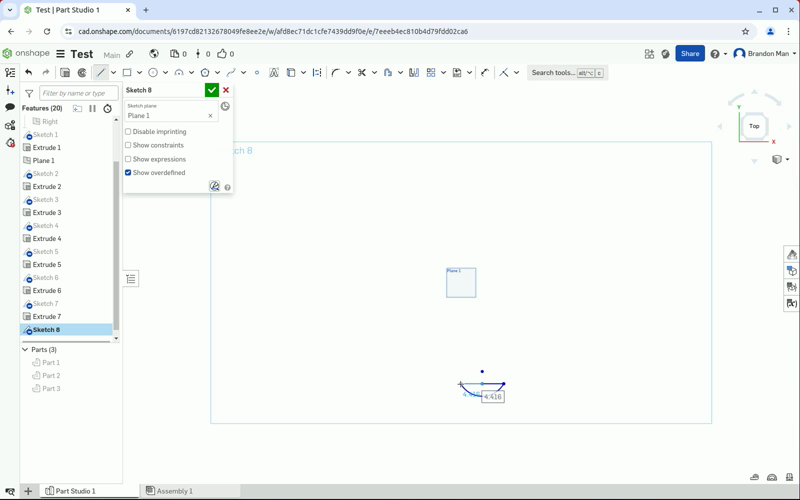
key(esc)
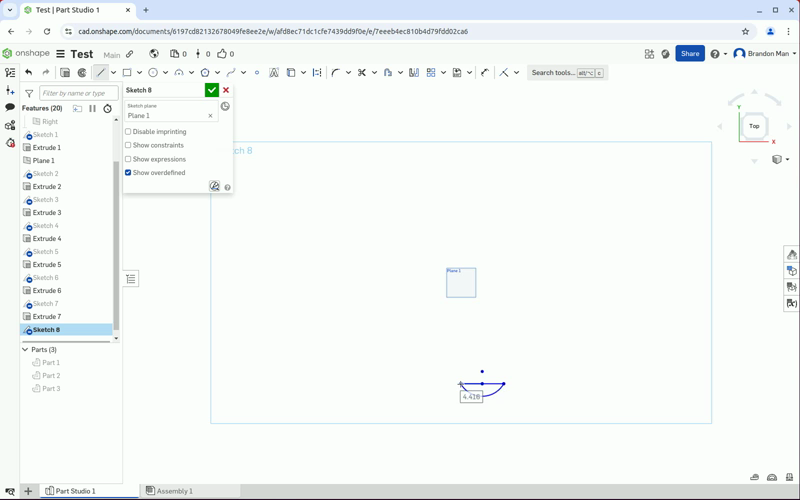
mouse_move(478, 394)
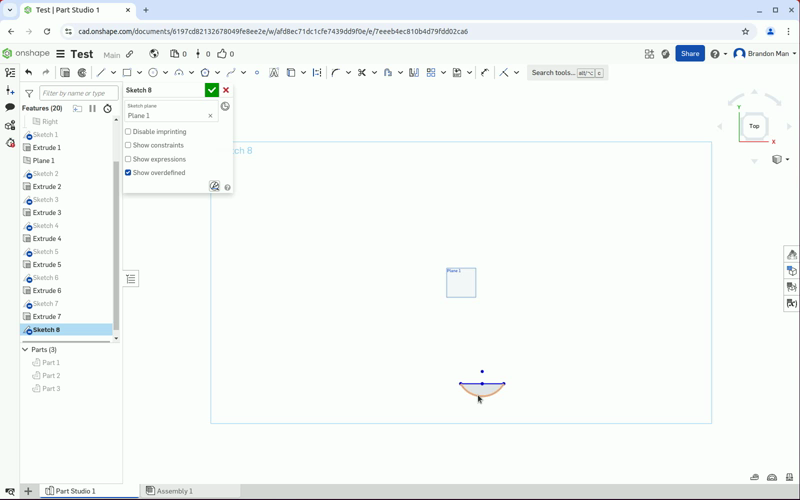
scroll(6)
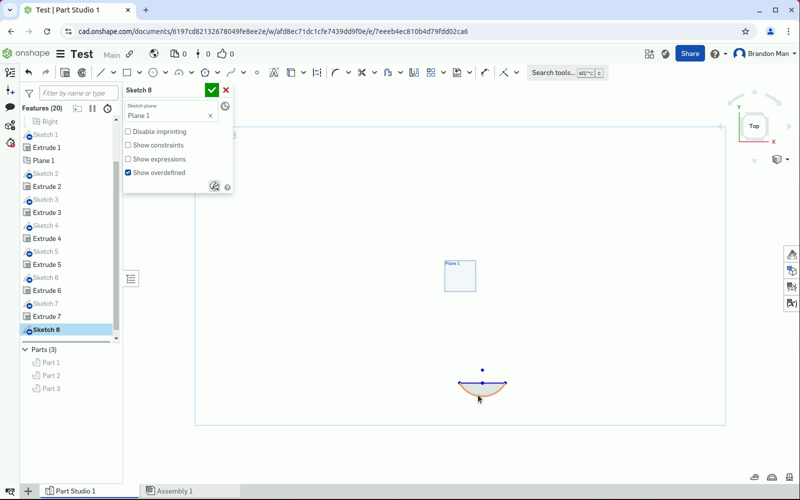
scroll(6)
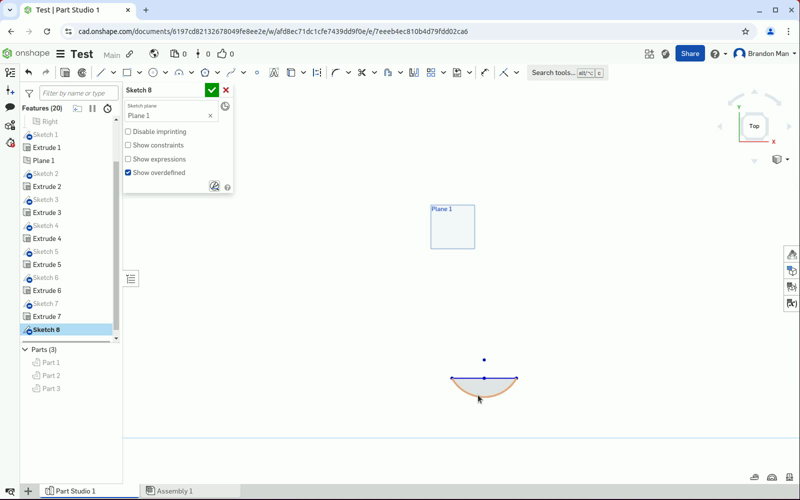
scroll(6)
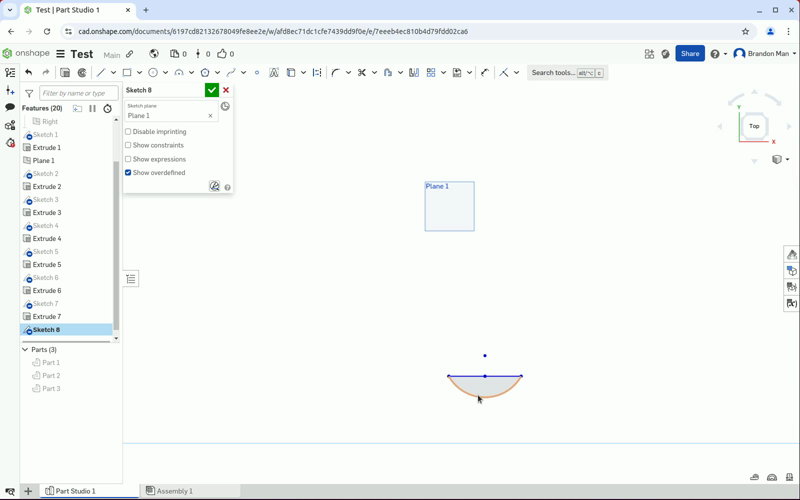
scroll(6)
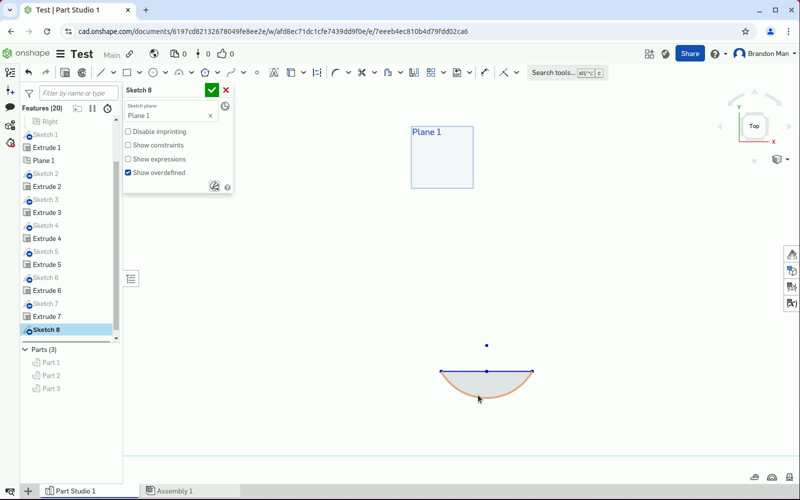
scroll(6)
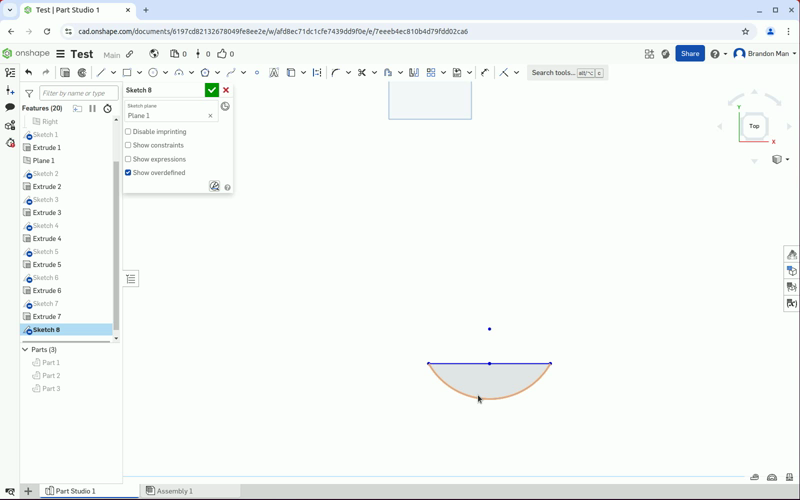
scroll(6)
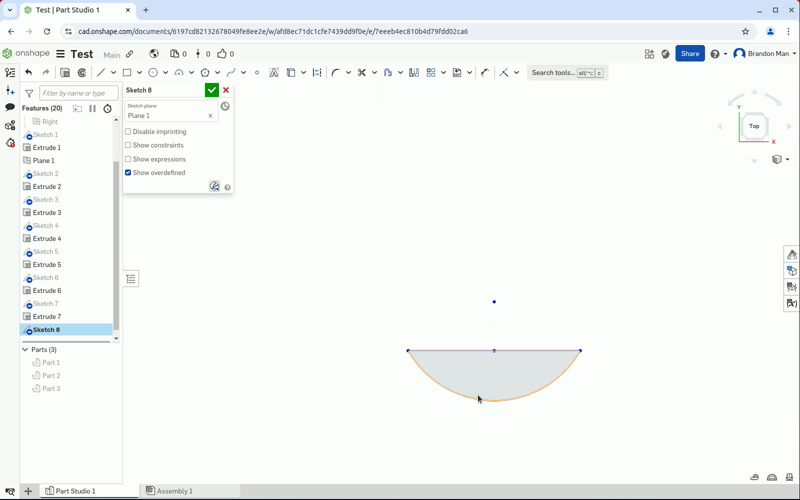
scroll(6)
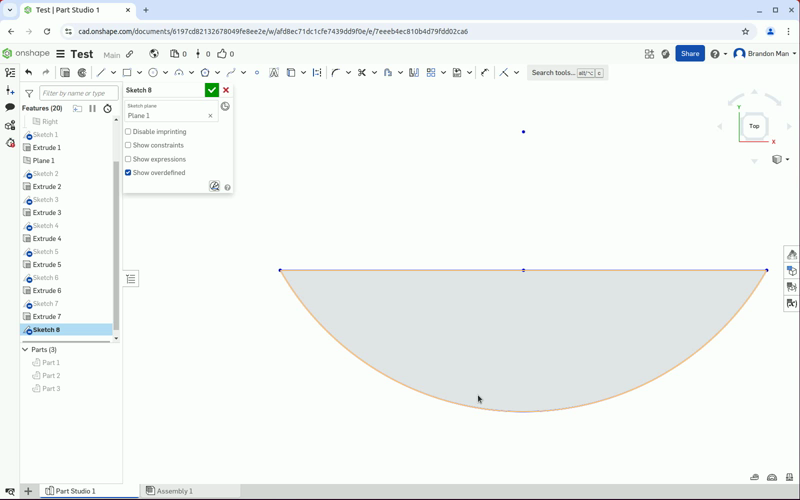
click(478, 394)
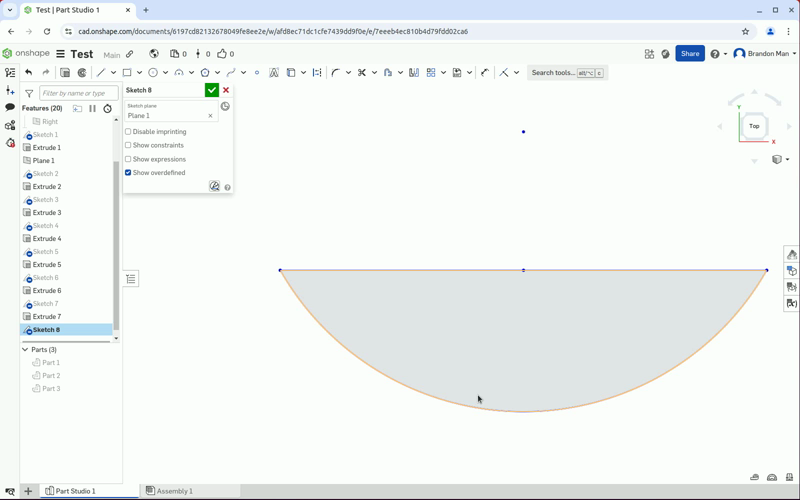
scroll(-6)
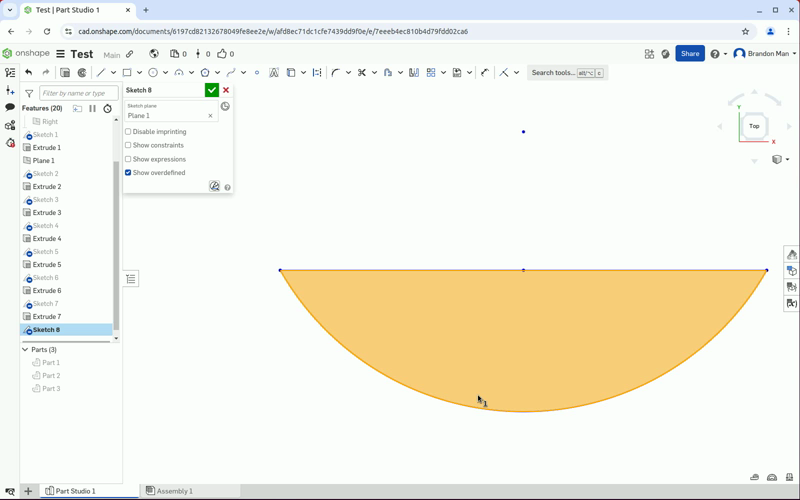
scroll(-6)
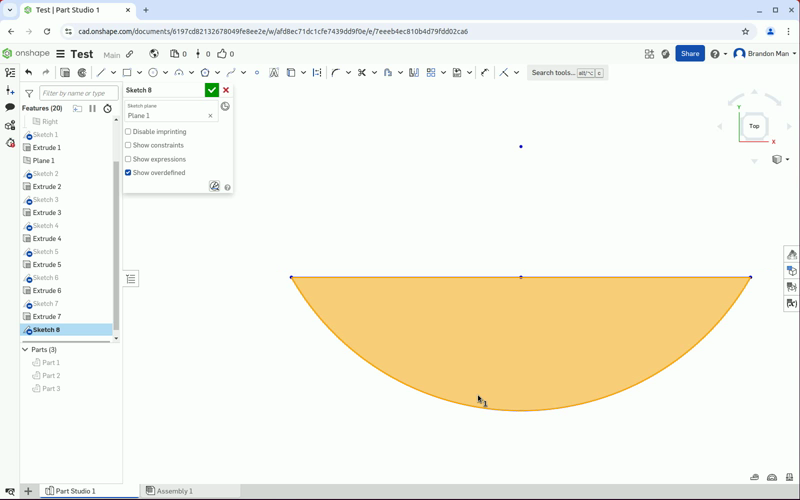
scroll(-6)
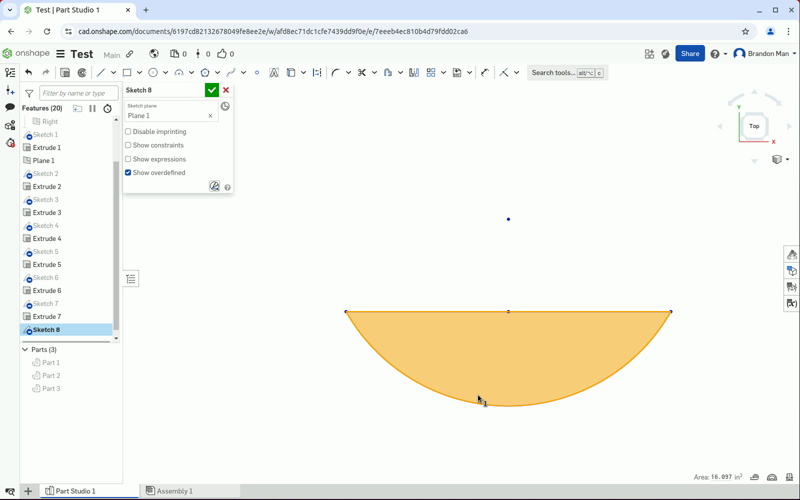
scroll(-6)
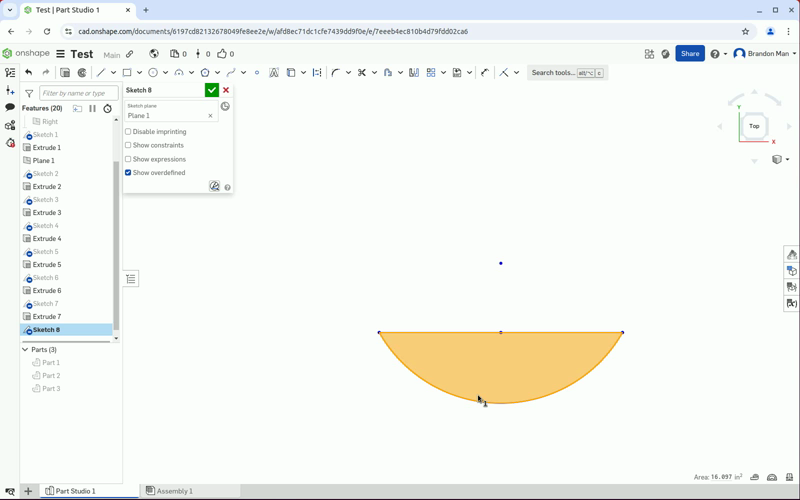
scroll(-6)
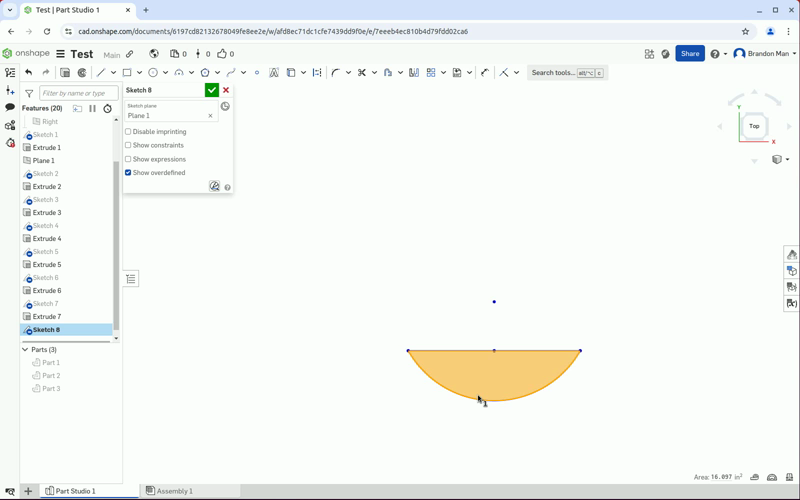
scroll(-6)
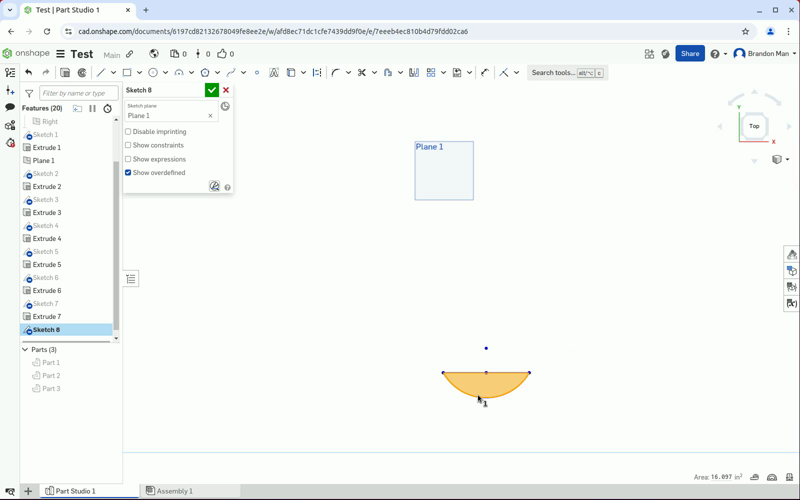
scroll(-6)
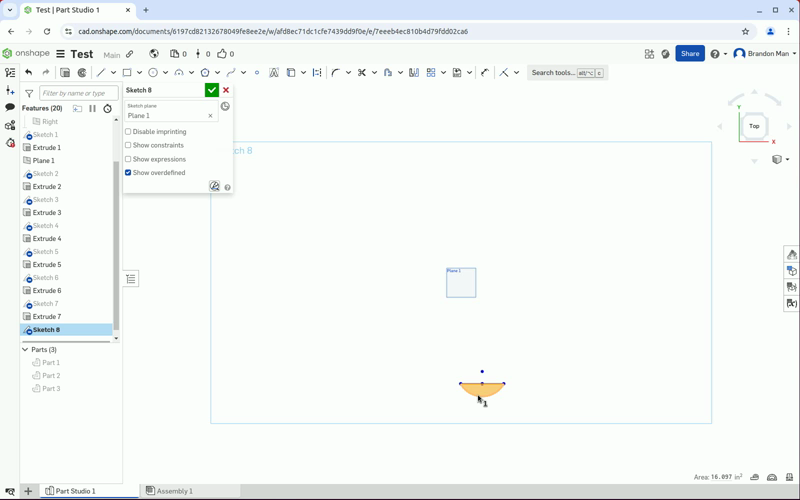
mouse_move(73, 352)
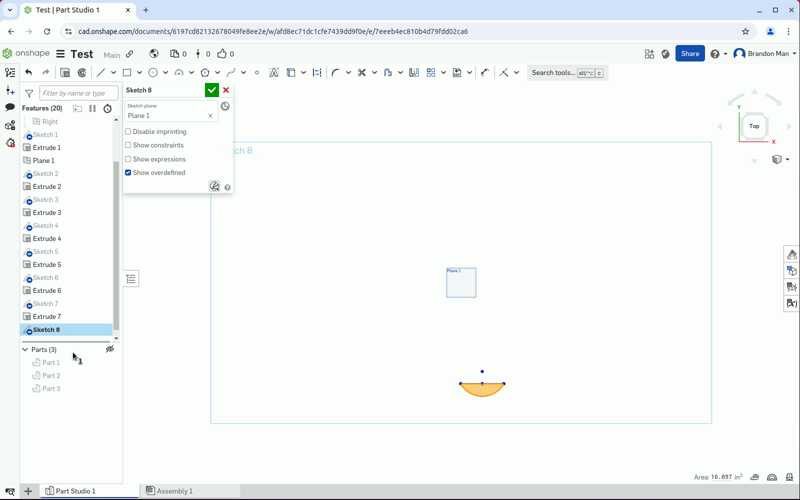
key(shift+y)
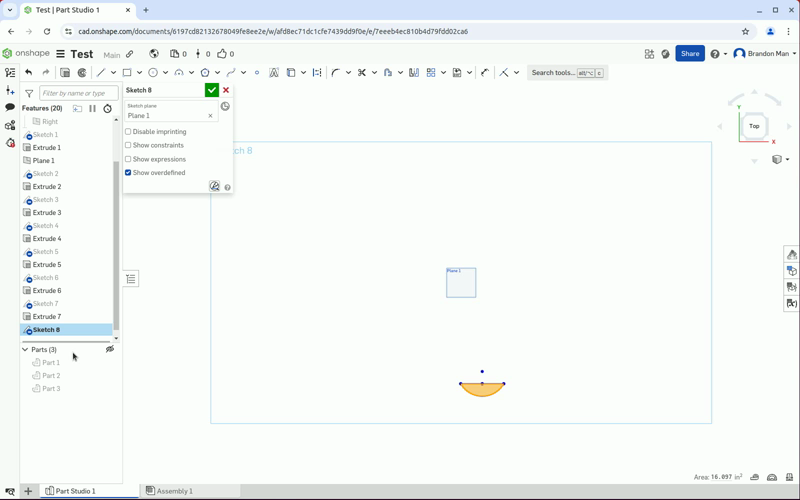
key(shift+e)
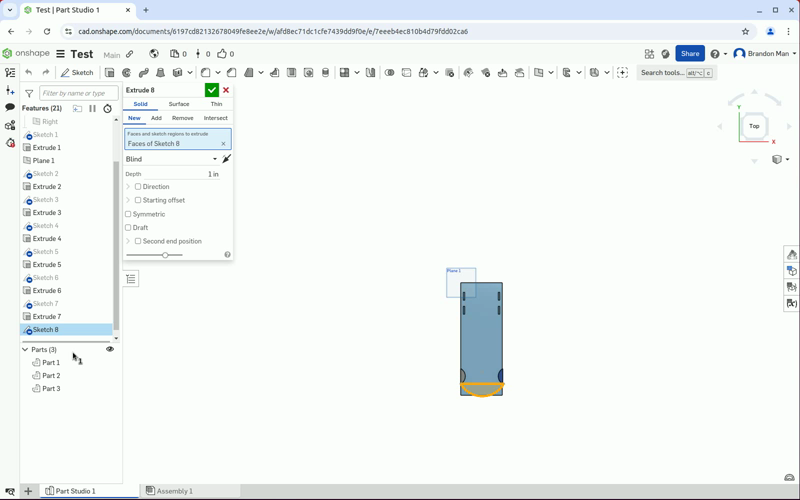
mouse_move(143, 106)
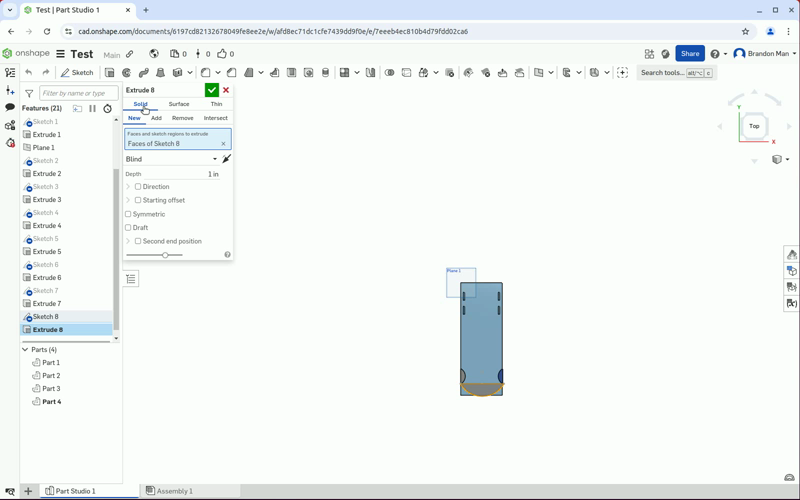
click(143, 106)
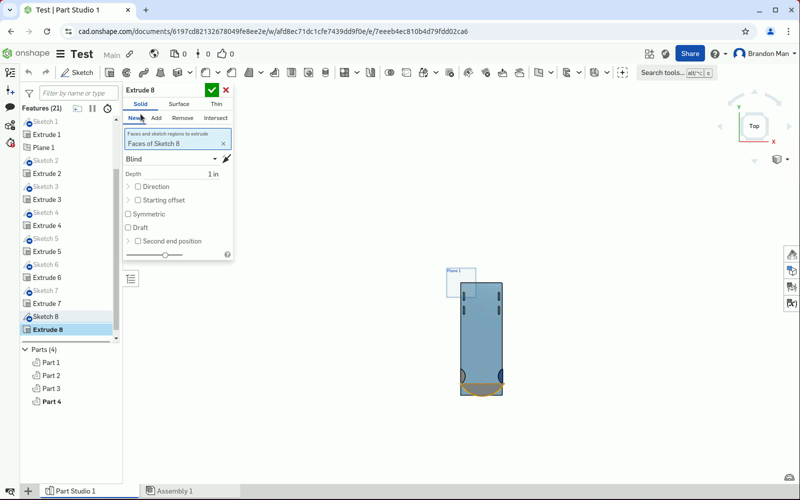
mouse_move(137, 120)
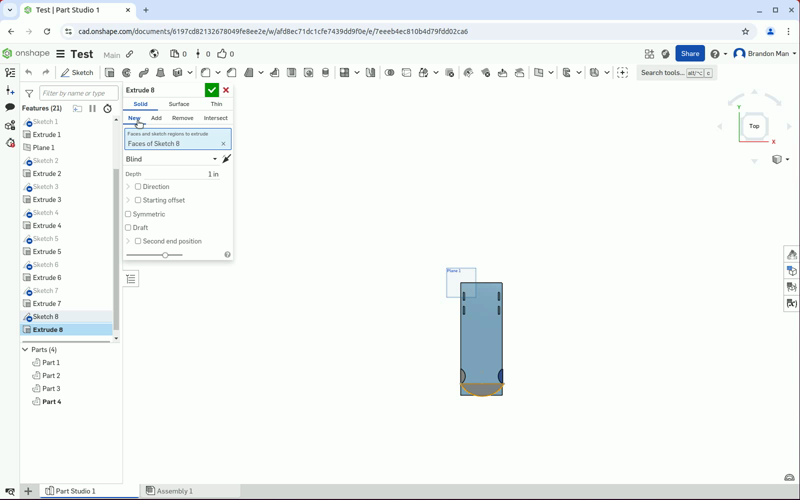
click(137, 120)
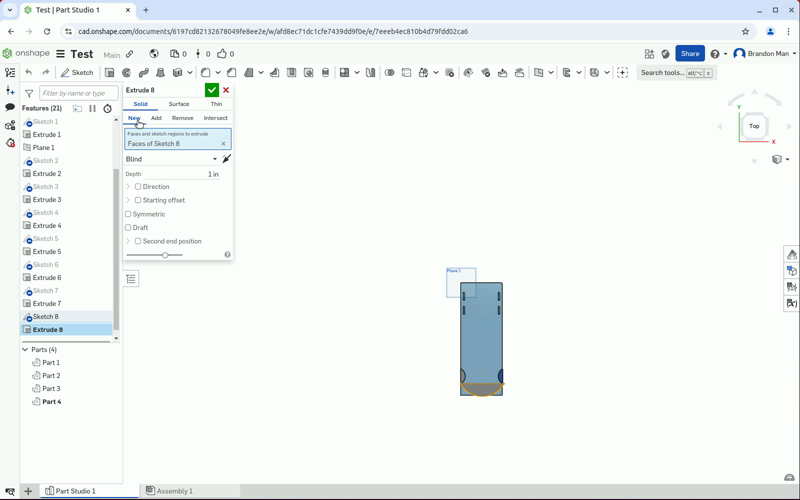
key(tab, 4)
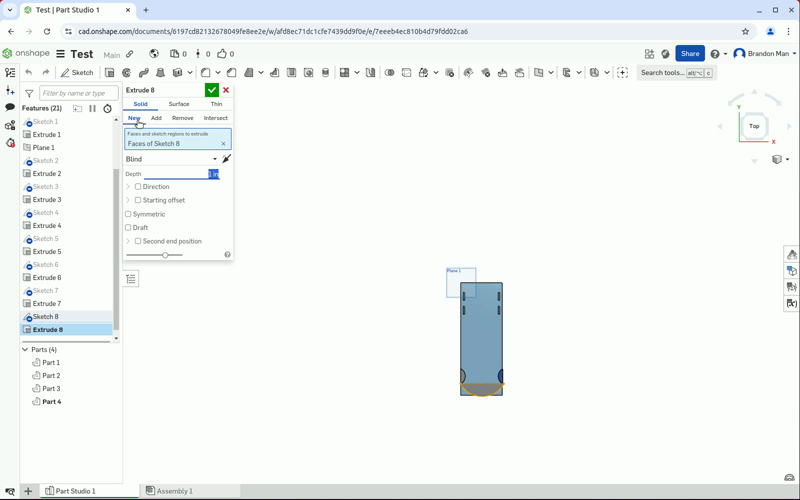
text(0.241)
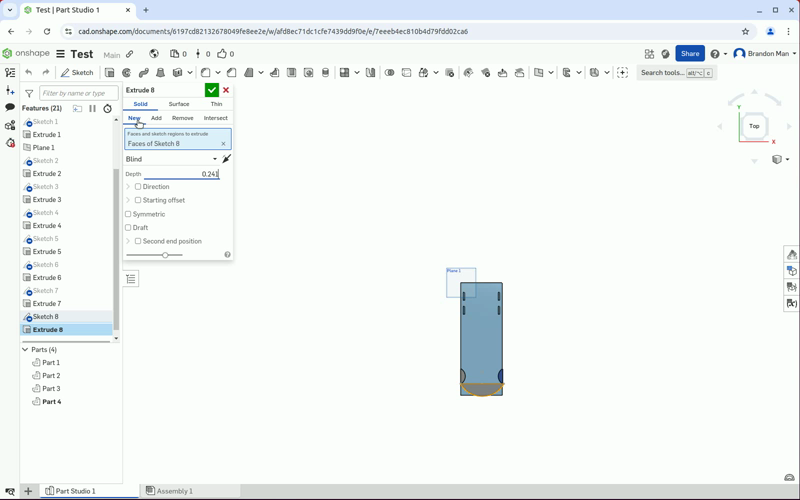
key(enter)
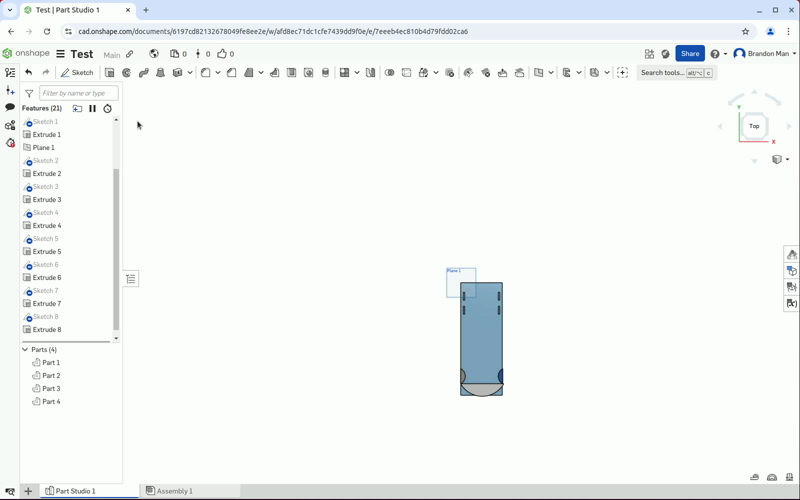
key(shift+h)
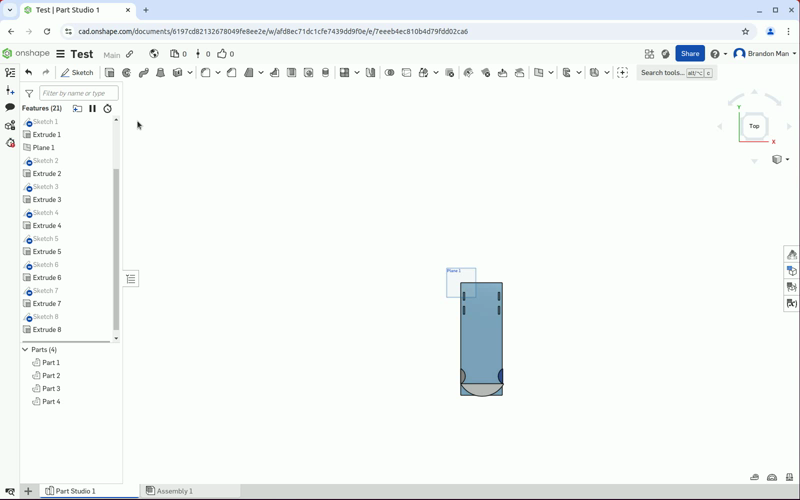
key(shift+h)
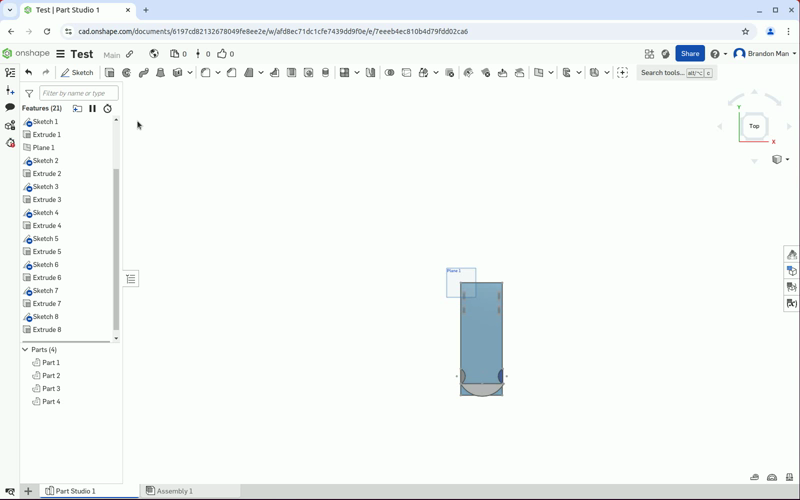
key(shift+7)
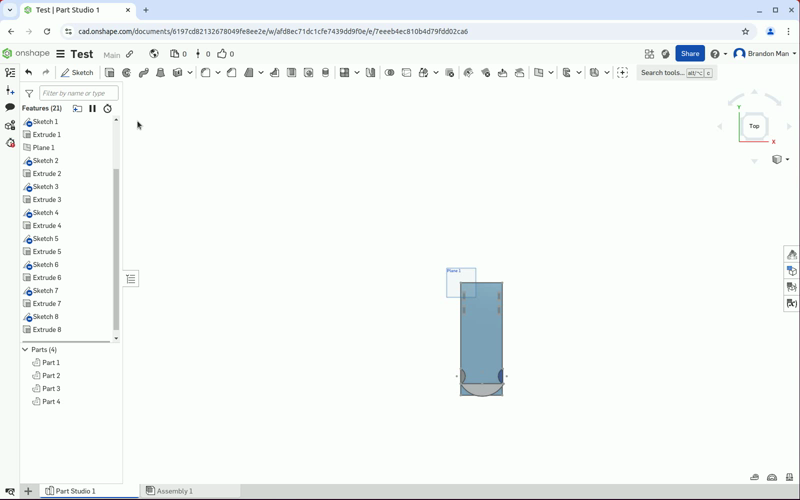
key(up, 3)
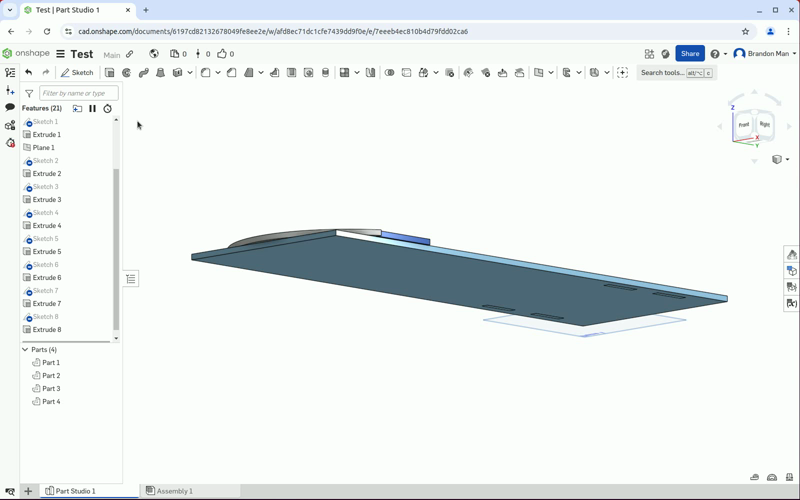
key(left, 3)
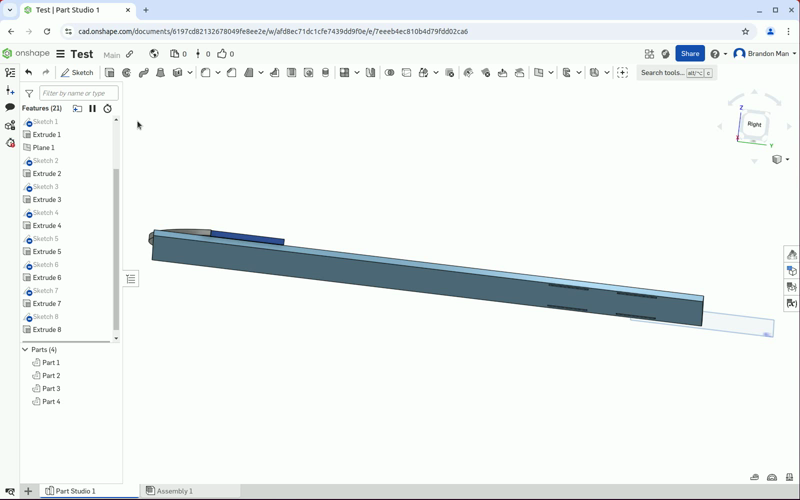
key(right, 3)
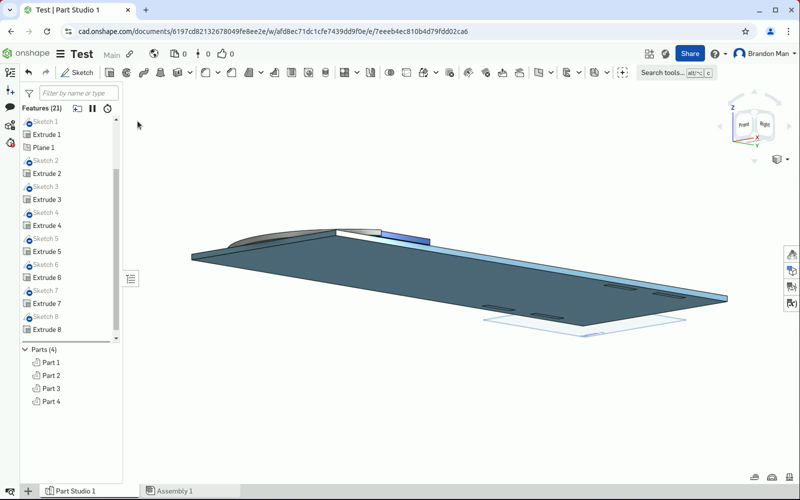
key(down, 3)
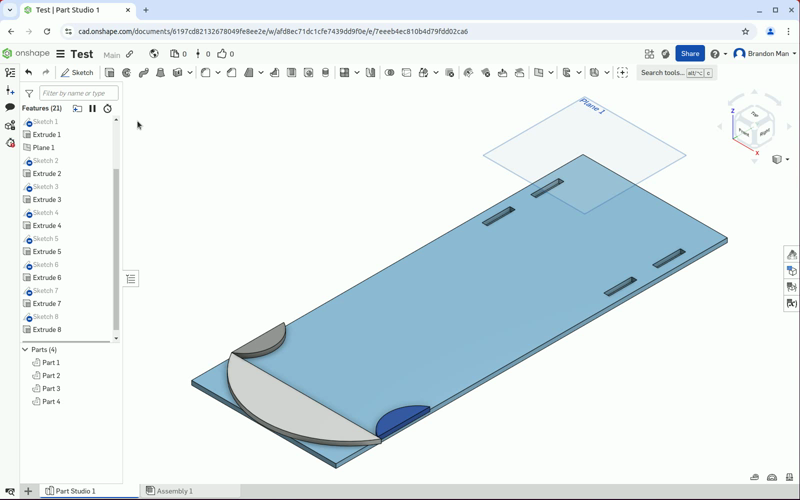
mouse_move(69, 124)
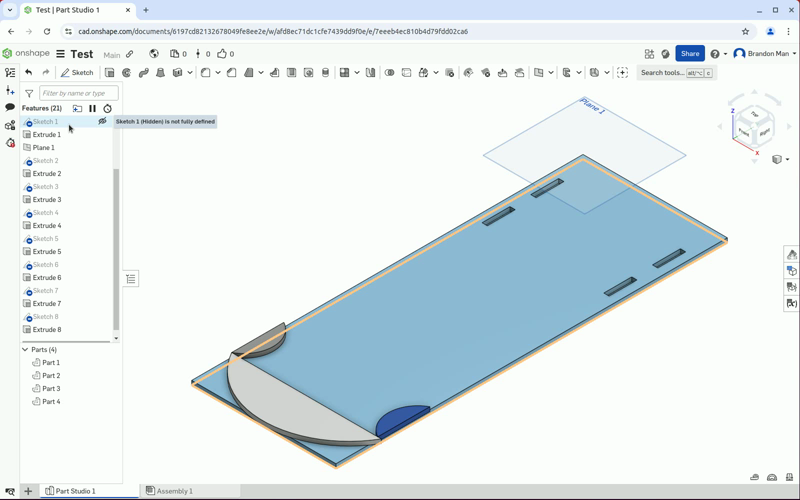
click(69, 124)